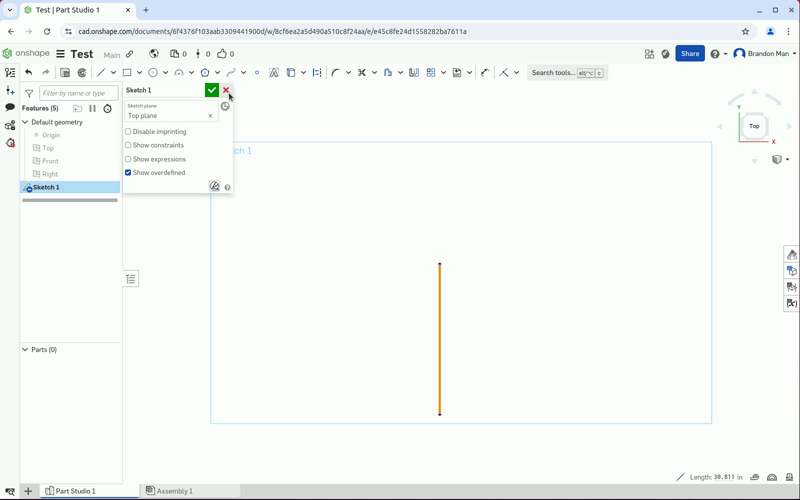
key(shift+h)
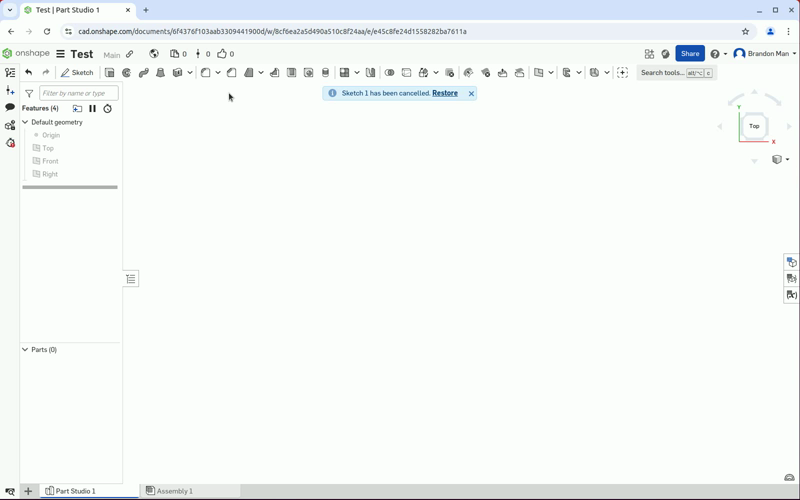
mouse_move(73, 352)
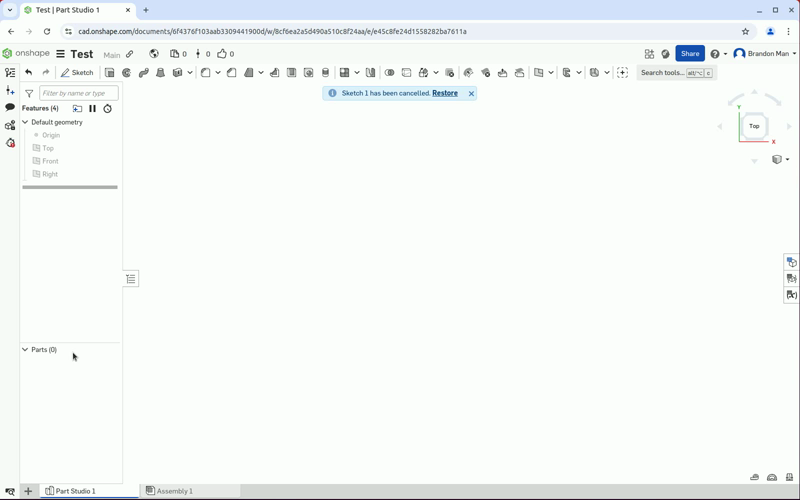
key(y)
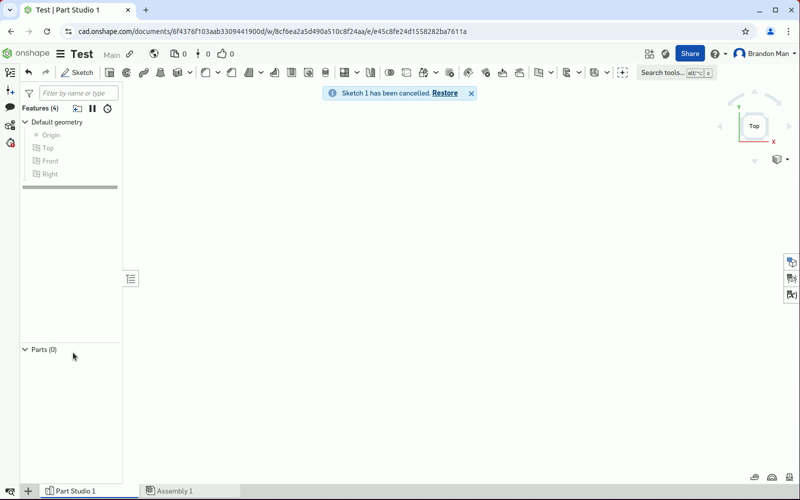
key(shift+p)
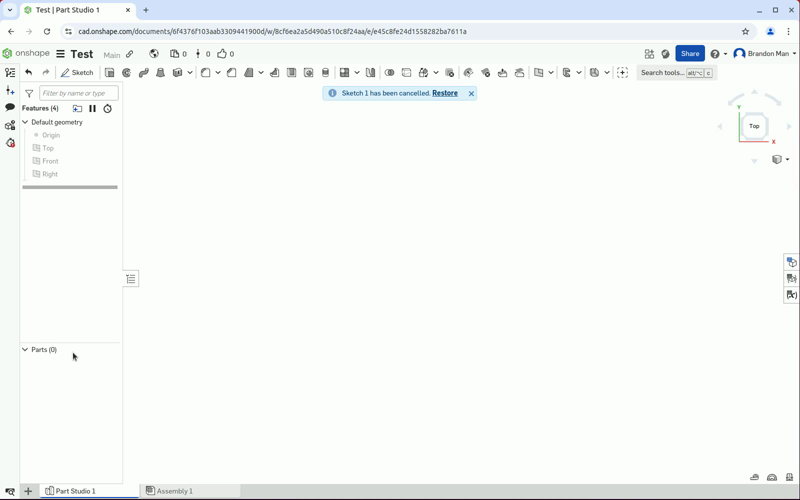
key(space)
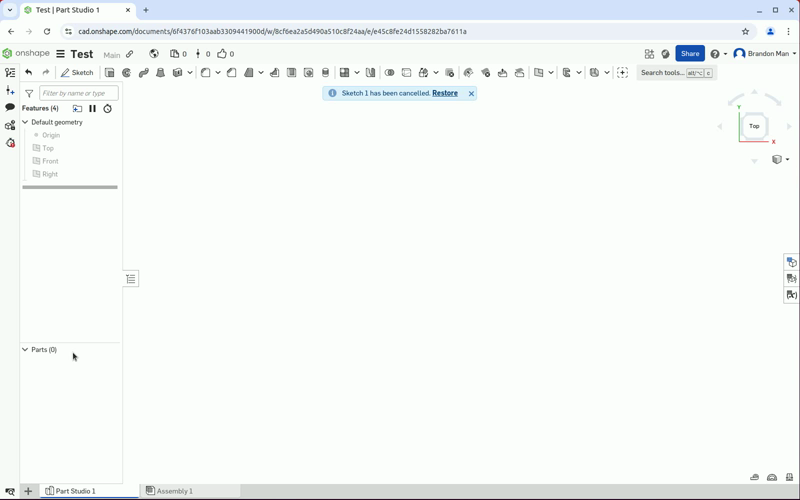
key_down(shift)
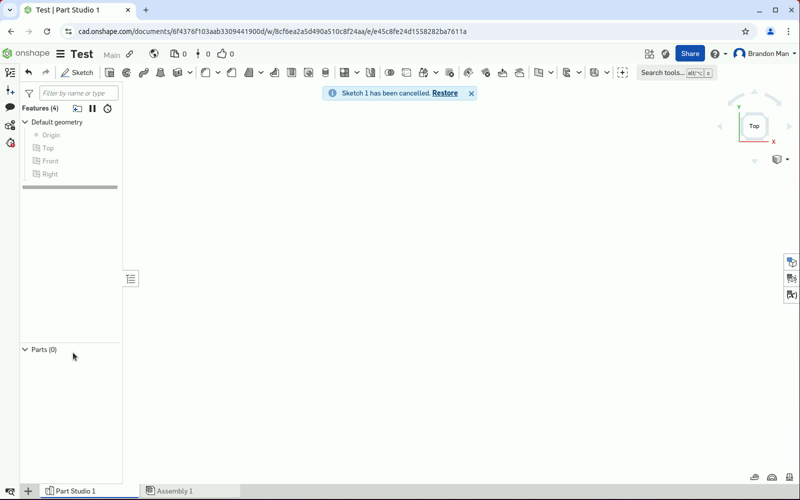
key(up)
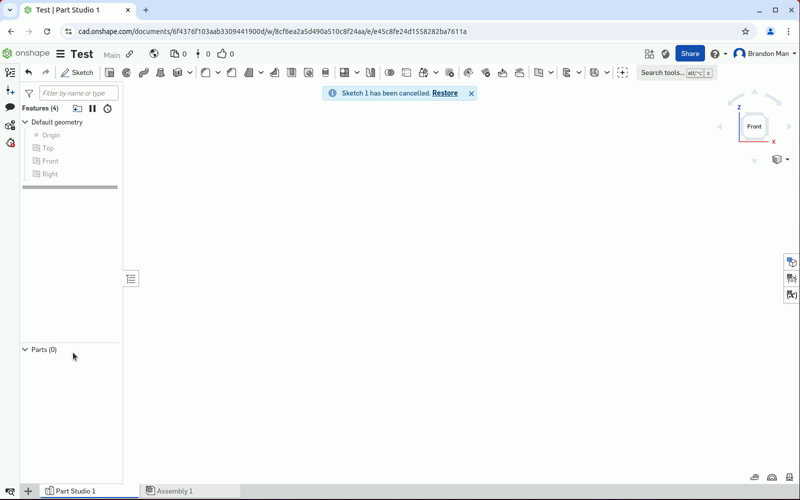
key_up(shift)
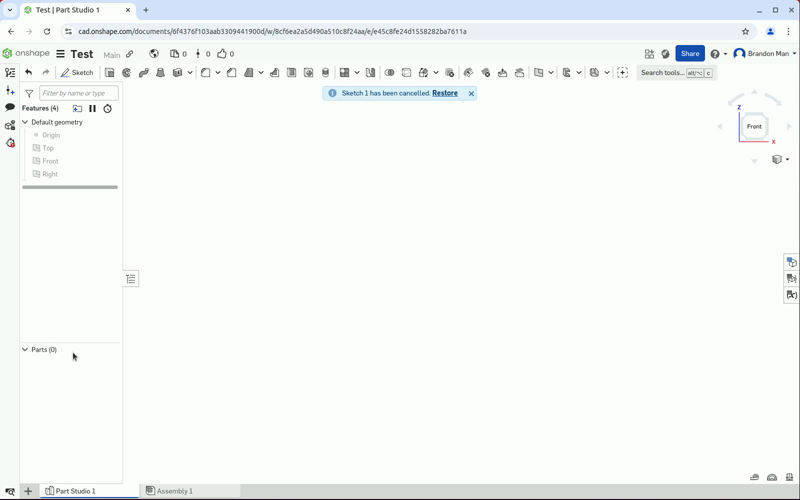
mouse_move(73, 352)
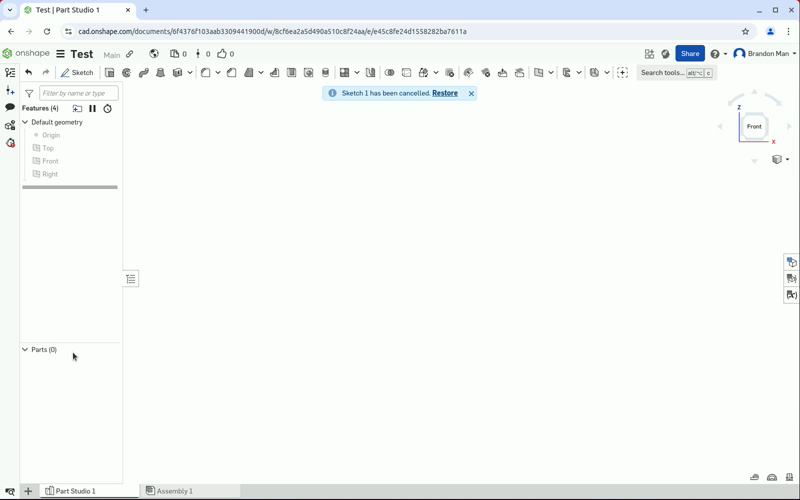
key(shift+y)
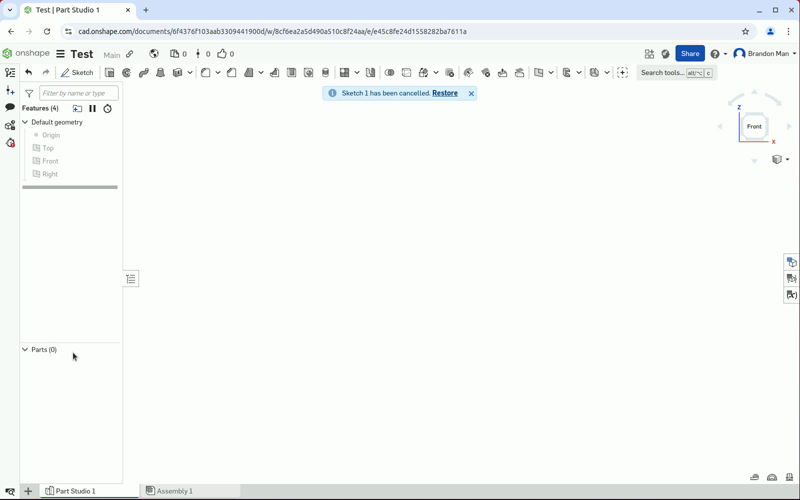
key(shift+s)
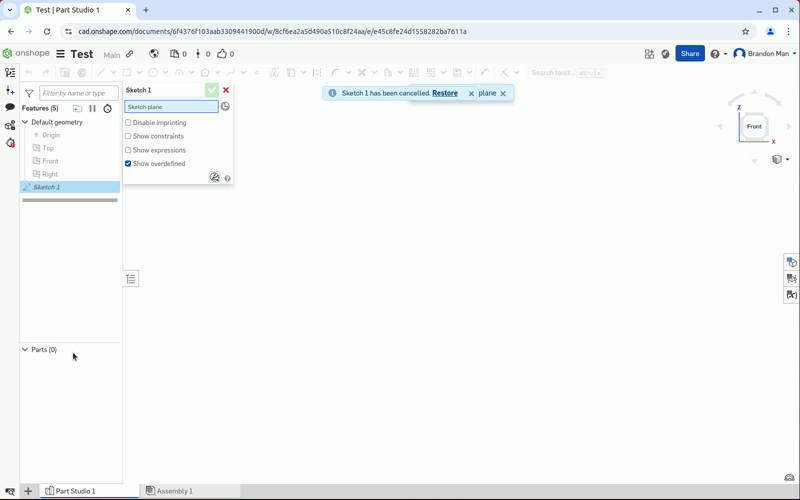
mouse_move(73, 163)
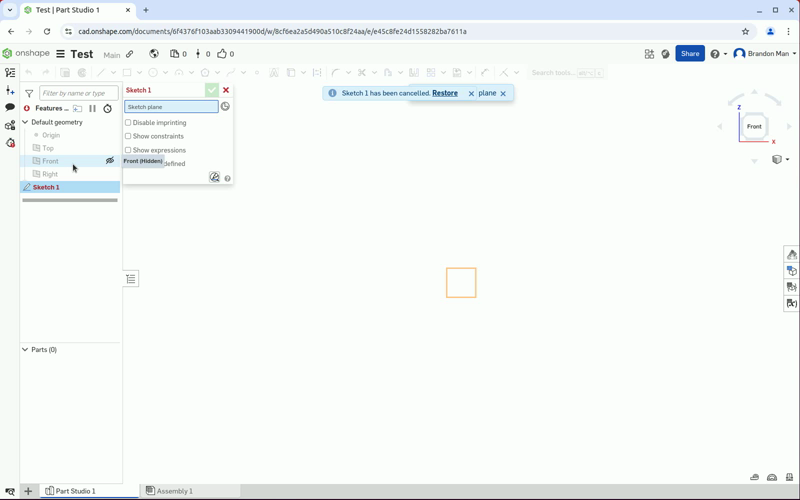
click(73, 163)
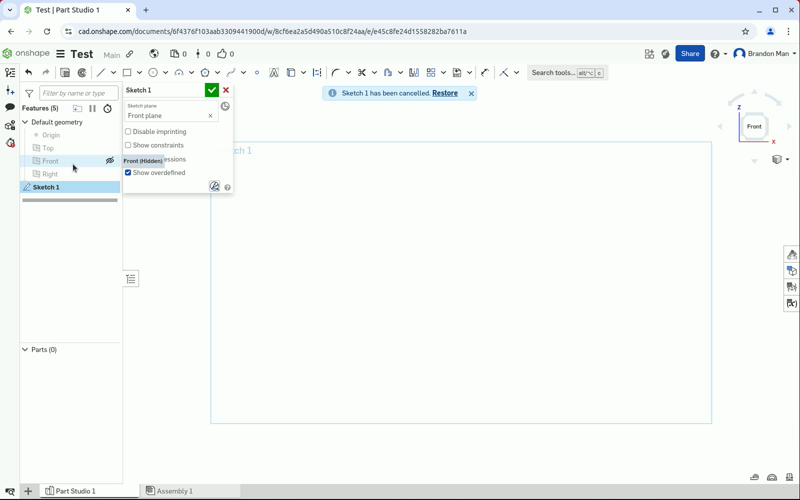
mouse_move(73, 352)
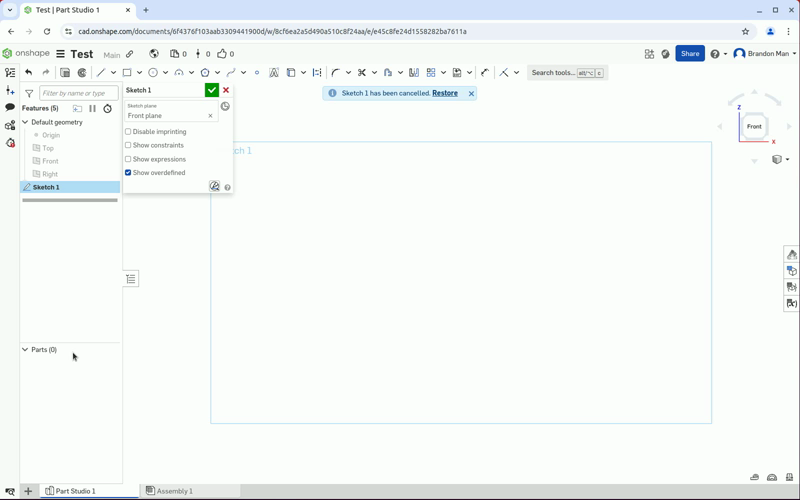
key(y)
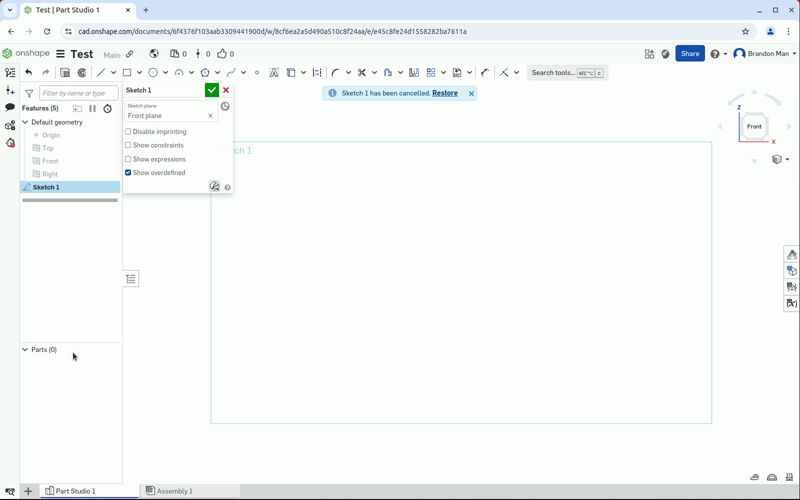
key(l)
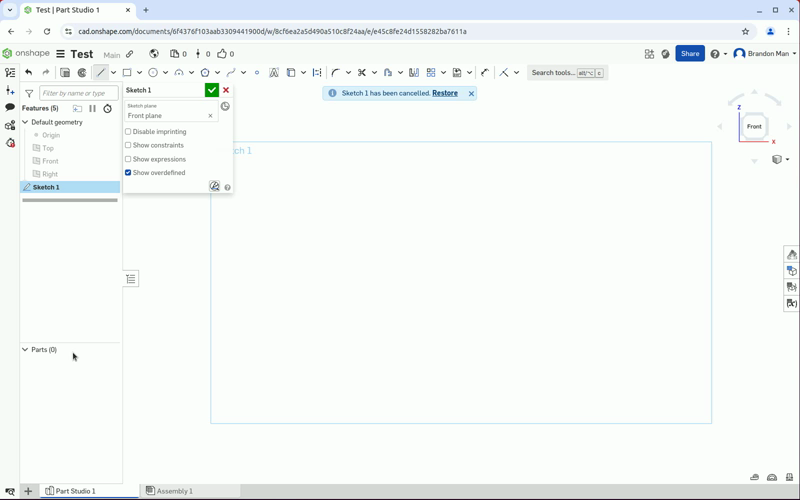
key_down(shift)
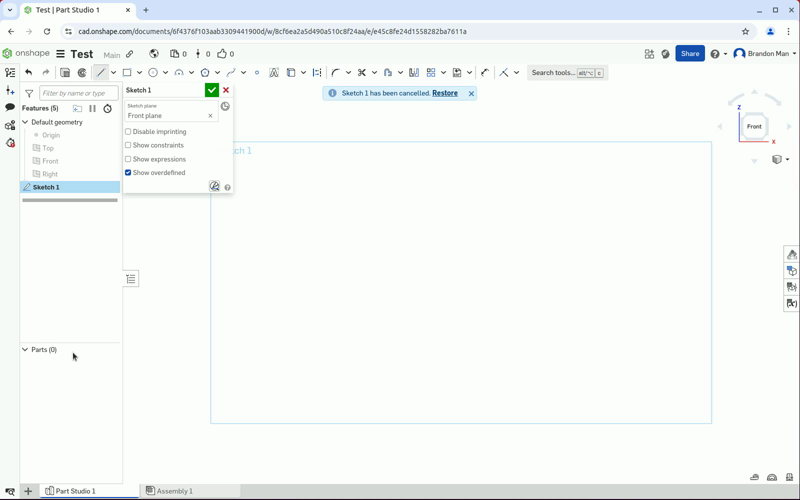
mouse_move(460, 311)
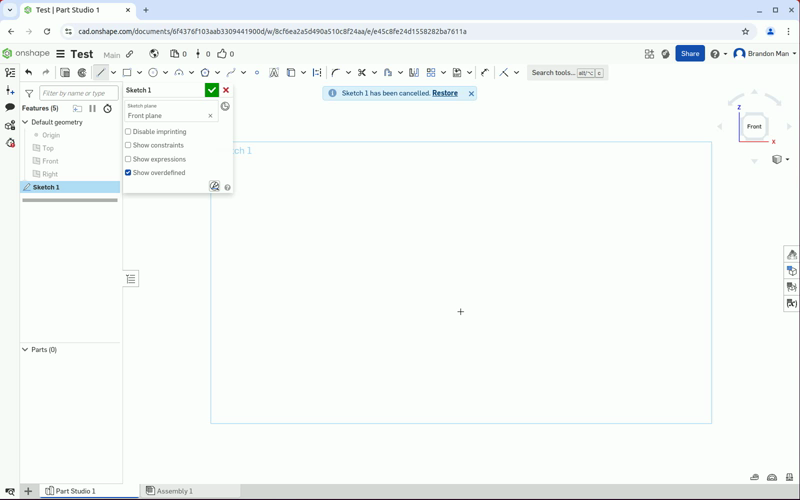
click(460, 311)
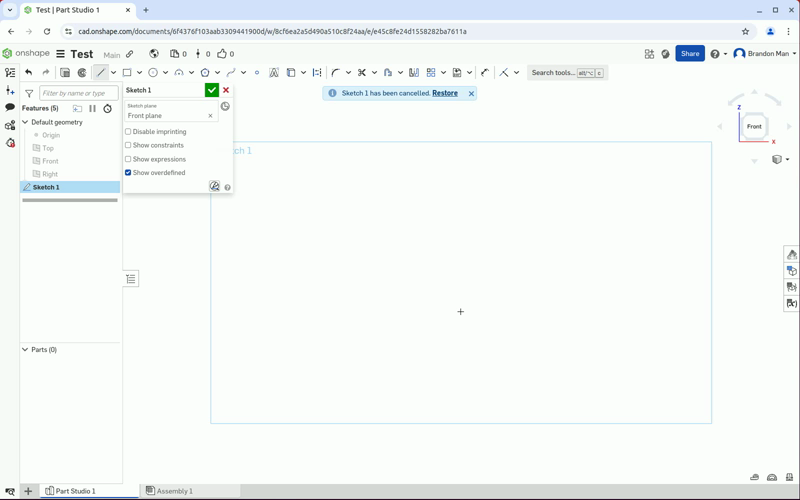
key_up(shift)
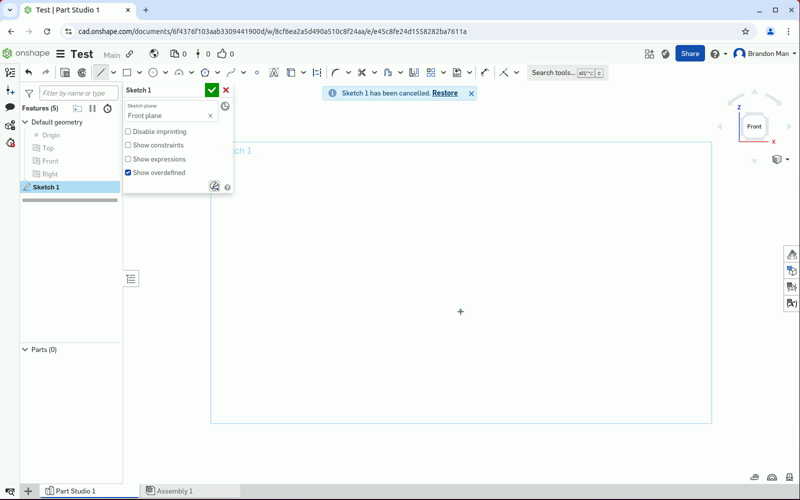
key_down(shift)
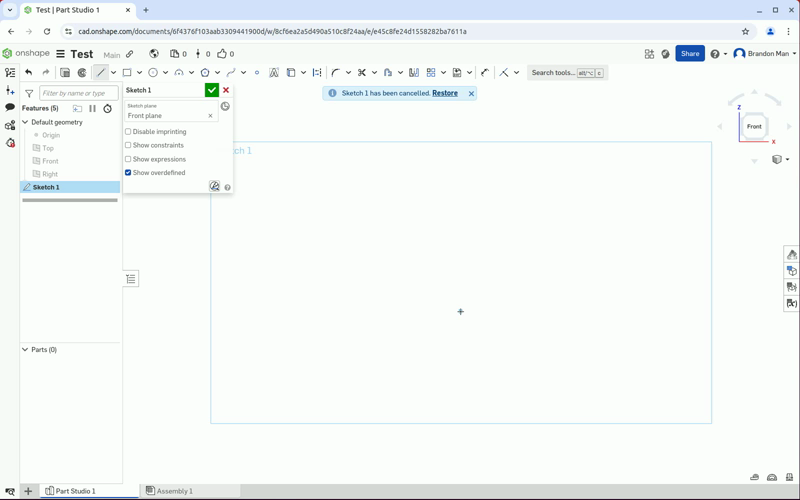
mouse_move(490, 311)
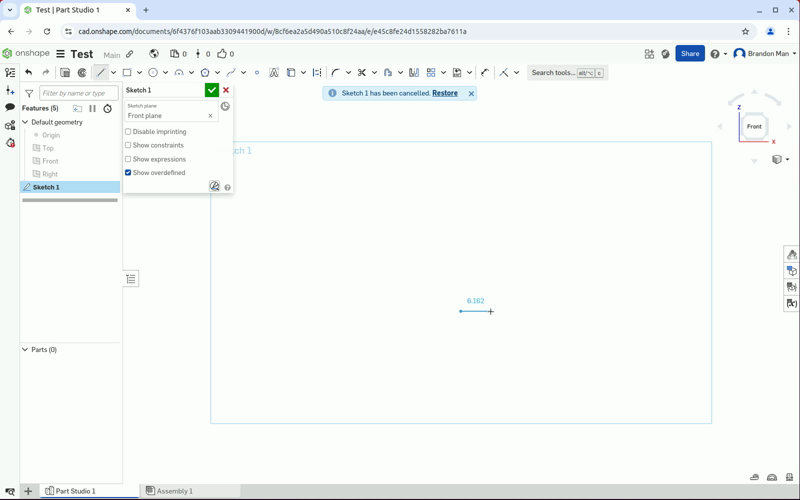
mouse_move(464, 311)
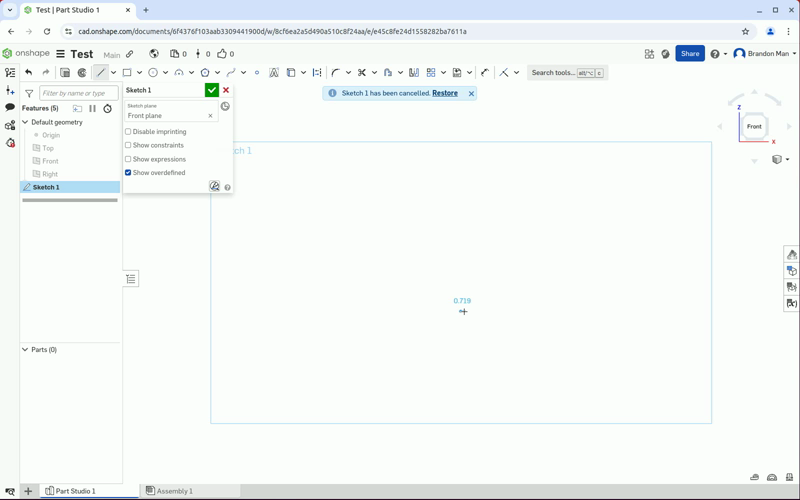
scroll(6)
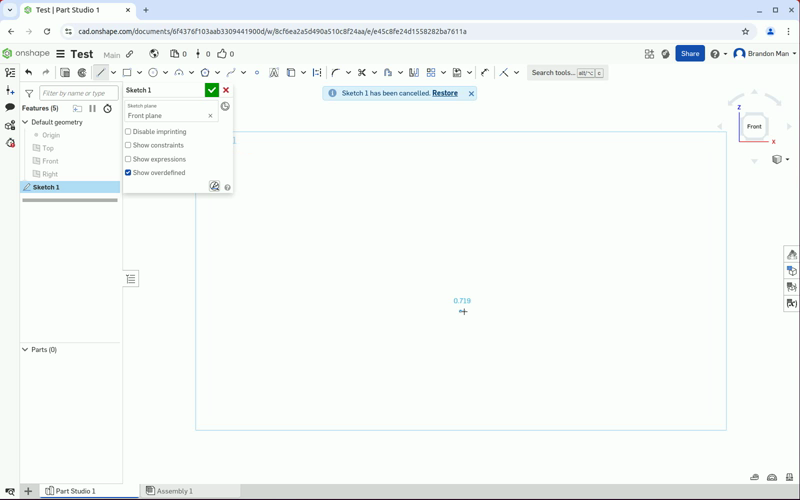
scroll(6)
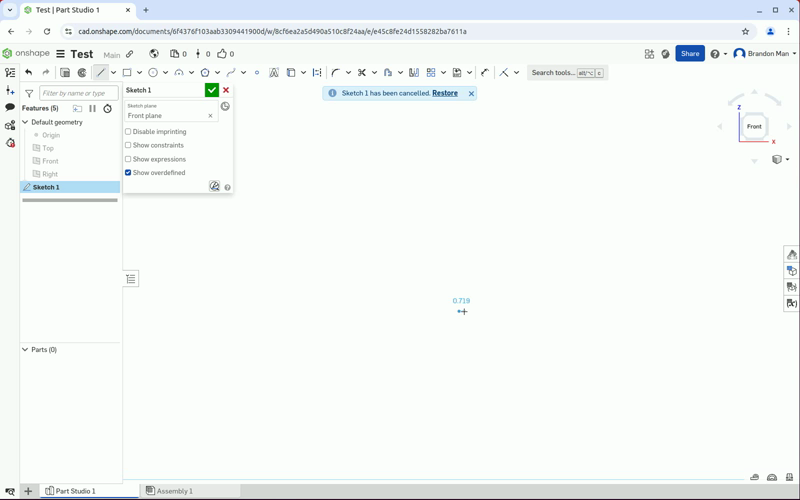
scroll(6)
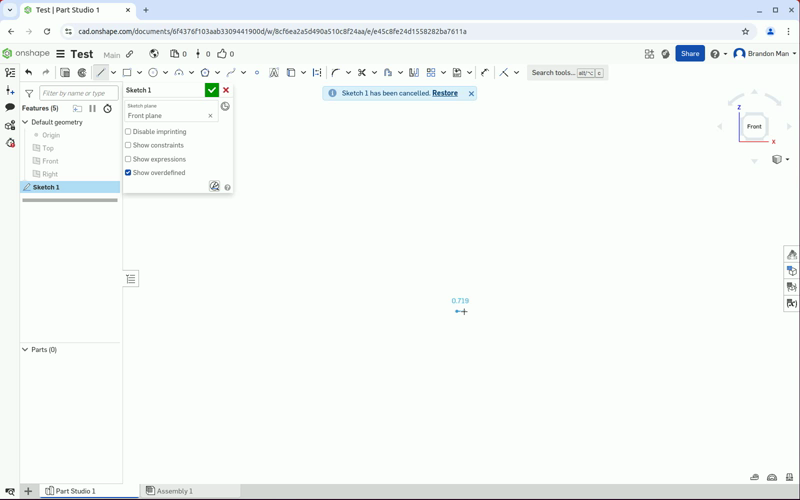
scroll(6)
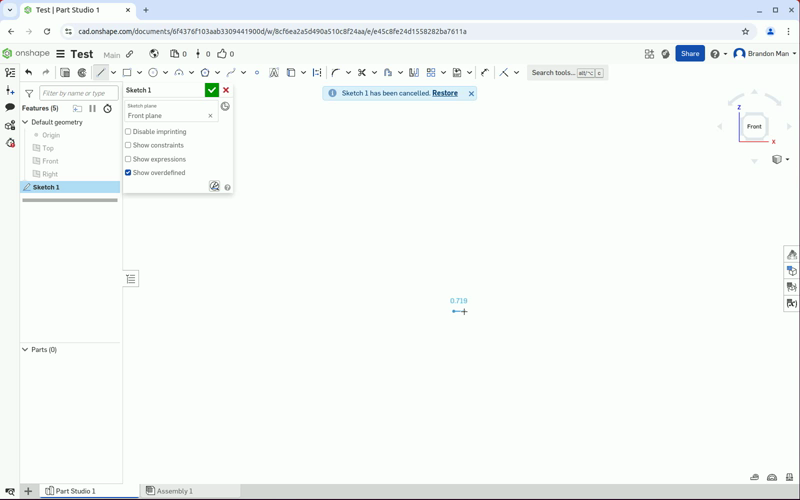
scroll(6)
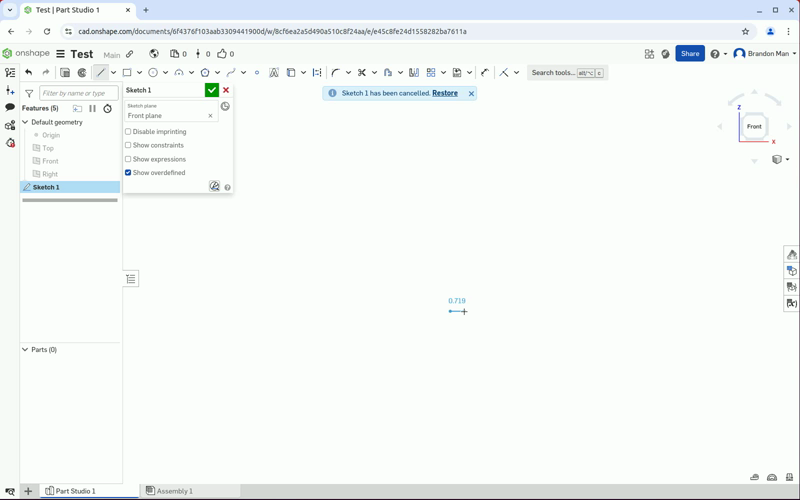
scroll(6)
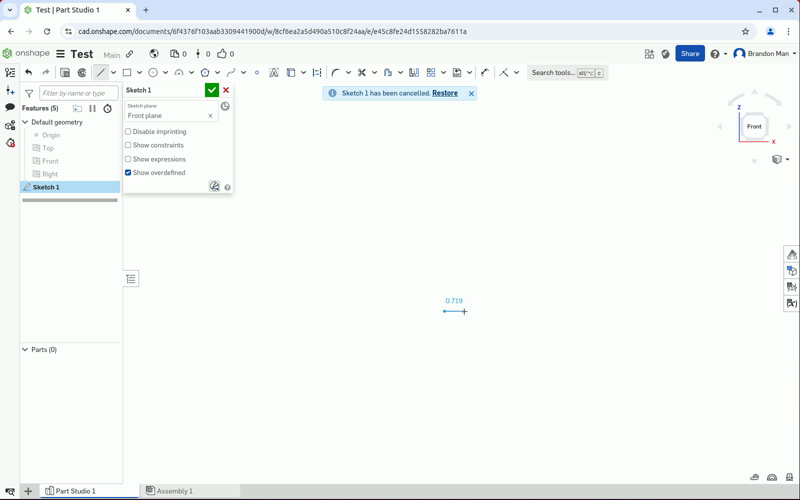
scroll(6)
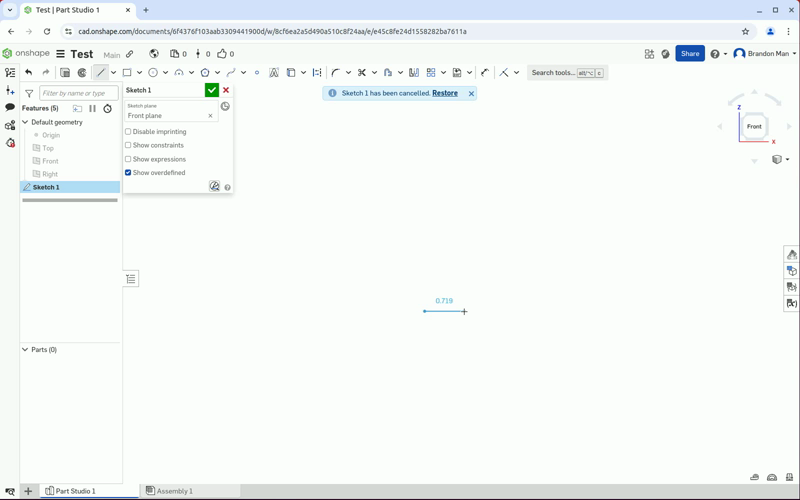
click(464, 311)
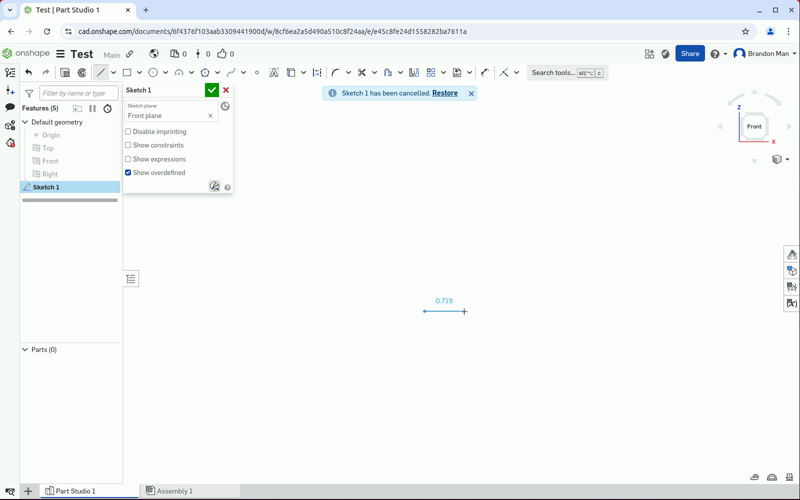
scroll(-6)
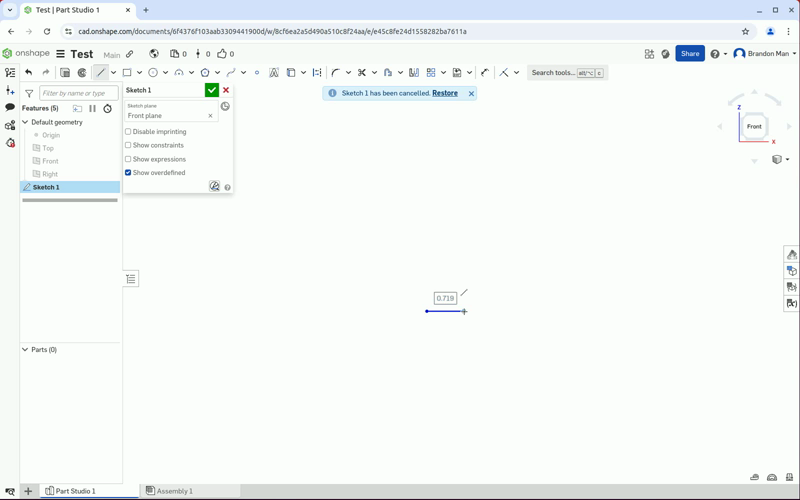
scroll(-6)
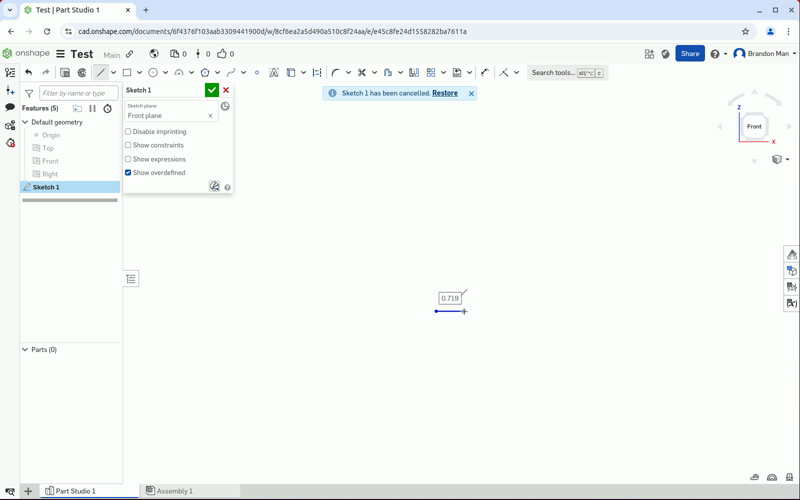
scroll(-6)
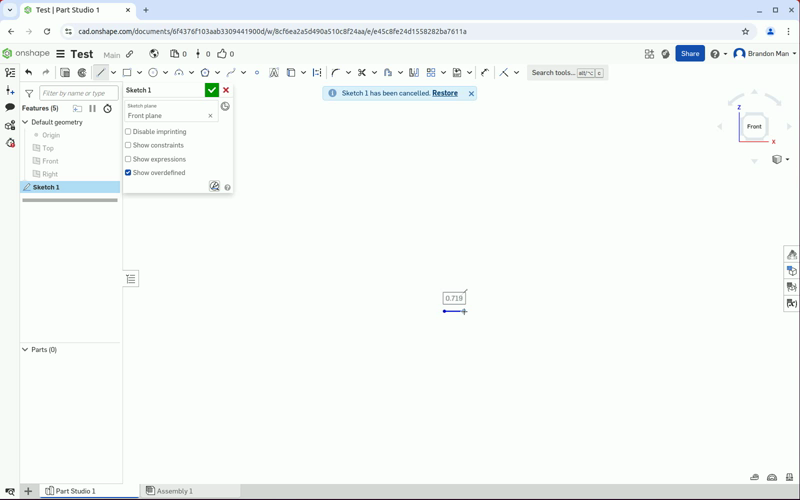
scroll(-6)
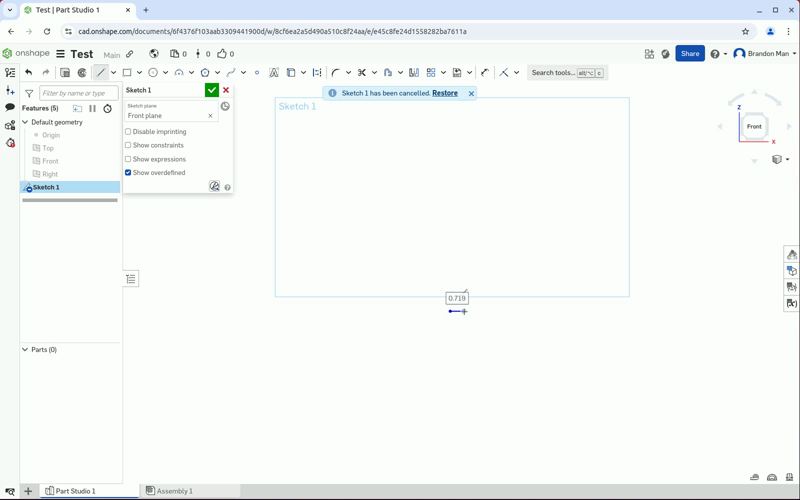
scroll(-6)
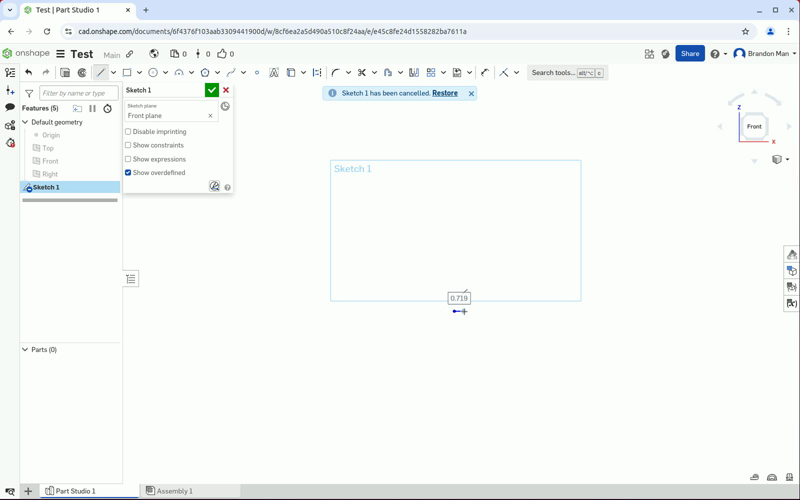
scroll(-6)
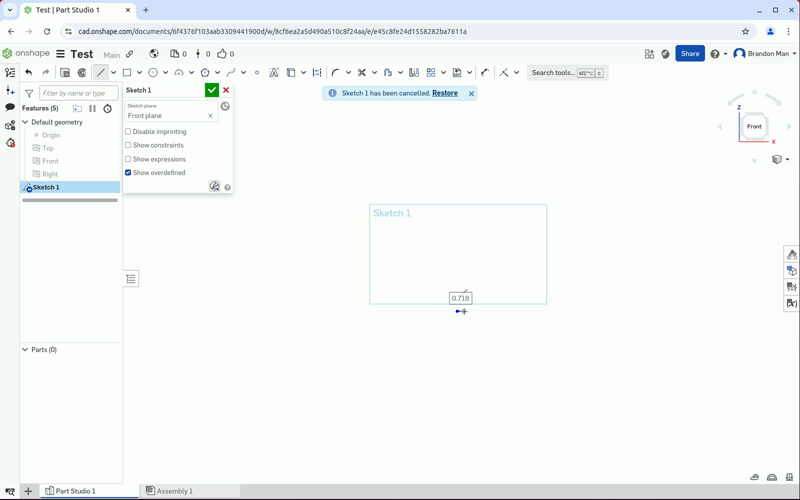
scroll(-6)
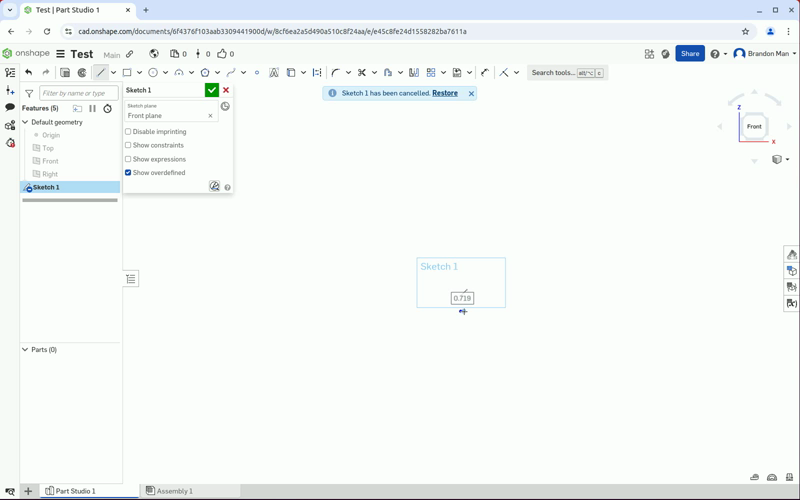
key_up(shift)
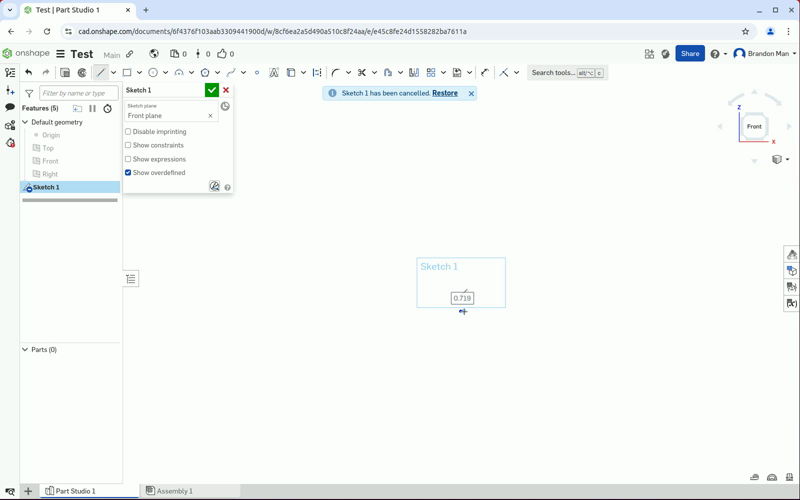
key(esc)
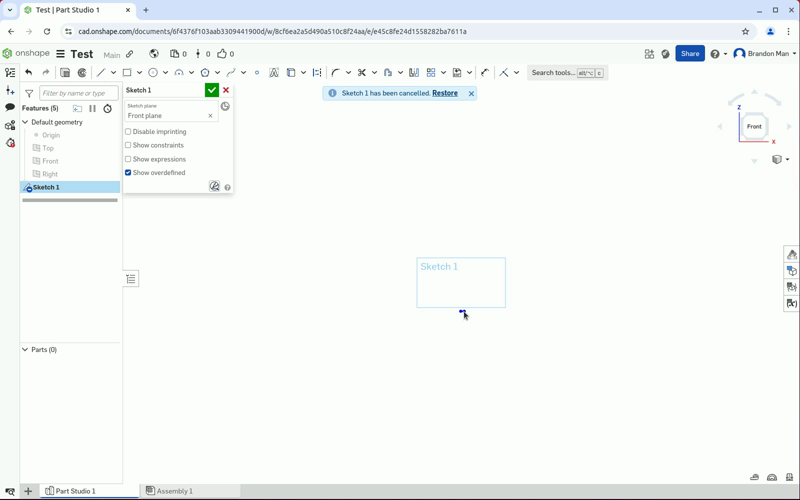
key(a)
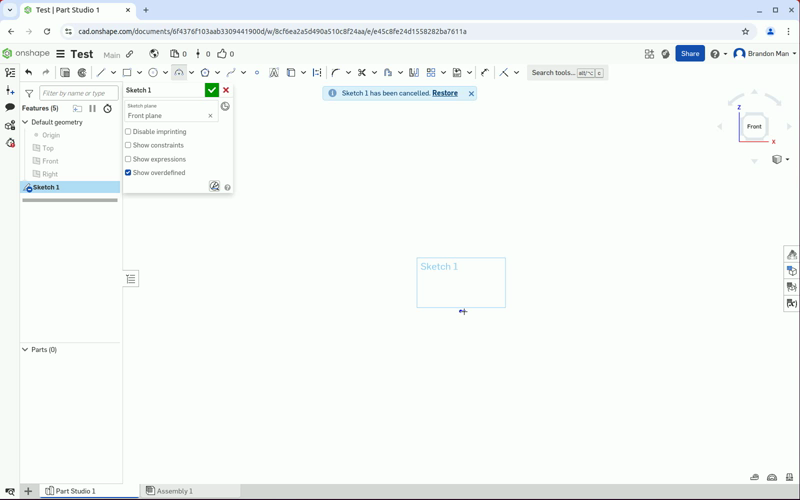
mouse_move(464, 311)
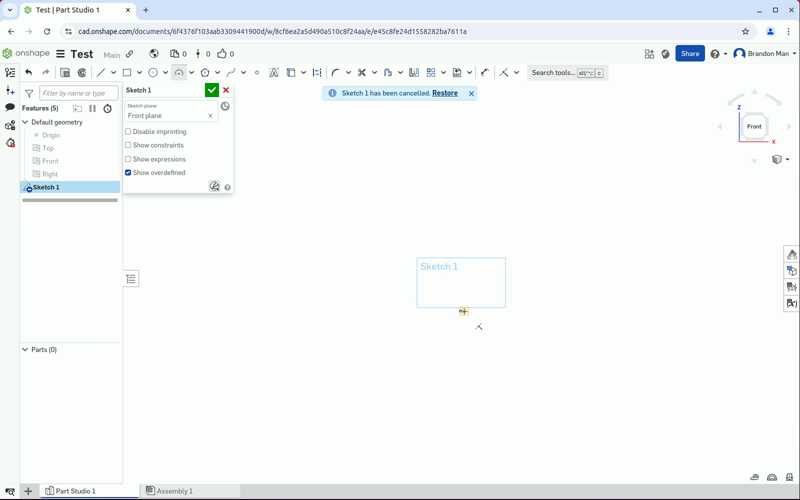
scroll(6)
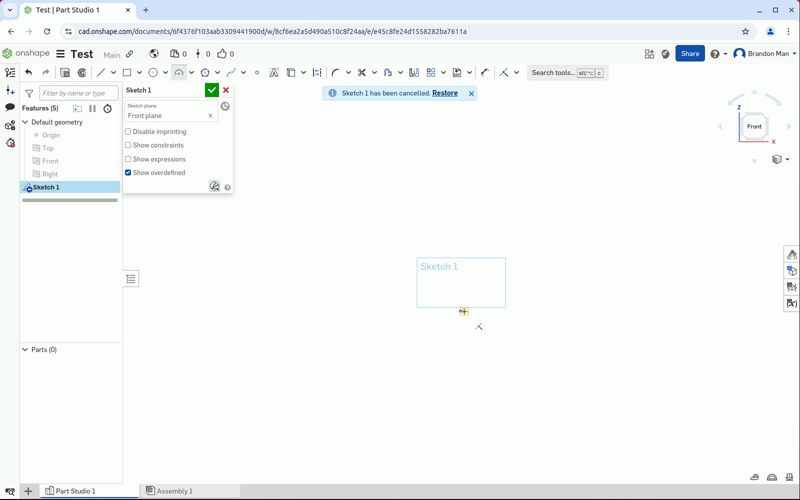
scroll(6)
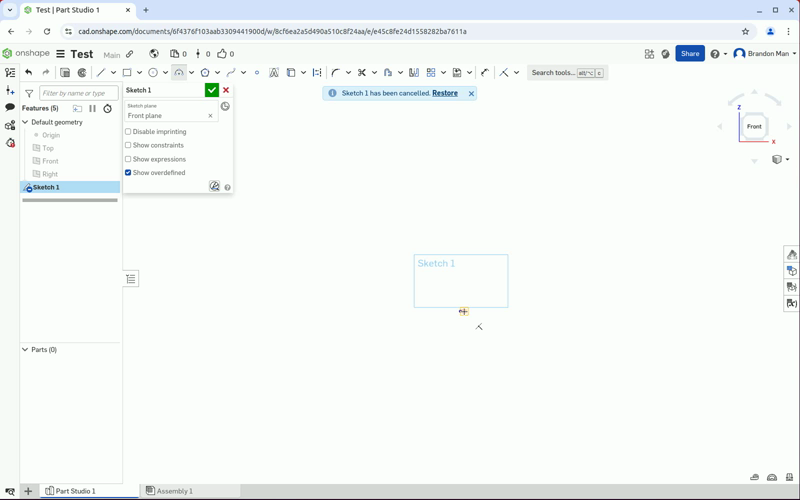
scroll(6)
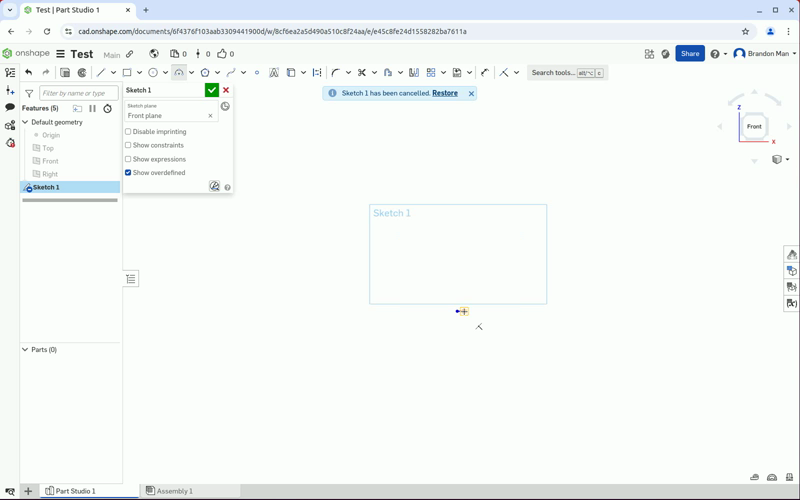
scroll(6)
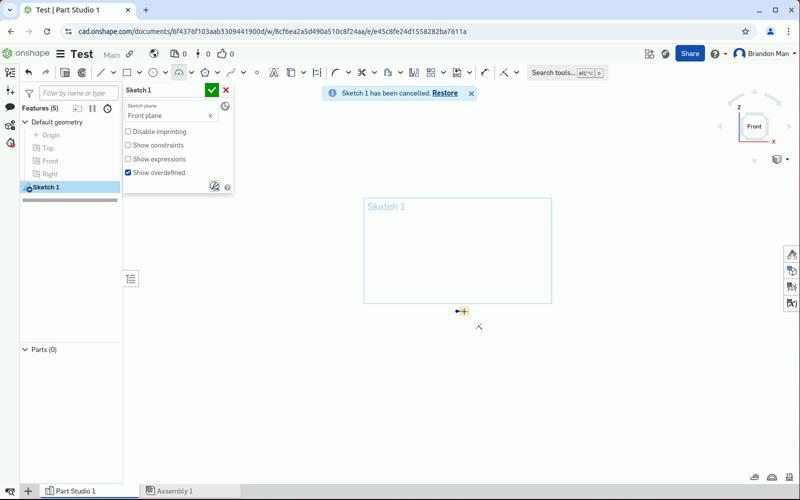
scroll(6)
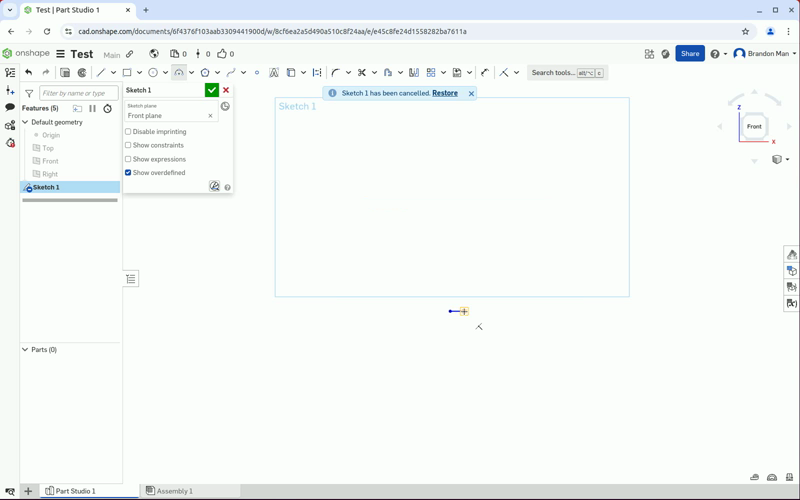
scroll(6)
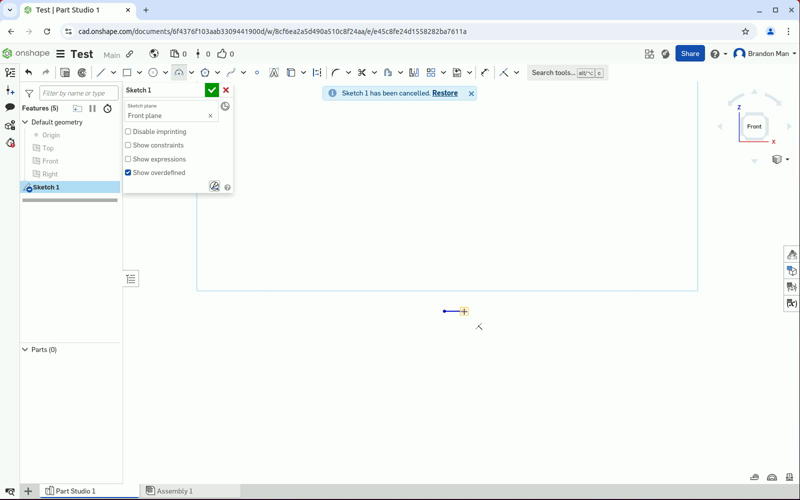
scroll(6)
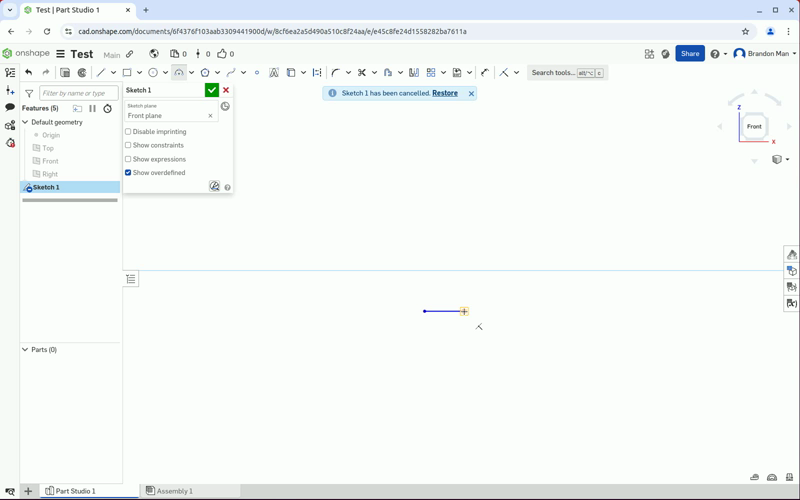
click(464, 311)
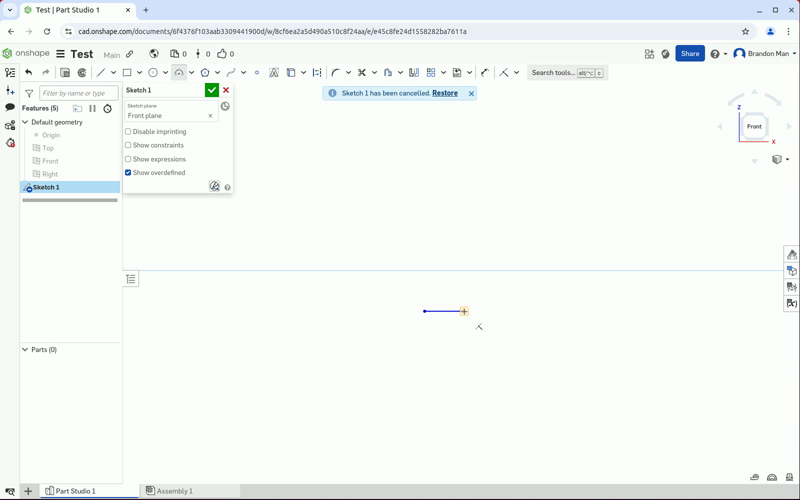
scroll(-6)
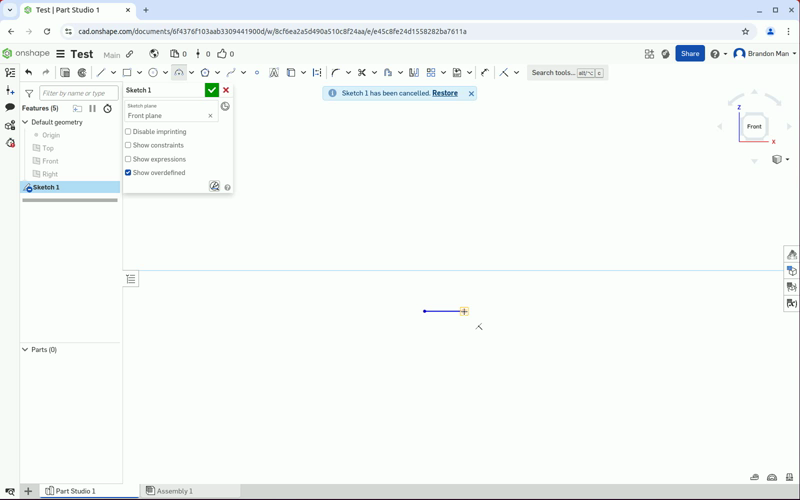
scroll(-6)
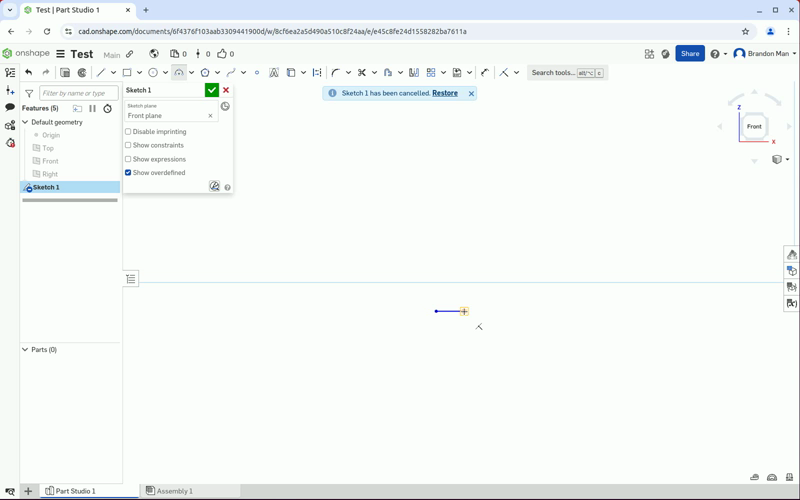
scroll(-6)
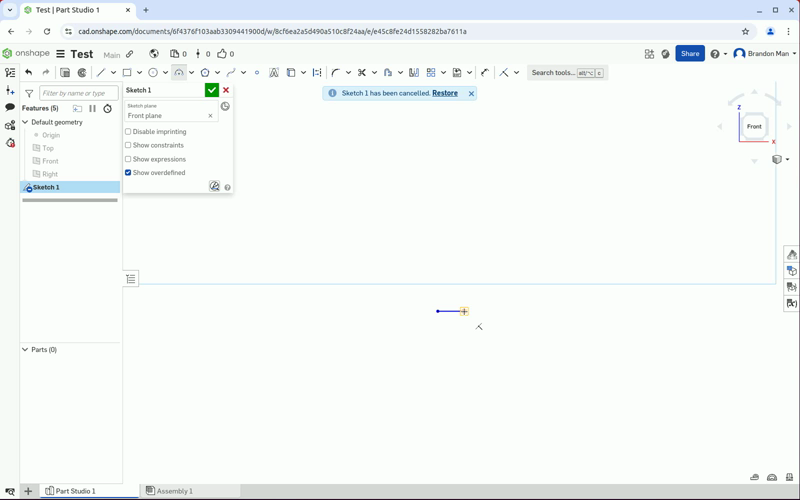
scroll(-6)
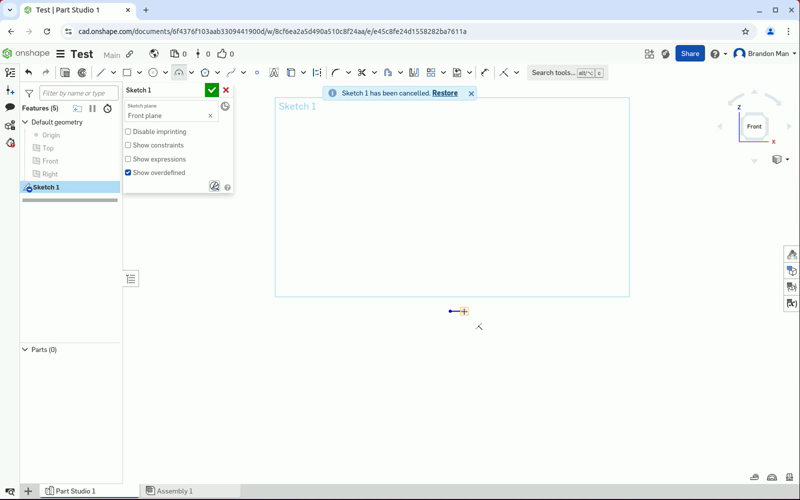
scroll(-6)
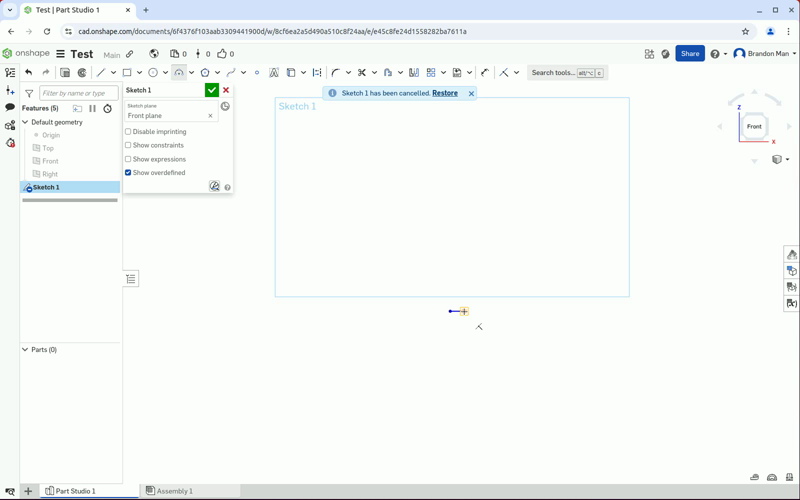
scroll(-6)
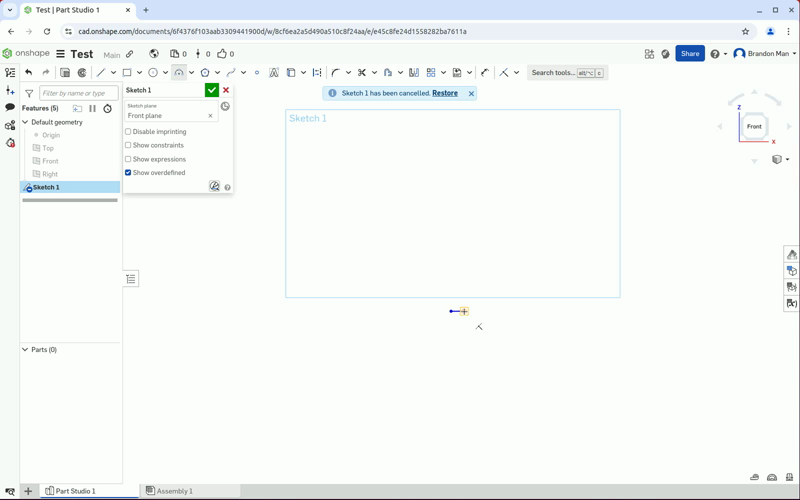
scroll(-6)
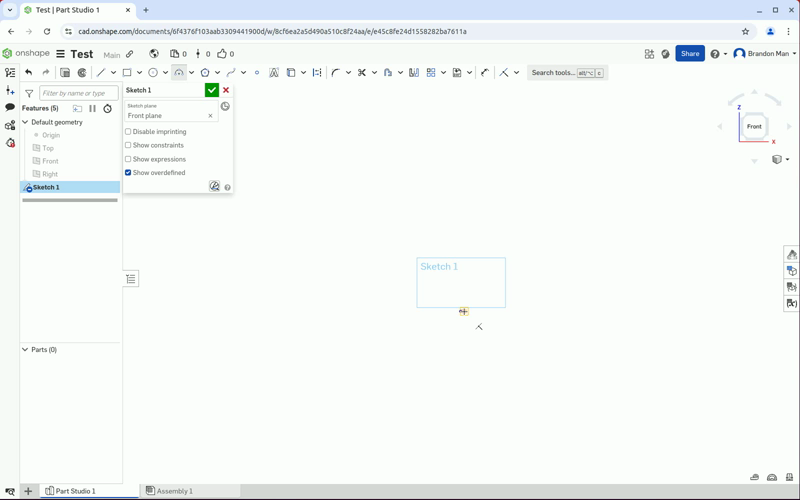
key_down(shift)
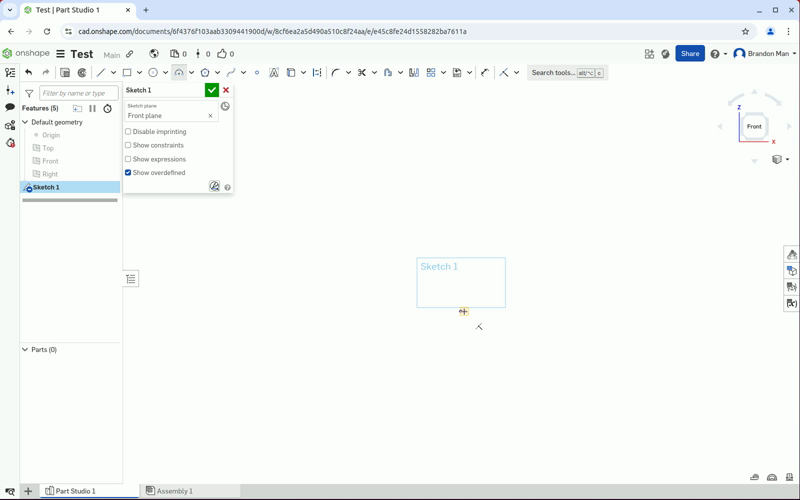
mouse_move(464, 253)
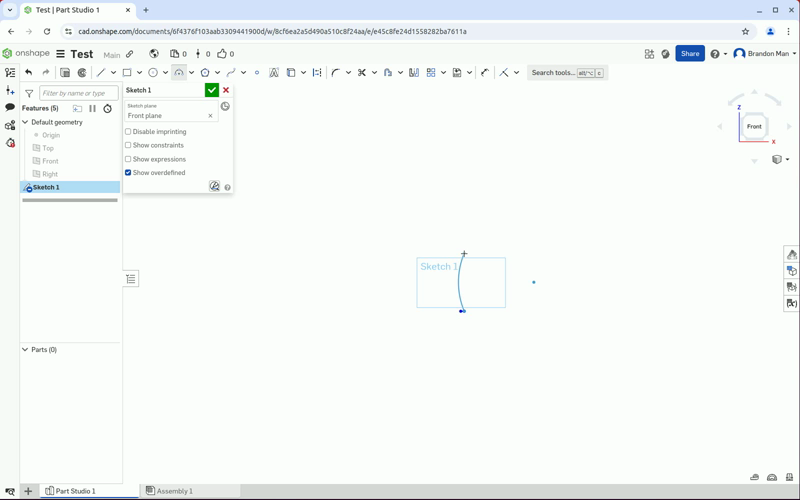
click(464, 253)
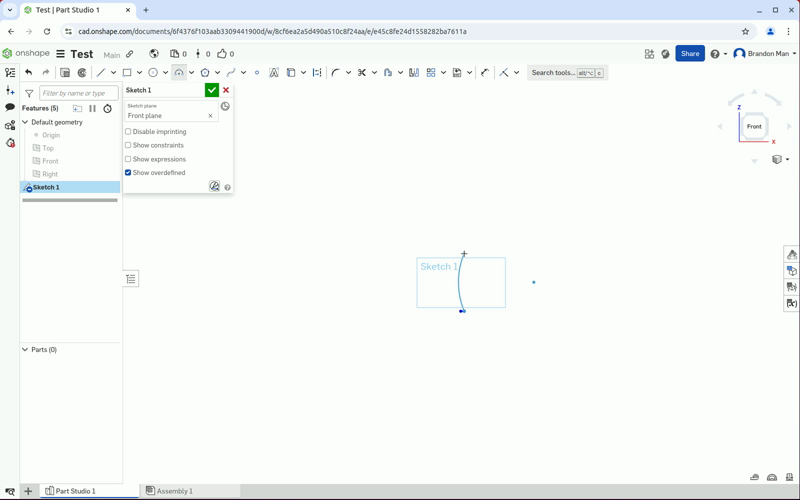
mouse_move(489, 282)
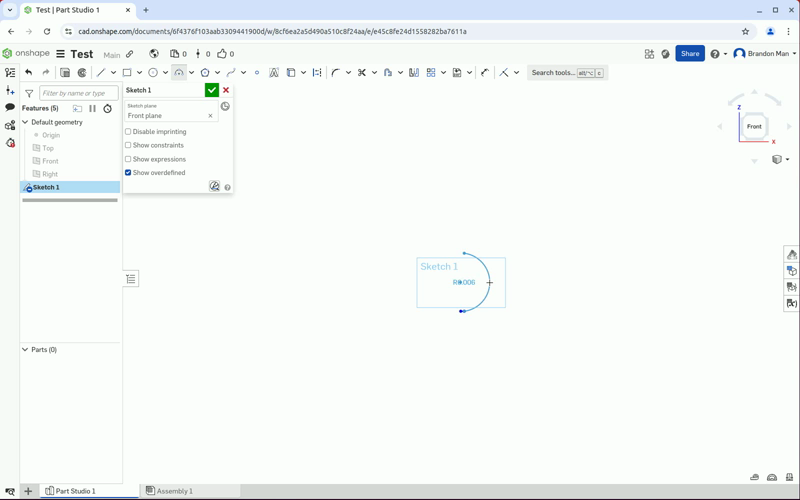
click(489, 282)
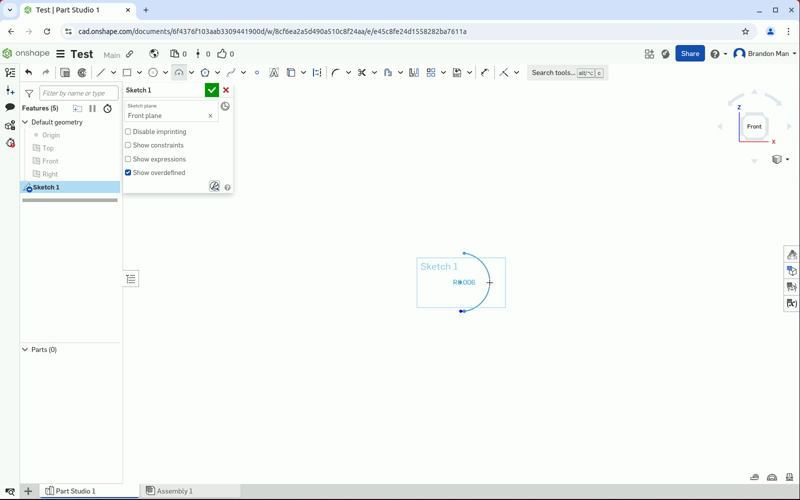
key_up(shift)
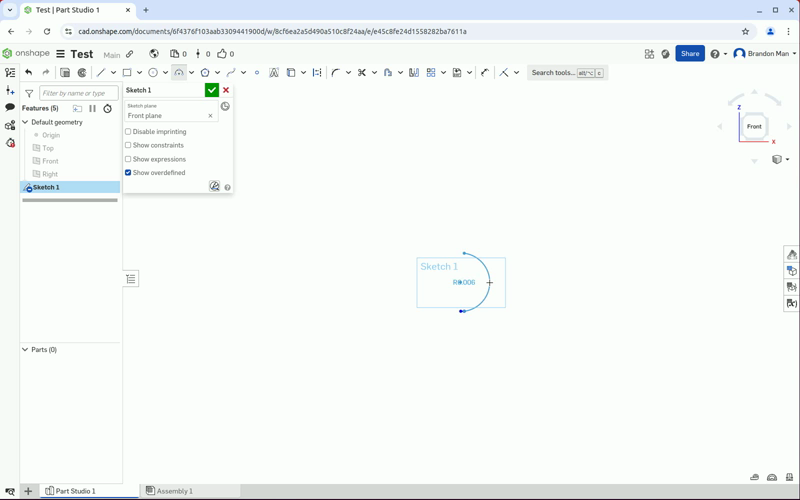
key(esc)
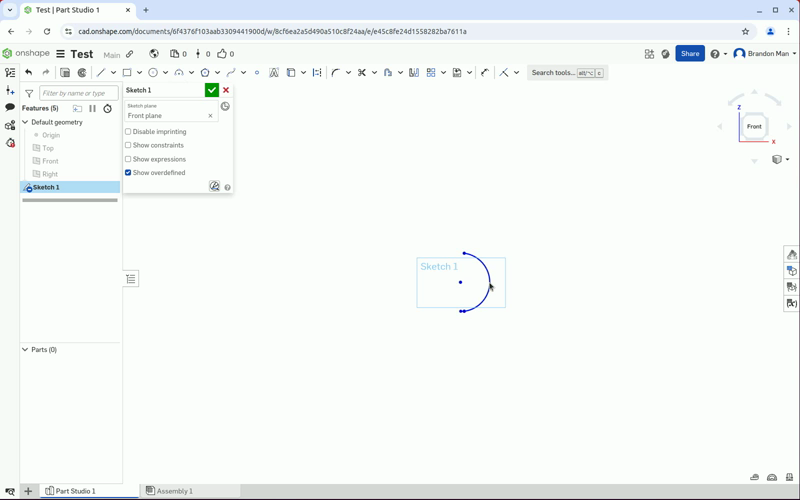
key(l)
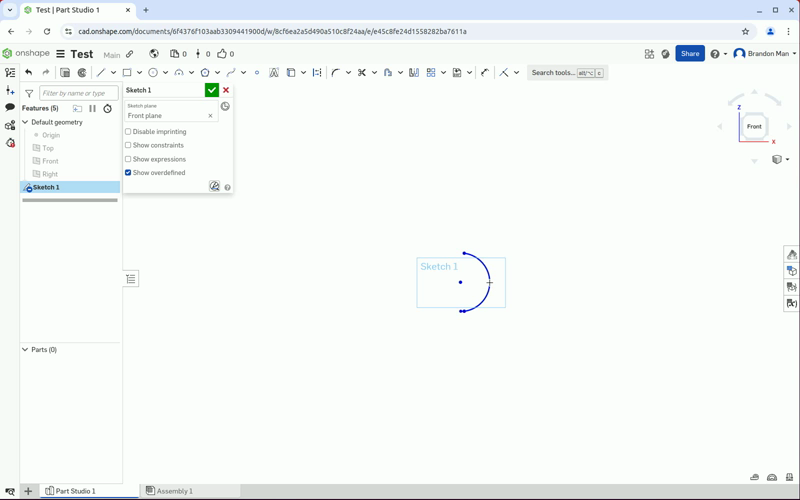
mouse_move(464, 253)
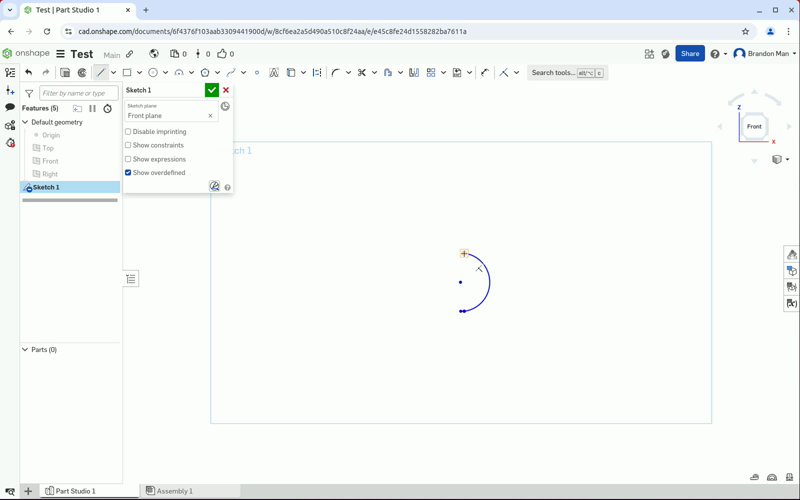
click(464, 253)
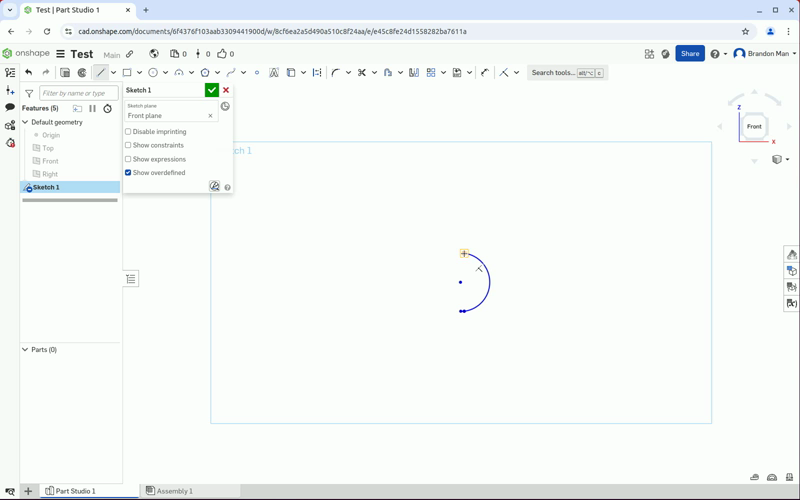
key_down(shift)
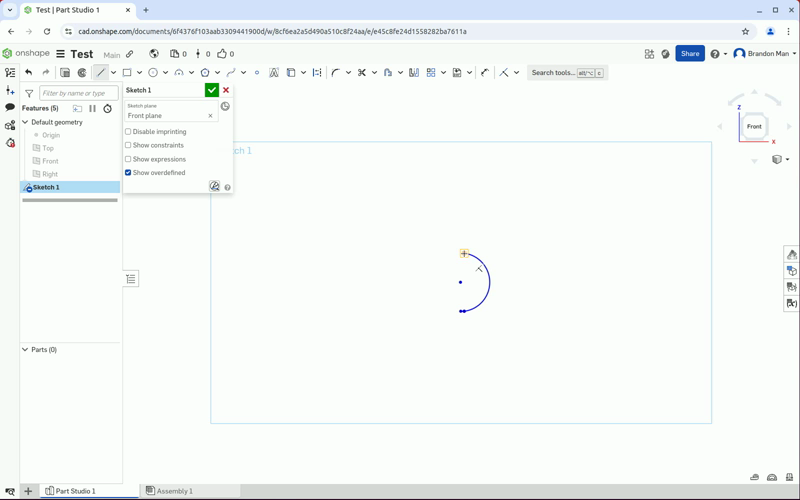
mouse_move(494, 253)
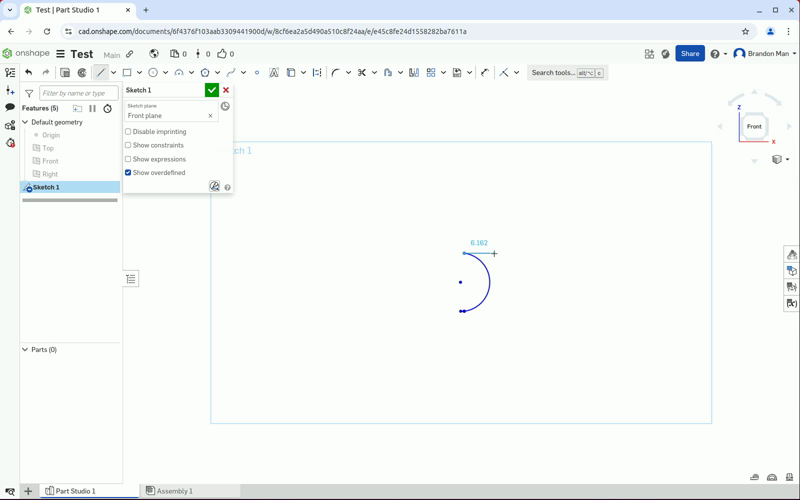
mouse_move(460, 253)
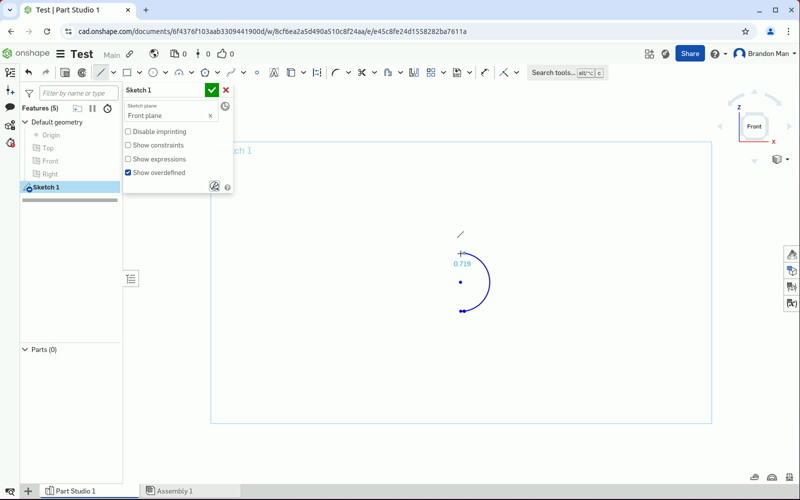
scroll(6)
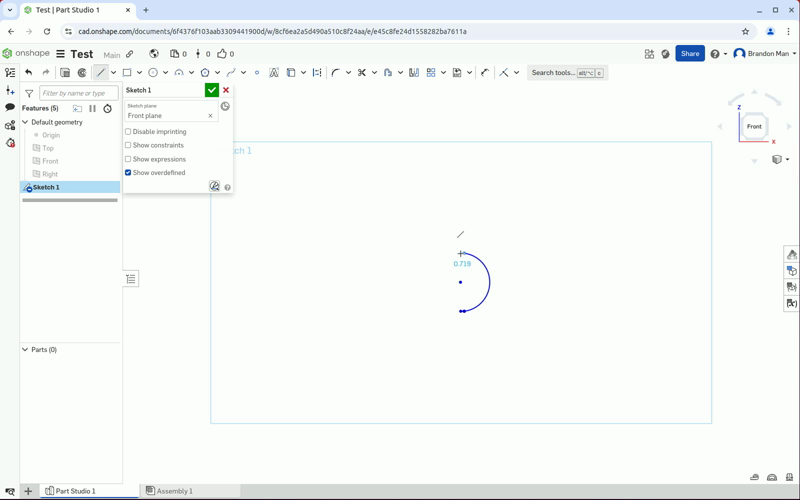
scroll(6)
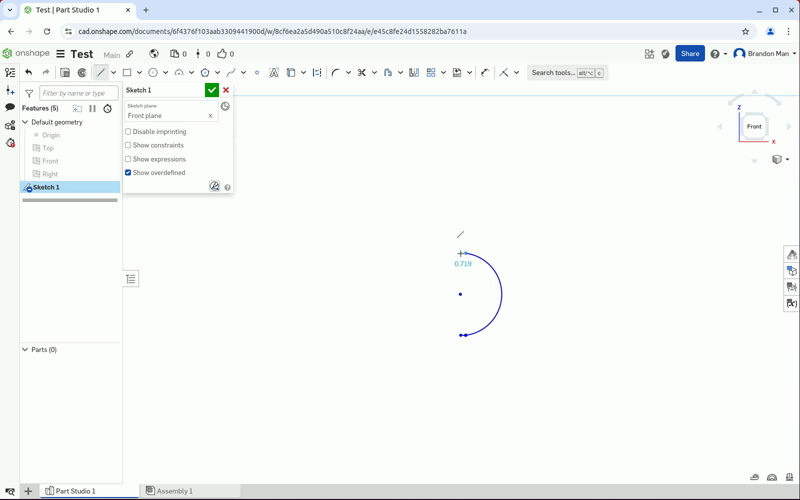
scroll(6)
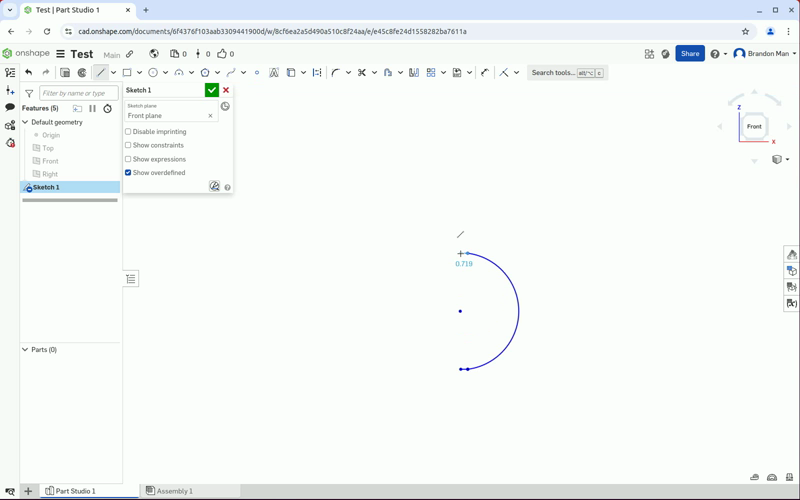
scroll(6)
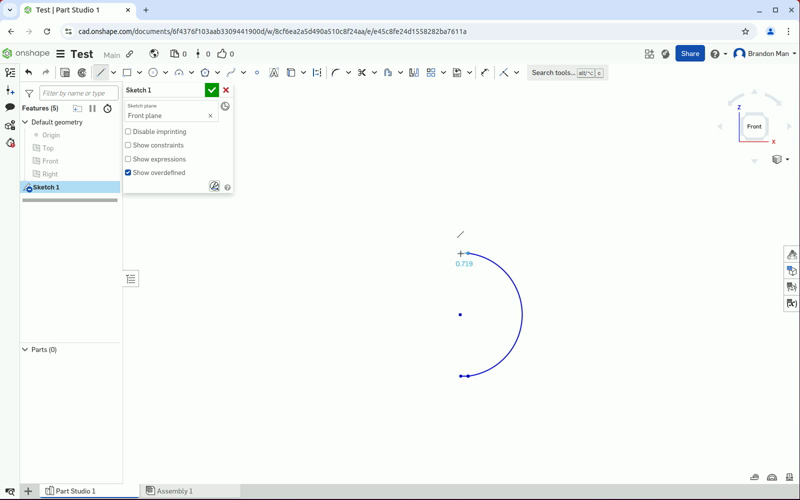
scroll(6)
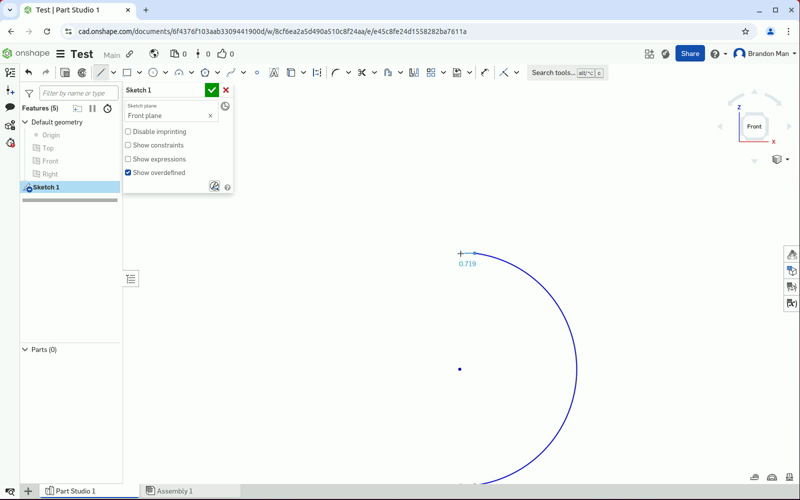
scroll(6)
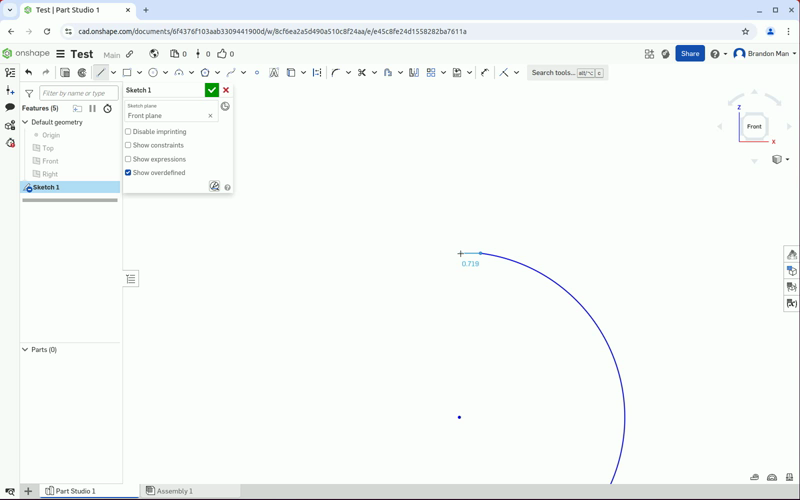
scroll(6)
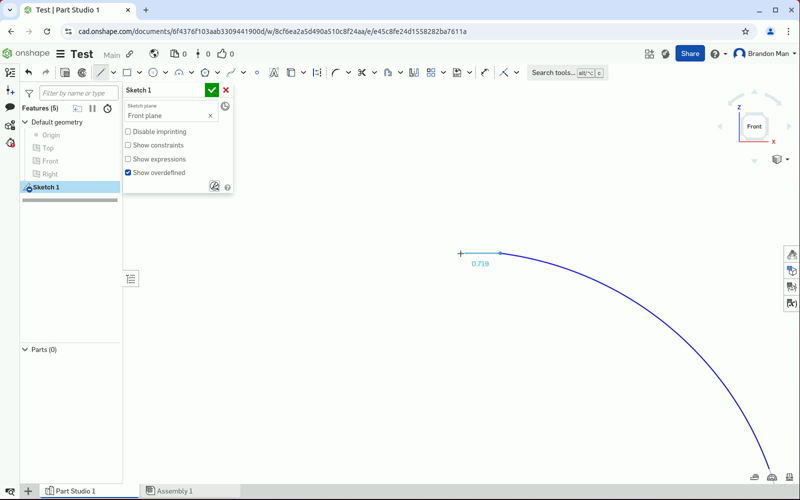
click(460, 253)
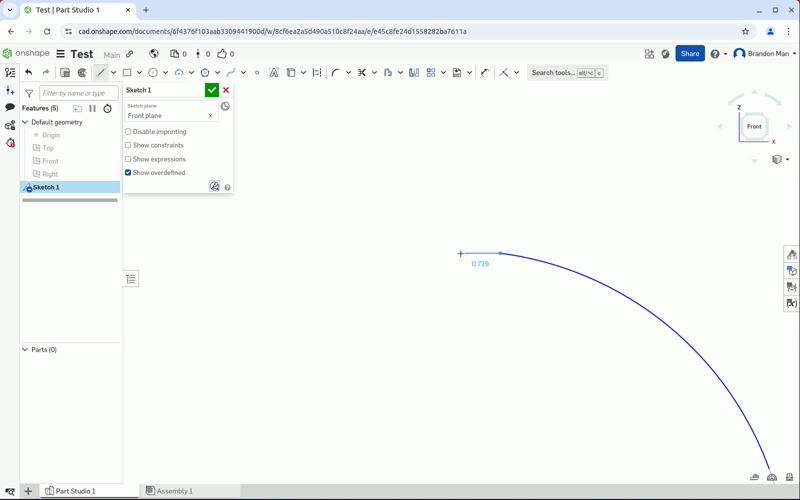
scroll(-6)
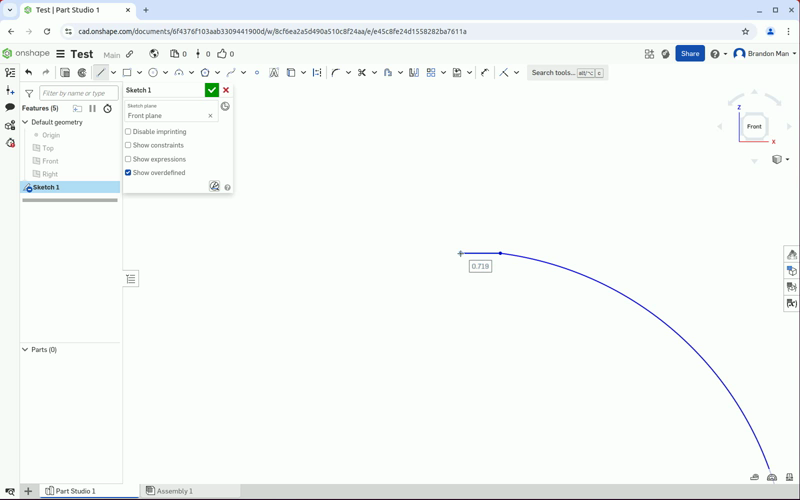
scroll(-6)
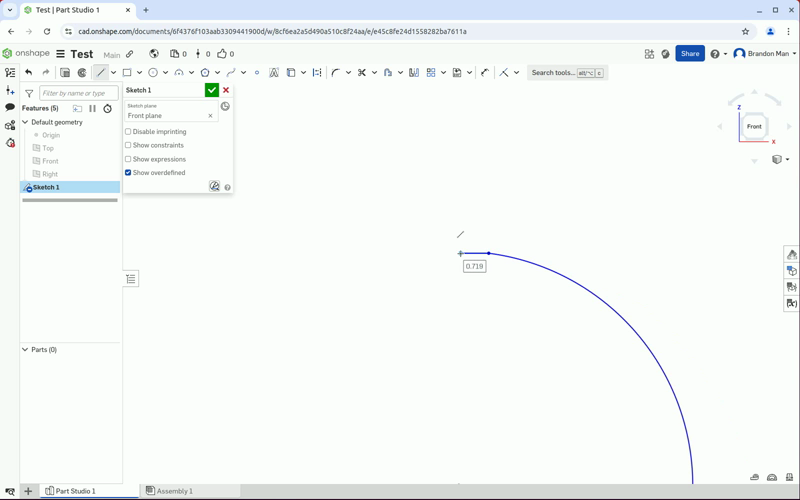
scroll(-6)
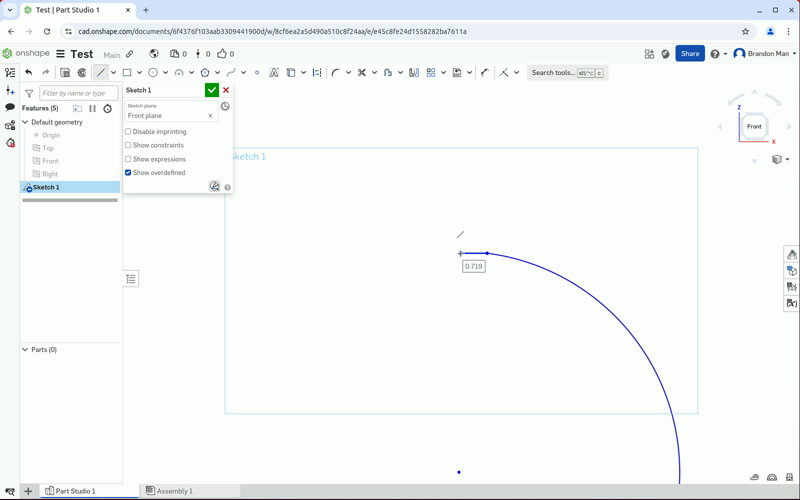
scroll(-6)
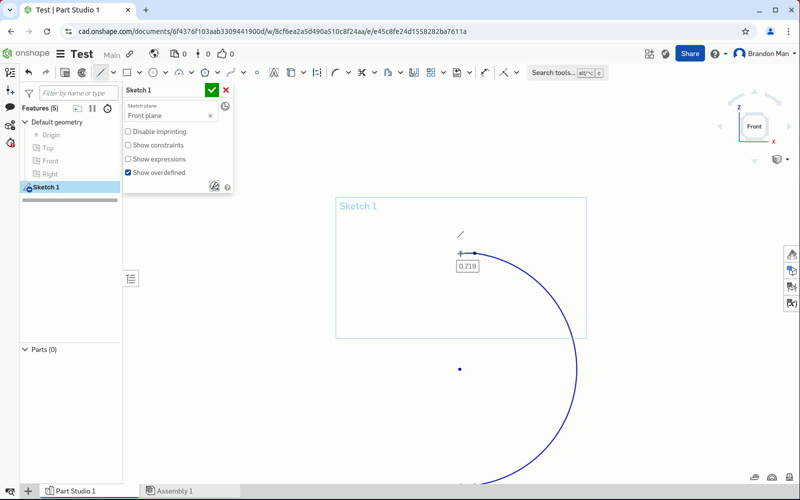
scroll(-6)
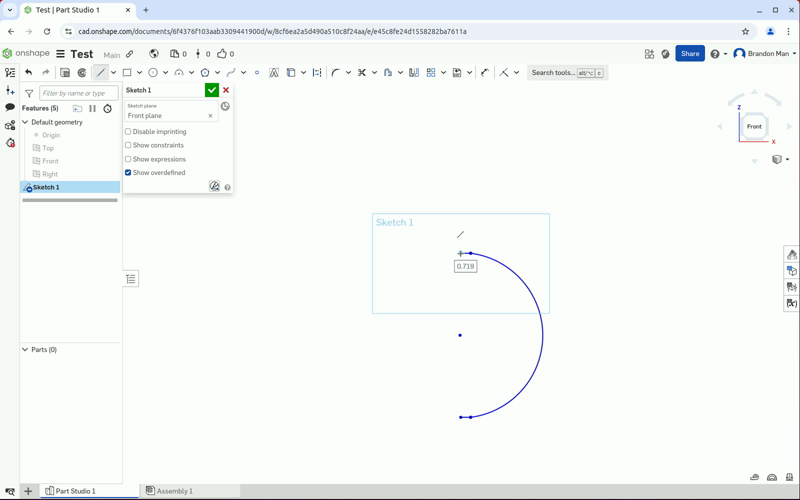
scroll(-6)
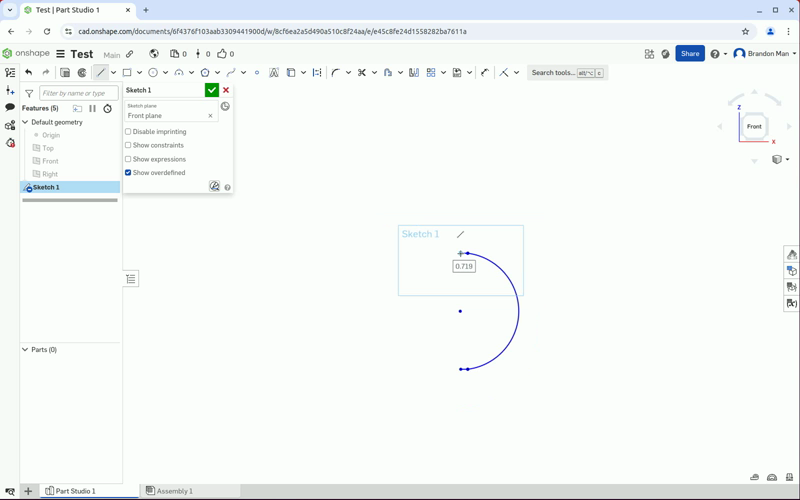
scroll(-6)
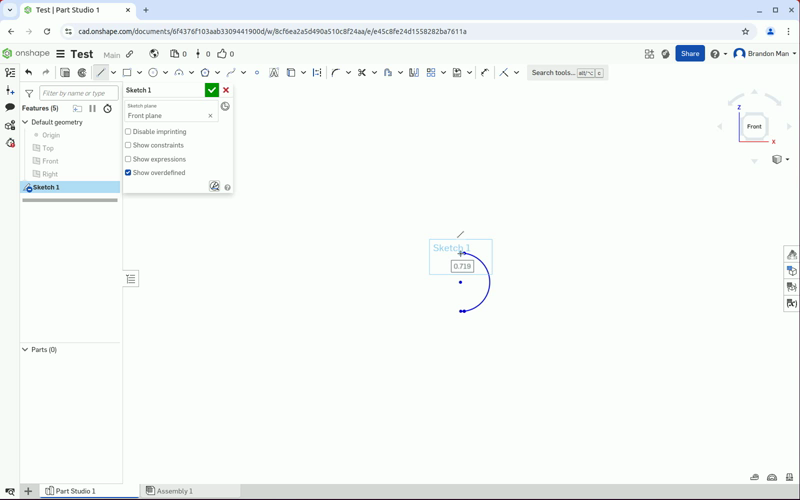
key_up(shift)
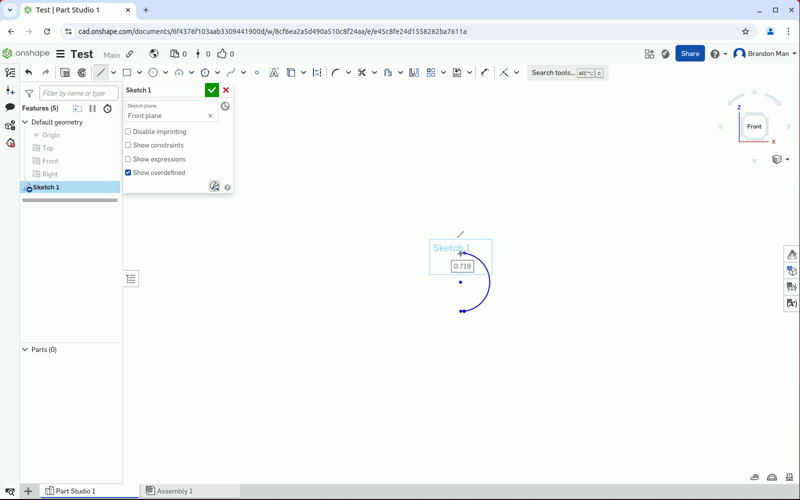
key(esc)
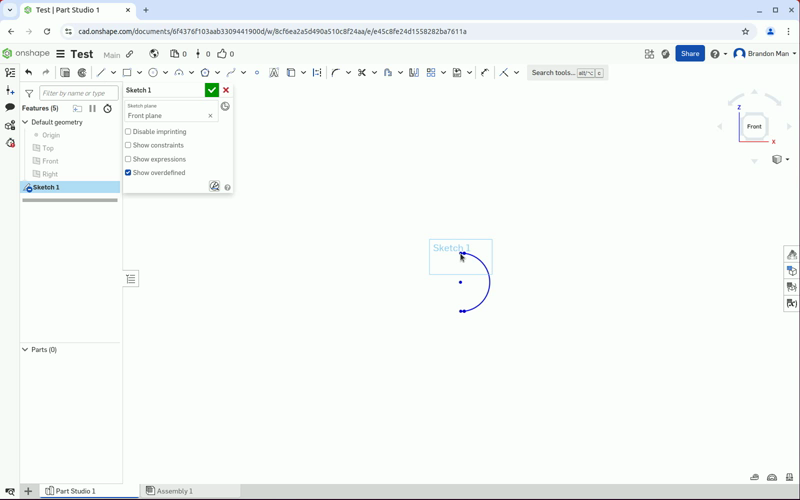
key(a)
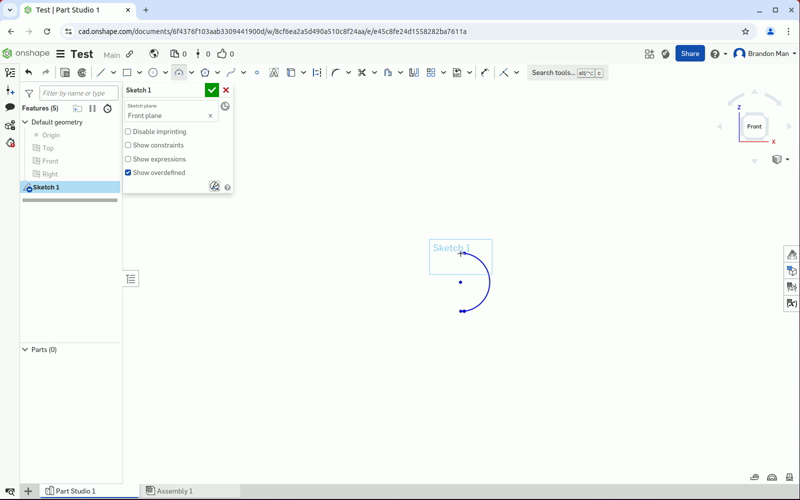
mouse_move(460, 253)
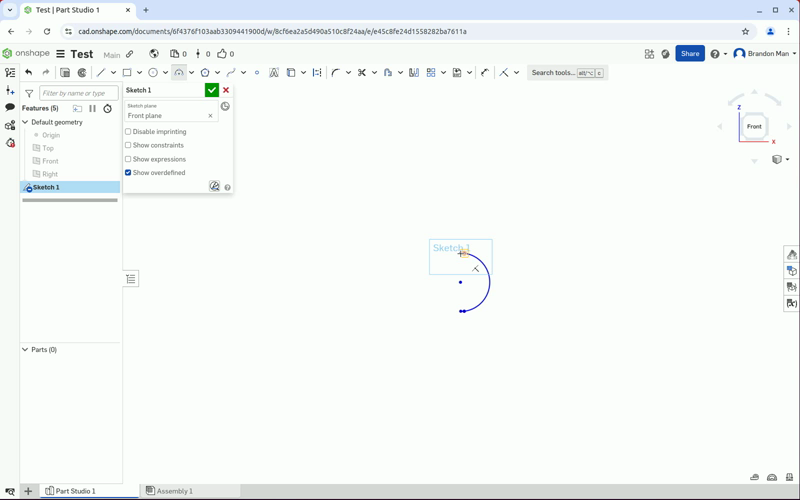
scroll(6)
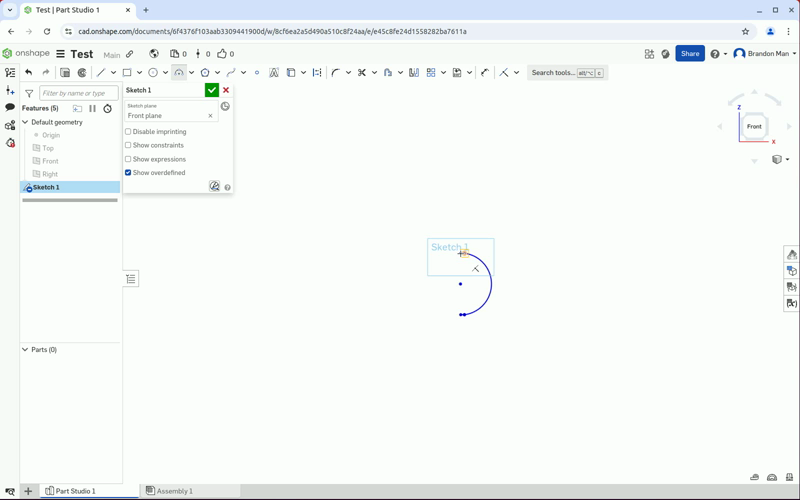
scroll(6)
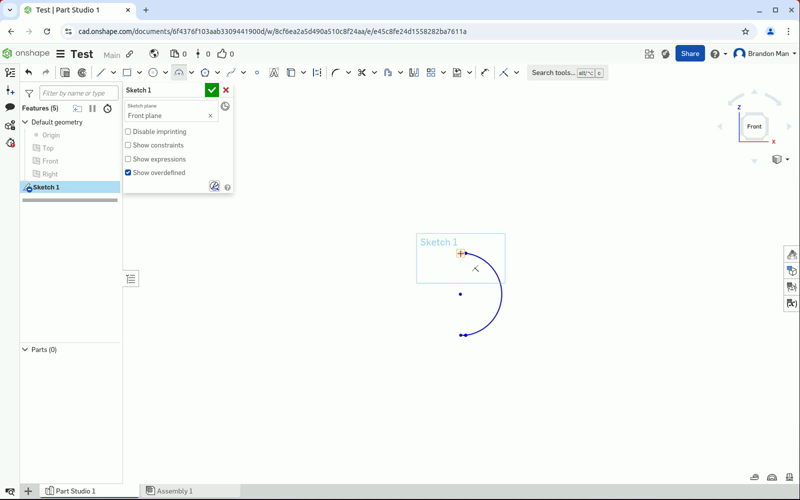
scroll(6)
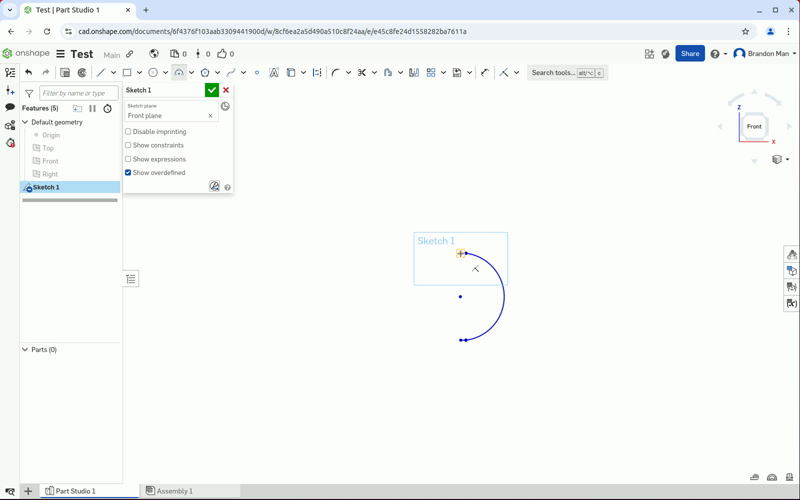
scroll(6)
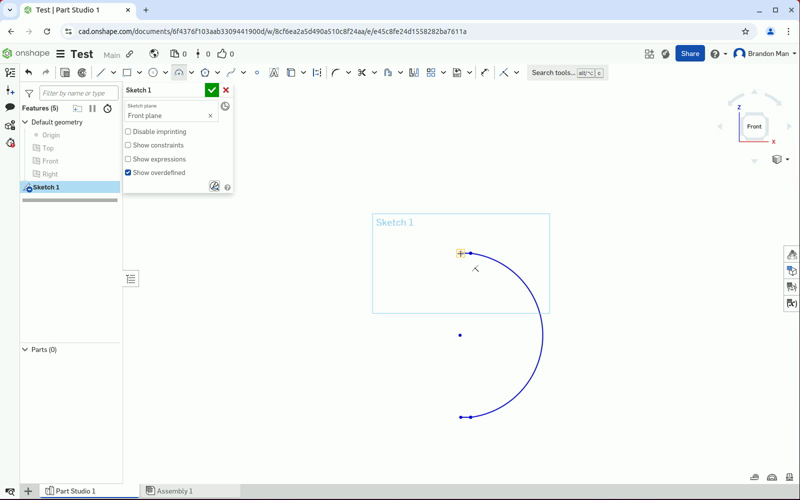
scroll(6)
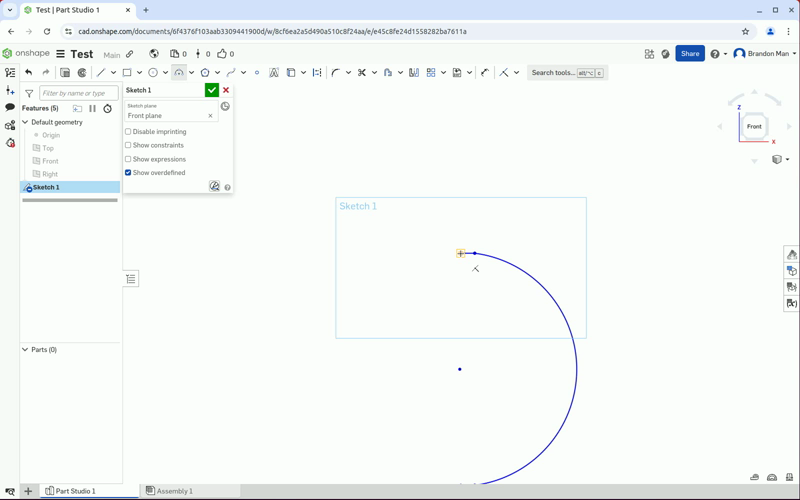
scroll(6)
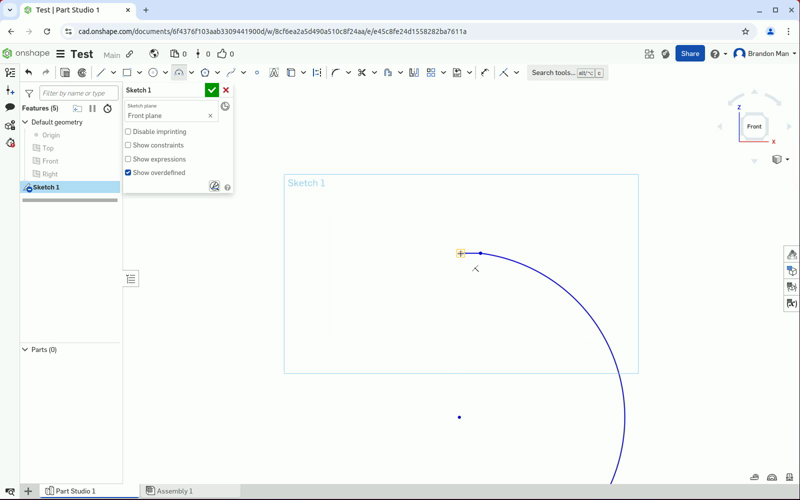
scroll(6)
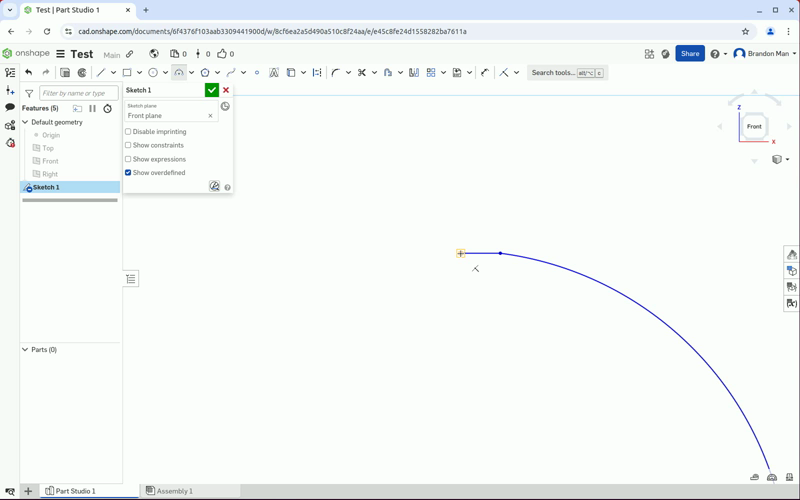
click(460, 253)
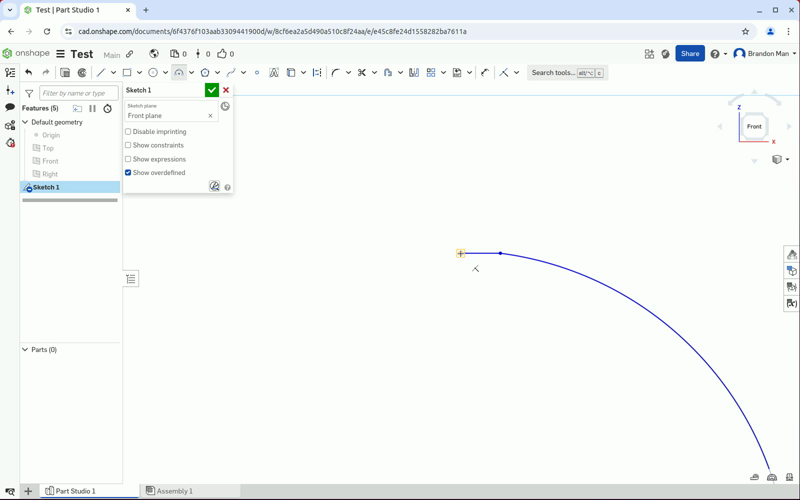
scroll(-6)
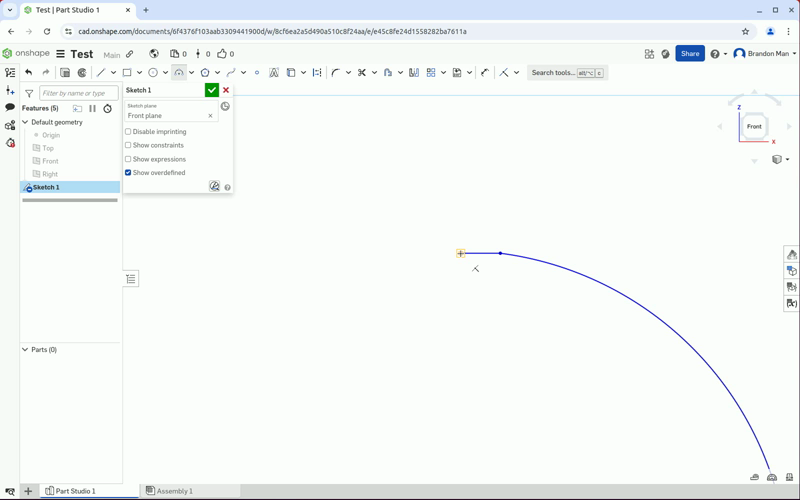
scroll(-6)
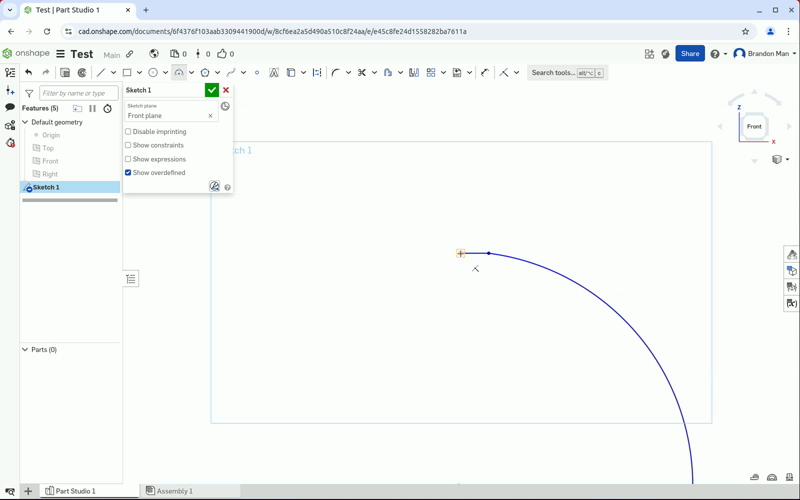
scroll(-6)
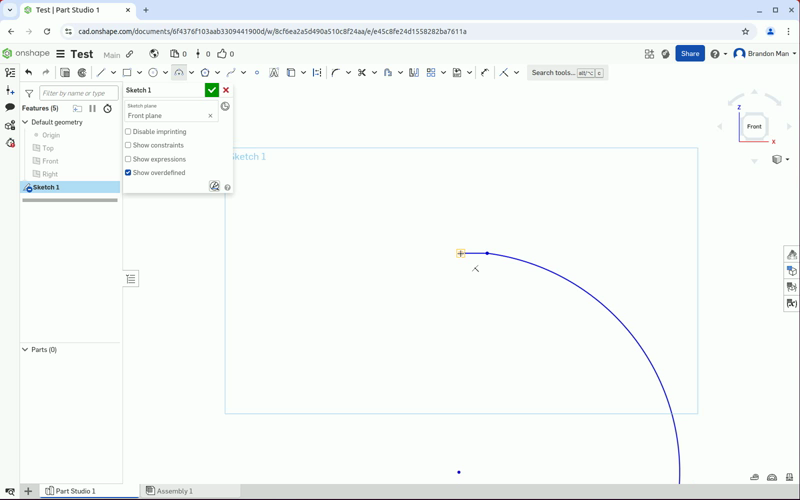
scroll(-6)
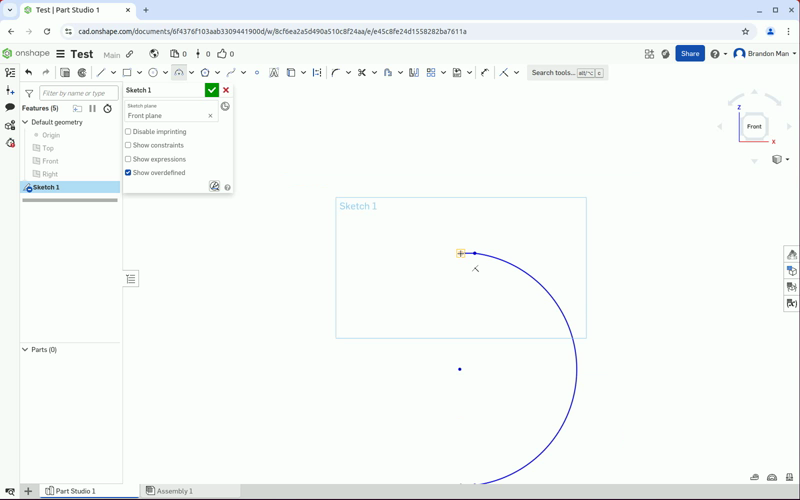
scroll(-6)
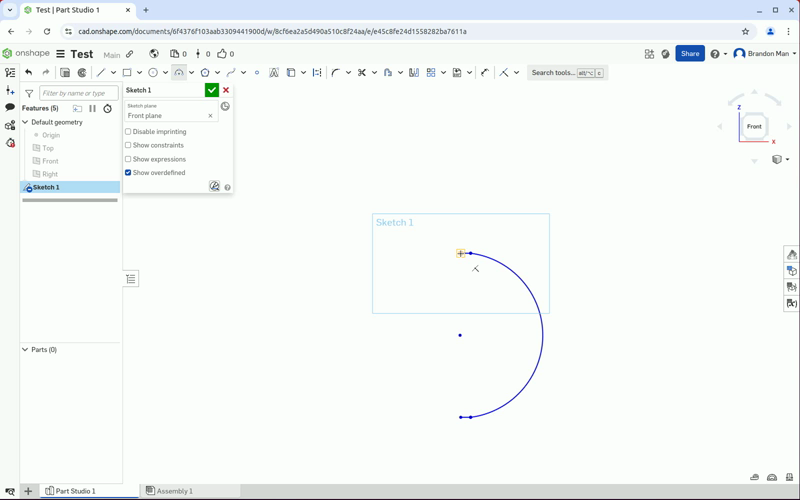
scroll(-6)
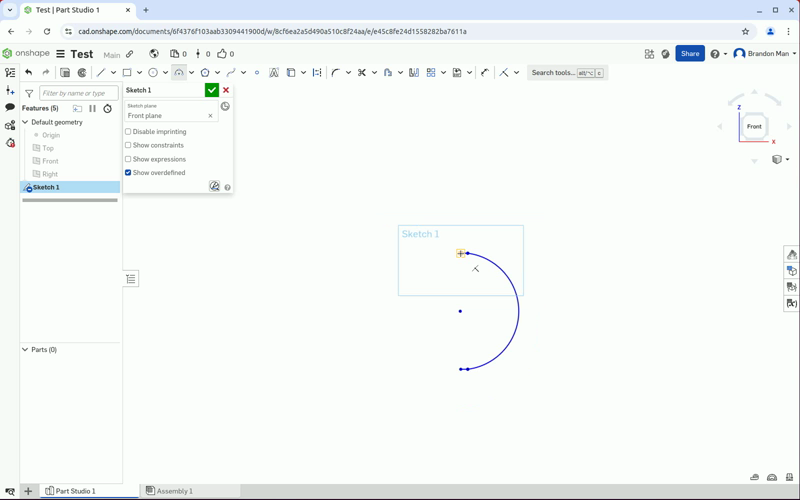
scroll(-6)
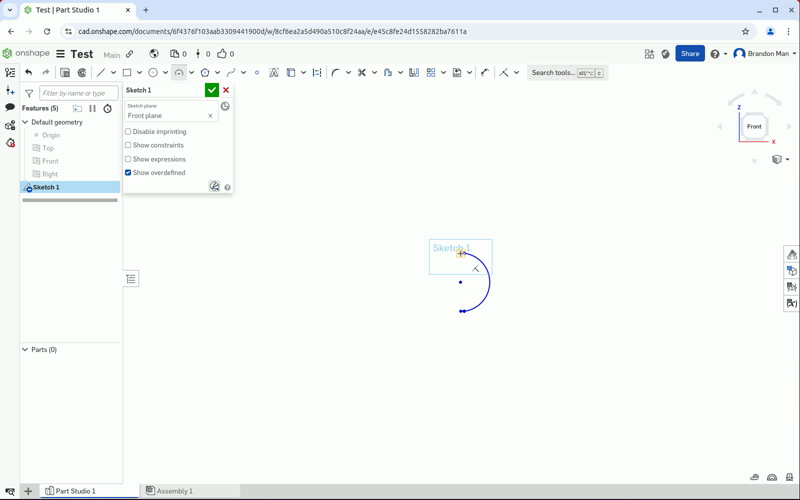
mouse_move(460, 311)
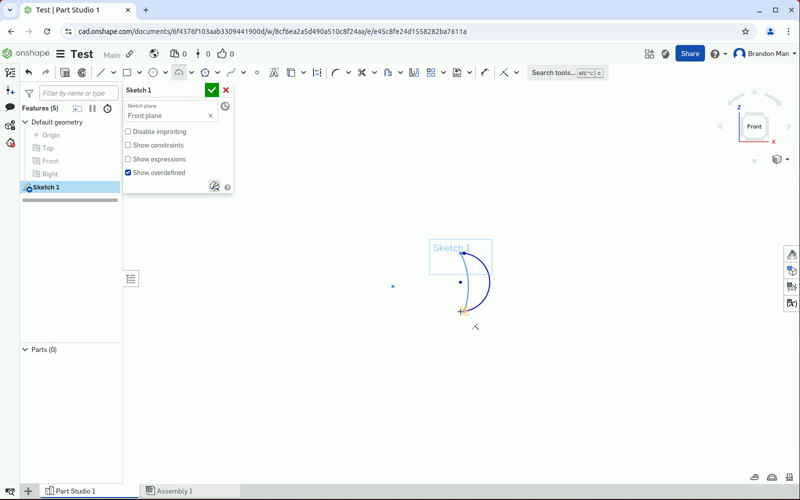
scroll(6)
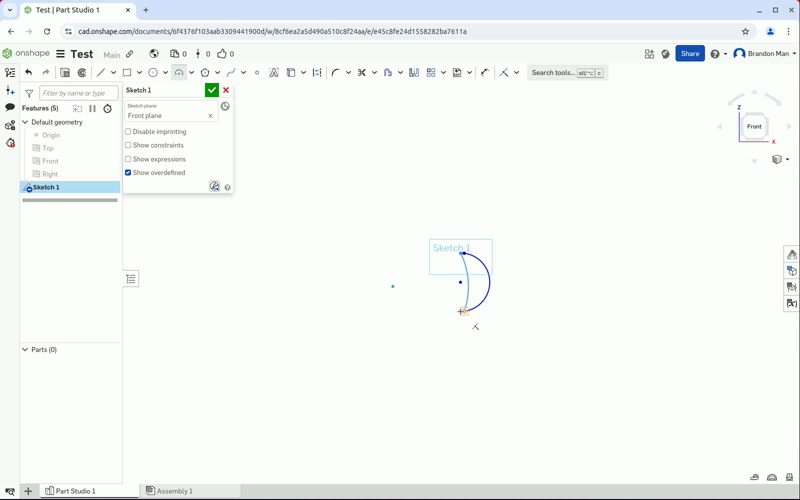
scroll(6)
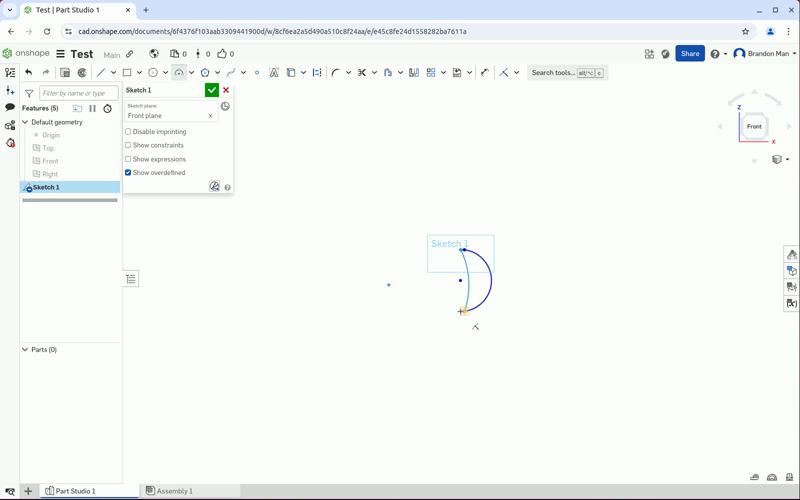
scroll(6)
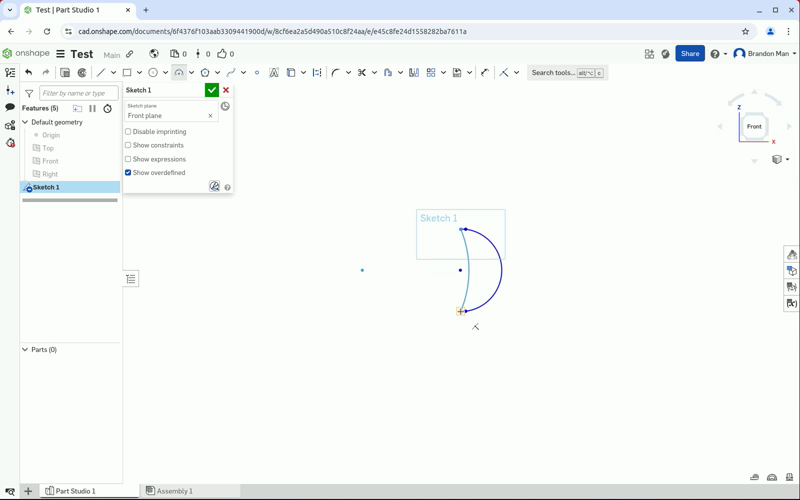
scroll(6)
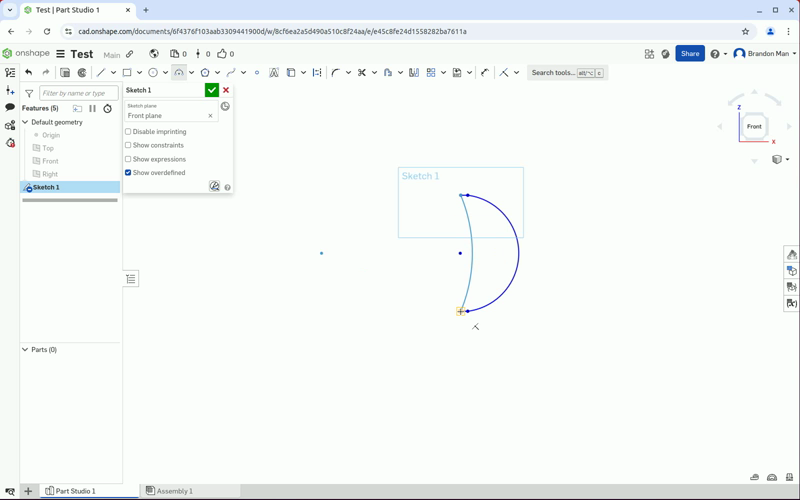
scroll(6)
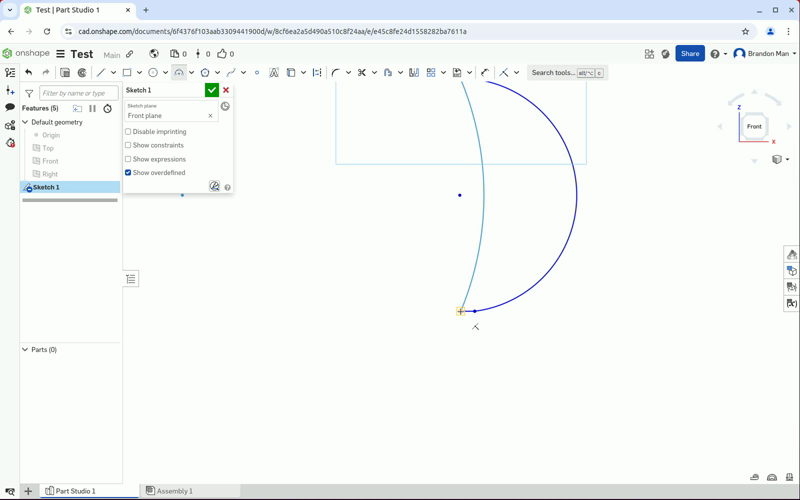
scroll(6)
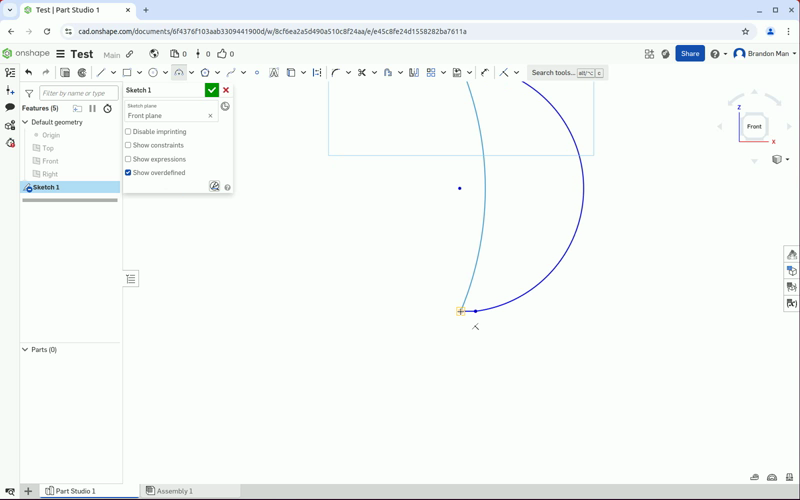
scroll(6)
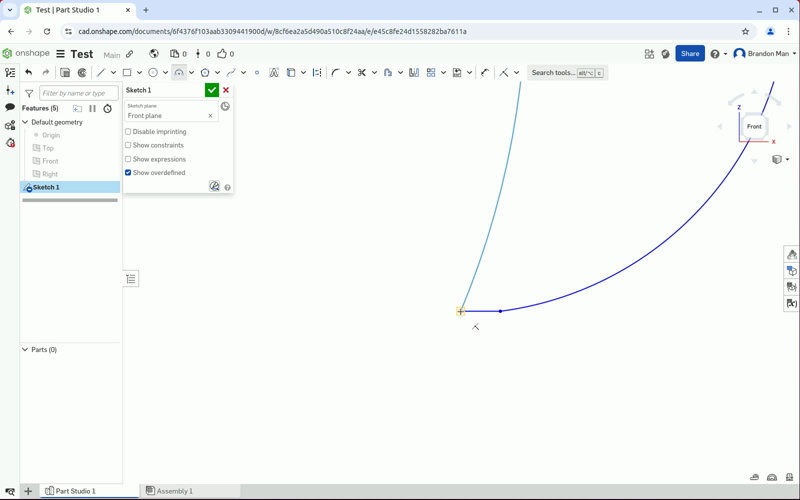
click(460, 311)
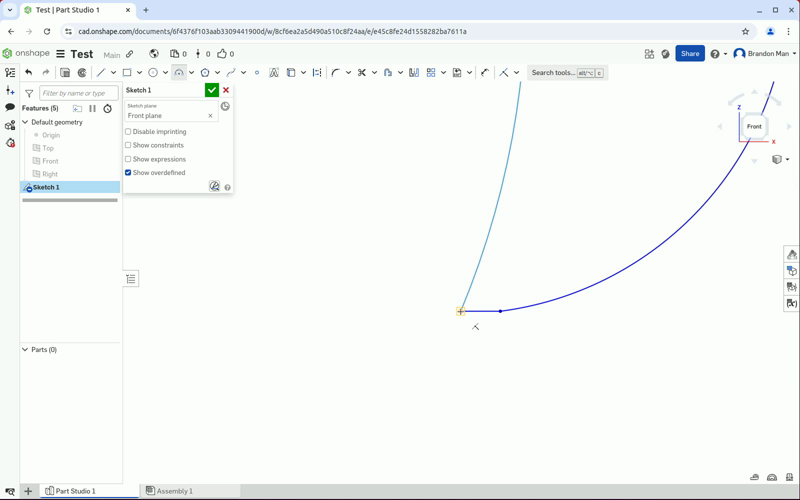
scroll(-6)
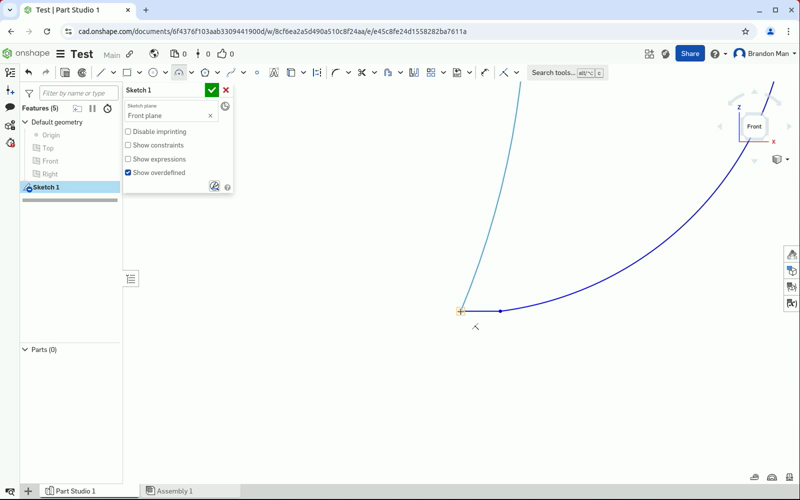
scroll(-6)
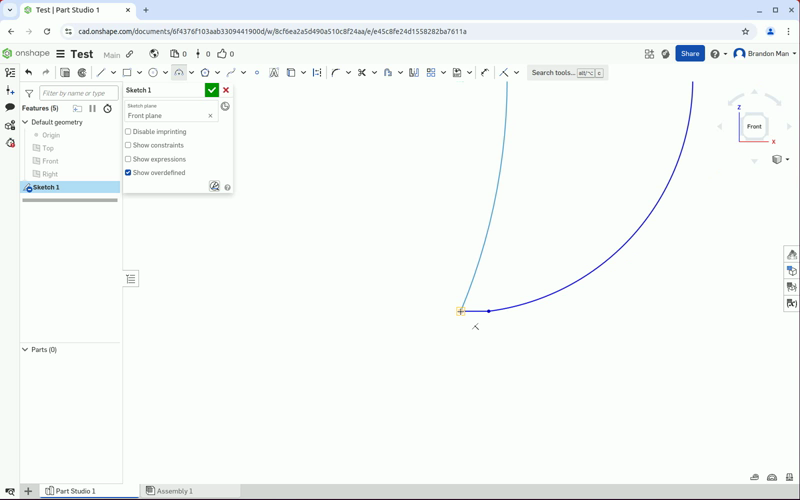
scroll(-6)
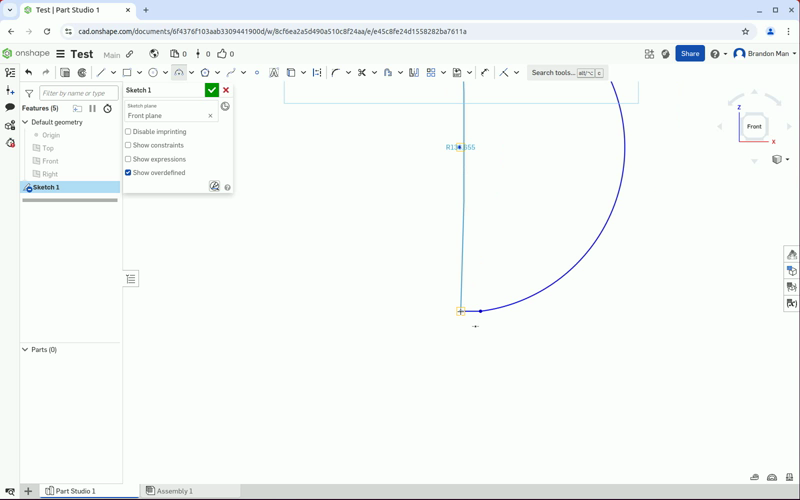
scroll(-6)
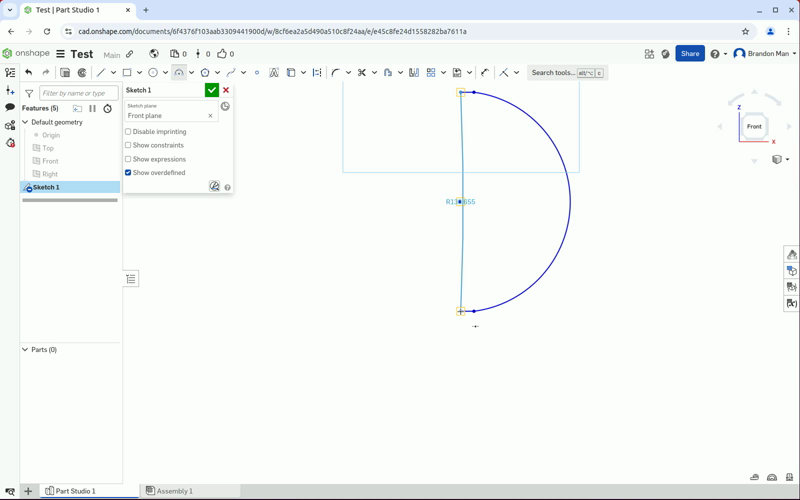
scroll(-6)
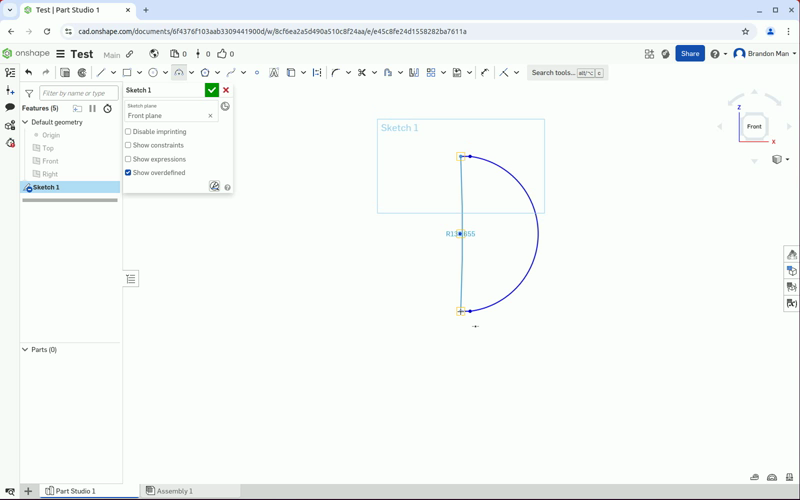
scroll(-6)
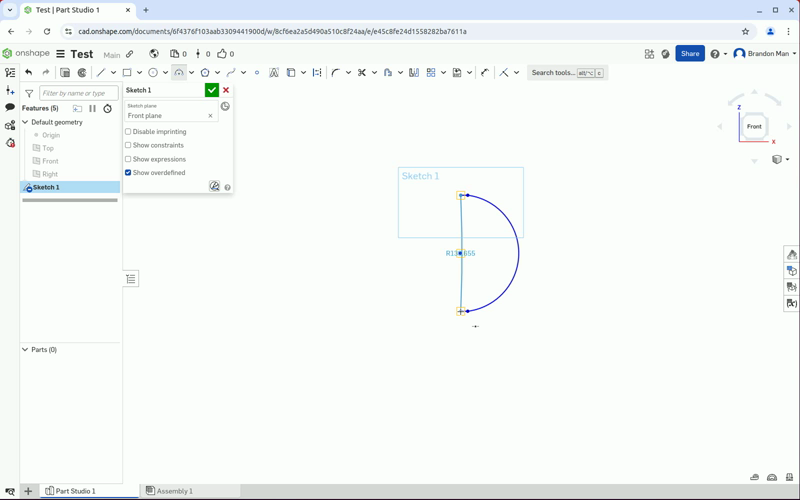
scroll(-6)
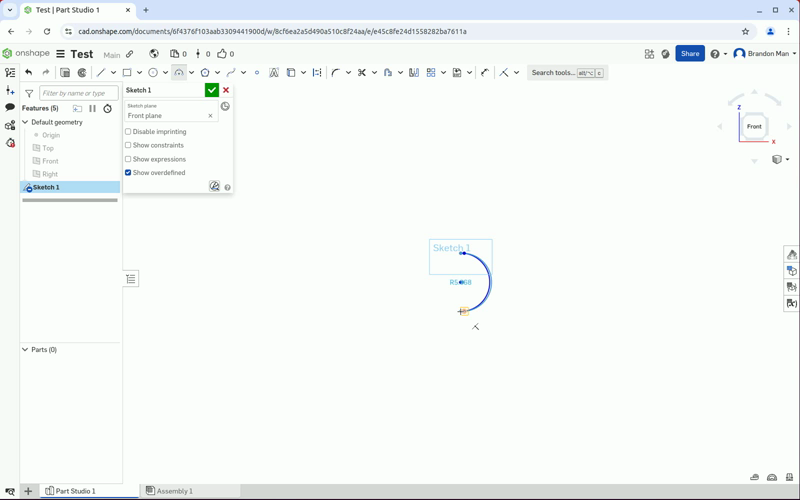
key_down(shift)
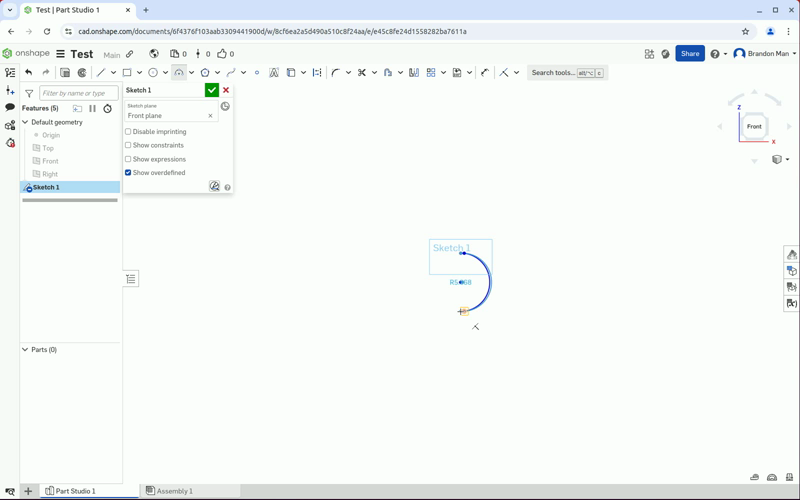
mouse_move(431, 282)
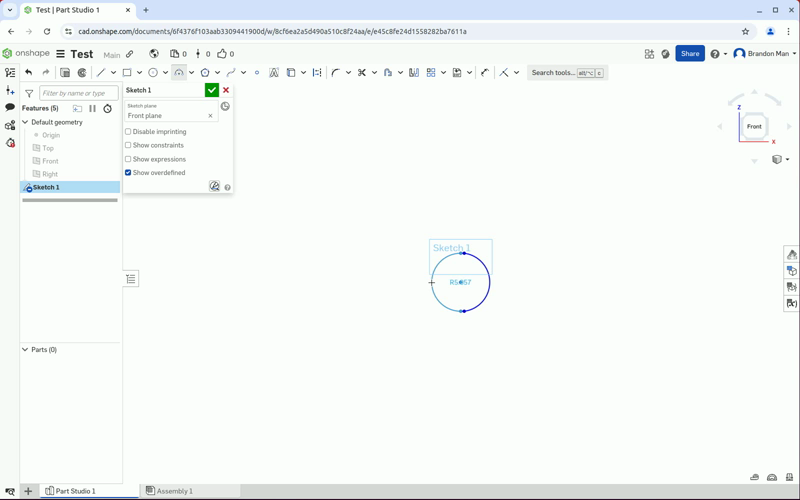
click(431, 282)
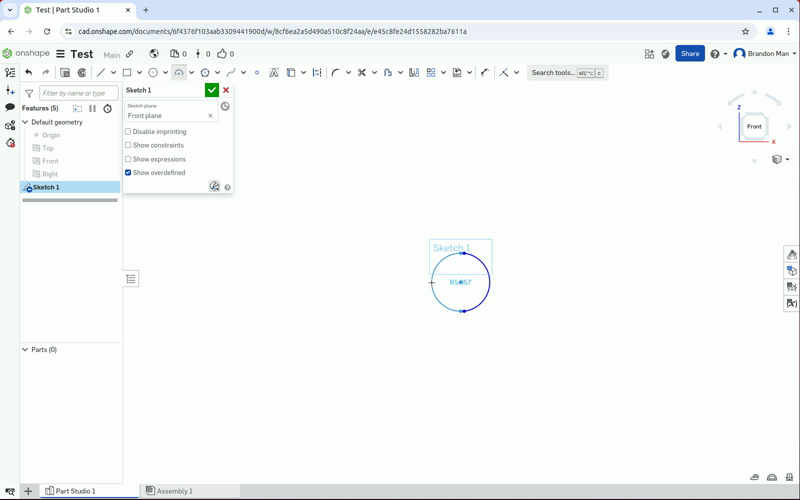
key_up(shift)
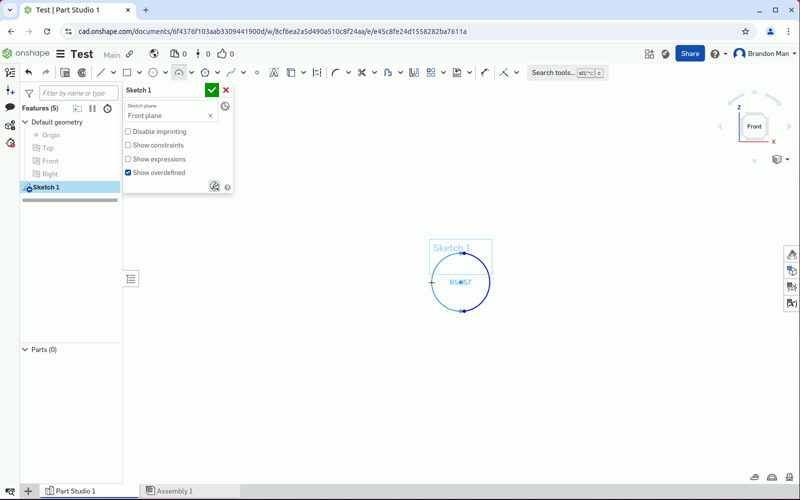
key(esc)
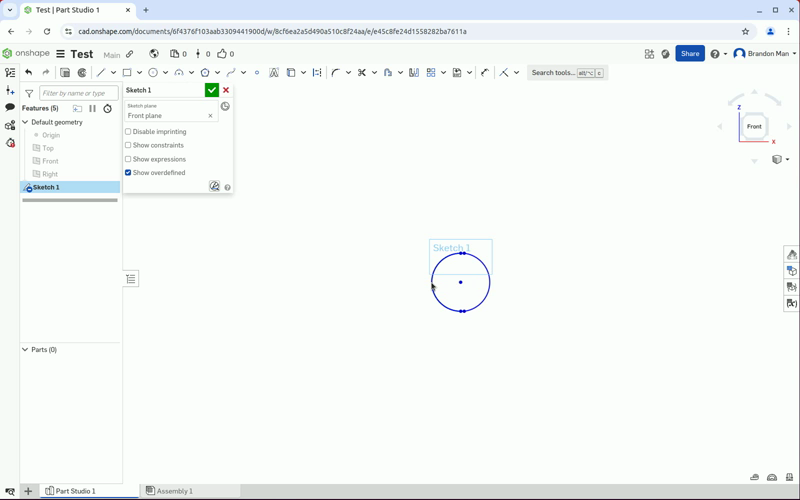
key(c)
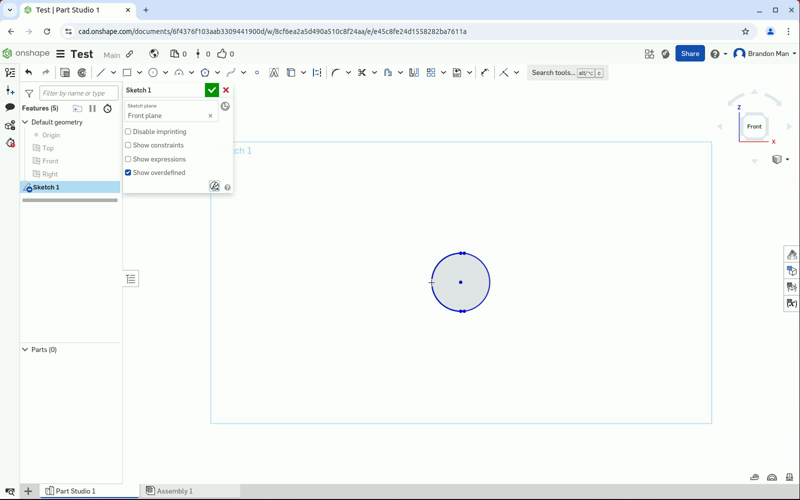
key_down(shift)
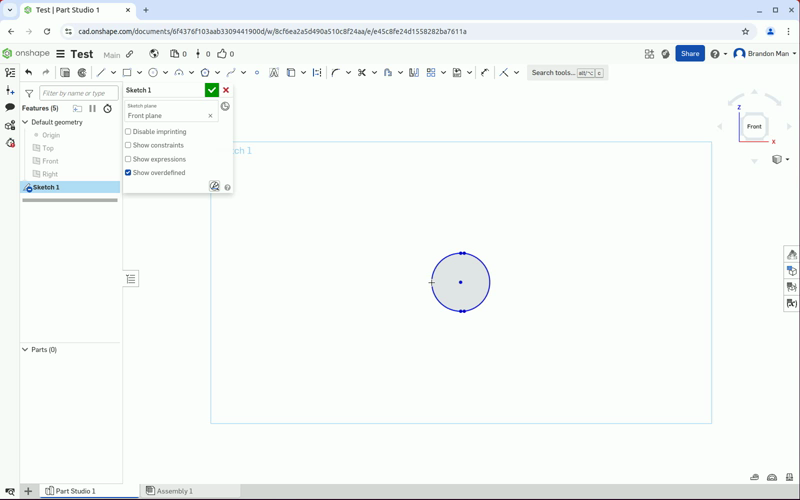
mouse_move(460, 281)
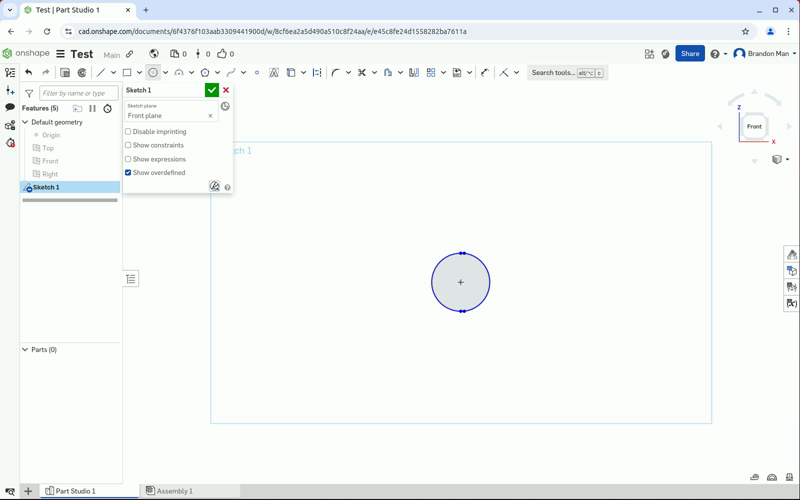
click(460, 281)
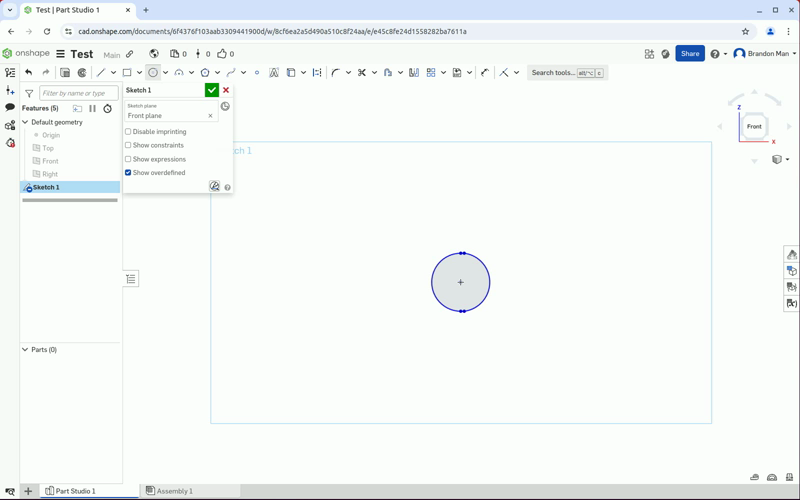
key_up(shift)
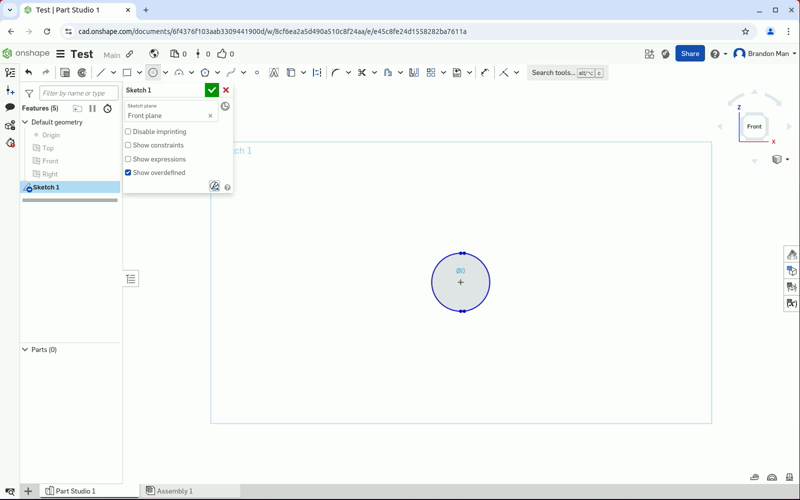
mouse_move(473, 281)
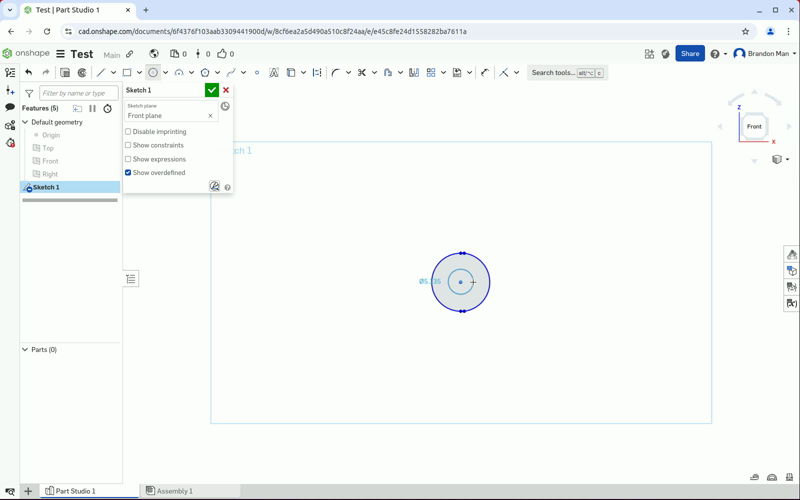
click(473, 281)
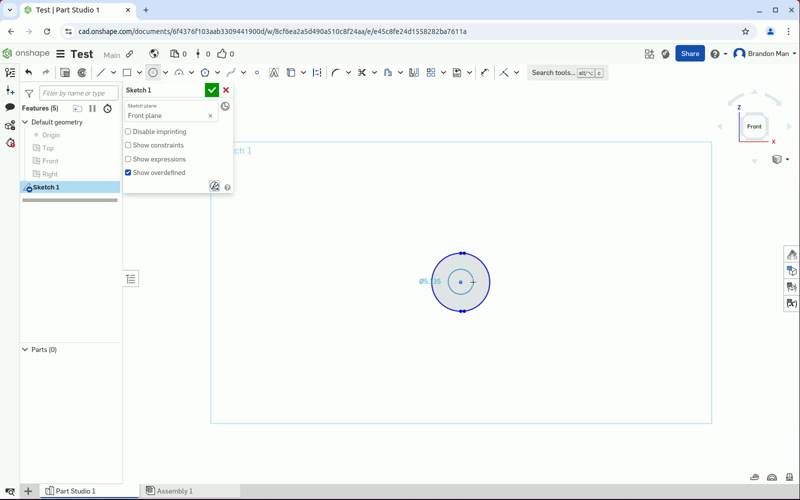
key(esc)
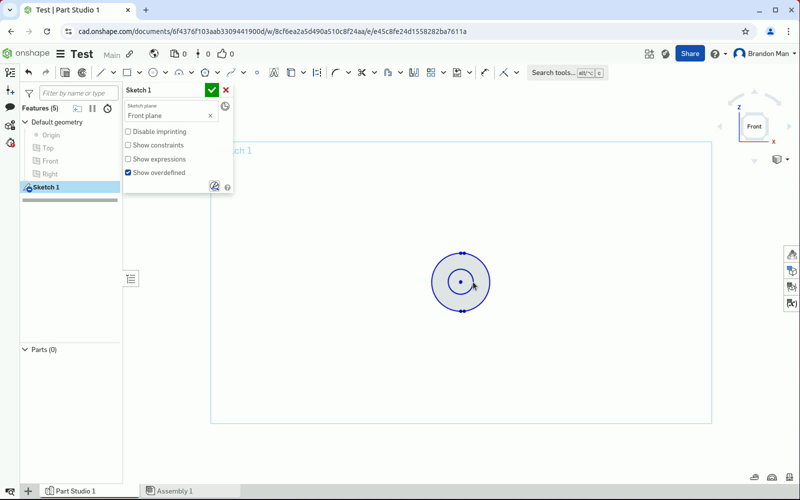
mouse_move(477, 283)
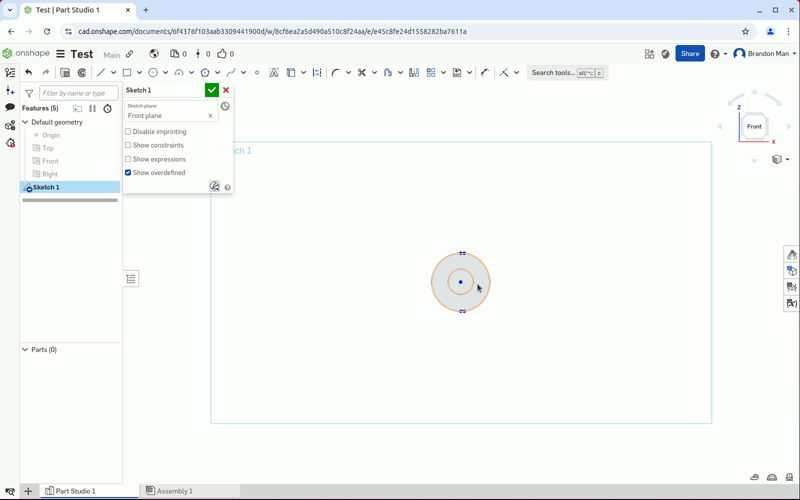
click(477, 283)
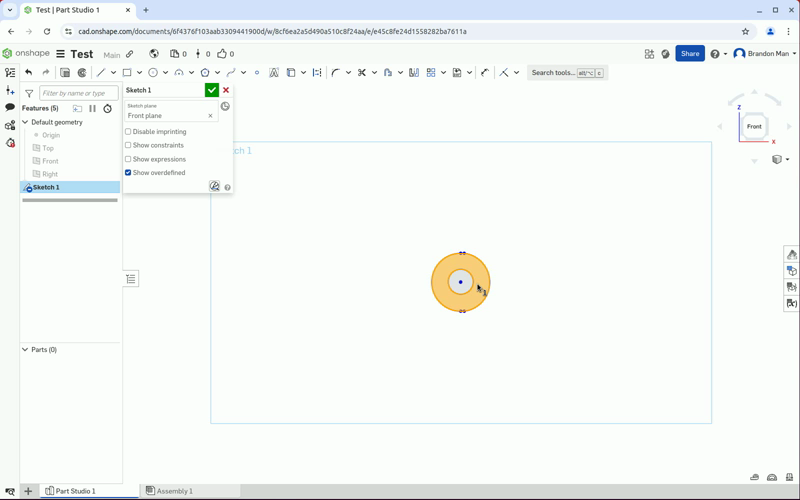
mouse_move(73, 352)
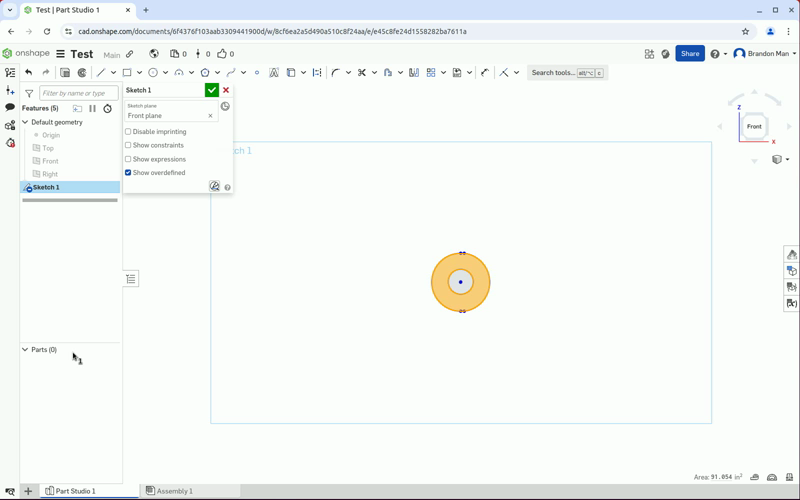
key(shift+y)
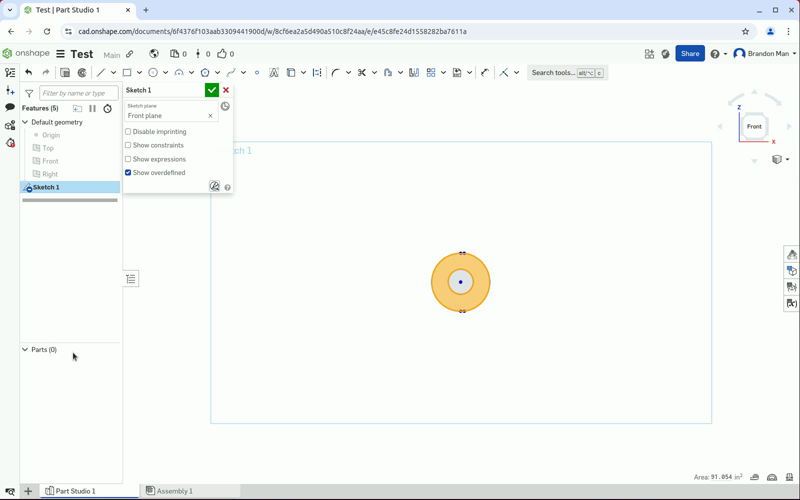
key(shift+e)
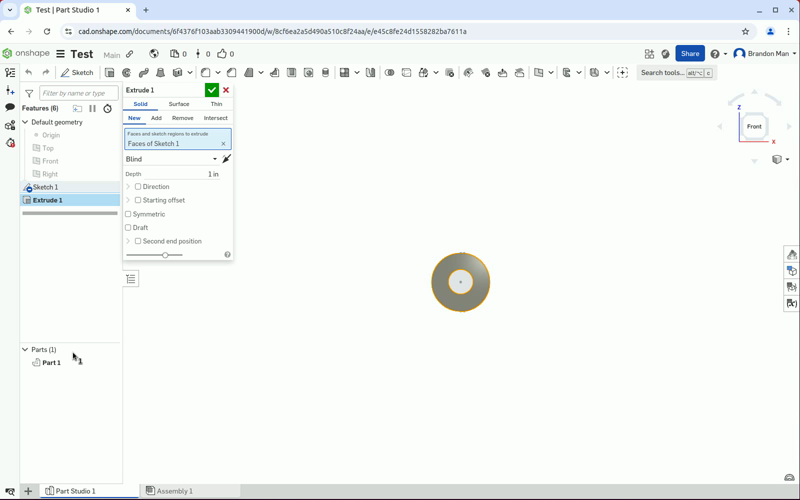
mouse_move(143, 106)
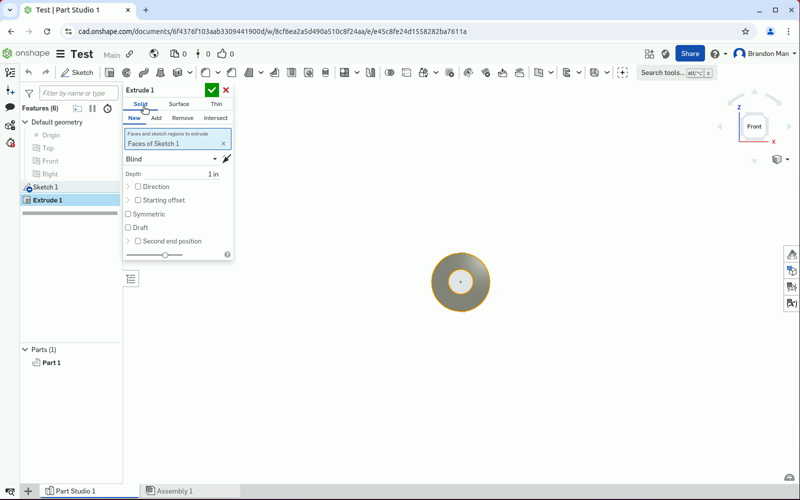
click(143, 106)
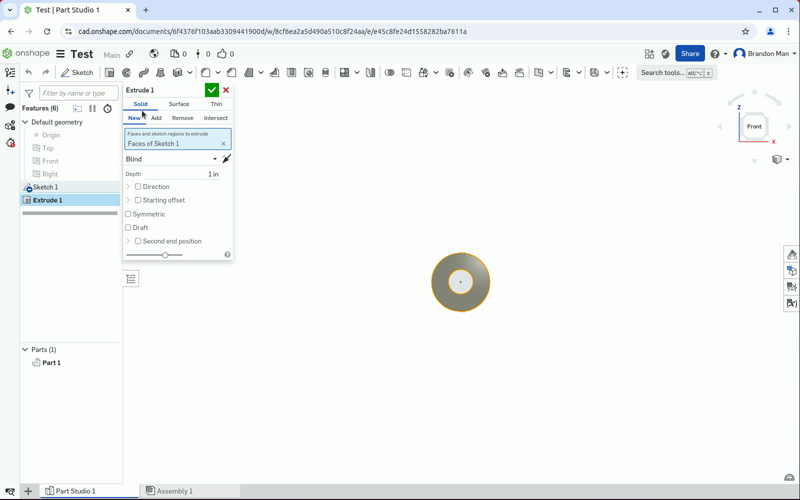
mouse_move(137, 120)
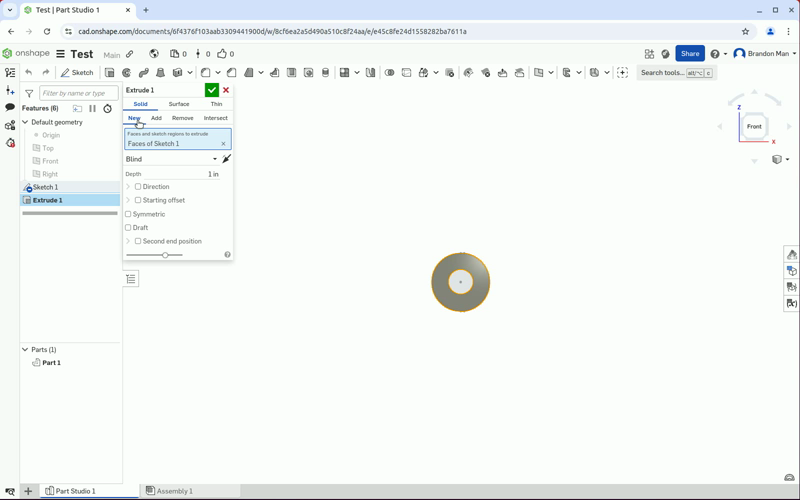
click(137, 120)
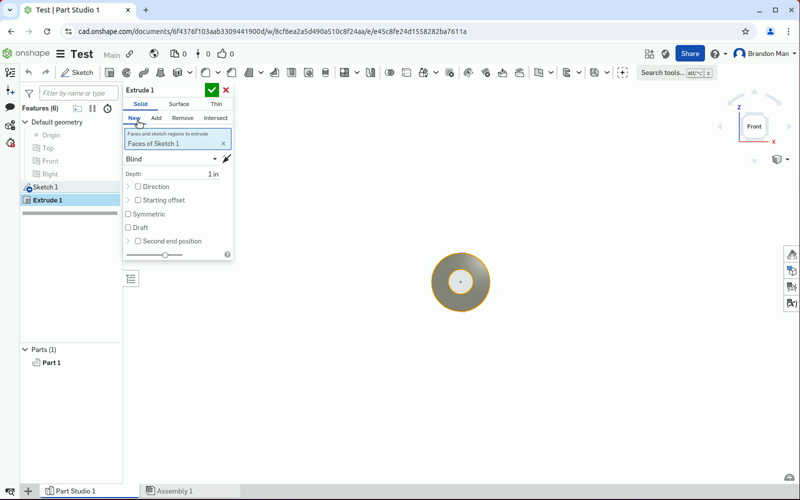
key(tab, 4)
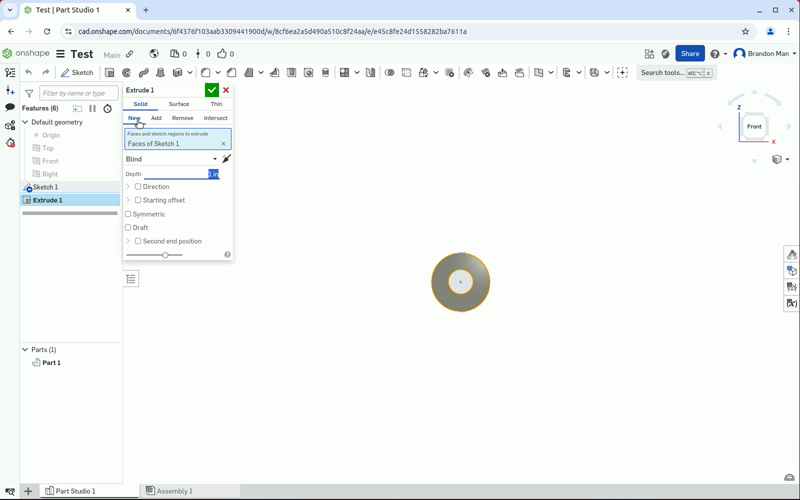
text(-2.648)
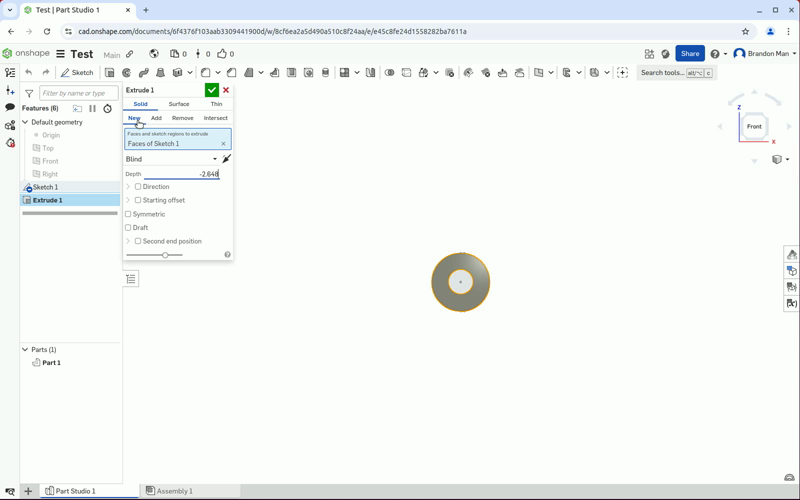
key(enter)
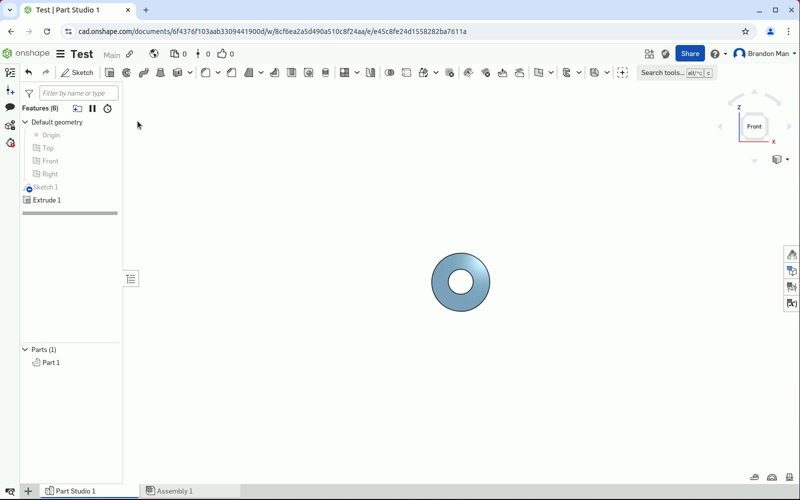
key(shift+h)
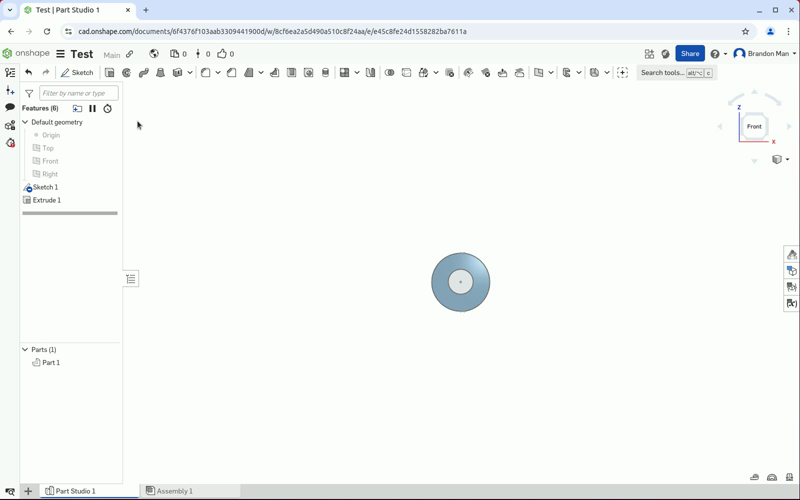
key(shift+h)
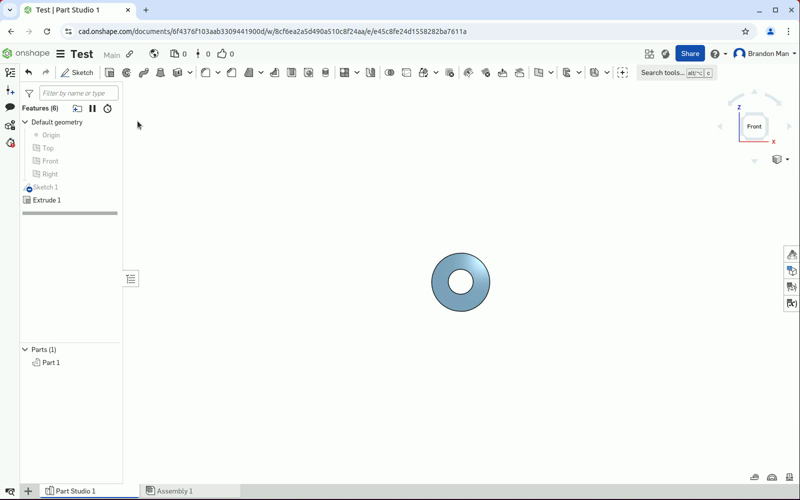
mouse_move(73, 189)
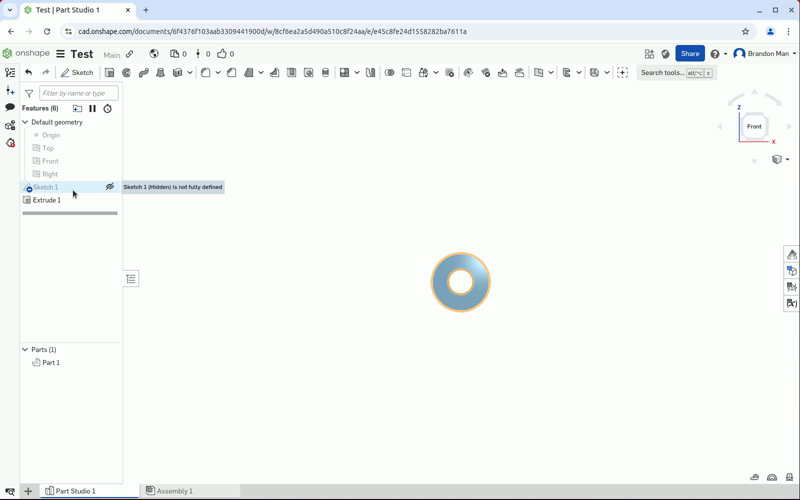
click(73, 189)
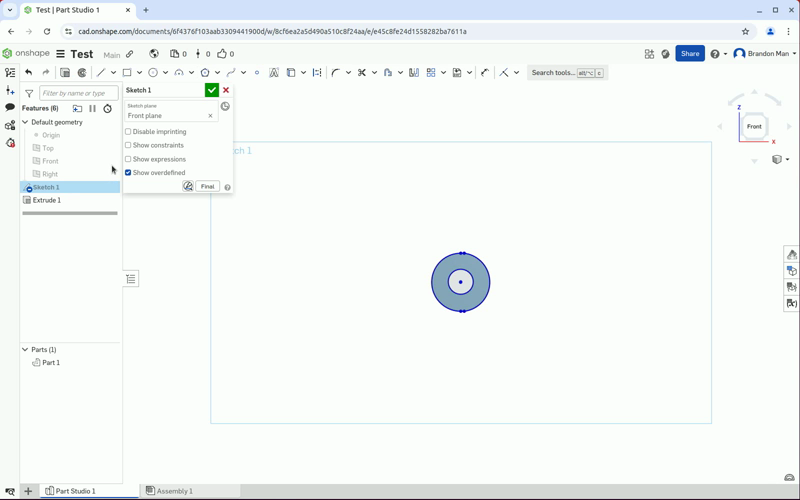
mouse_move(229, 92)
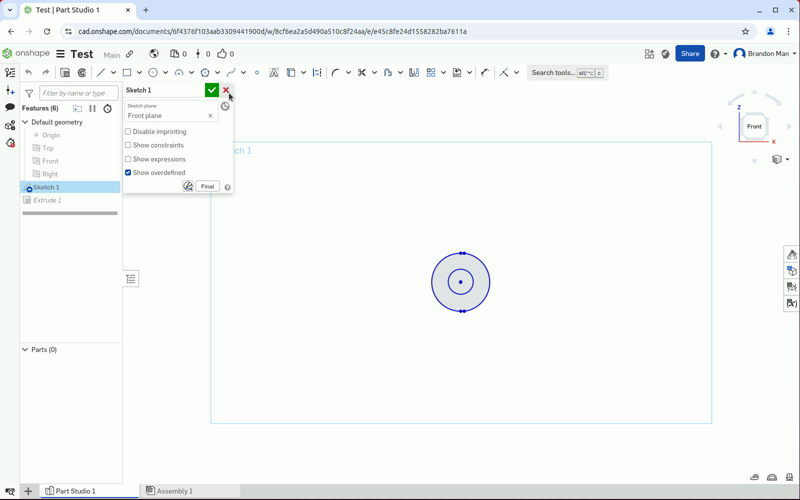
click(229, 92)
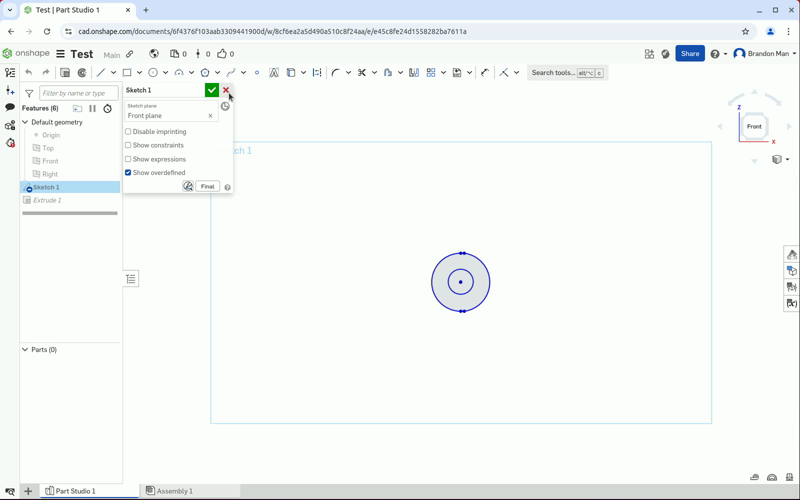
key(shift+s)
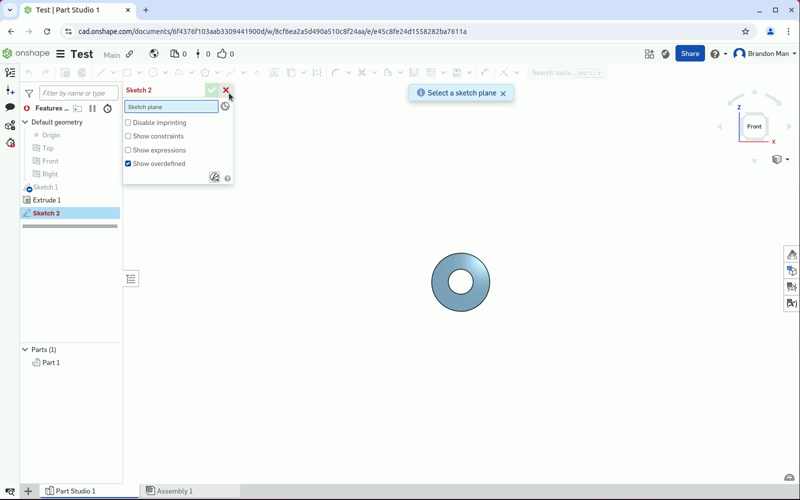
mouse_move(73, 163)
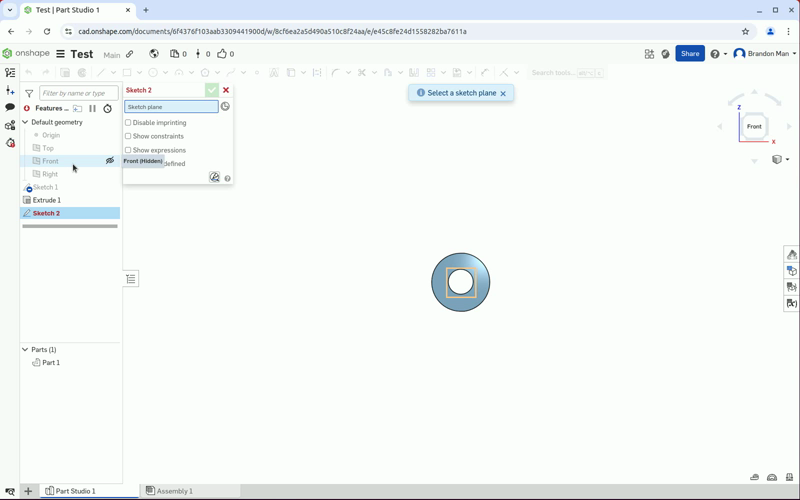
click(73, 163)
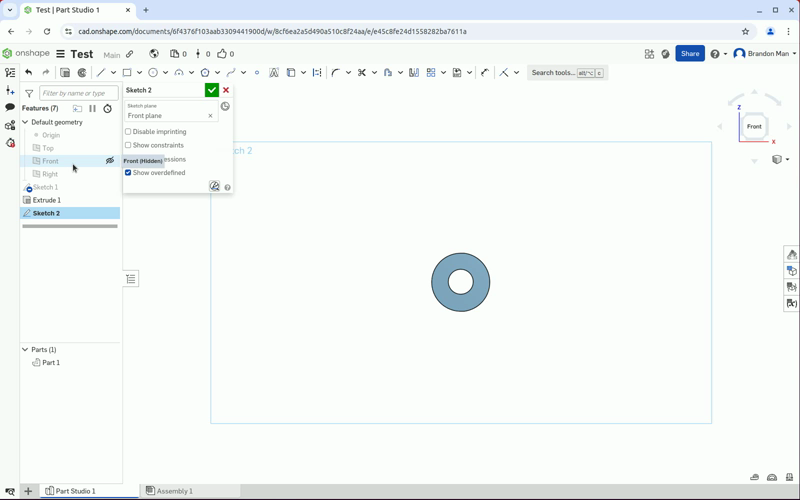
mouse_move(73, 352)
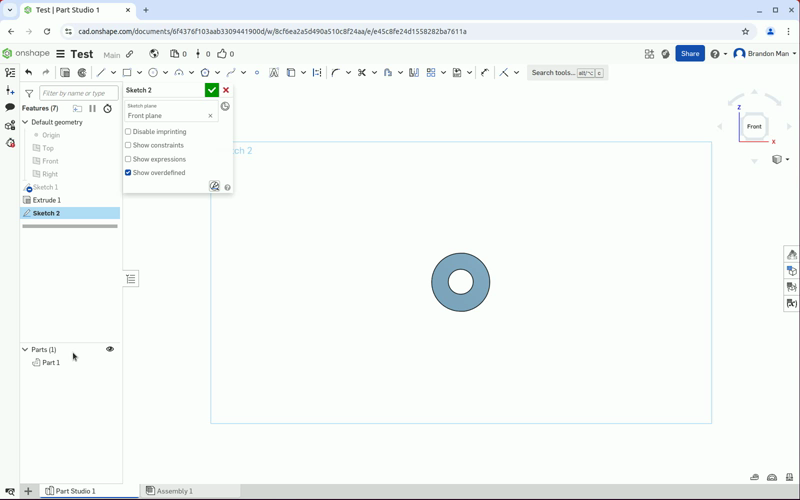
key(y)
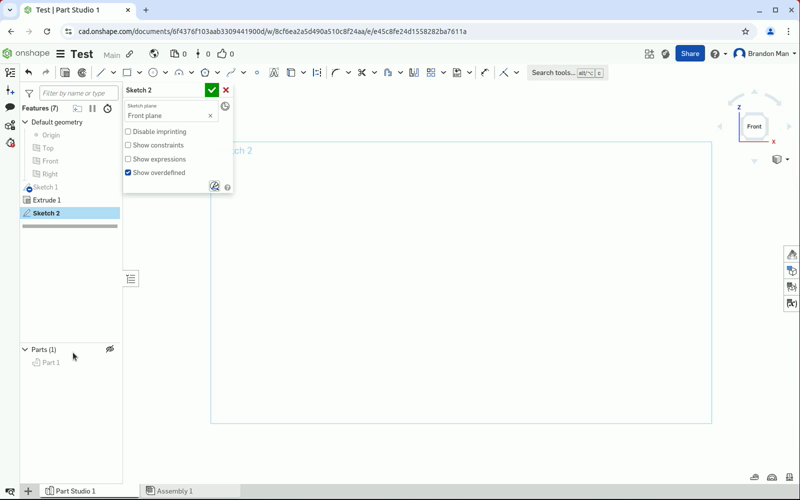
key(l)
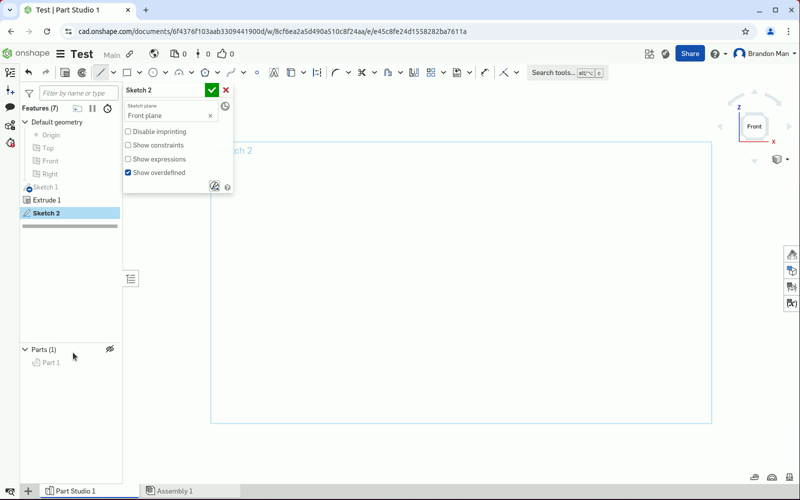
key_down(shift)
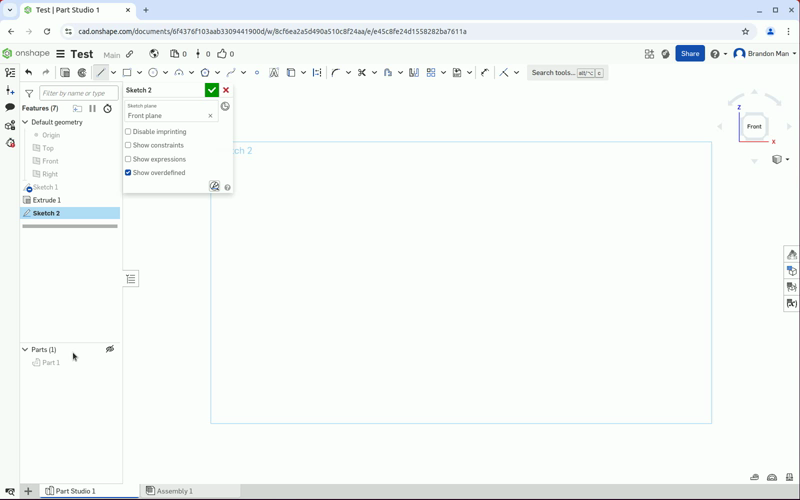
mouse_move(464, 311)
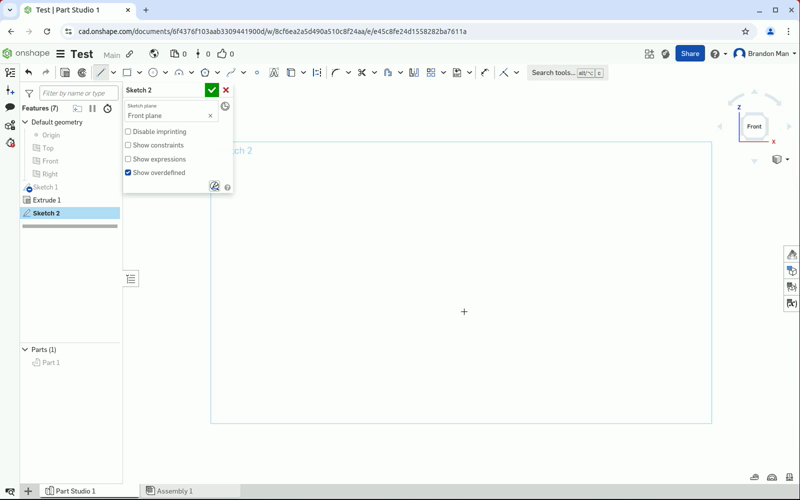
click(464, 311)
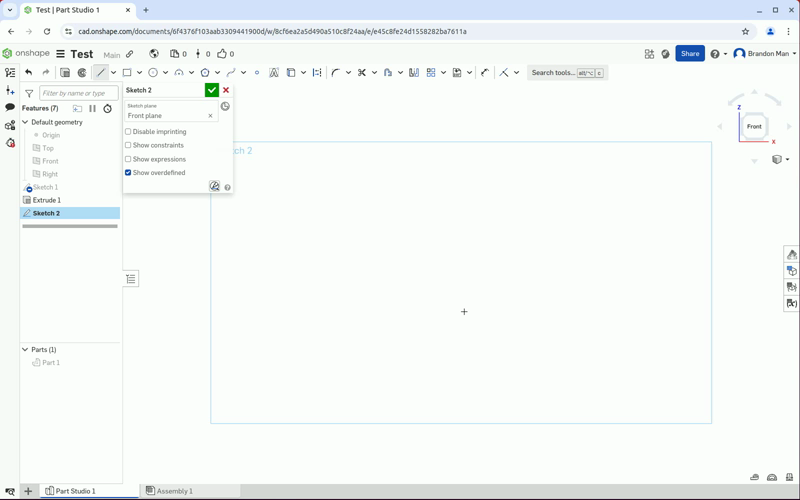
key_up(shift)
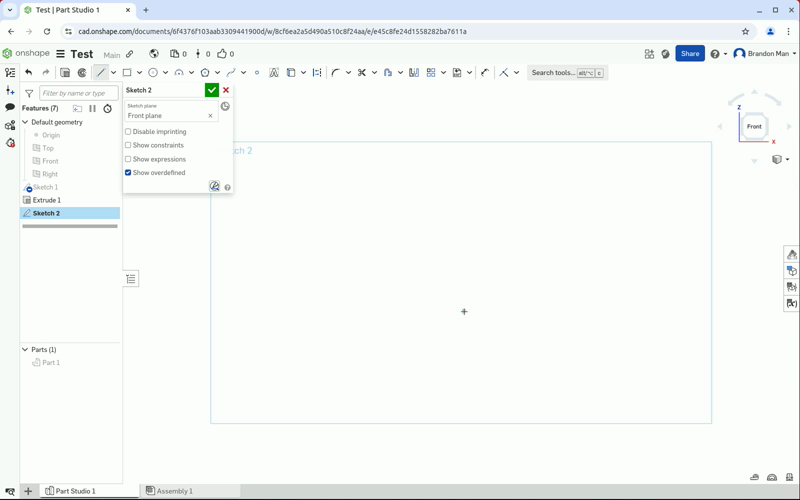
key_down(shift)
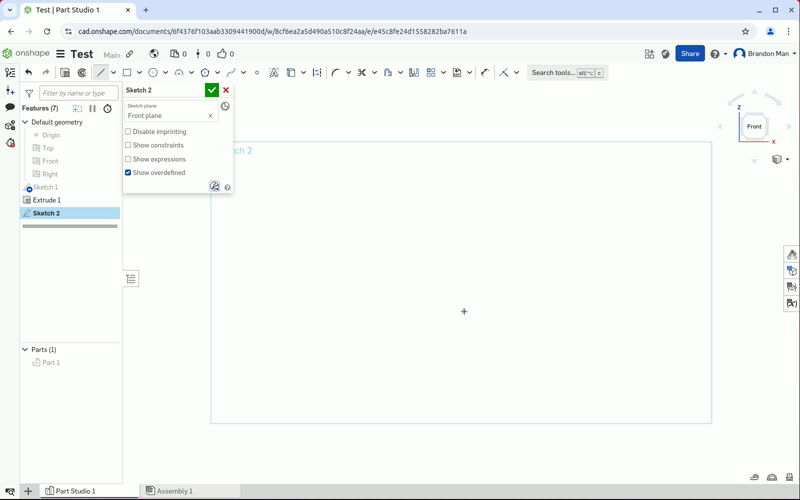
mouse_move(552, 305)
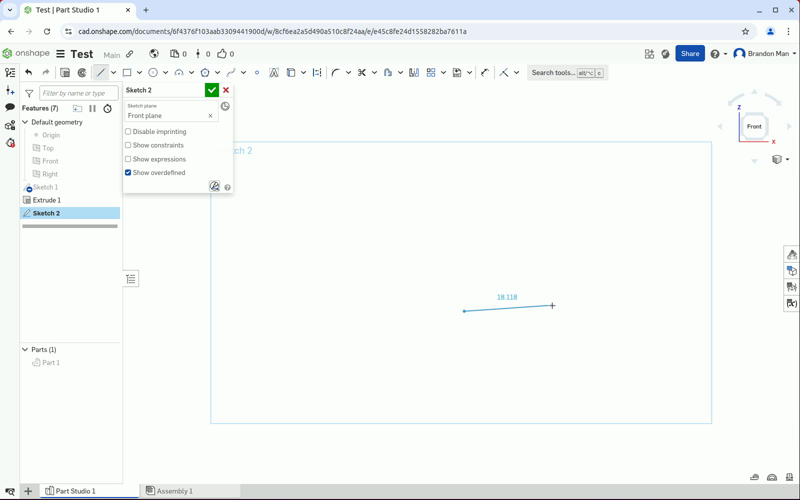
click(552, 305)
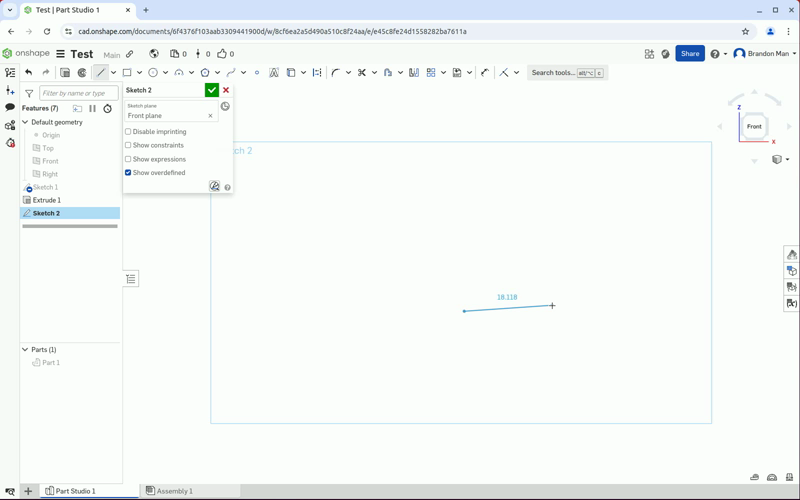
key_up(shift)
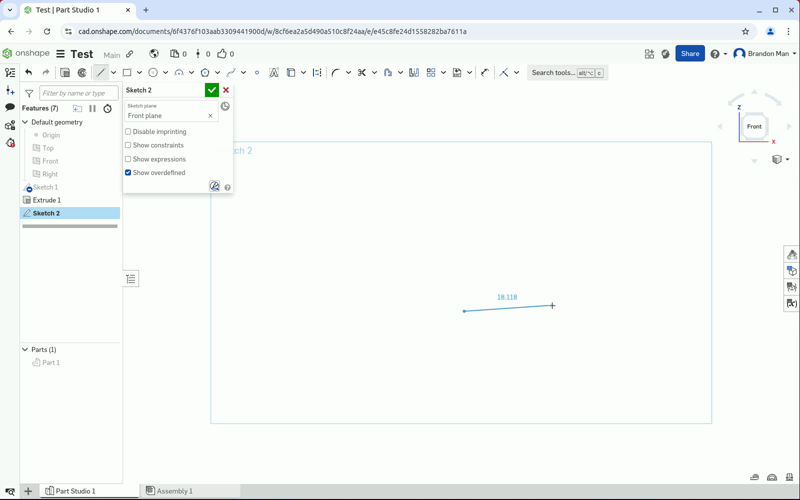
key(esc)
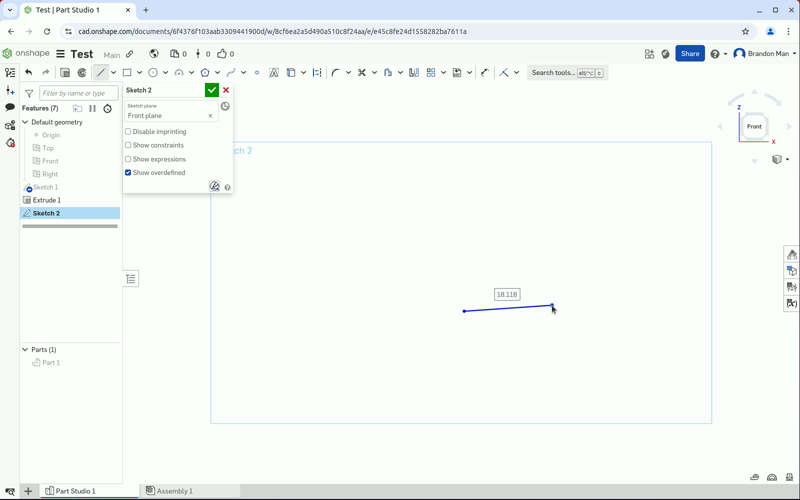
key(a)
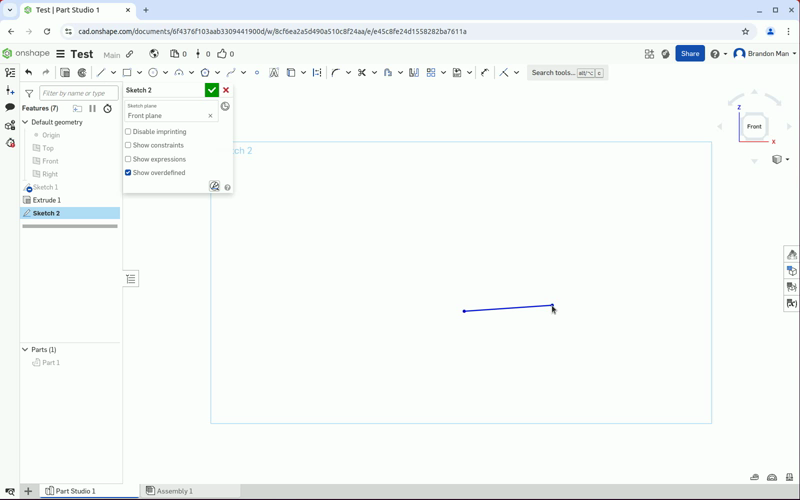
mouse_move(552, 305)
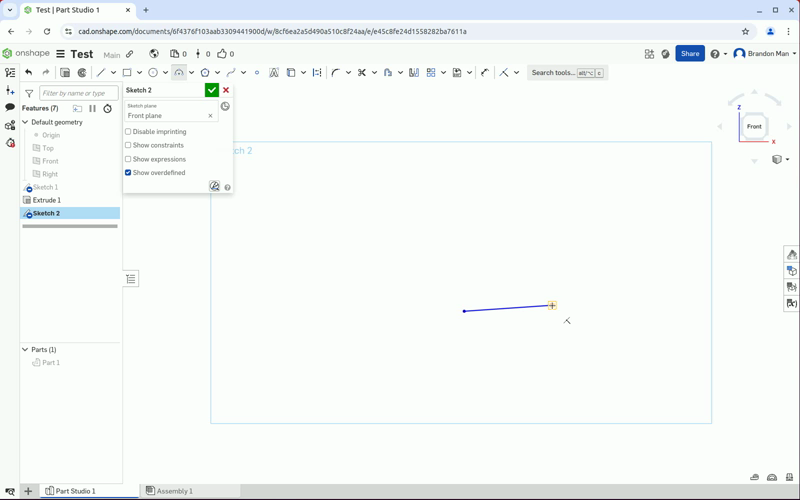
click(552, 305)
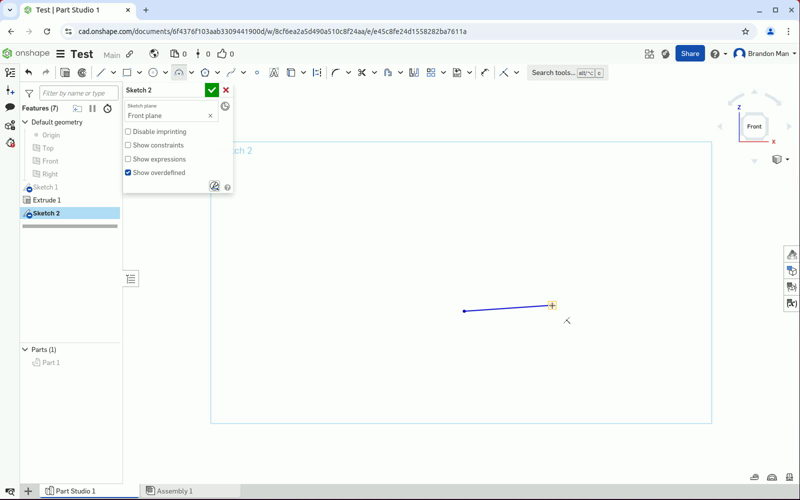
key_down(shift)
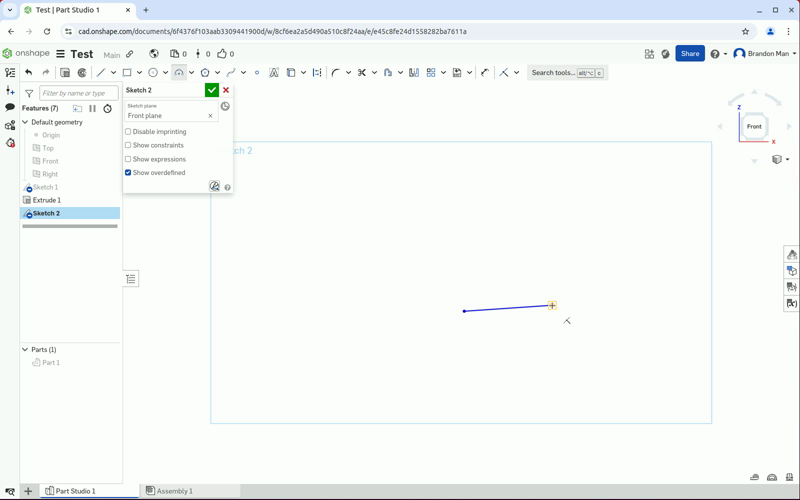
mouse_move(552, 260)
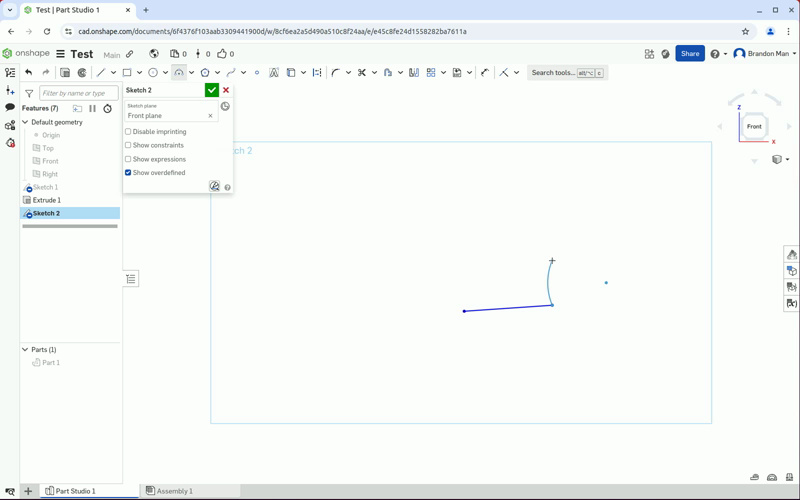
click(552, 260)
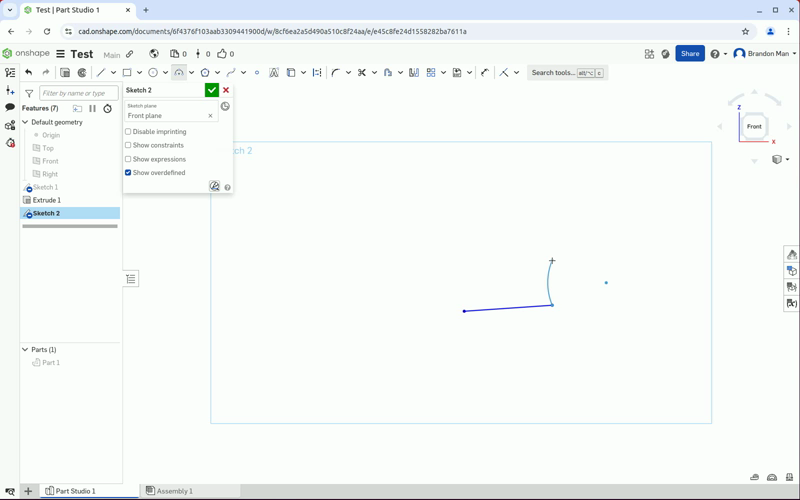
mouse_move(528, 282)
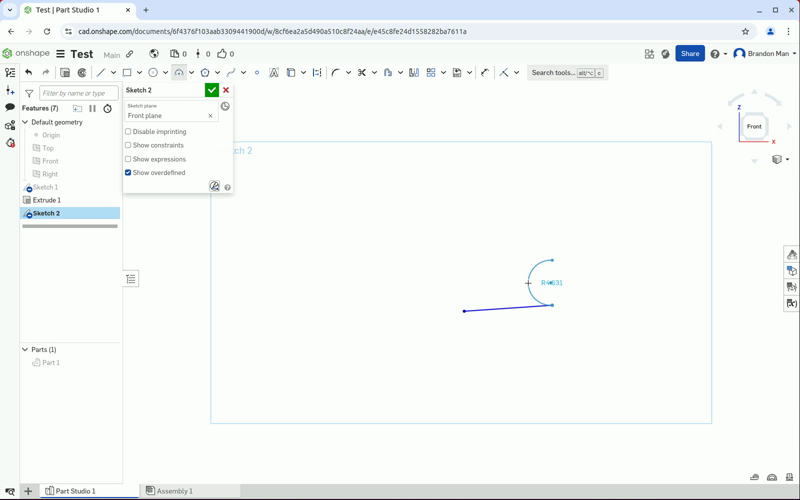
click(528, 282)
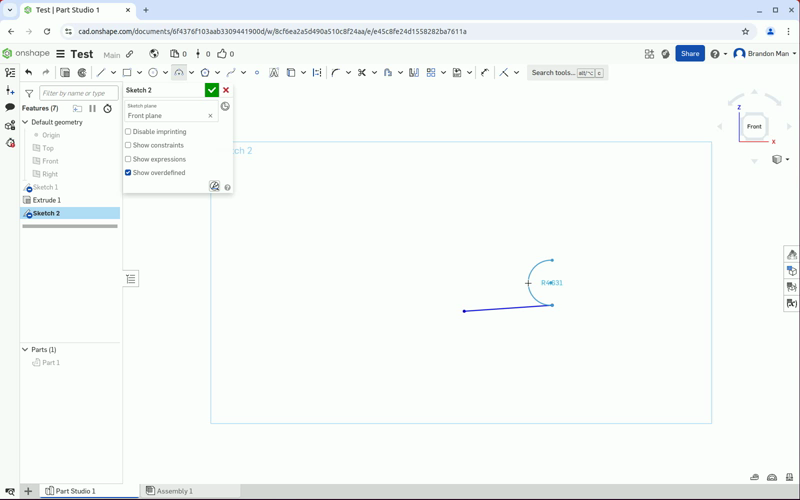
key_up(shift)
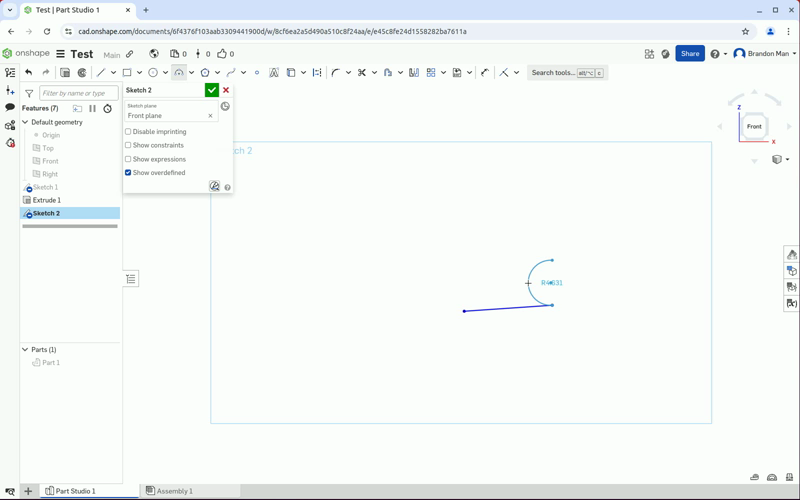
key(esc)
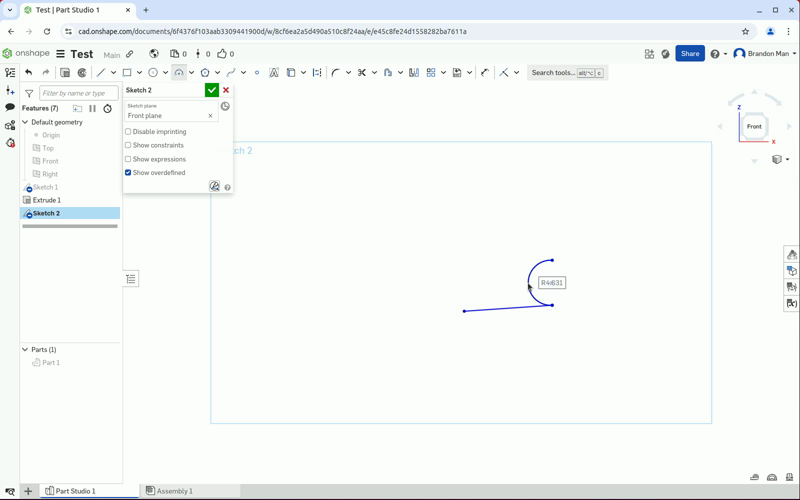
key(l)
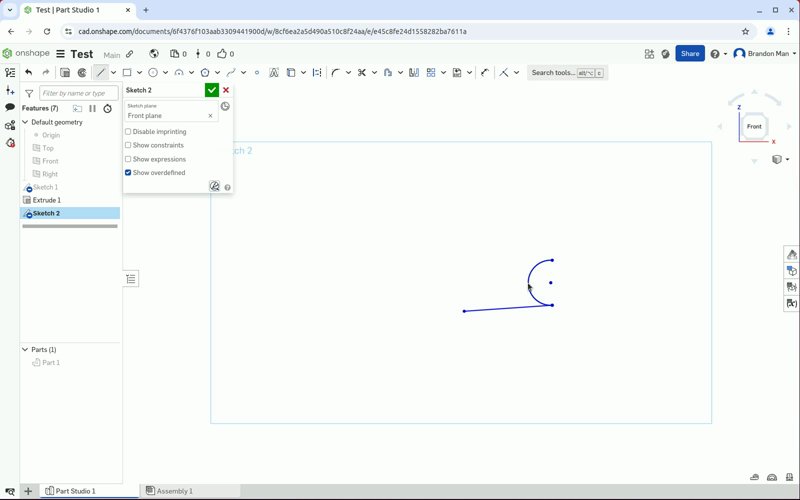
mouse_move(552, 260)
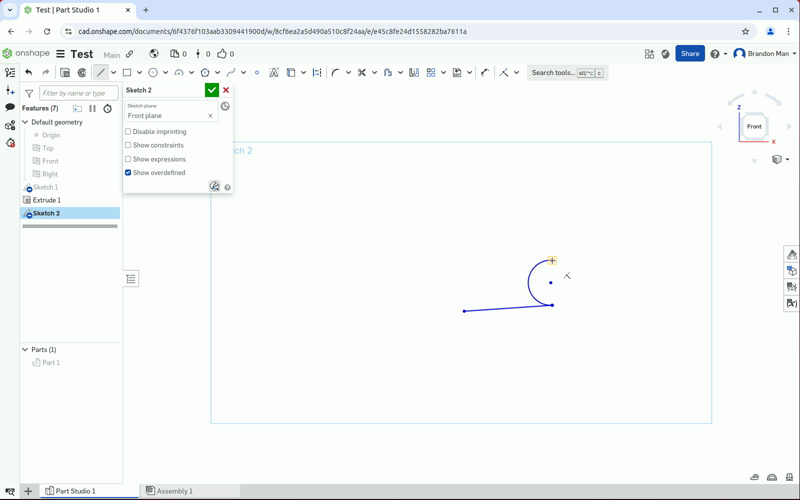
click(552, 260)
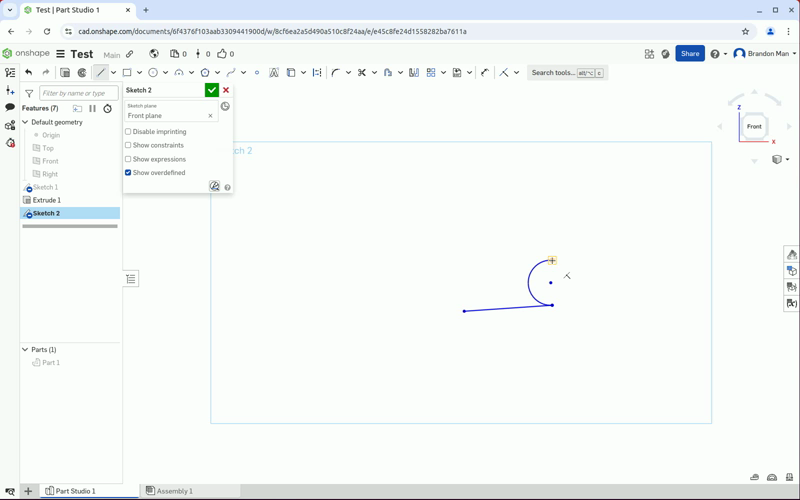
key_down(shift)
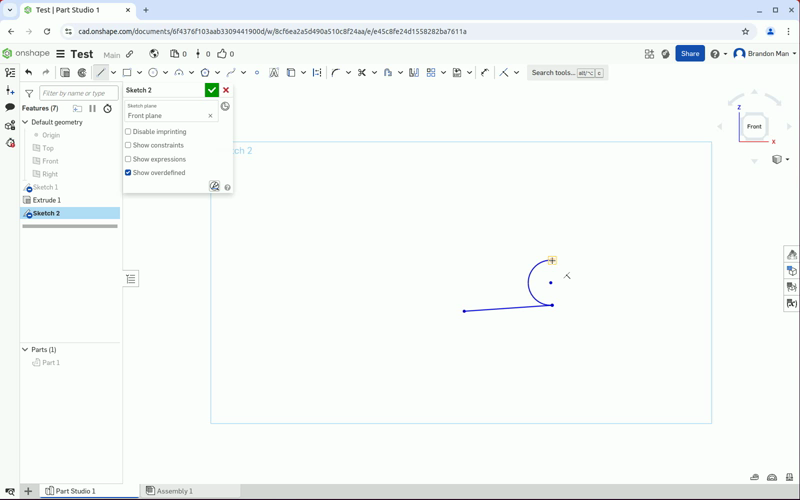
mouse_move(464, 253)
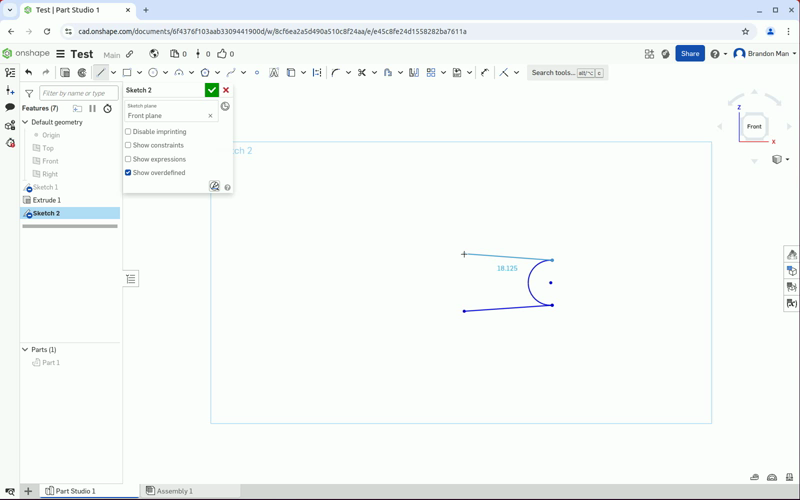
click(464, 253)
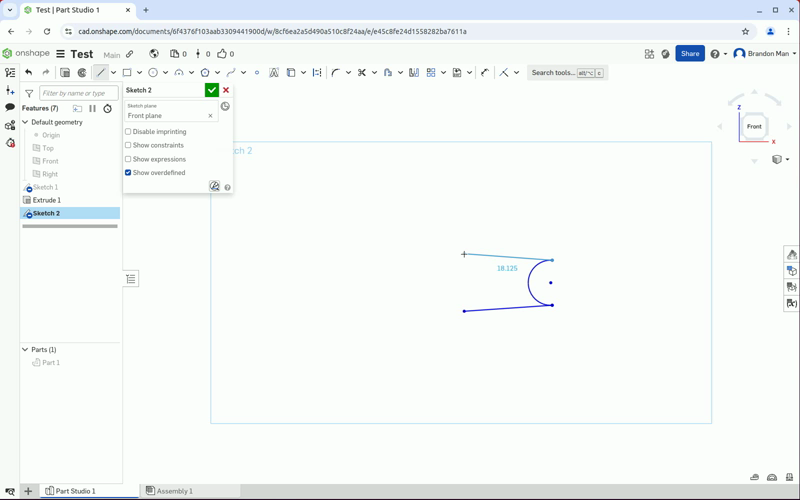
key_up(shift)
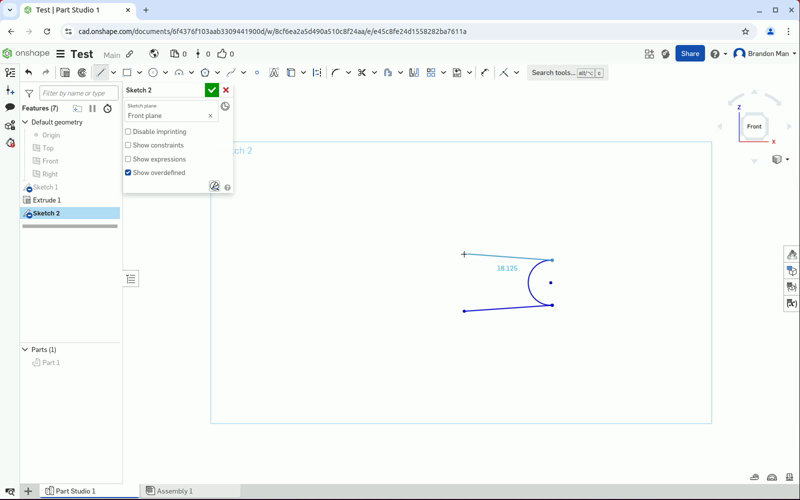
key(esc)
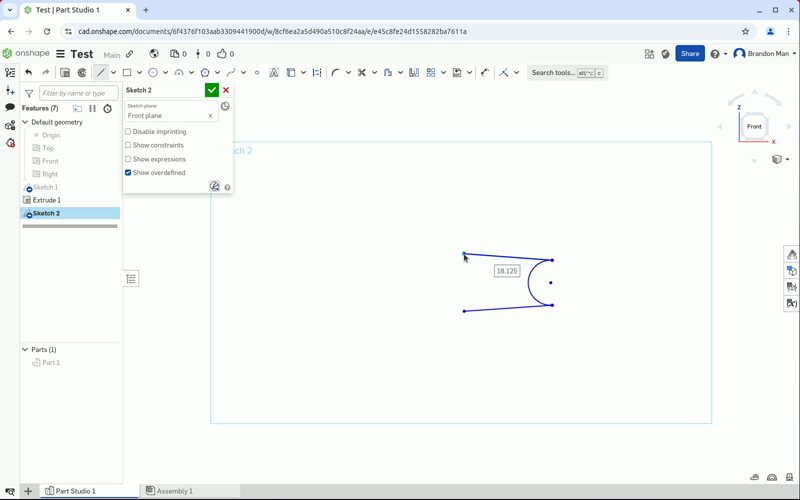
key(a)
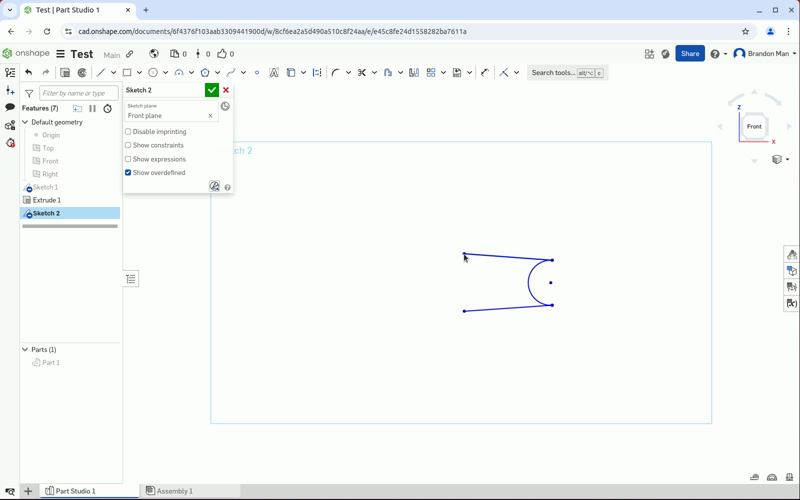
mouse_move(464, 253)
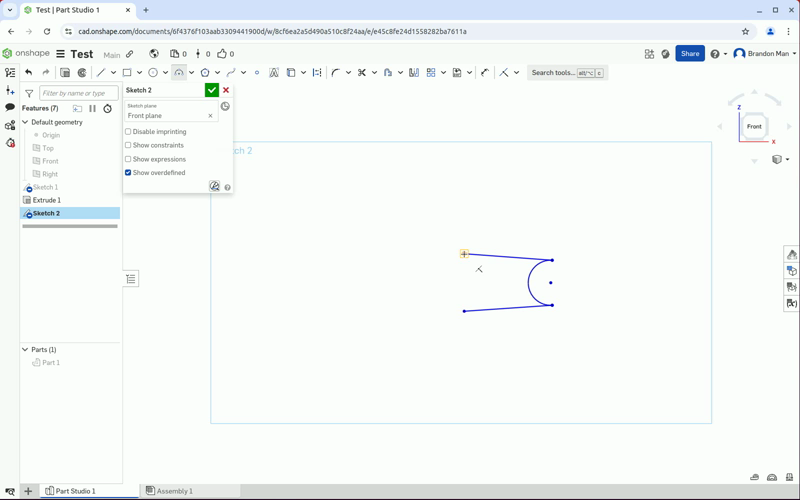
click(464, 253)
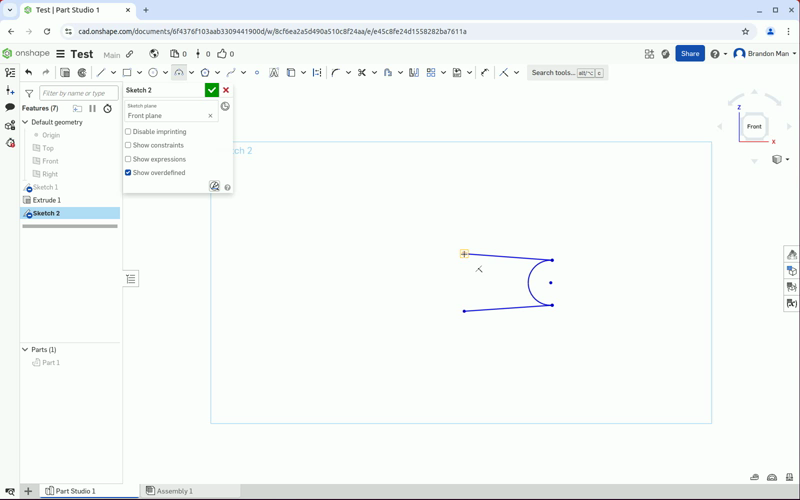
mouse_move(464, 311)
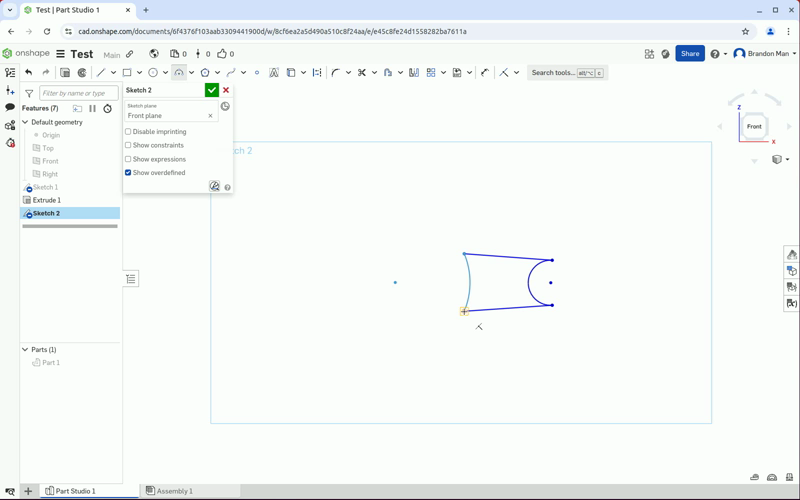
click(464, 311)
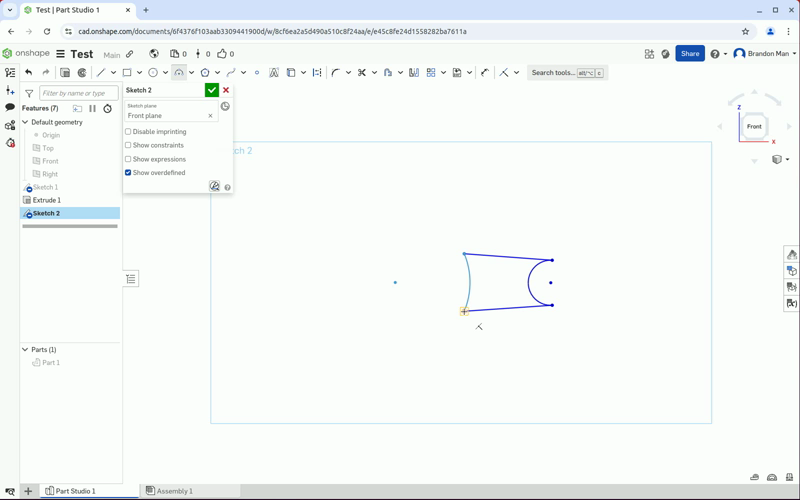
key_down(shift)
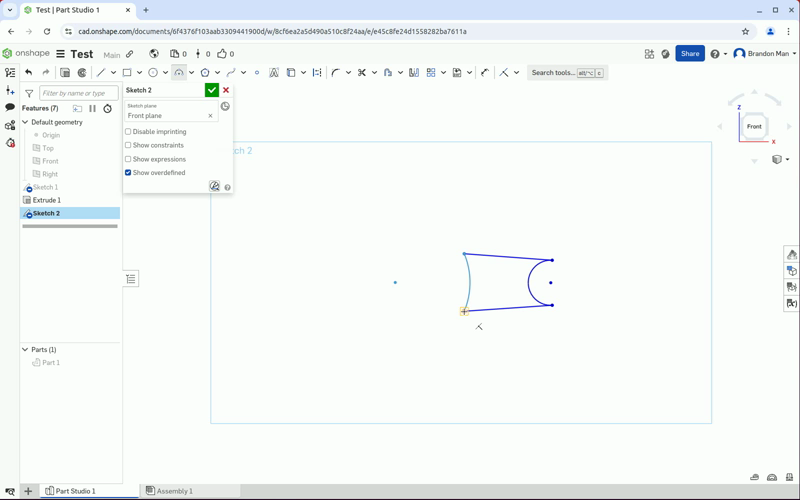
mouse_move(489, 282)
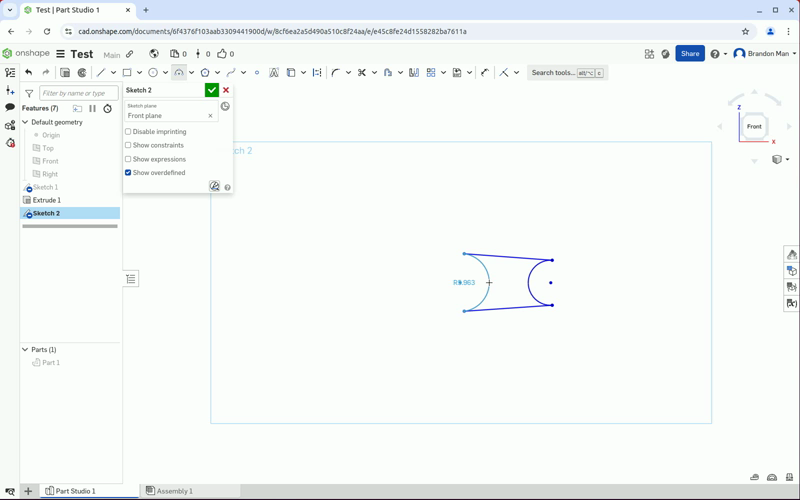
click(489, 282)
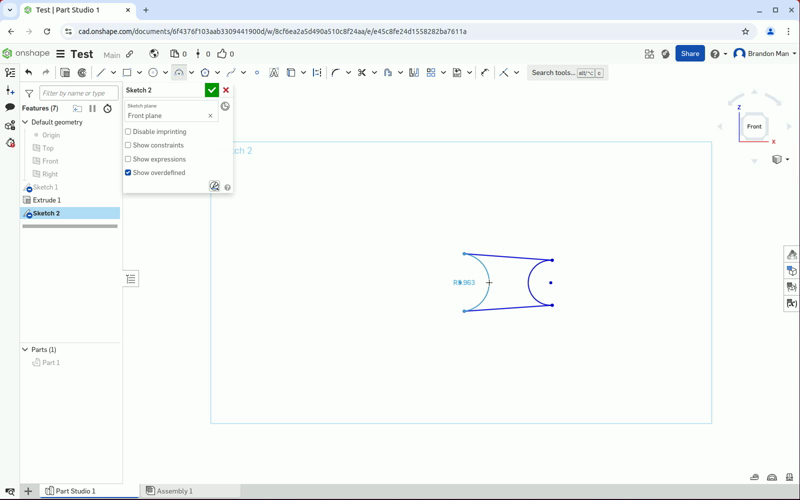
key_up(shift)
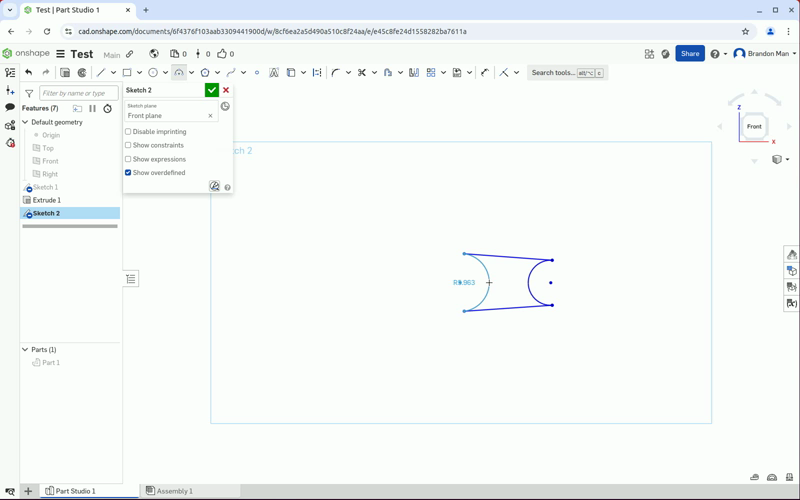
key(esc)
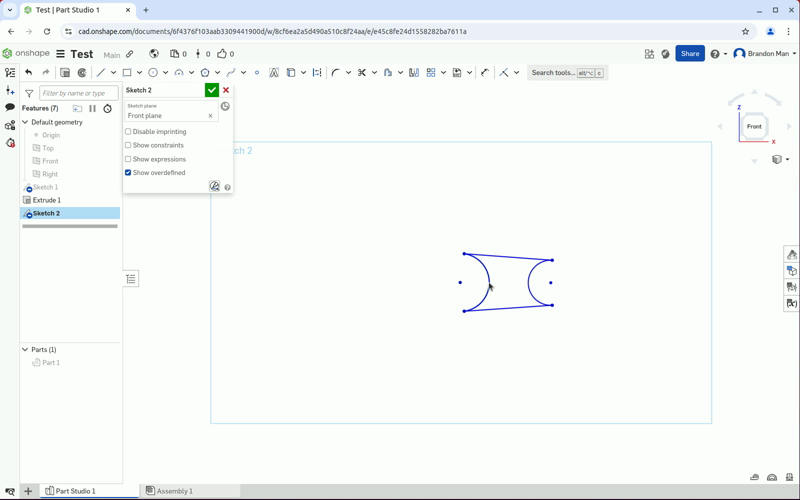
mouse_move(491, 305)
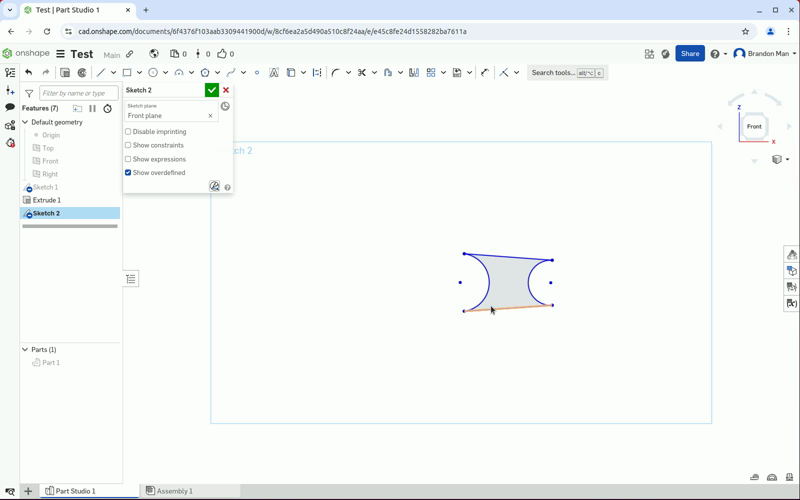
click(491, 305)
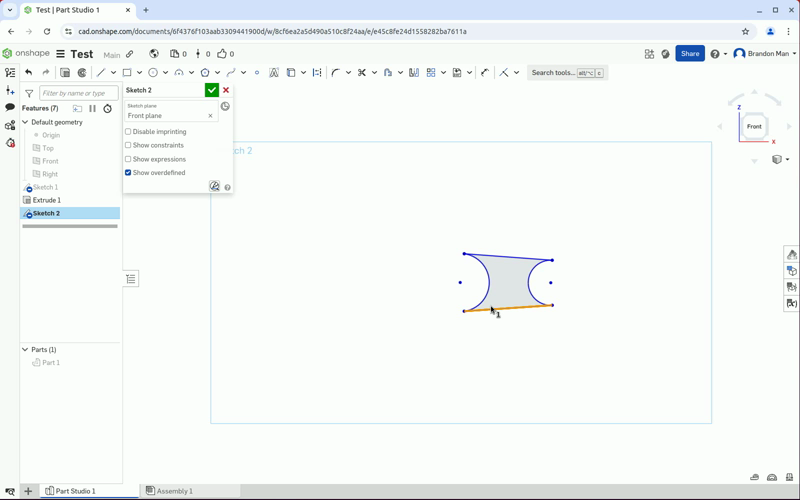
mouse_move(73, 352)
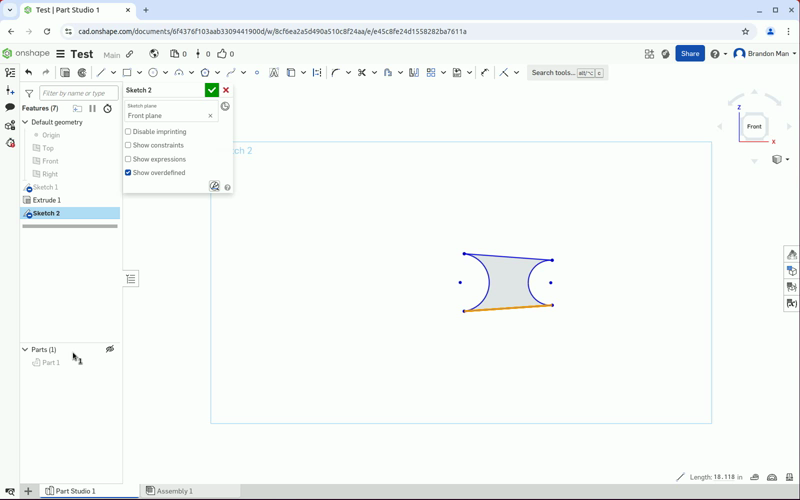
key(shift+y)
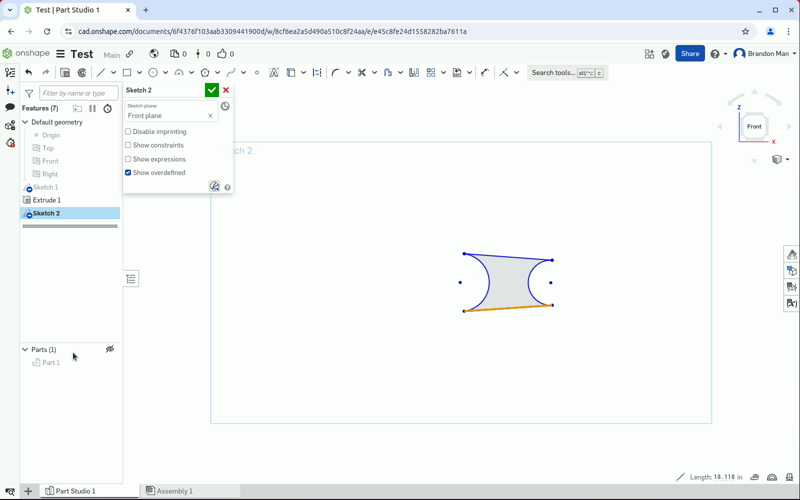
key(shift+e)
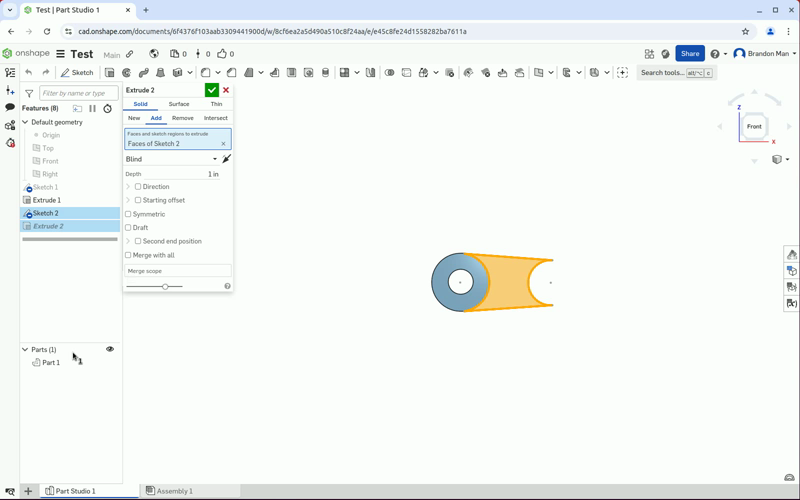
mouse_move(143, 106)
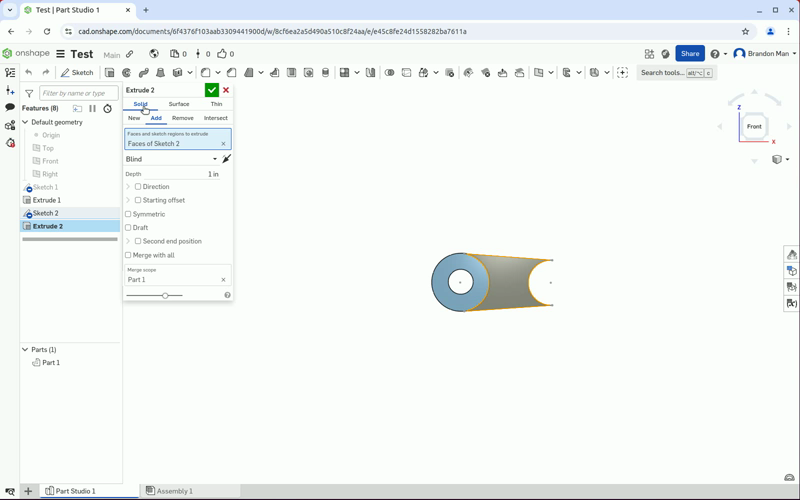
click(143, 106)
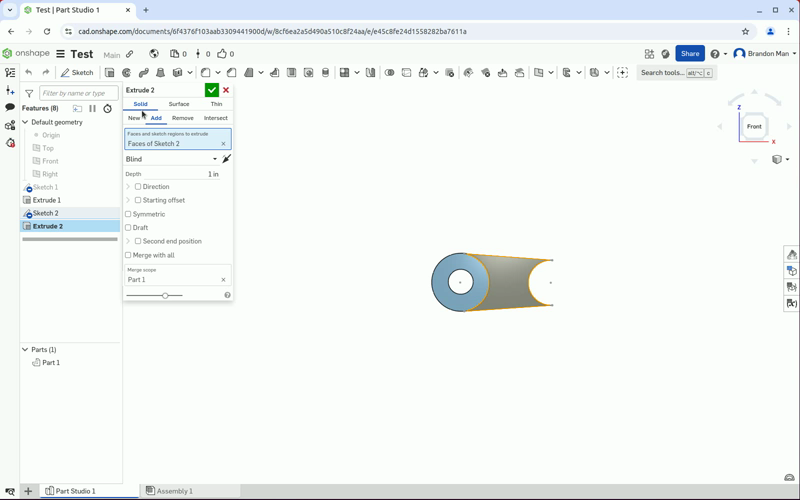
mouse_move(137, 120)
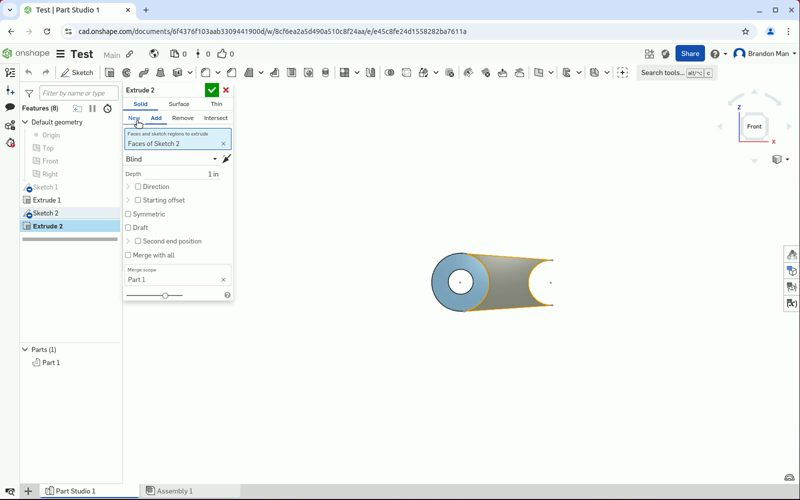
click(137, 120)
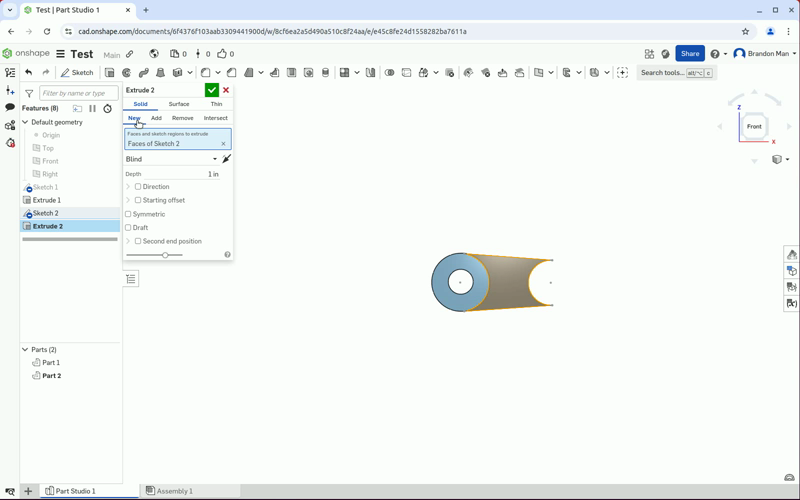
key(tab, 4)
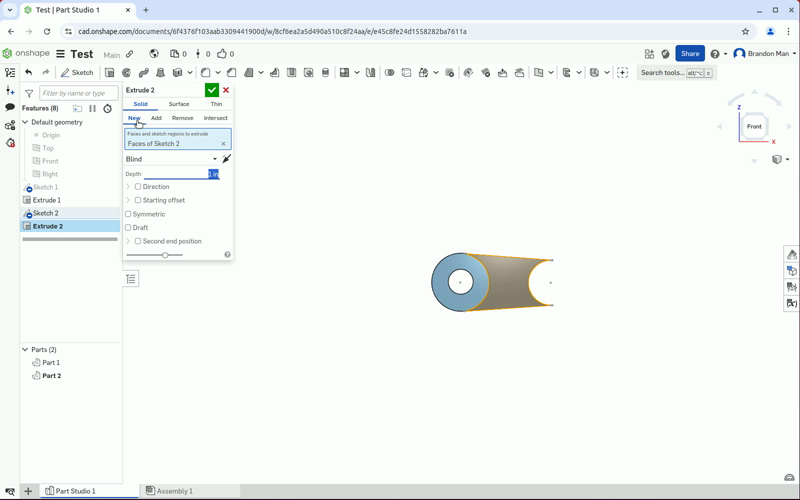
text(-2.648)
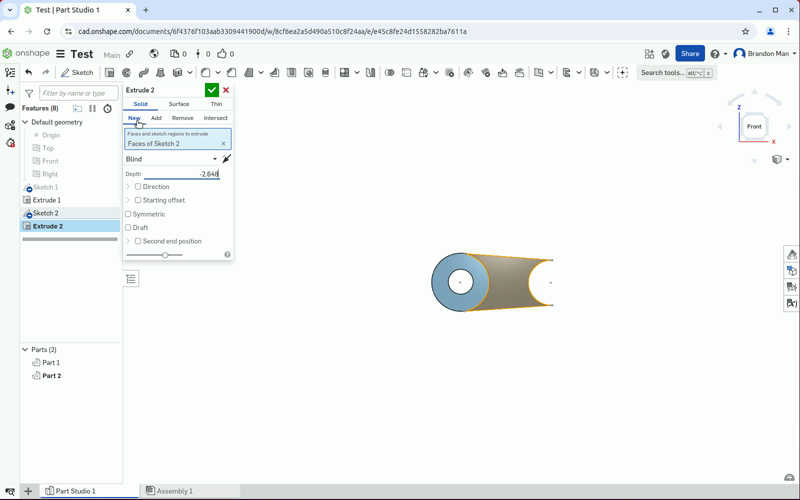
key(enter)
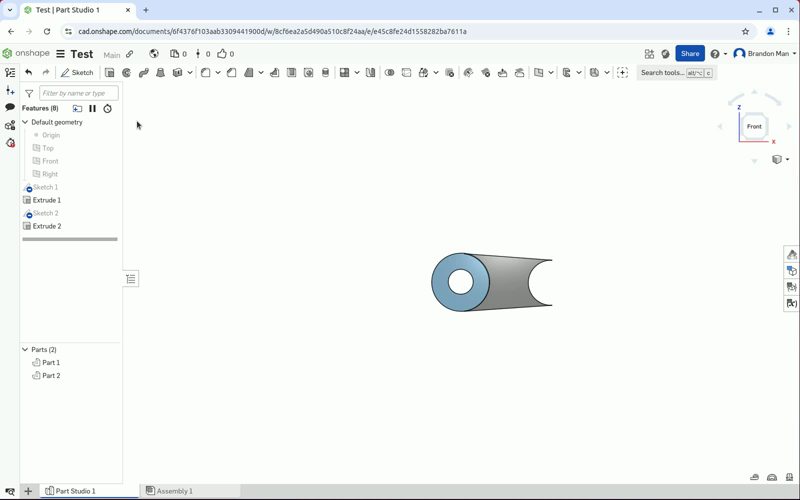
key(shift+h)
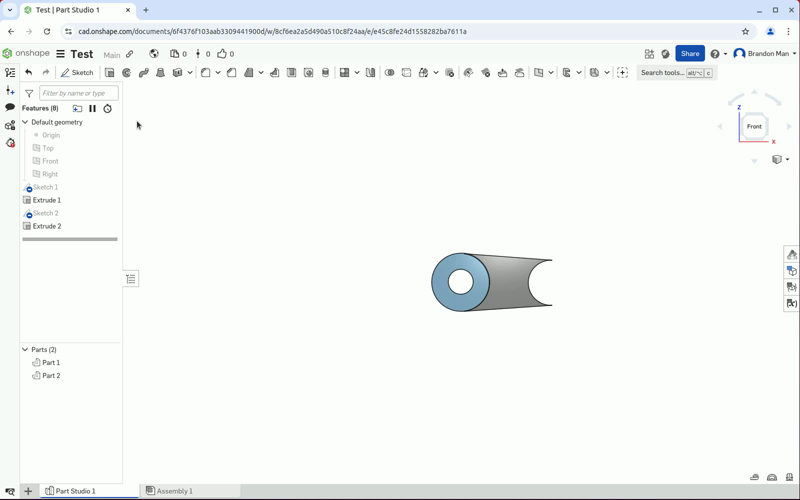
key(shift+h)
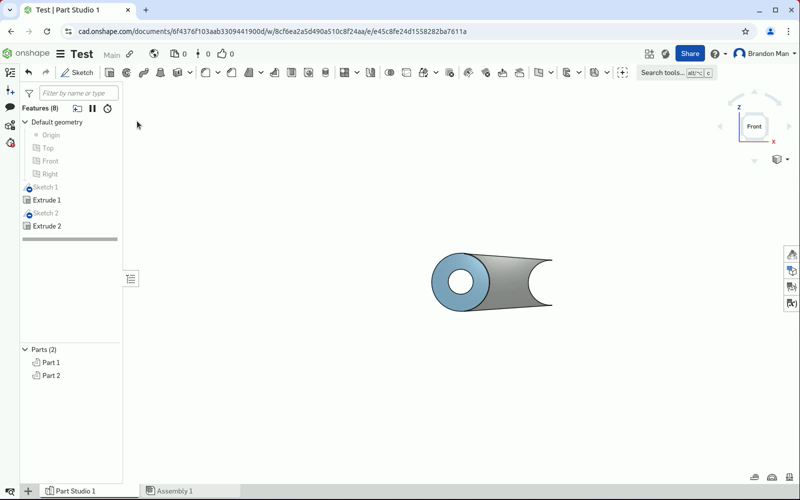
mouse_move(73, 189)
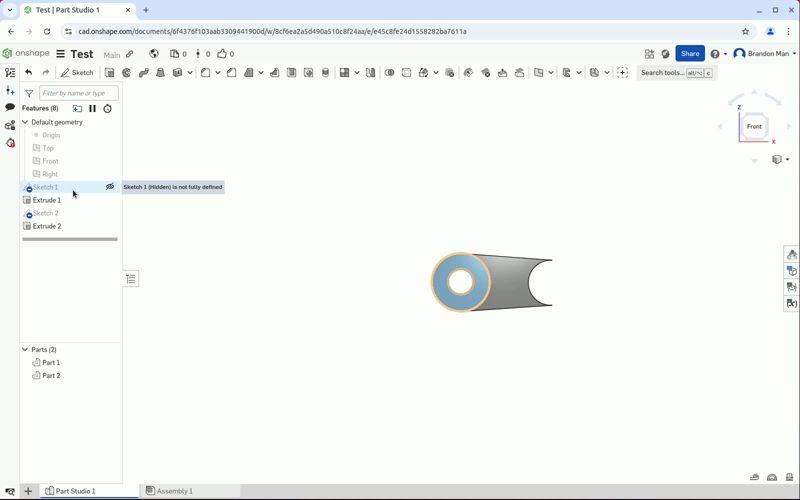
click(73, 189)
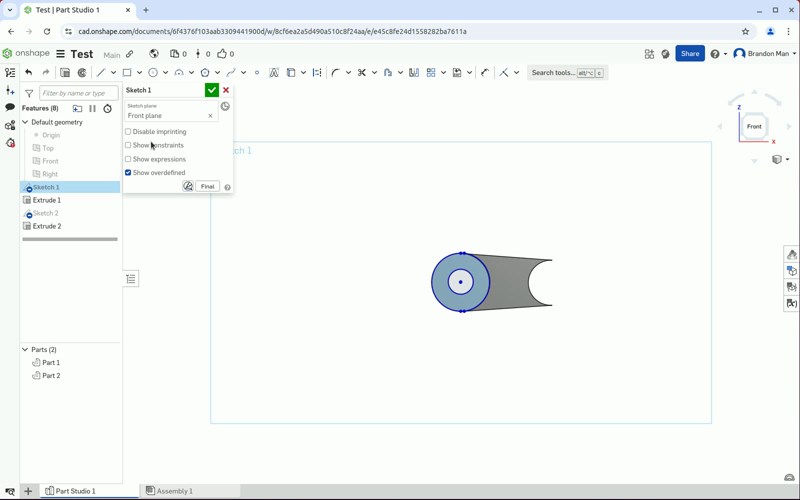
mouse_move(229, 92)
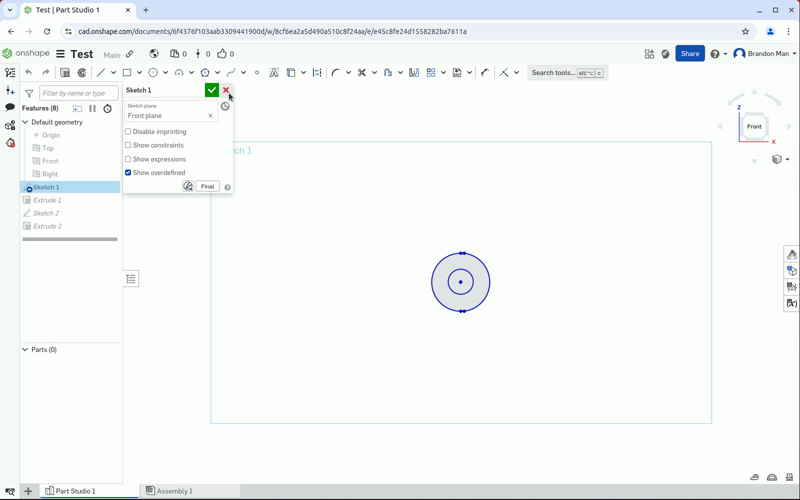
click(229, 92)
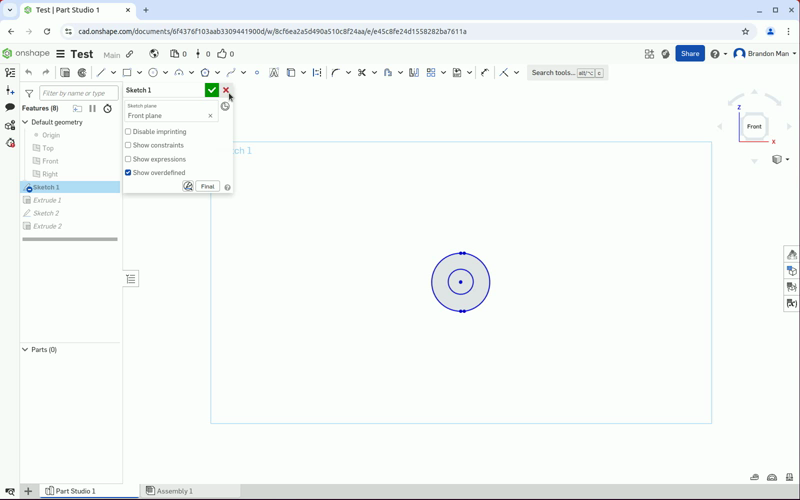
key(shift+s)
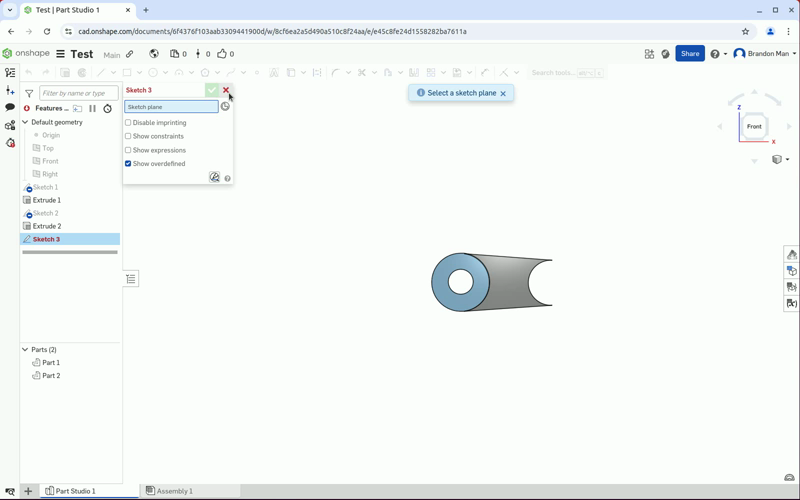
mouse_move(73, 163)
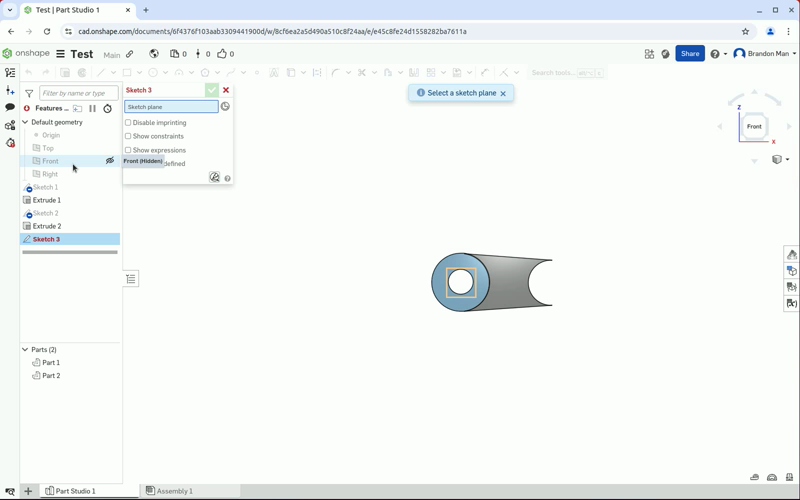
click(73, 163)
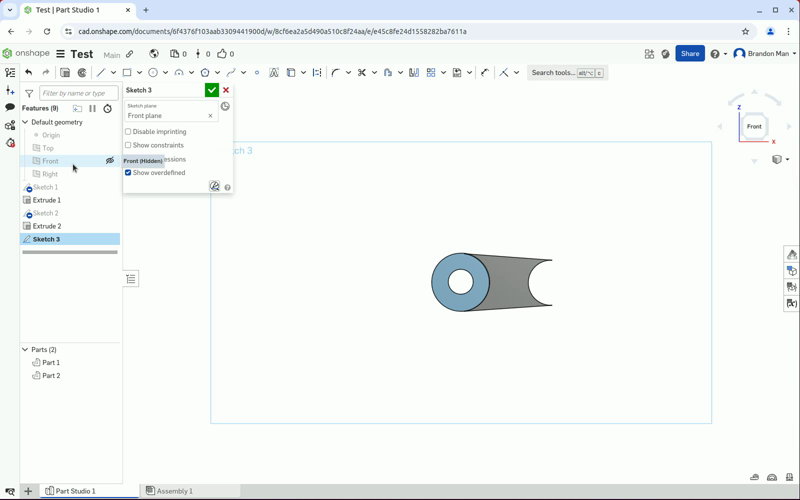
mouse_move(73, 352)
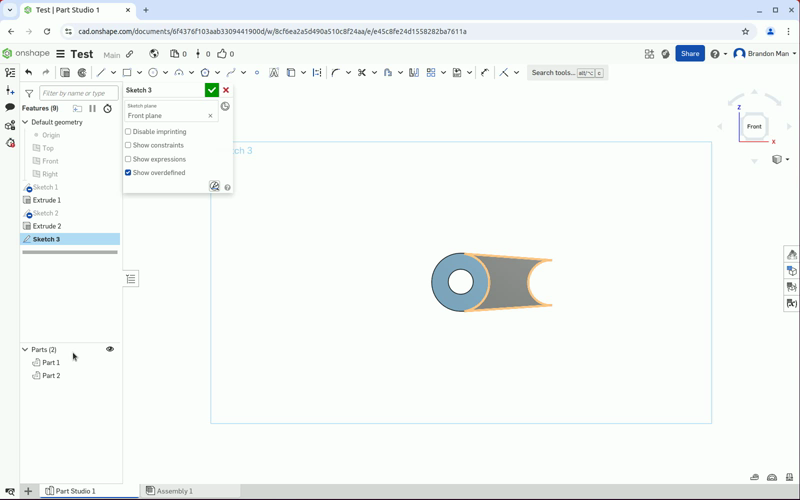
key(y)
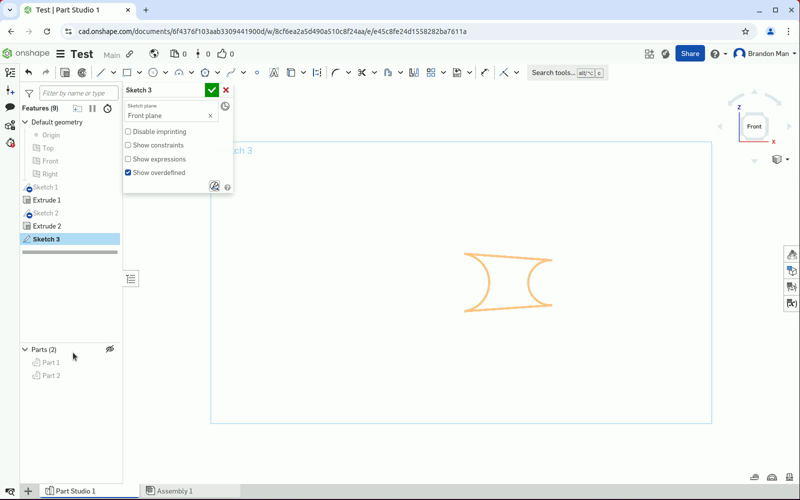
key(c)
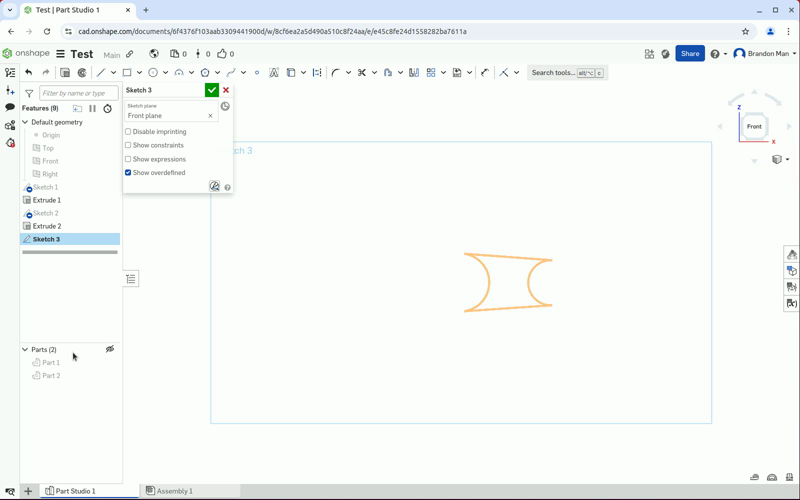
key_down(shift)
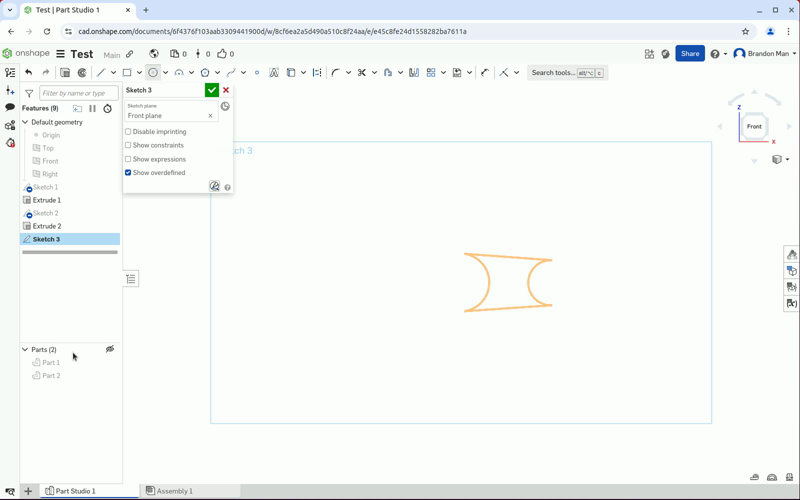
mouse_move(551, 282)
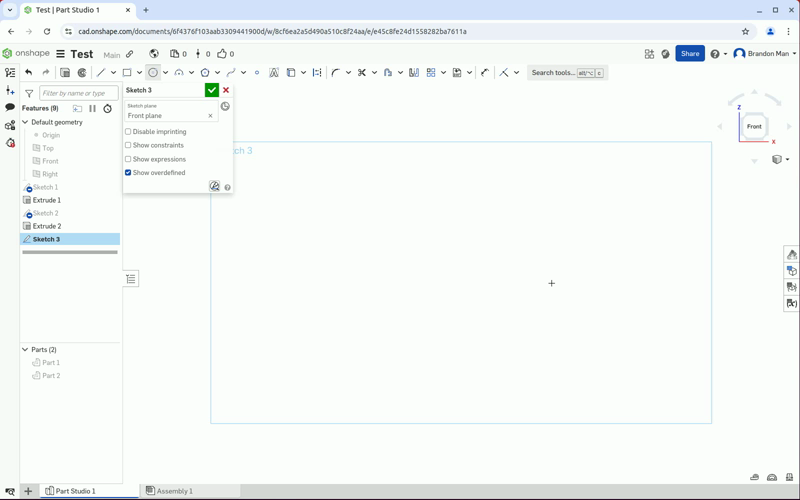
click(551, 282)
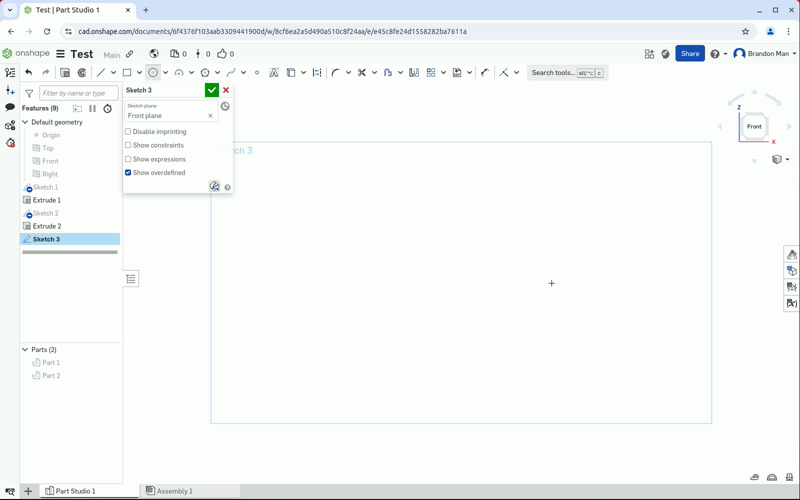
key_up(shift)
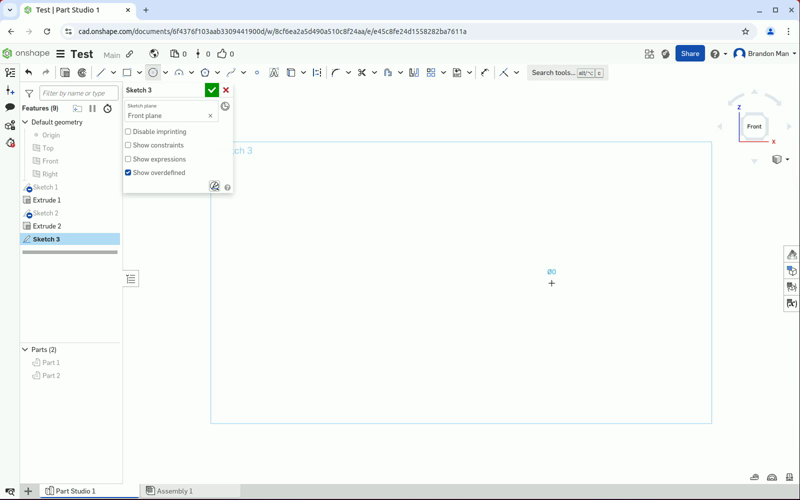
mouse_move(574, 282)
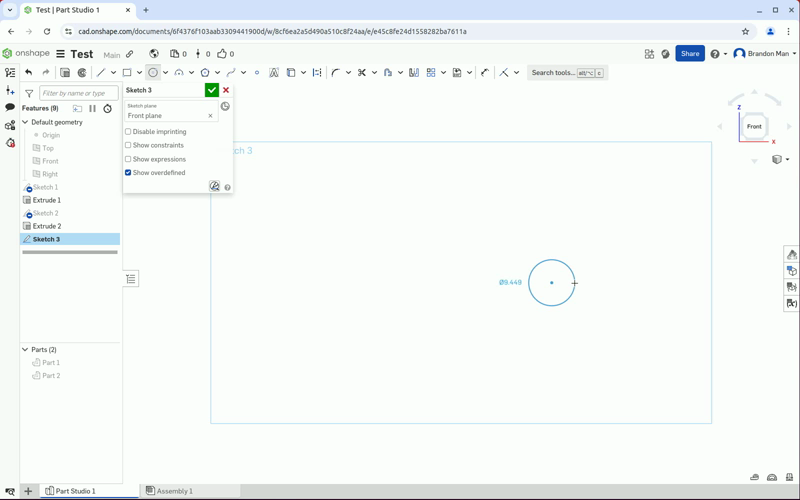
click(574, 282)
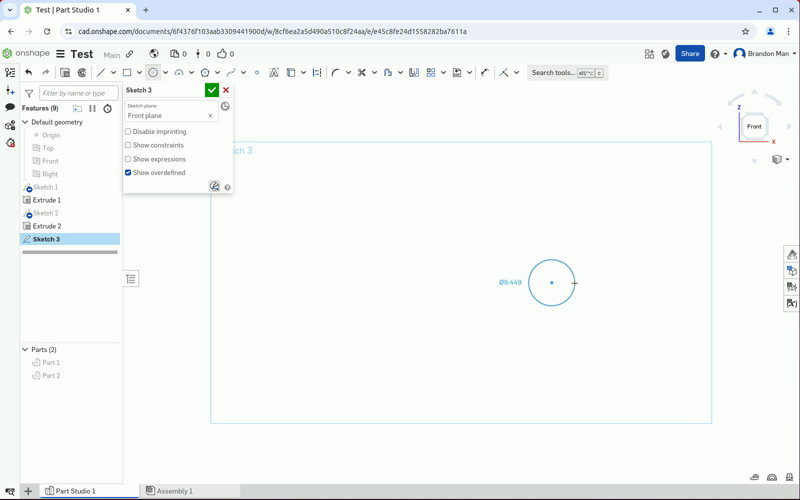
key(esc)
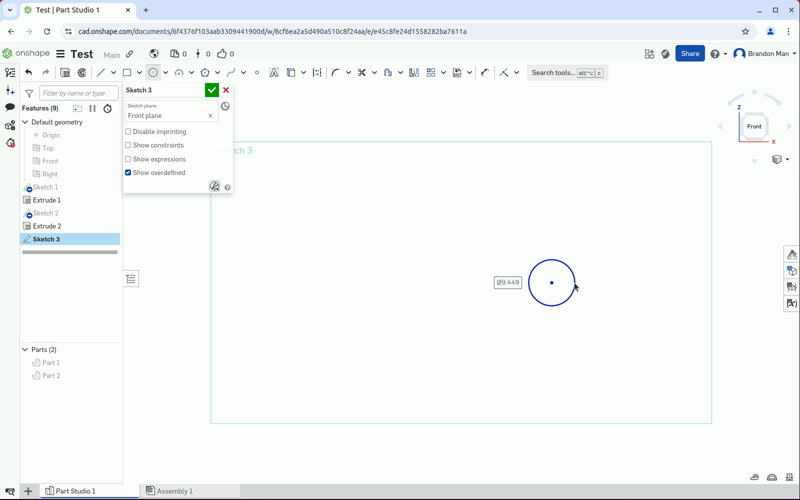
key(c)
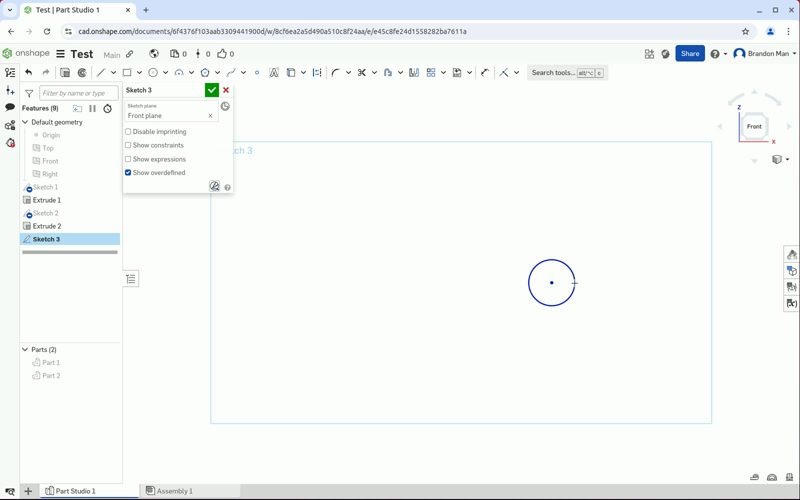
key_down(shift)
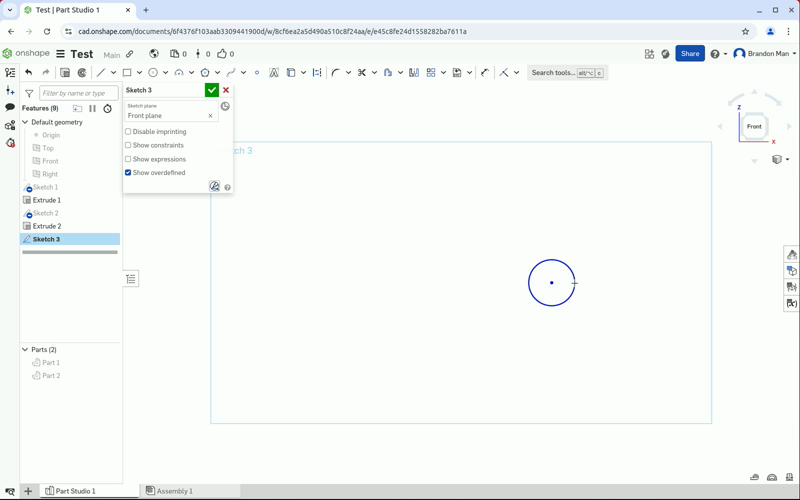
mouse_move(551, 282)
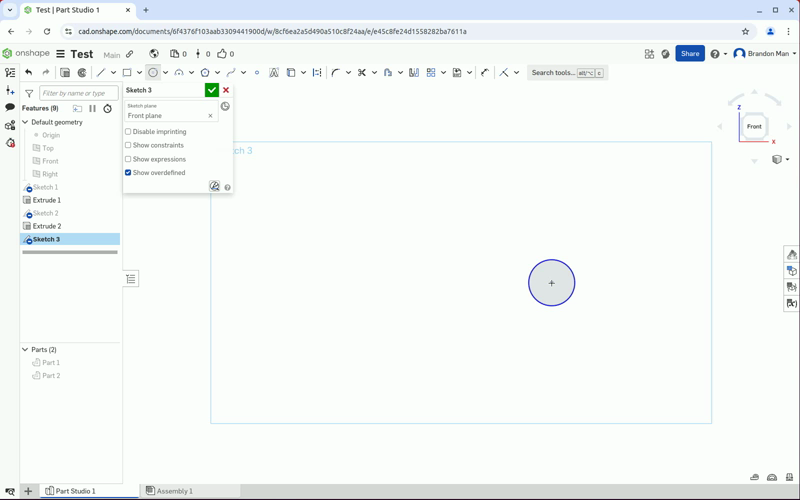
click(551, 282)
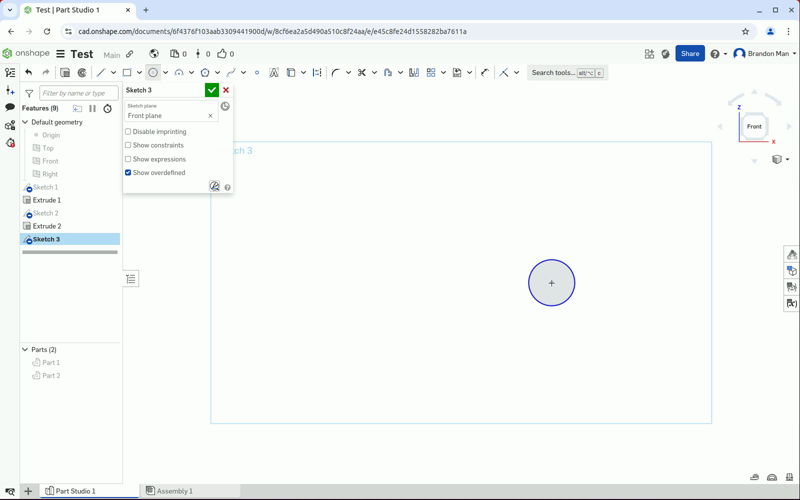
key_up(shift)
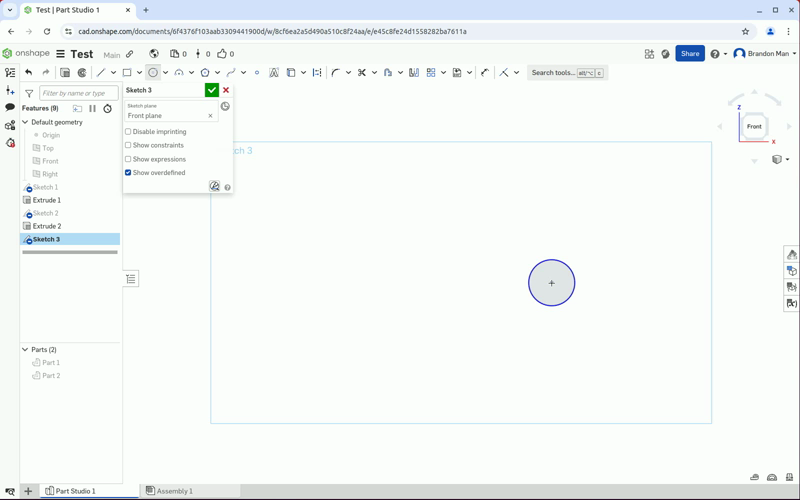
mouse_move(564, 282)
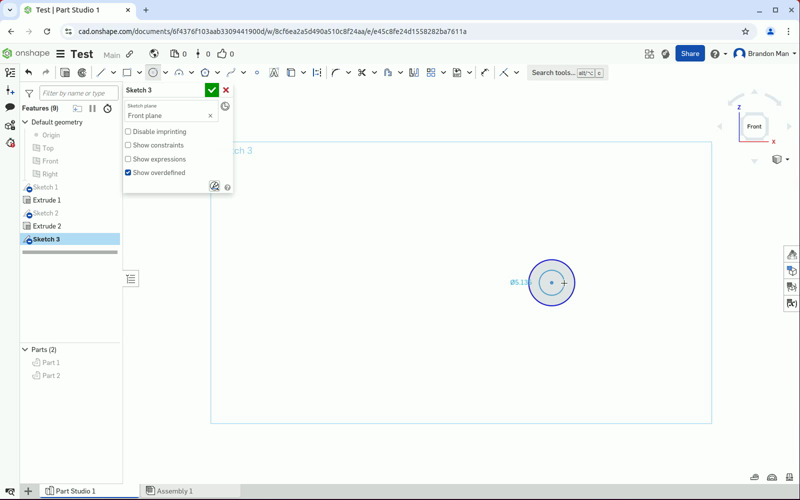
click(564, 282)
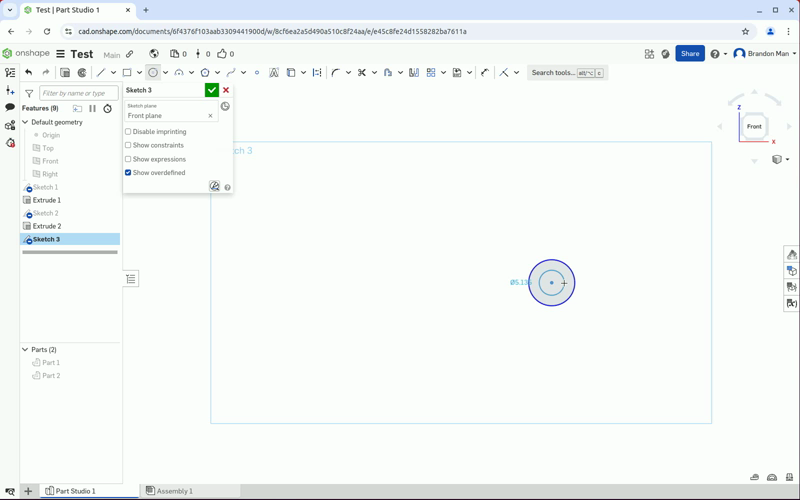
key(esc)
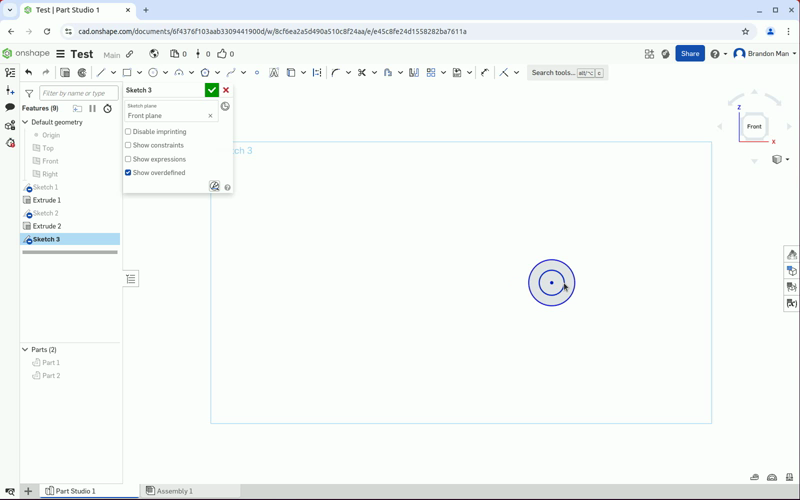
mouse_move(572, 285)
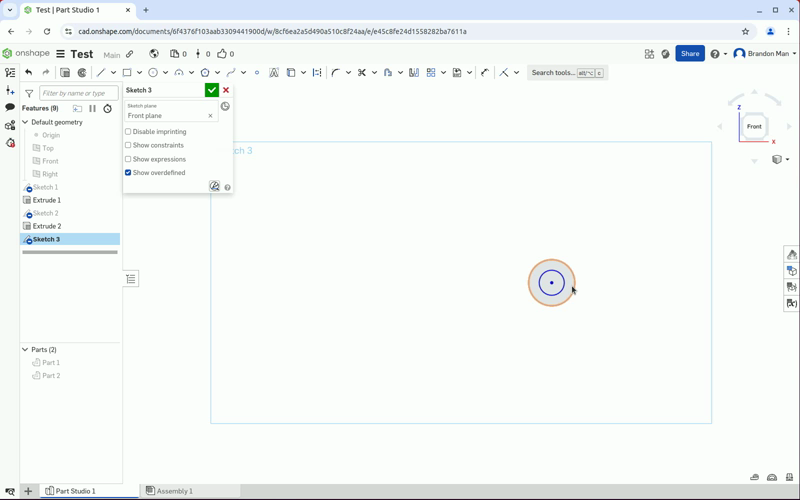
scroll(6)
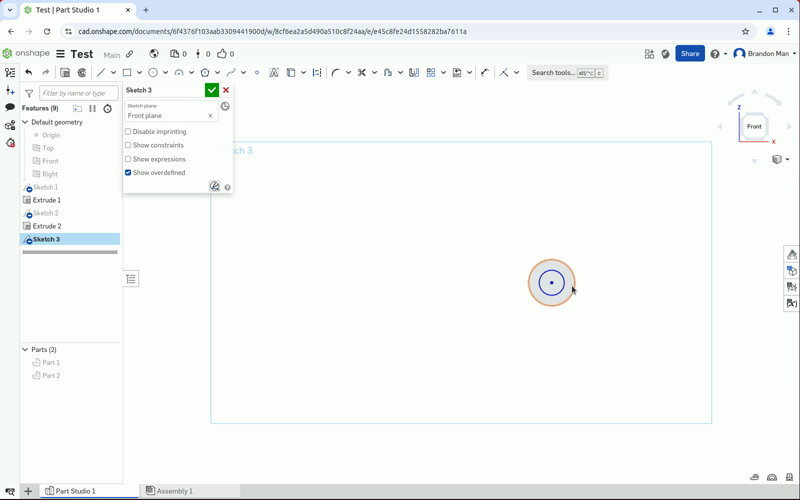
scroll(6)
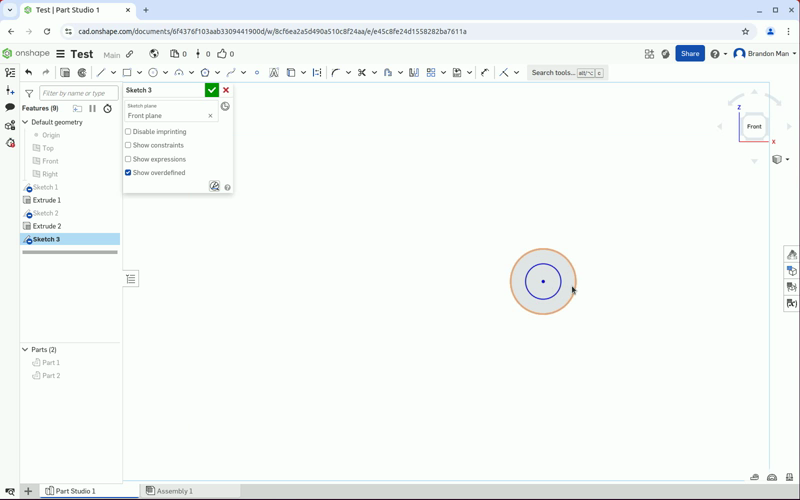
scroll(6)
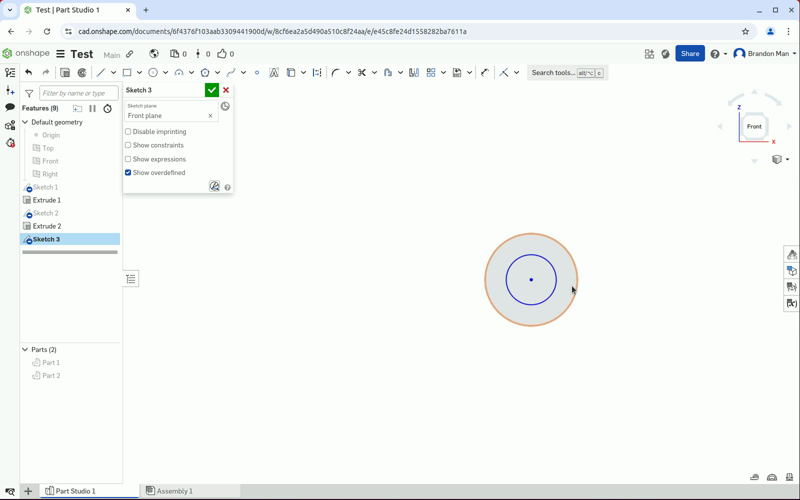
scroll(6)
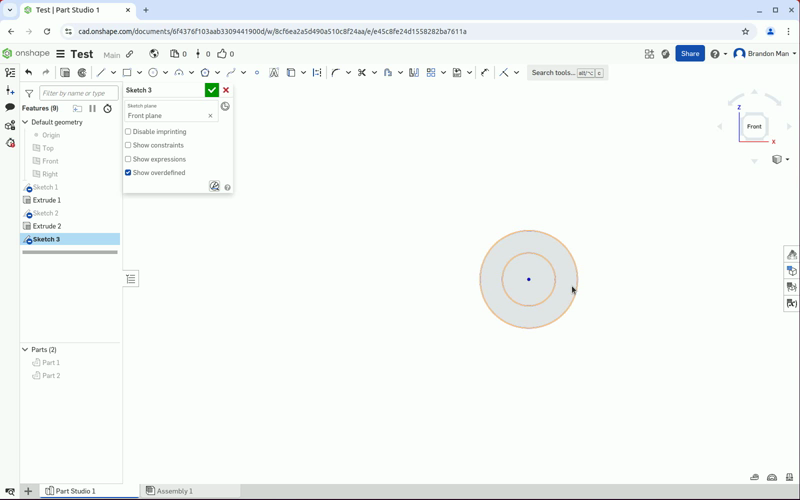
scroll(6)
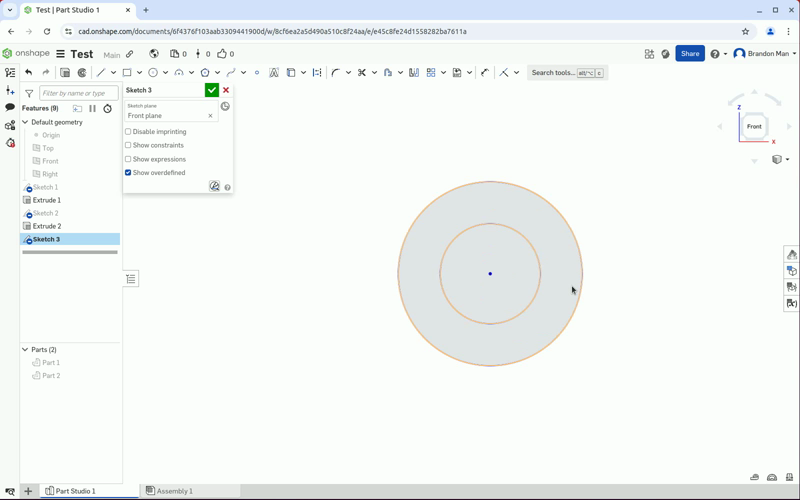
scroll(6)
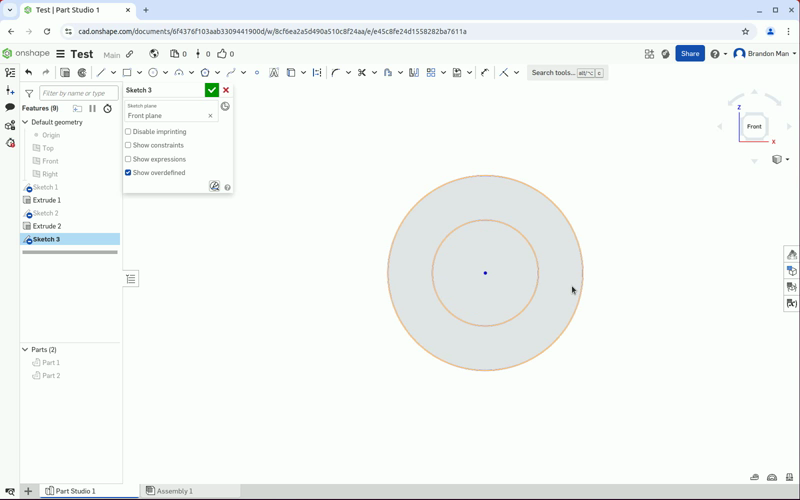
scroll(6)
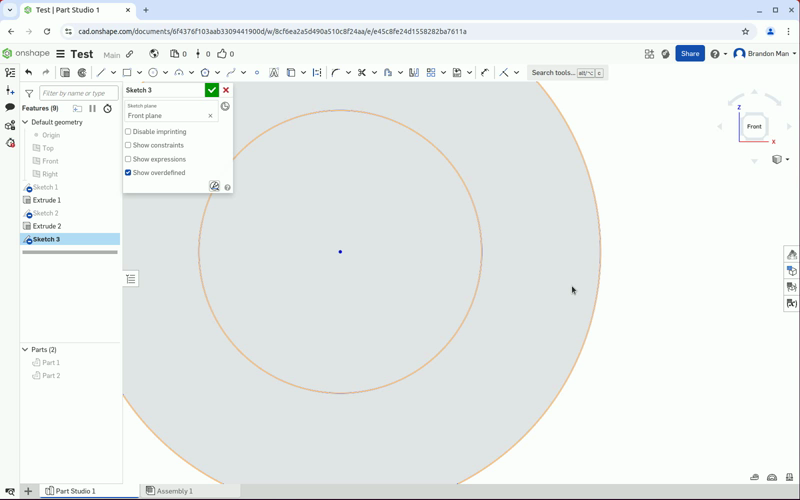
click(572, 285)
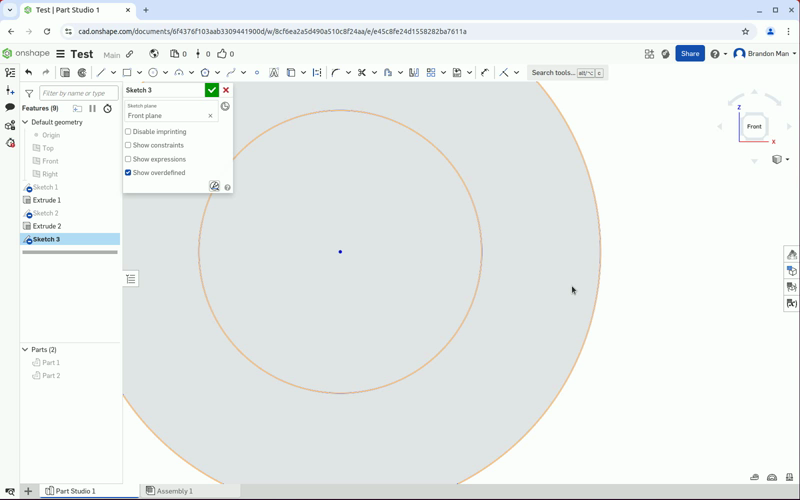
scroll(-6)
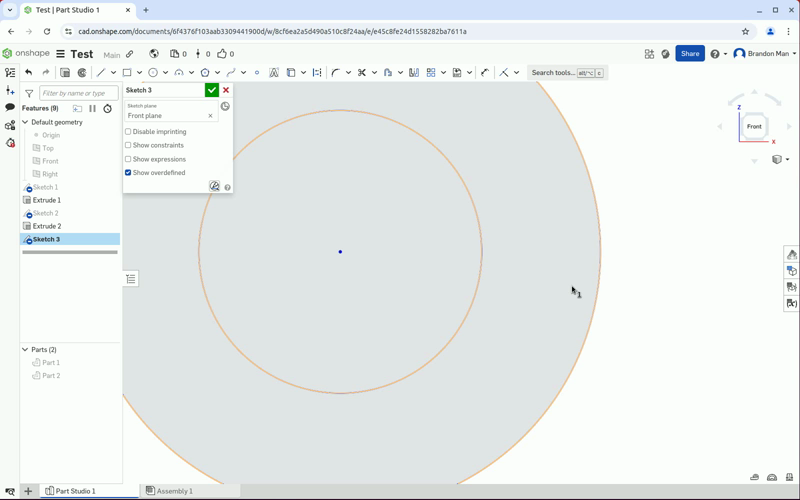
scroll(-6)
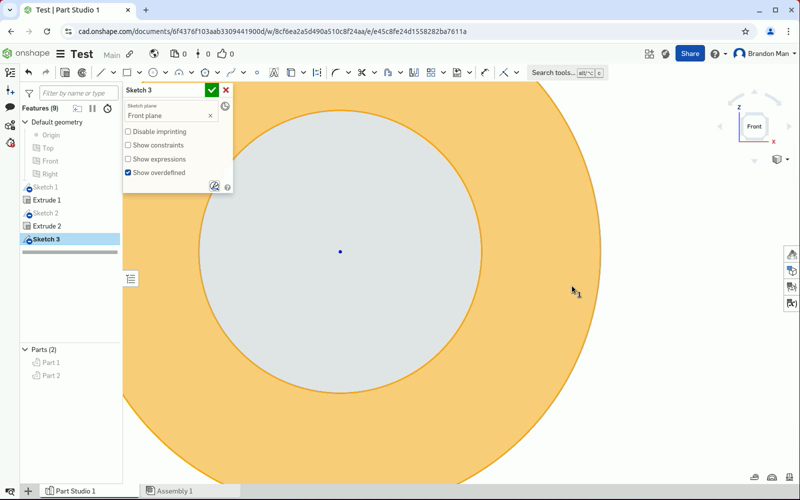
scroll(-6)
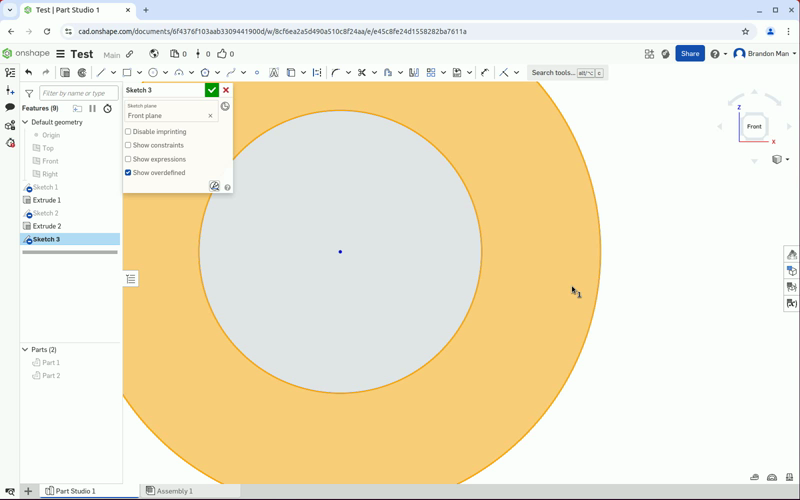
scroll(-6)
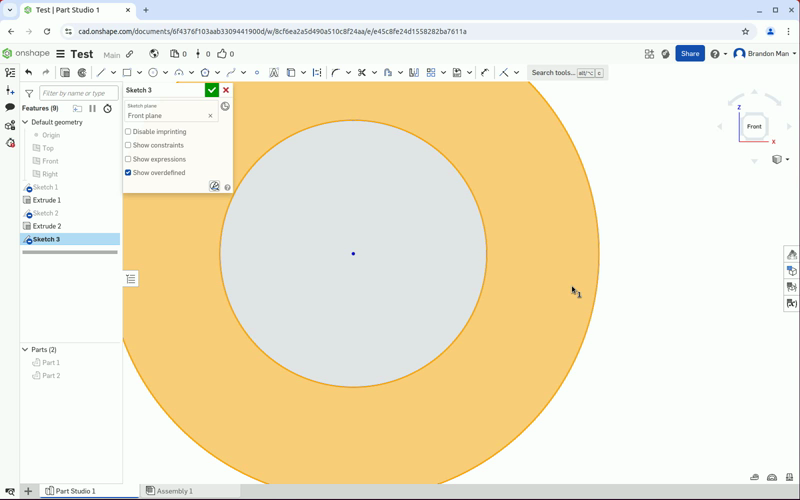
scroll(-6)
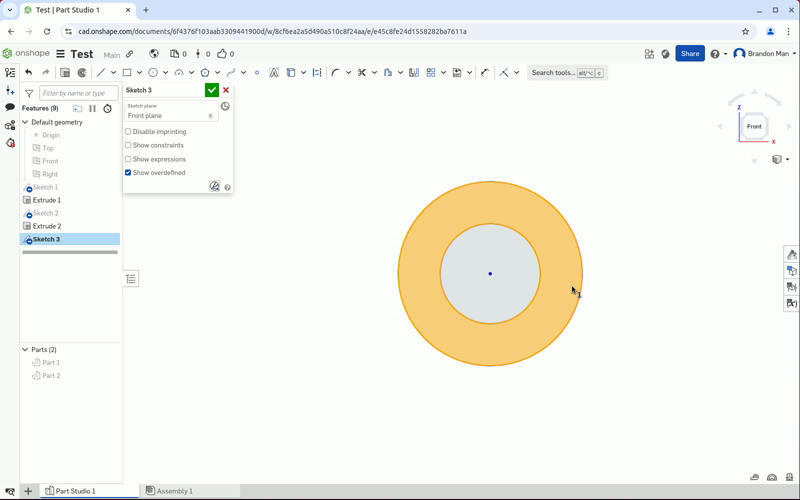
scroll(-6)
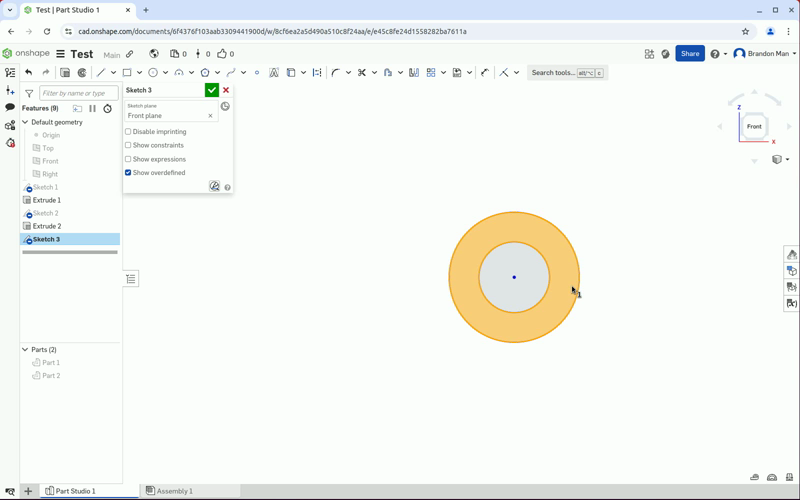
scroll(-6)
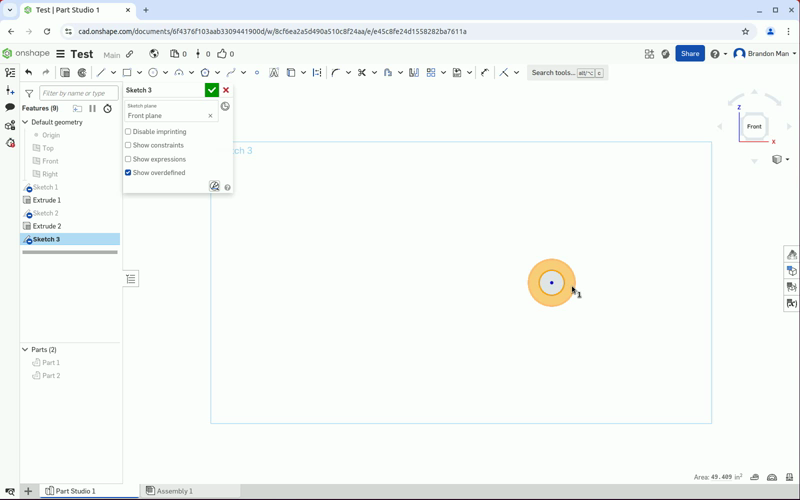
mouse_move(73, 352)
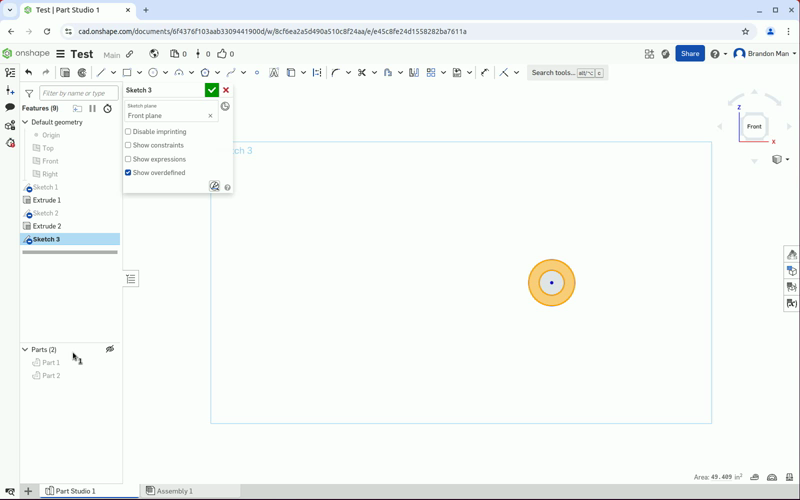
key(shift+y)
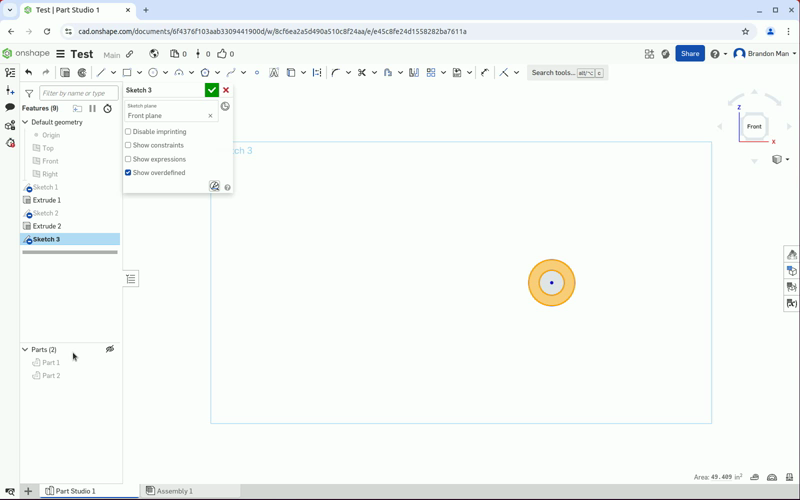
key(shift+e)
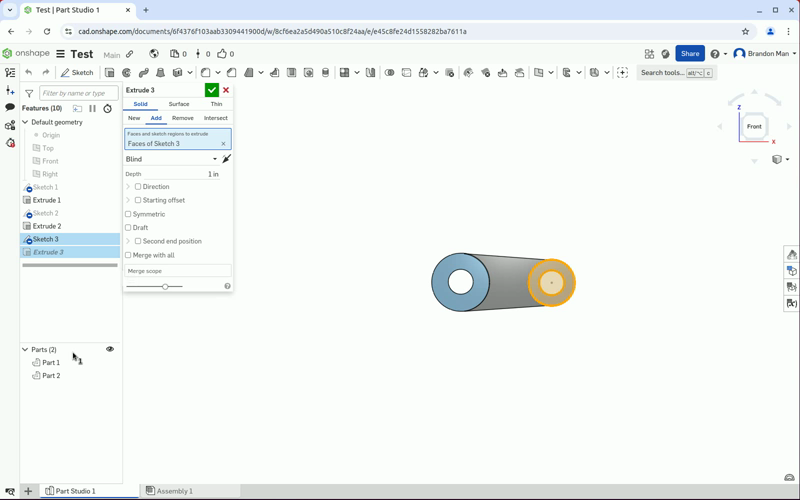
mouse_move(143, 106)
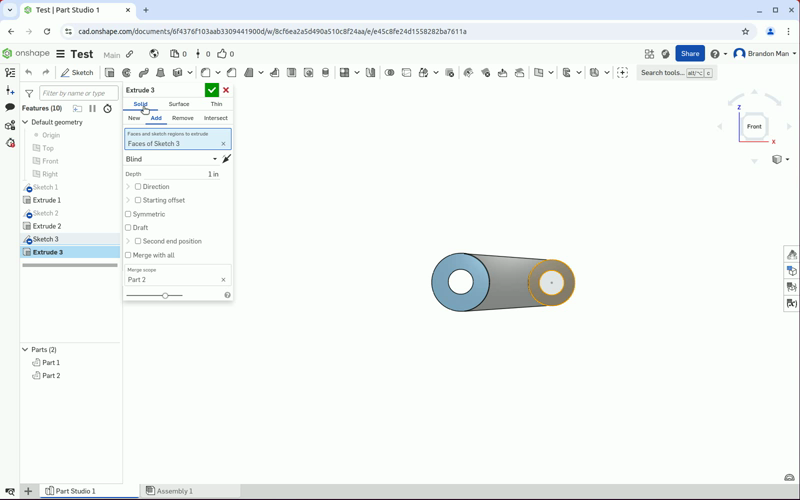
click(143, 106)
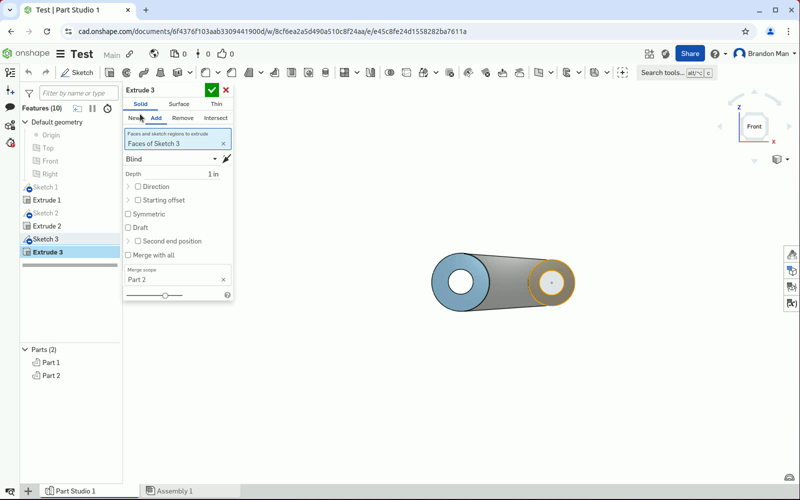
mouse_move(137, 120)
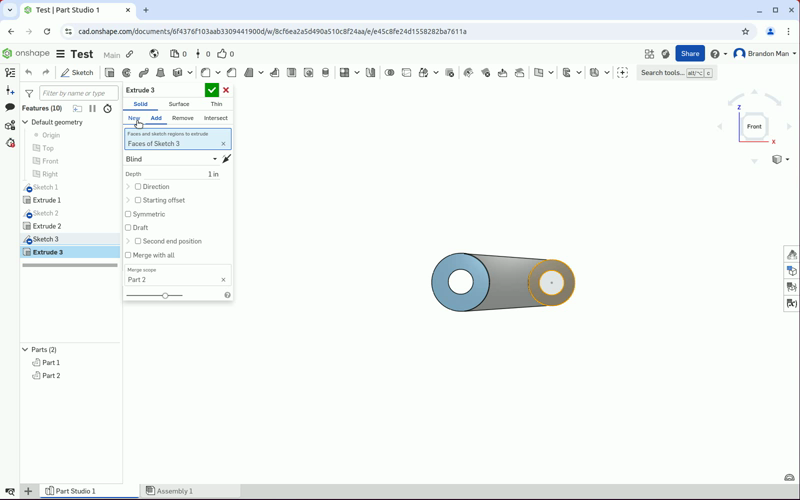
click(137, 120)
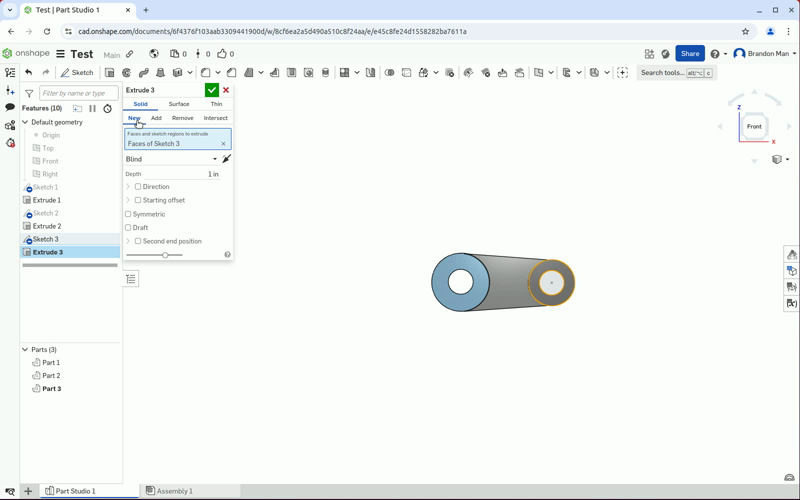
key(tab, 4)
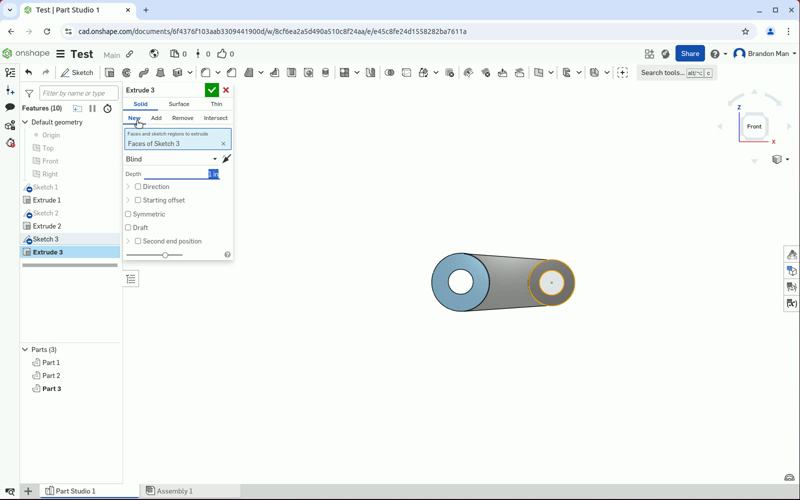
text(-2.648)
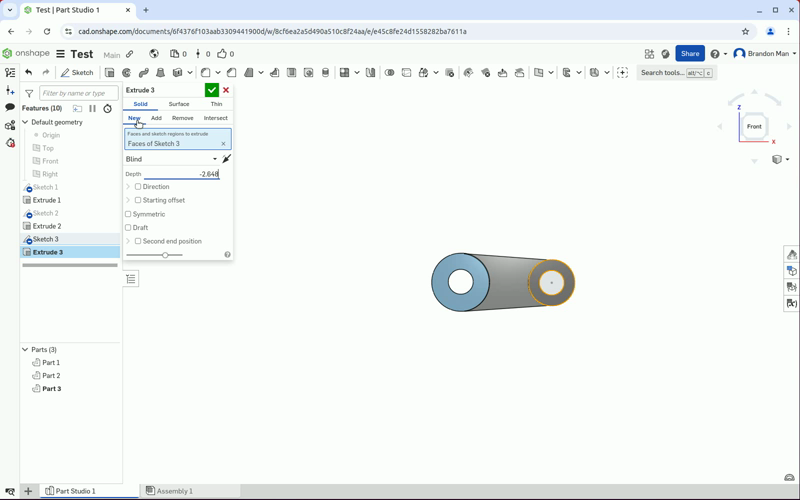
key(enter)
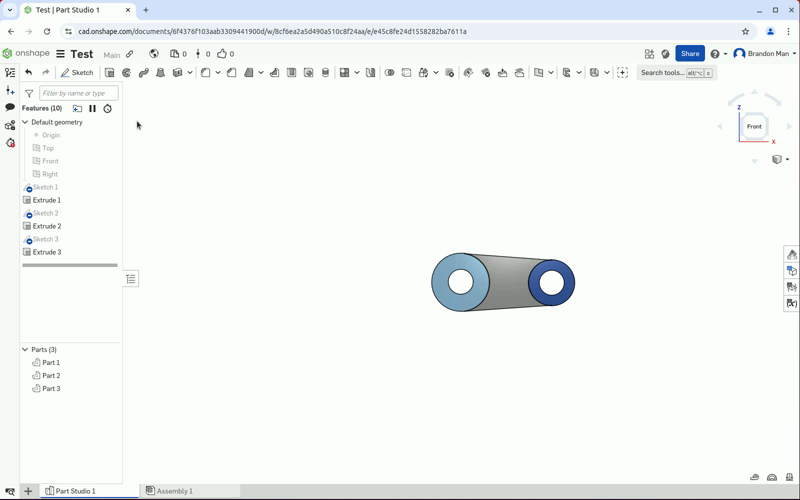
key(shift+h)
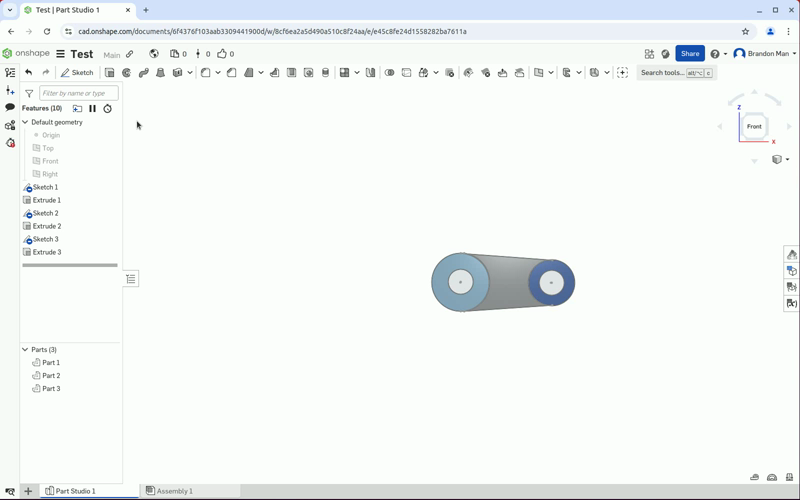
key(shift+h)
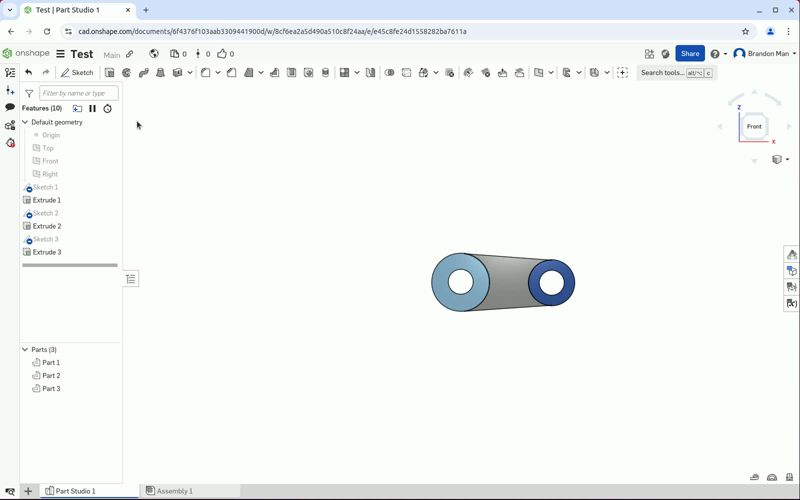
mouse_move(73, 189)
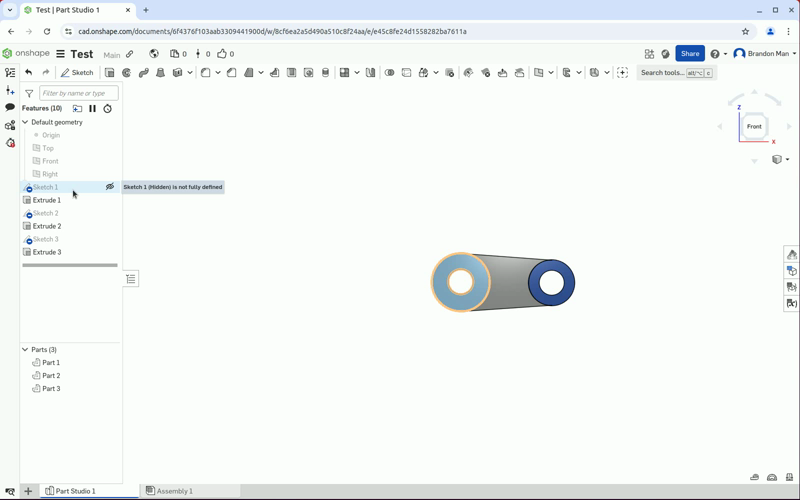
click(73, 189)
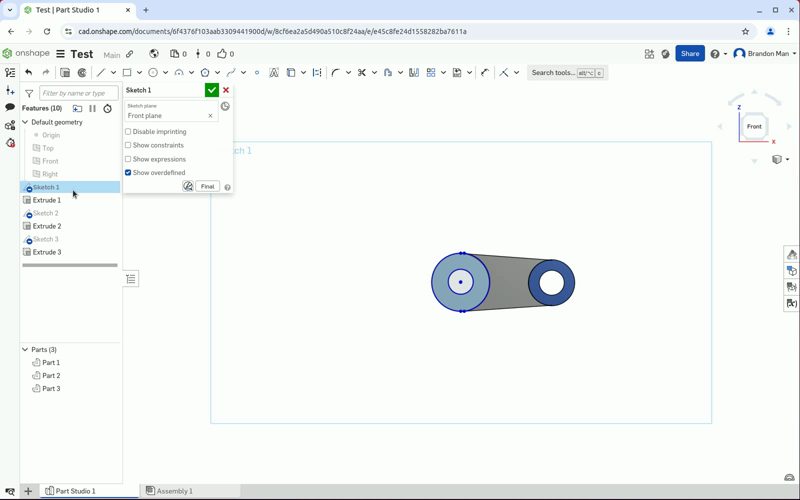
mouse_move(229, 92)
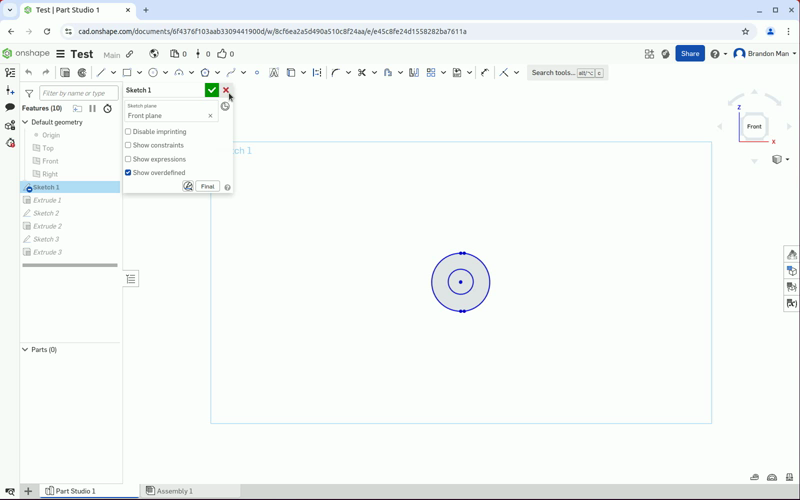
click(229, 92)
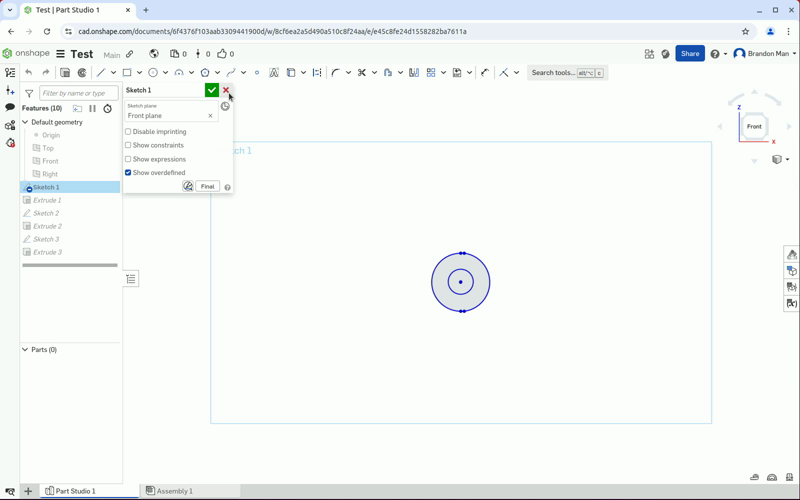
key(shift+s)
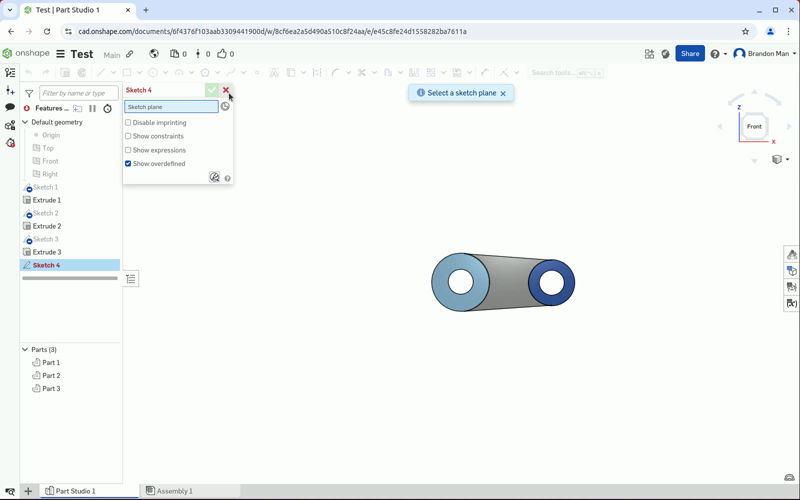
mouse_move(73, 163)
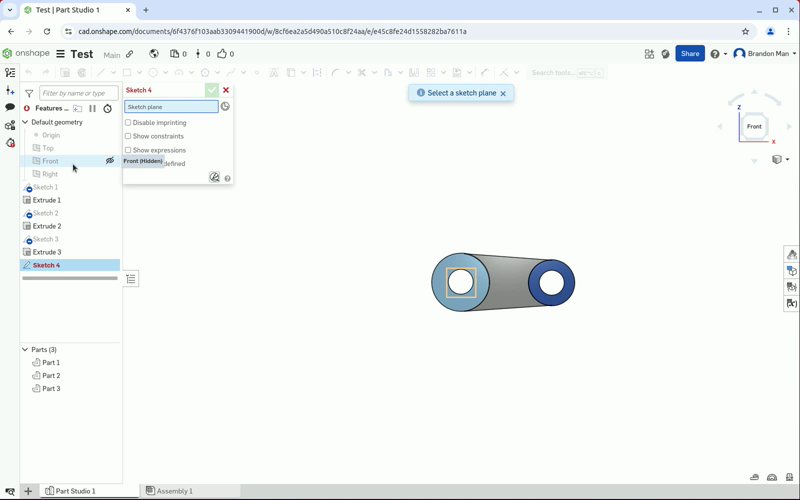
click(73, 163)
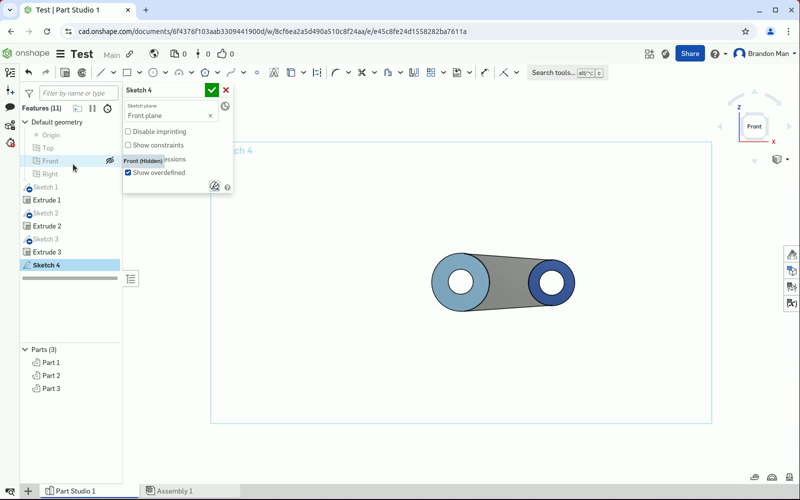
mouse_move(73, 352)
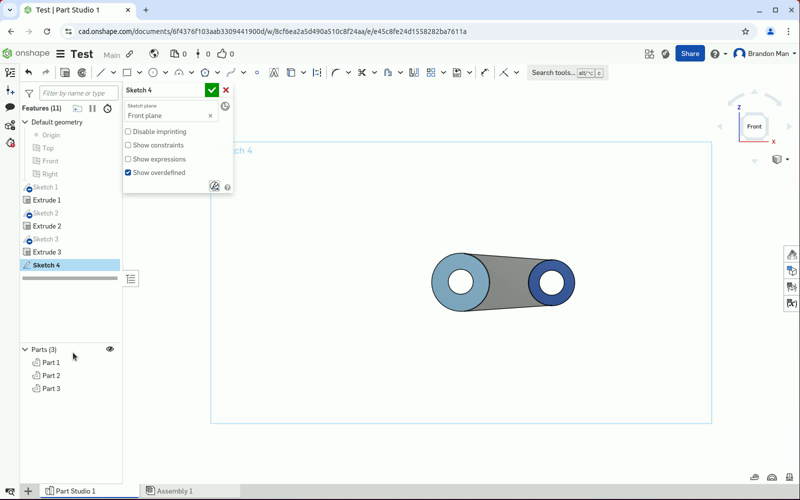
key(y)
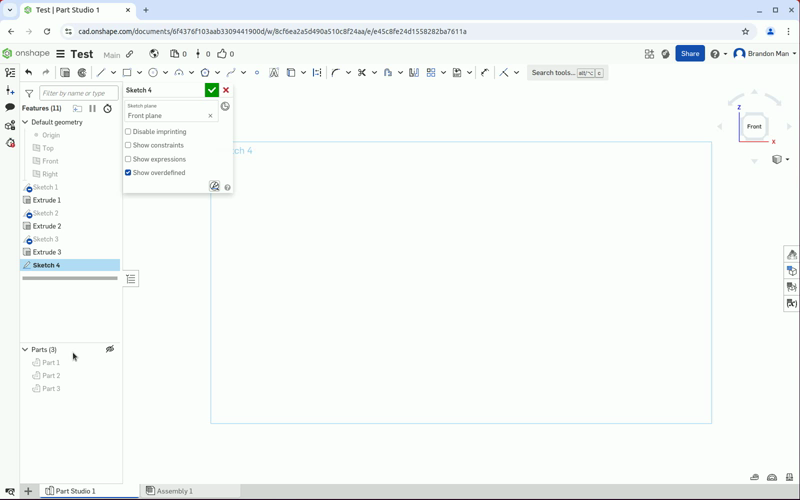
key(l)
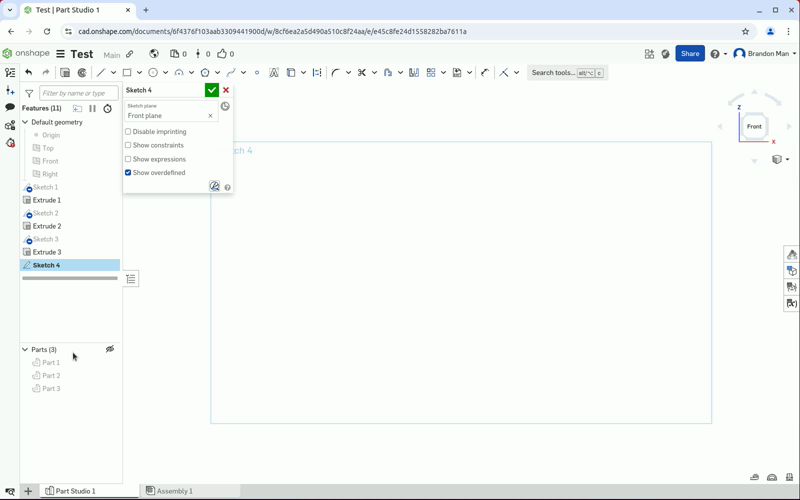
key_down(shift)
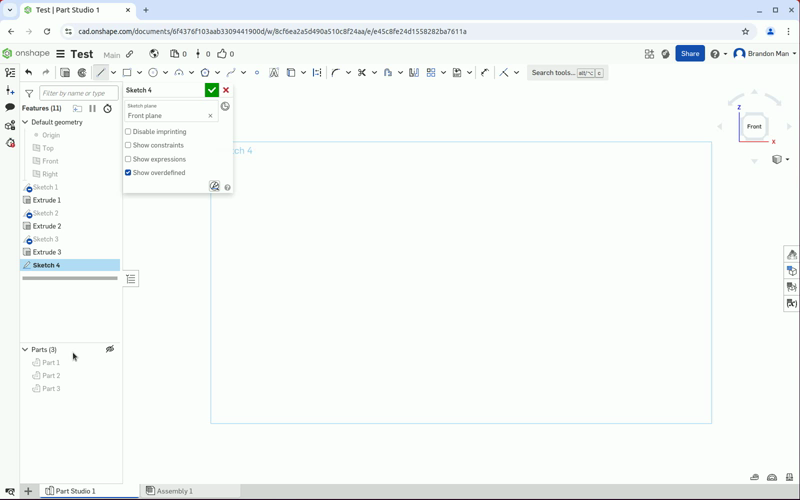
mouse_move(460, 311)
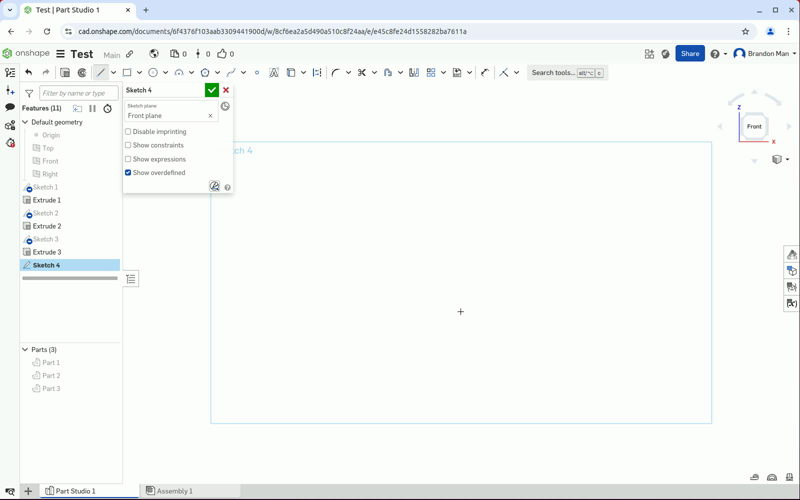
click(460, 311)
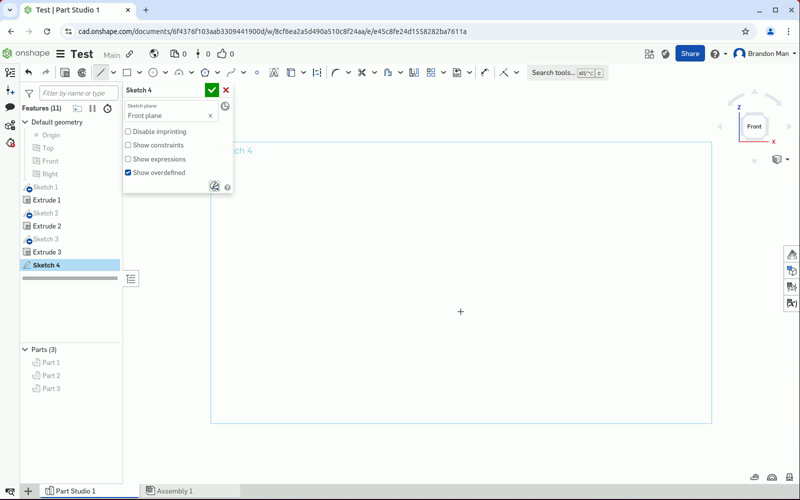
key_up(shift)
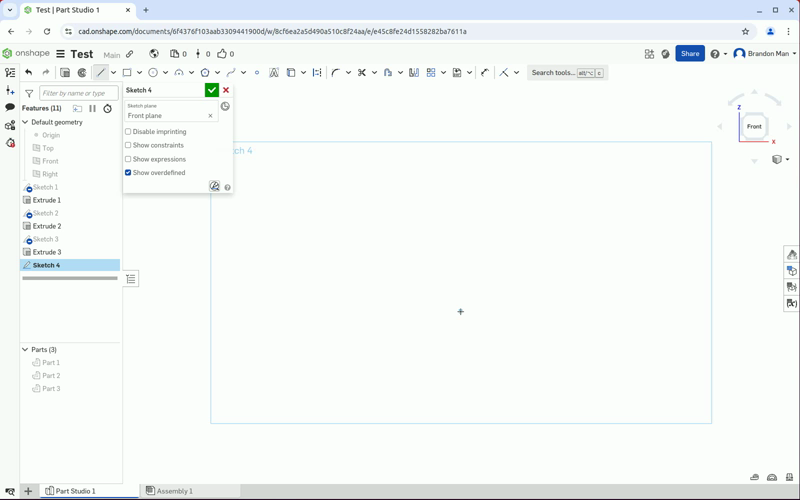
key_down(shift)
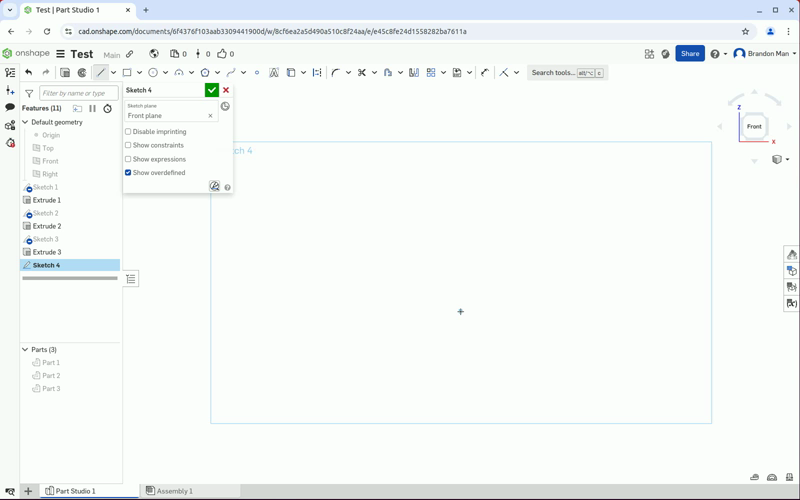
mouse_move(490, 311)
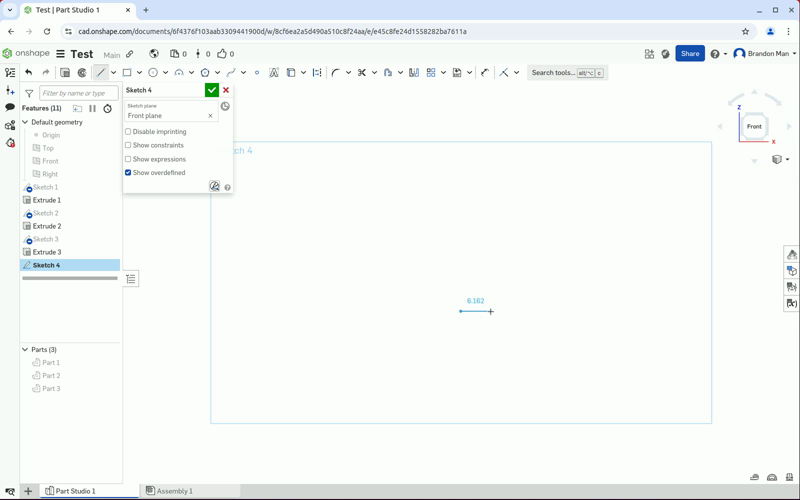
mouse_move(464, 311)
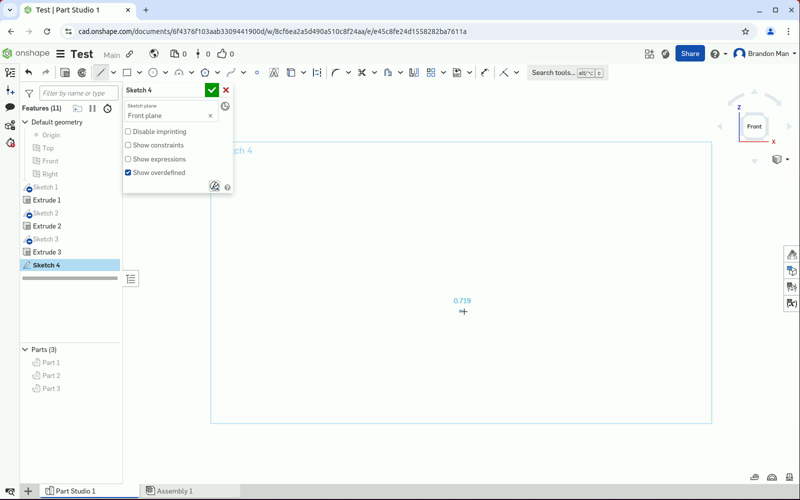
scroll(6)
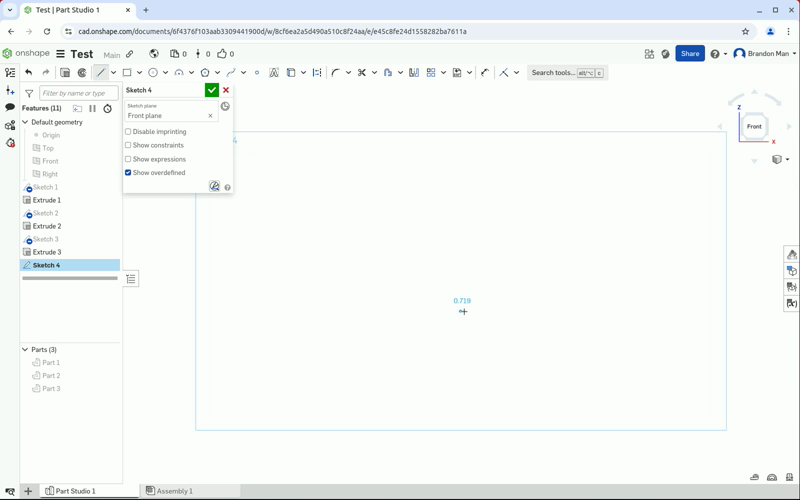
scroll(6)
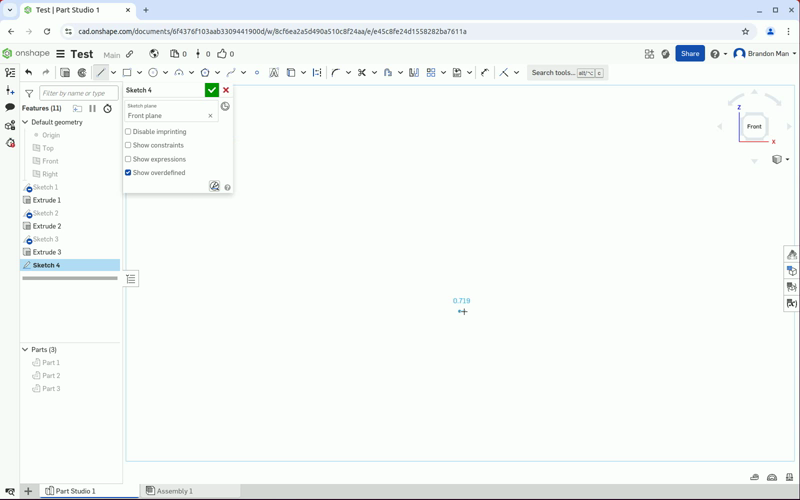
scroll(6)
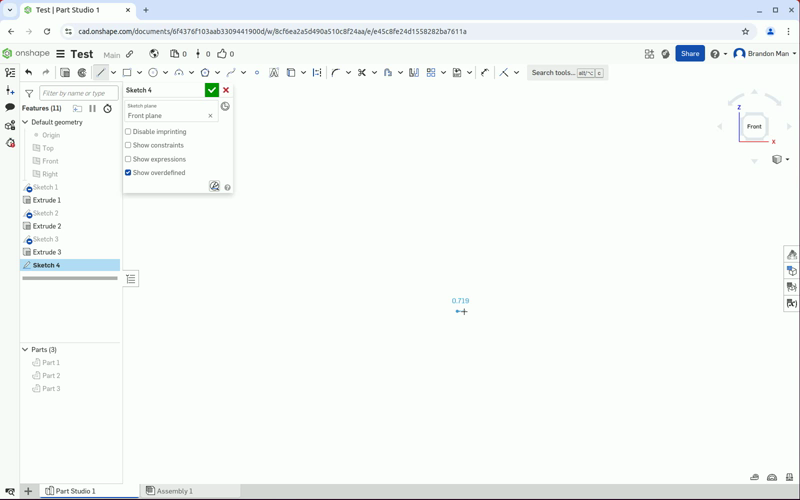
scroll(6)
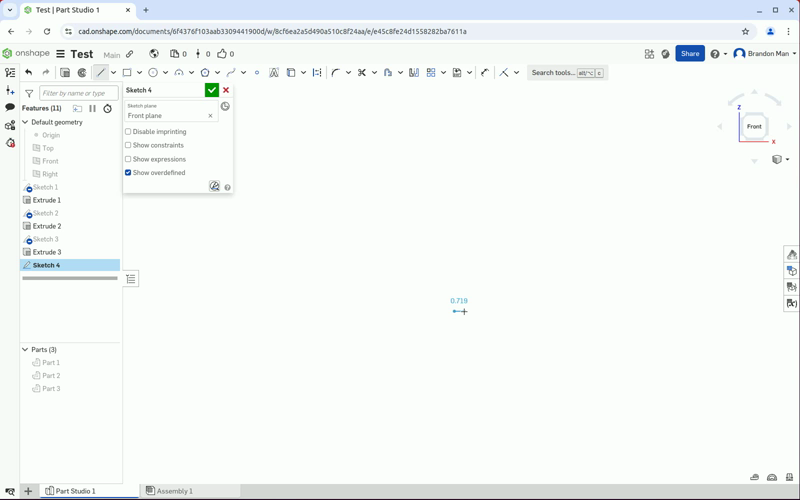
scroll(6)
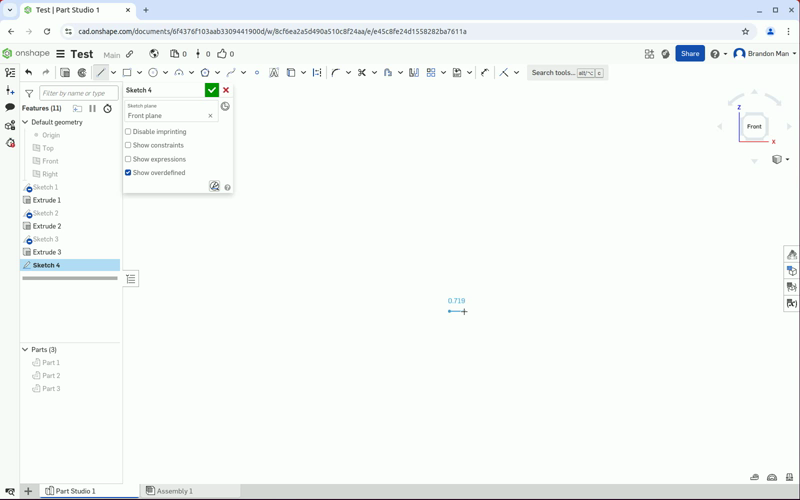
scroll(6)
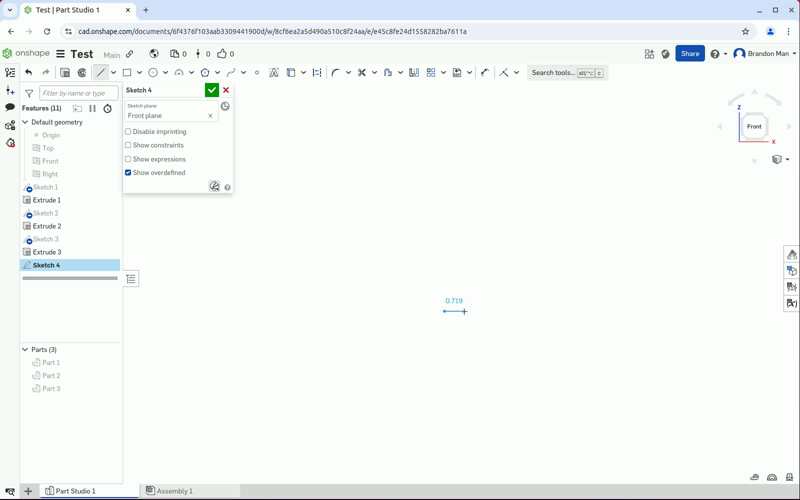
scroll(6)
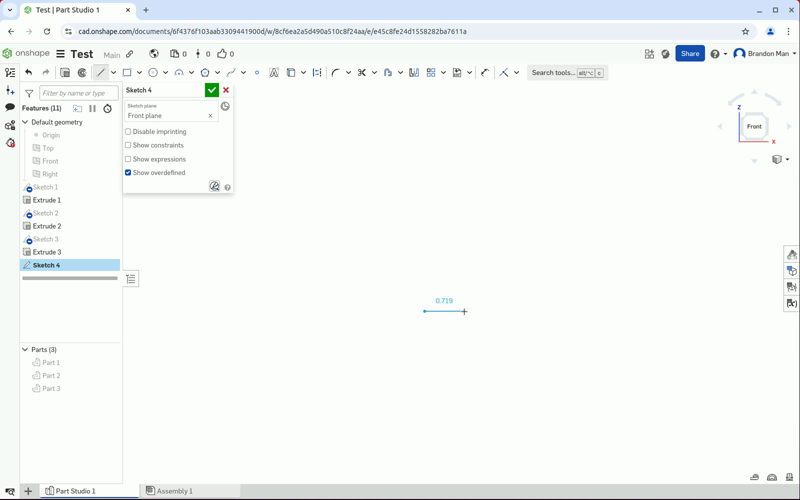
click(464, 311)
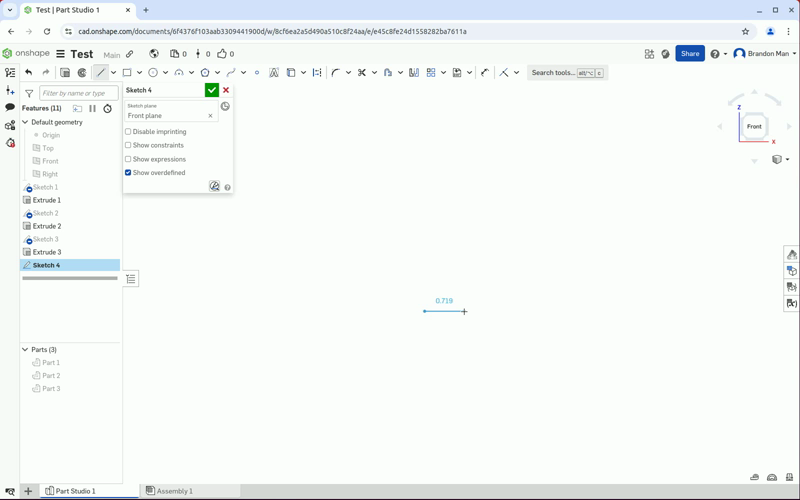
scroll(-6)
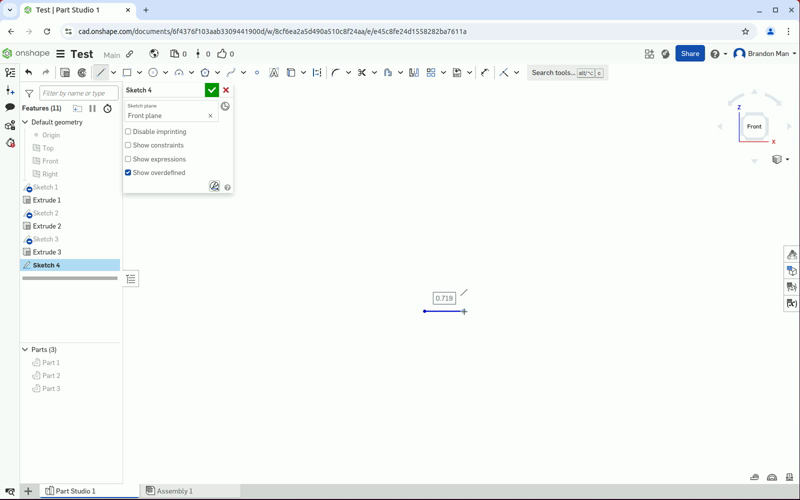
scroll(-6)
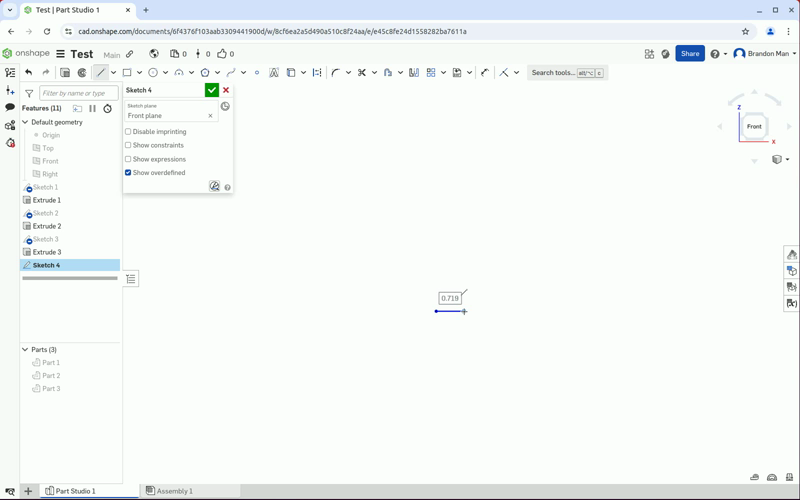
scroll(-6)
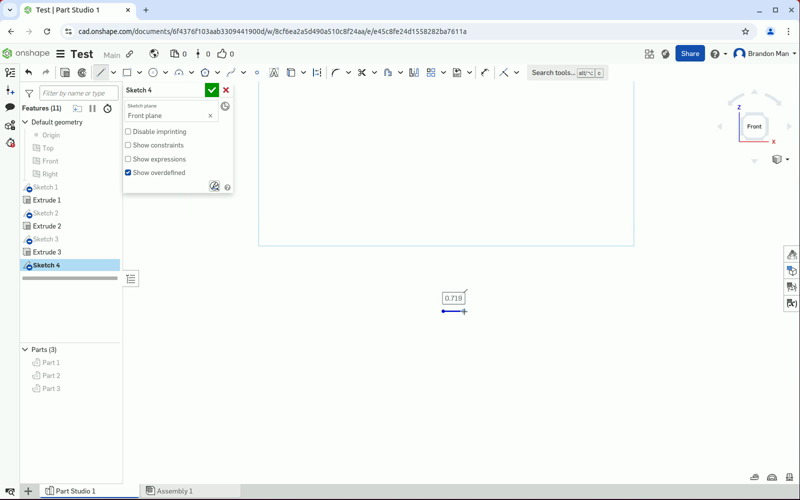
scroll(-6)
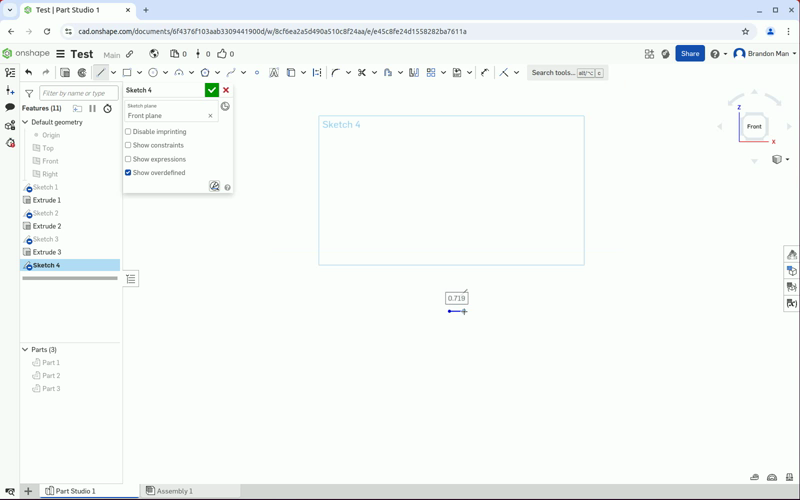
scroll(-6)
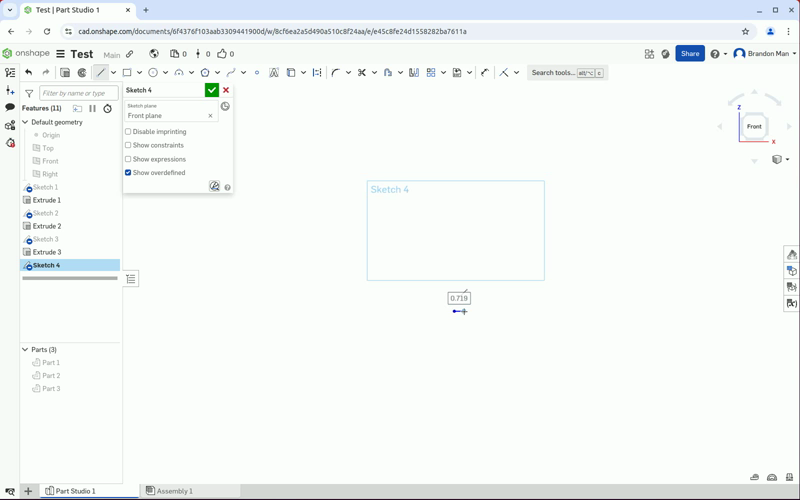
scroll(-6)
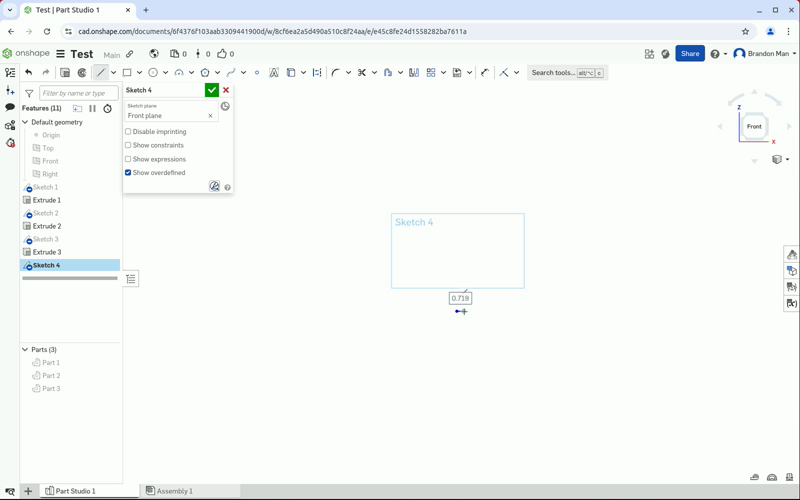
scroll(-6)
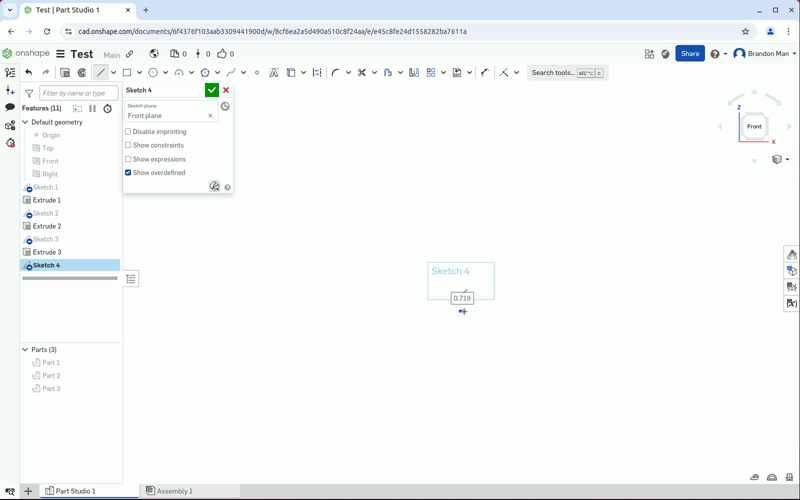
key_up(shift)
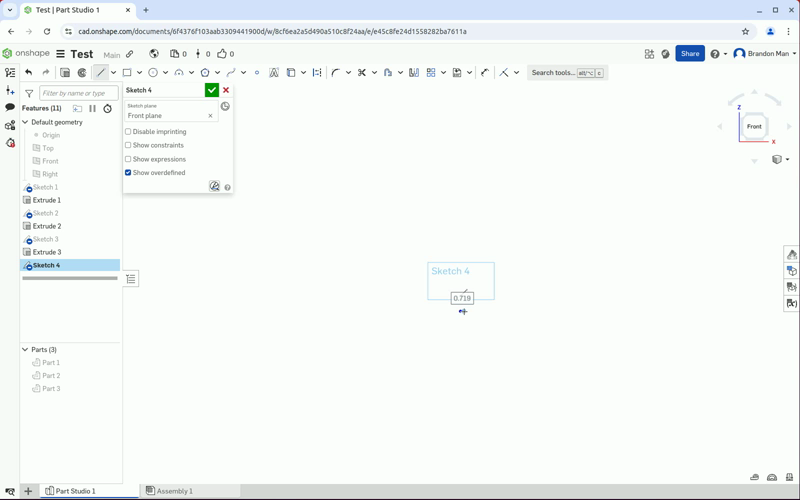
key(esc)
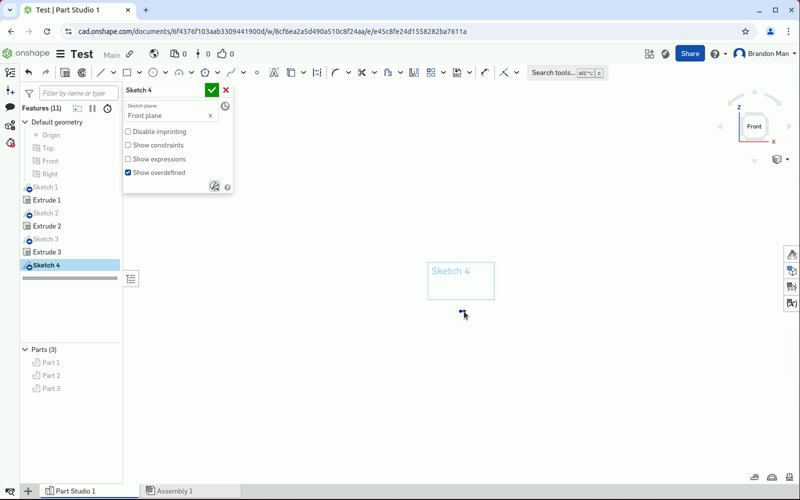
key(a)
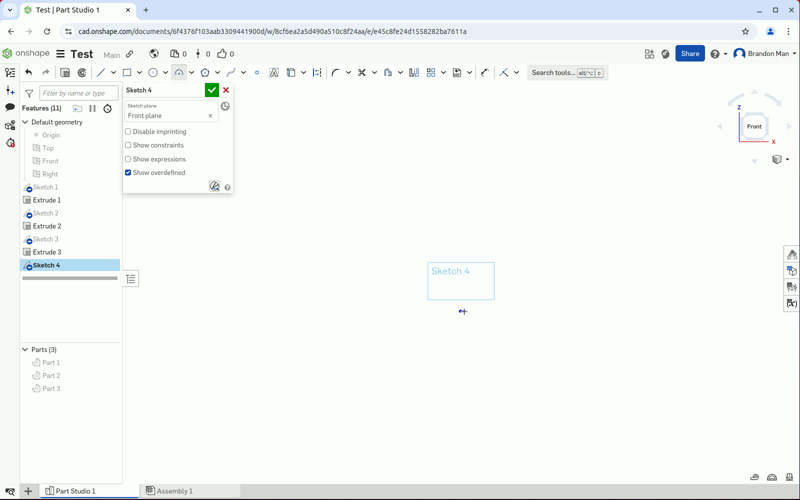
mouse_move(464, 311)
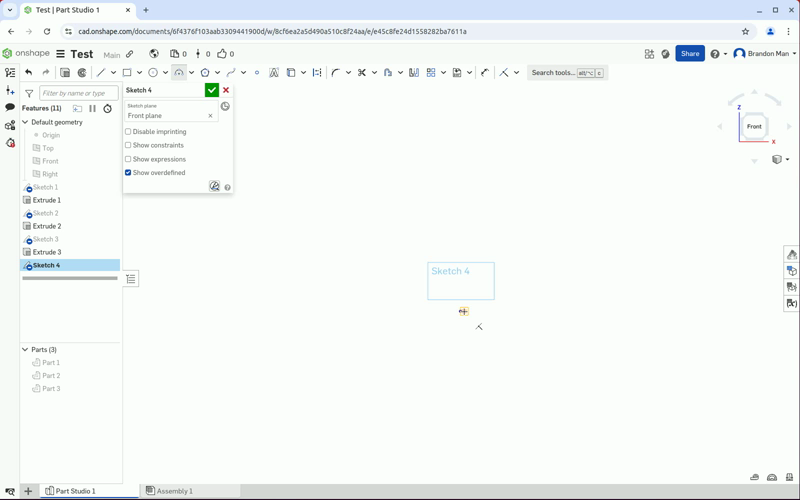
scroll(6)
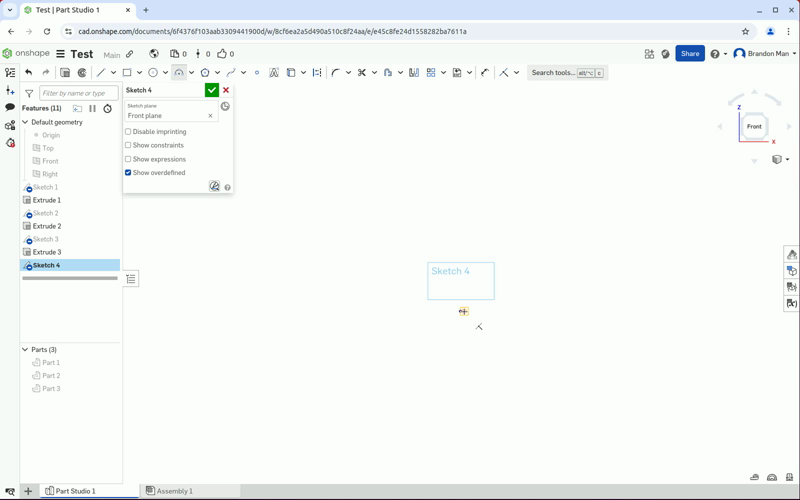
scroll(6)
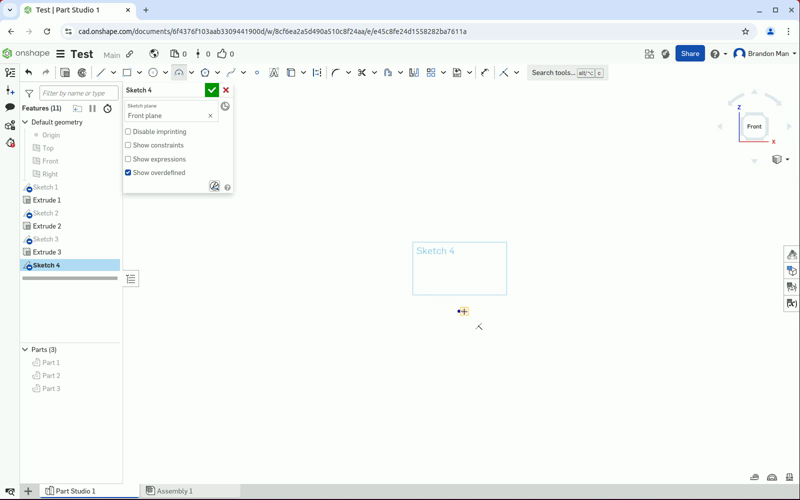
scroll(6)
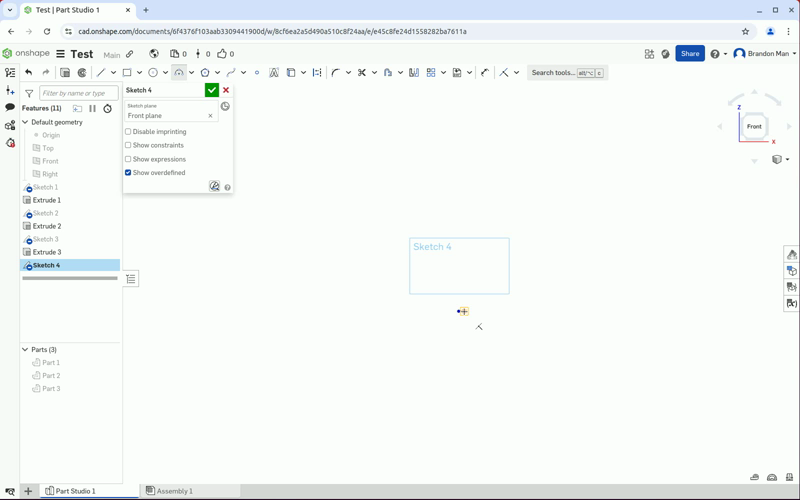
scroll(6)
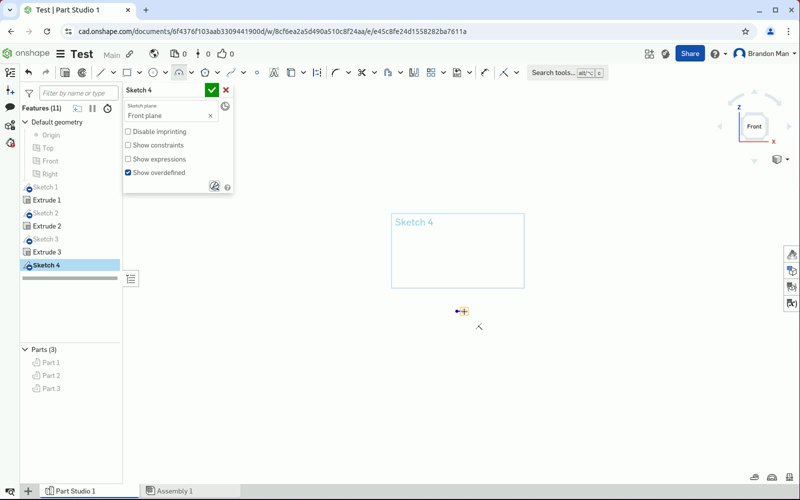
scroll(6)
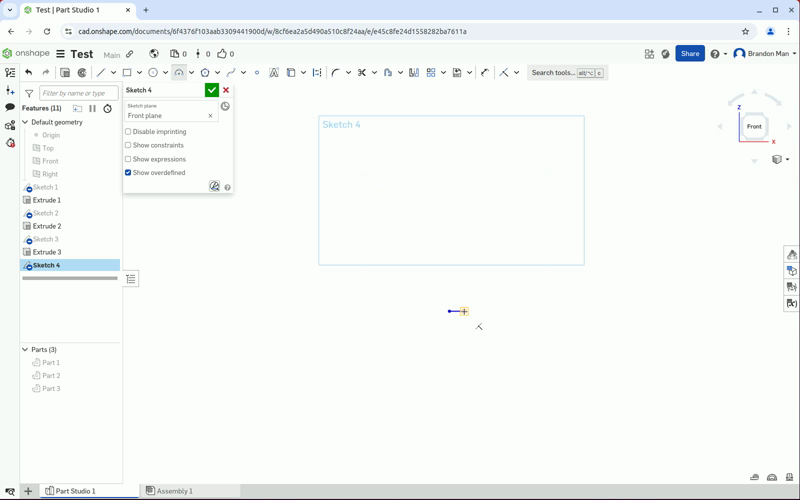
scroll(6)
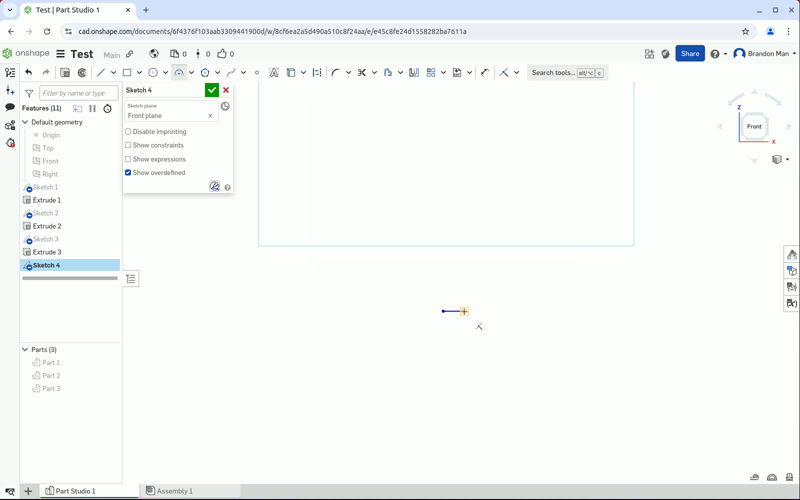
scroll(6)
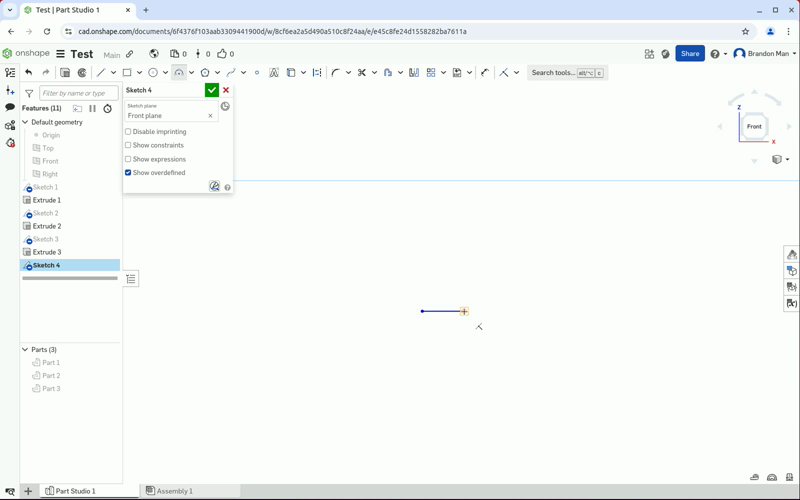
click(464, 311)
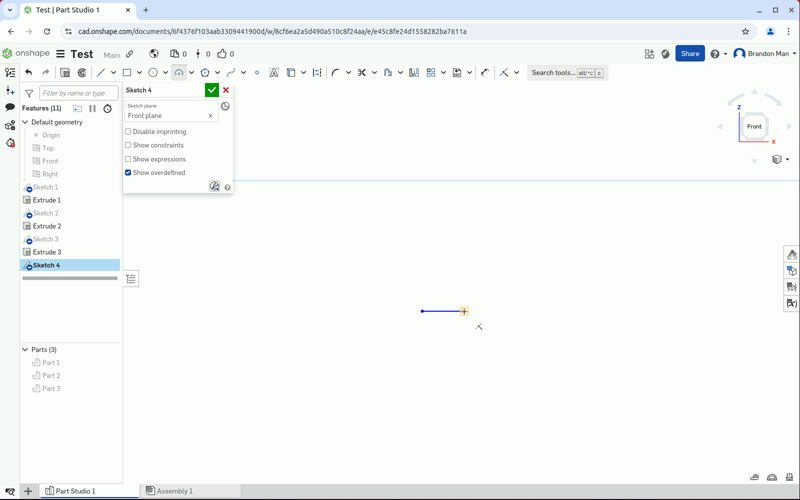
scroll(-6)
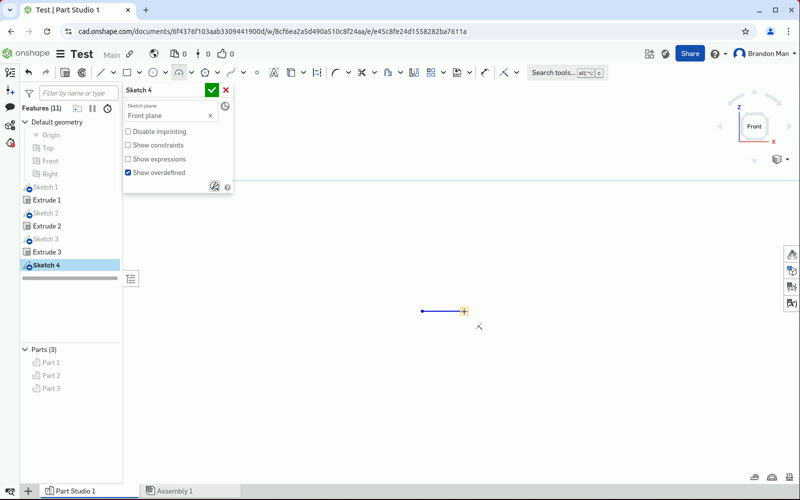
scroll(-6)
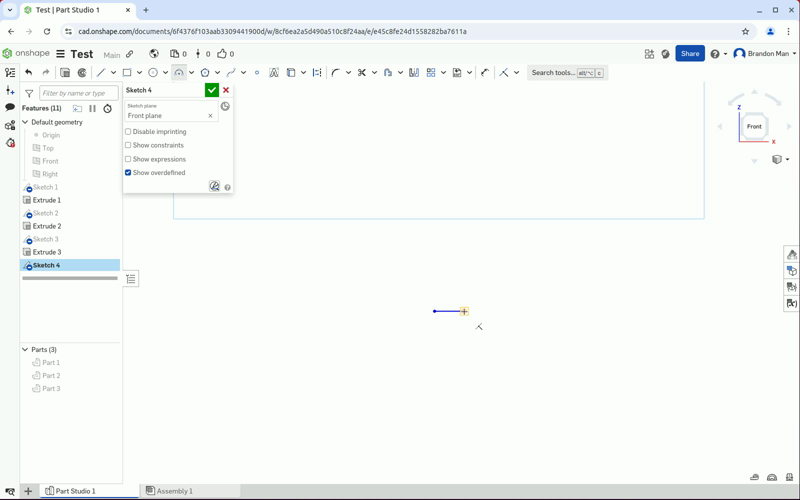
scroll(-6)
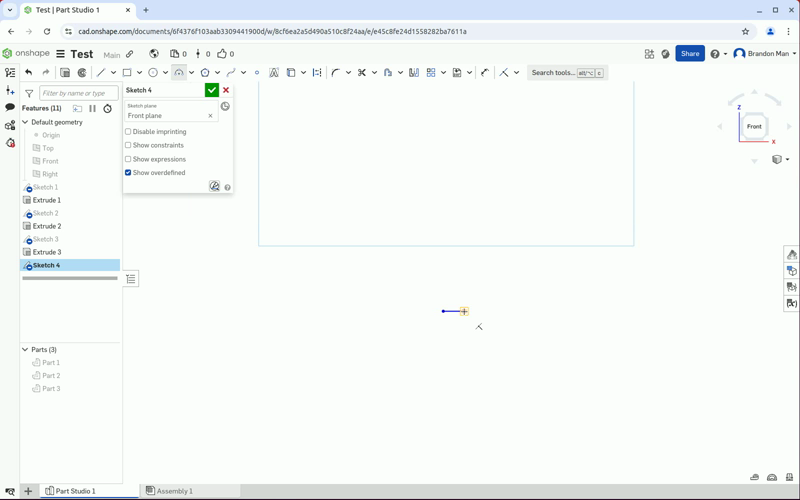
scroll(-6)
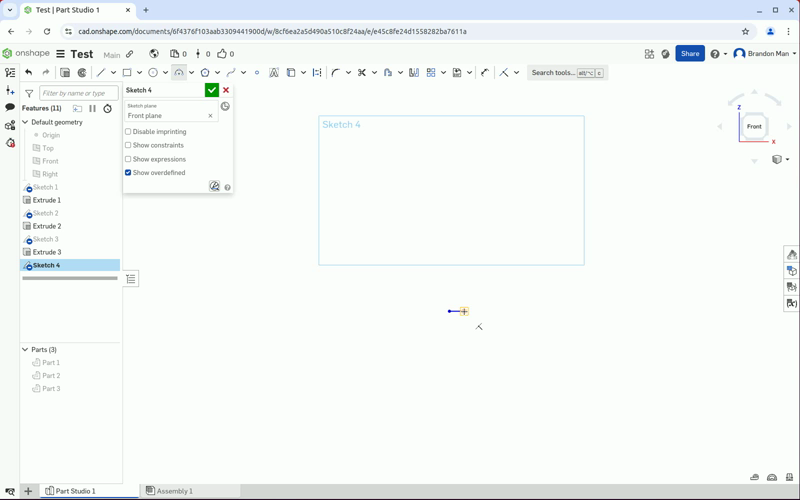
scroll(-6)
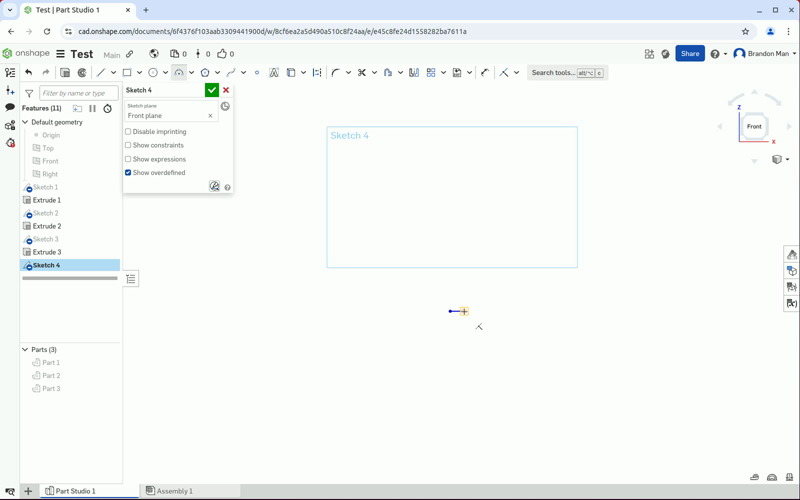
scroll(-6)
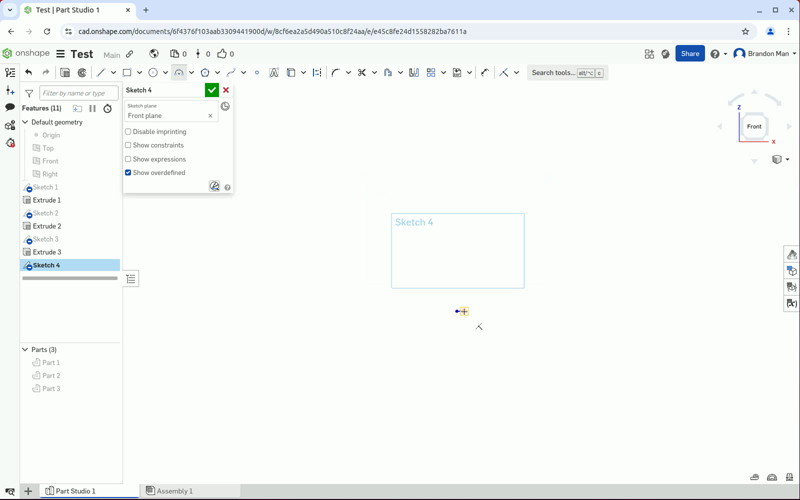
scroll(-6)
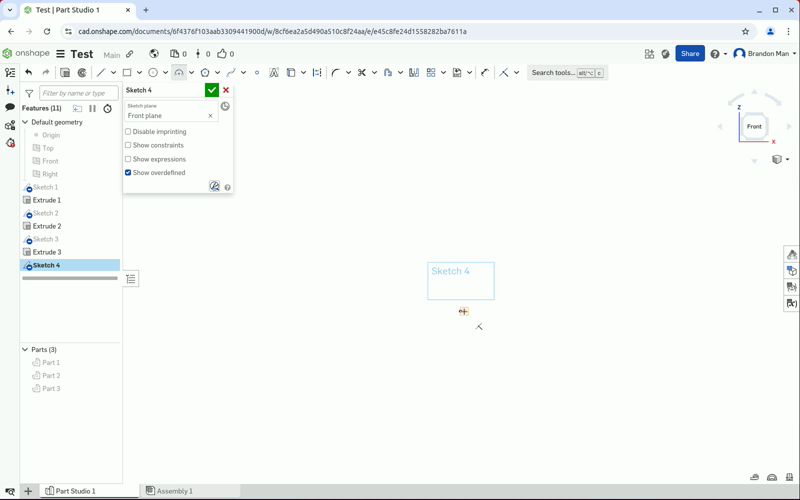
key_down(shift)
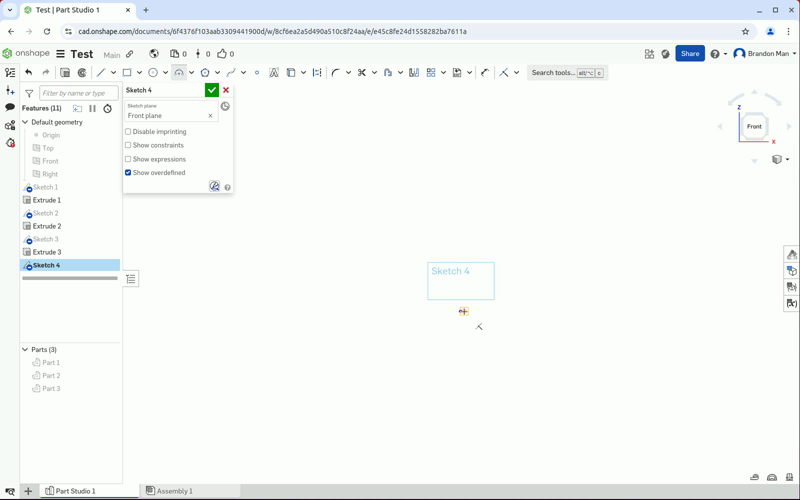
mouse_move(464, 253)
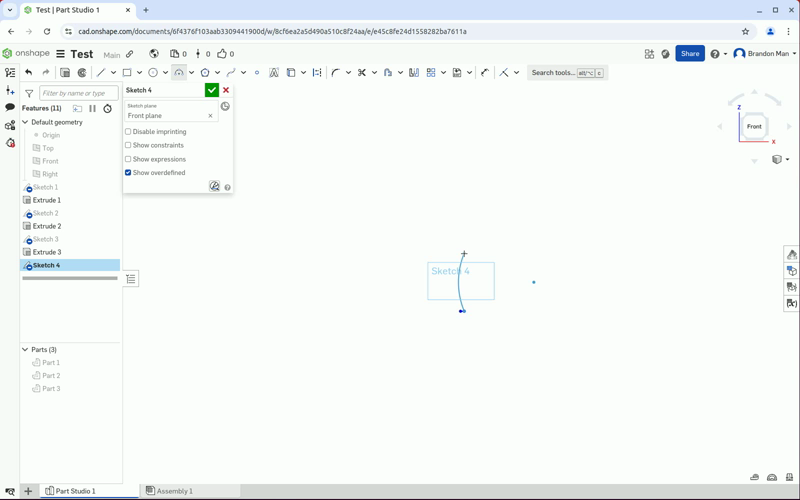
click(464, 253)
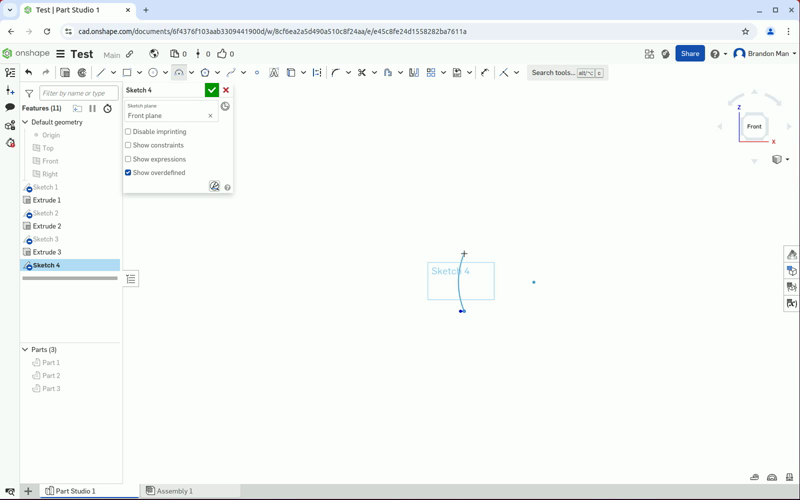
mouse_move(489, 282)
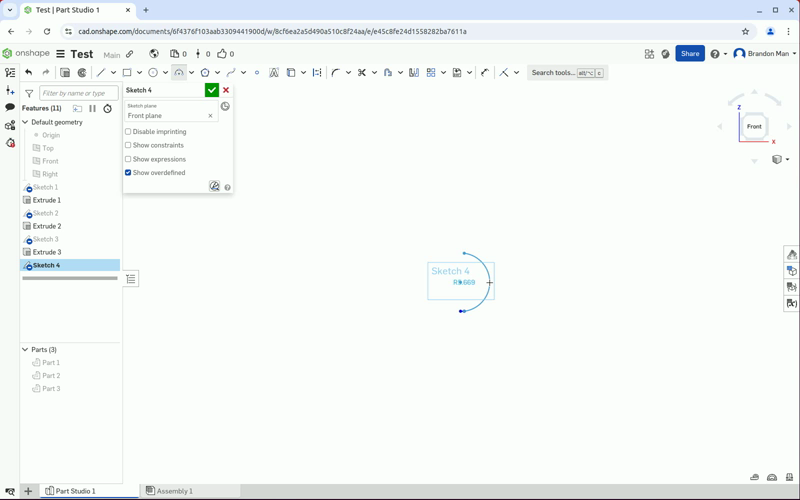
click(489, 282)
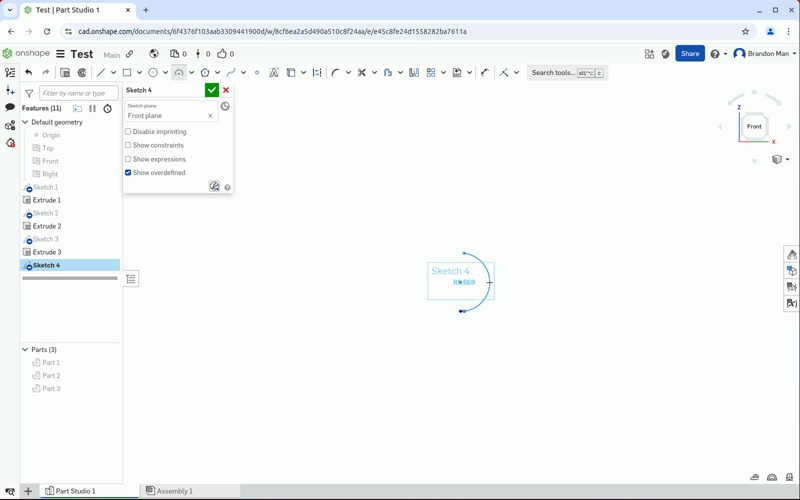
key_up(shift)
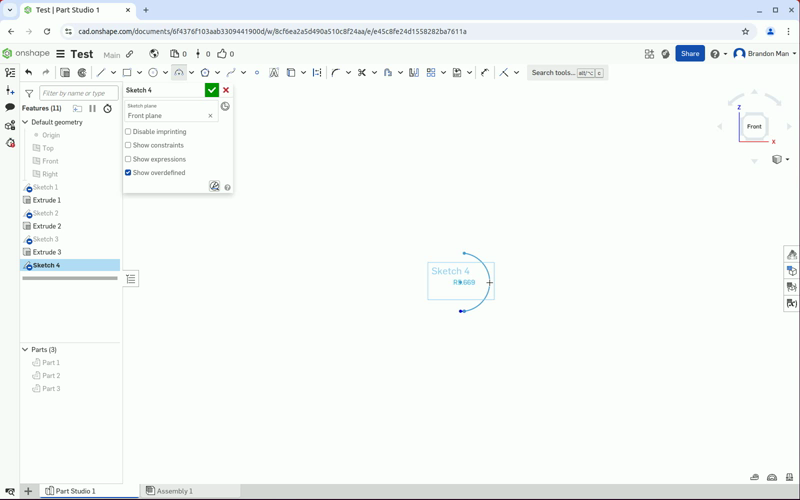
key(esc)
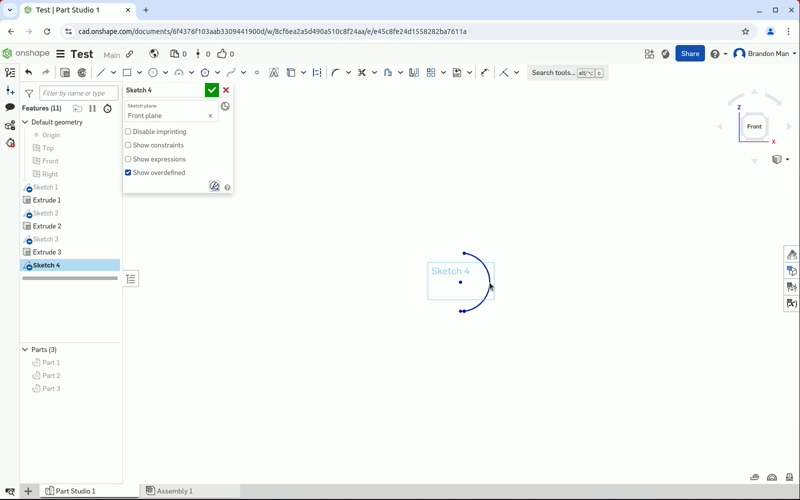
key(l)
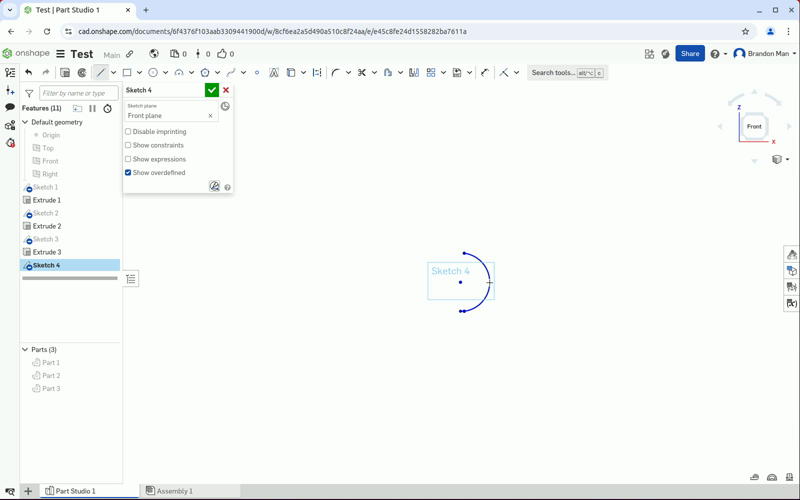
mouse_move(464, 253)
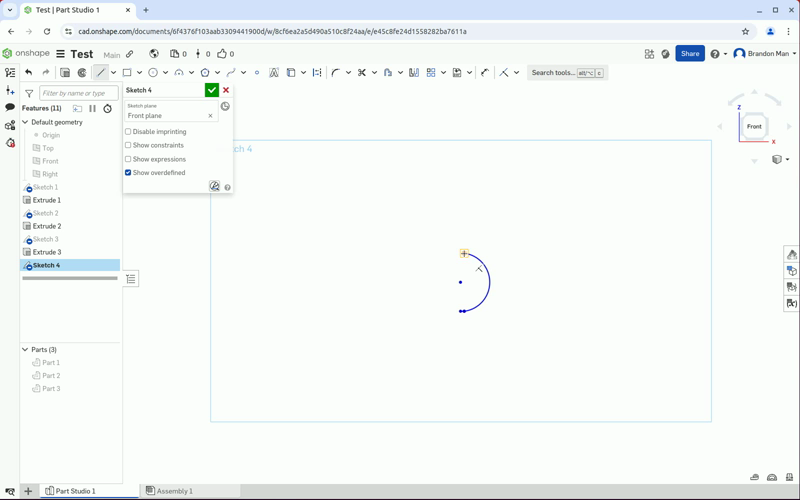
click(464, 253)
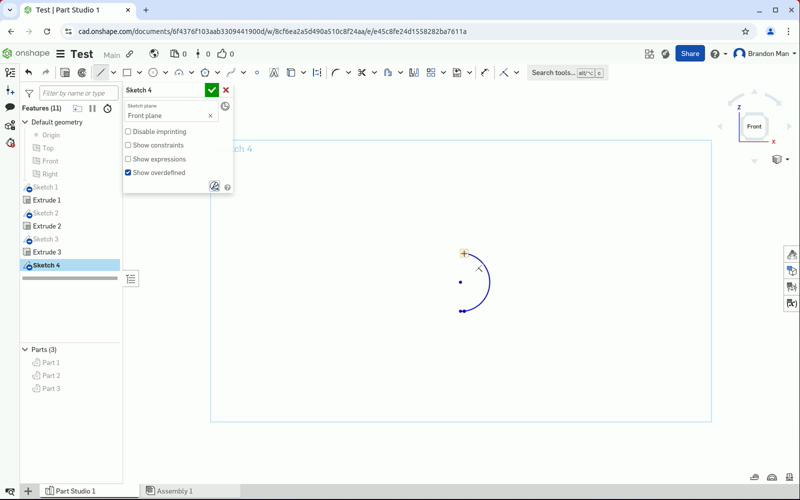
key_down(shift)
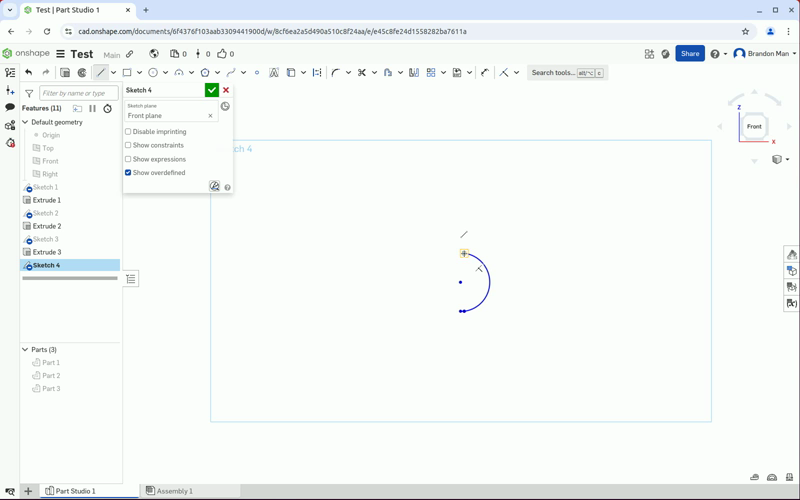
mouse_move(494, 253)
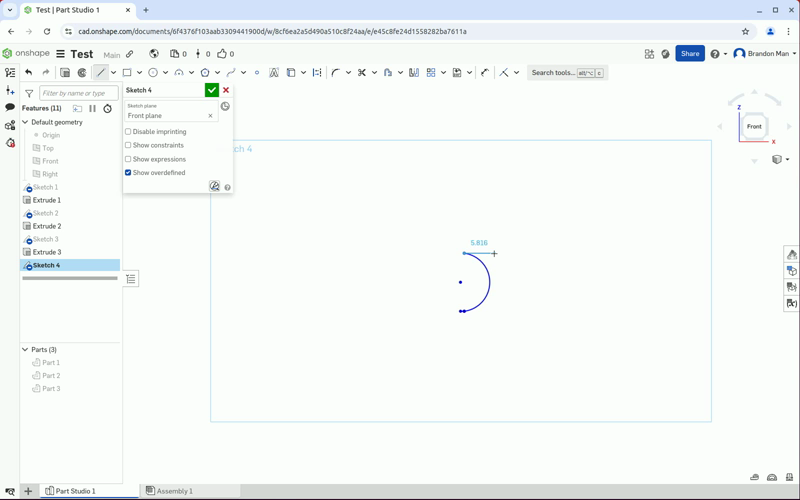
mouse_move(460, 253)
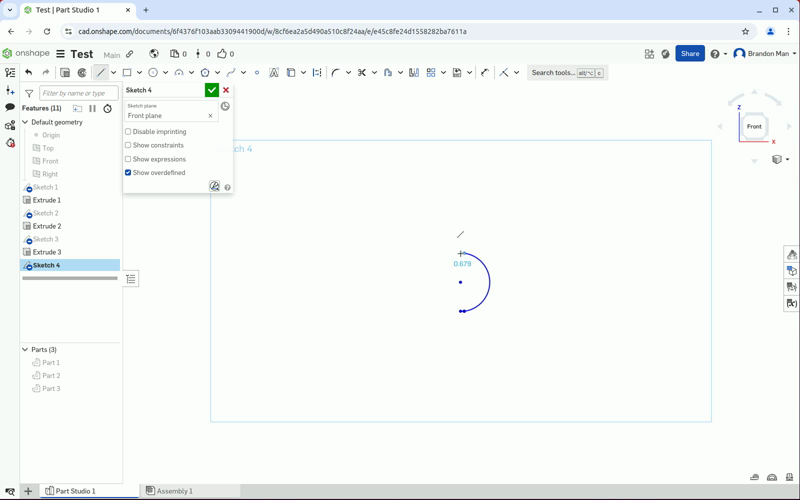
scroll(6)
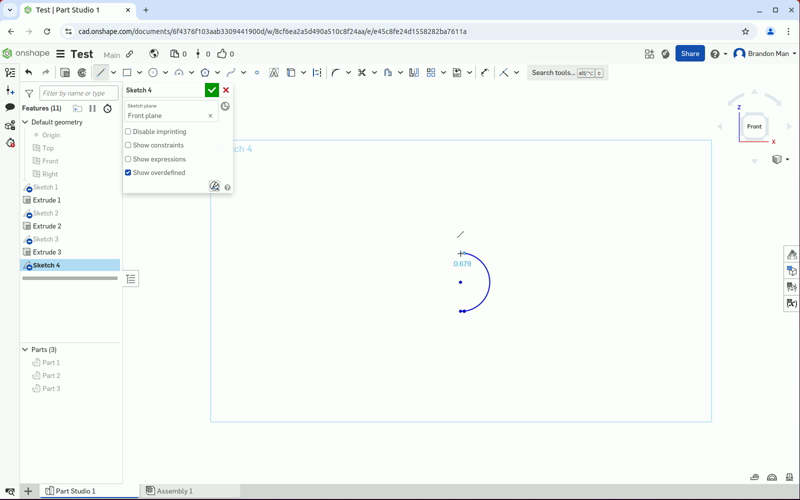
scroll(6)
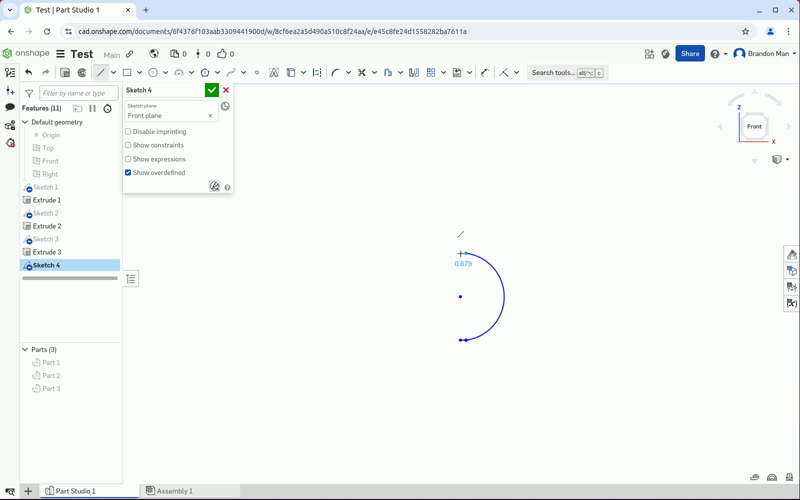
scroll(6)
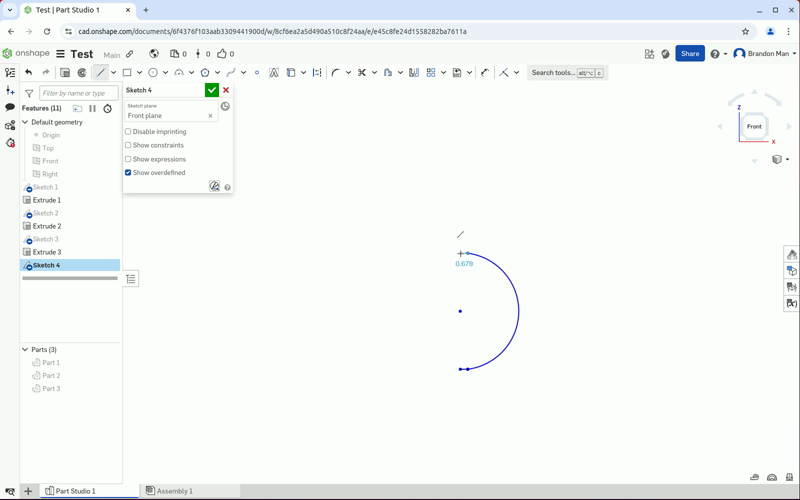
scroll(6)
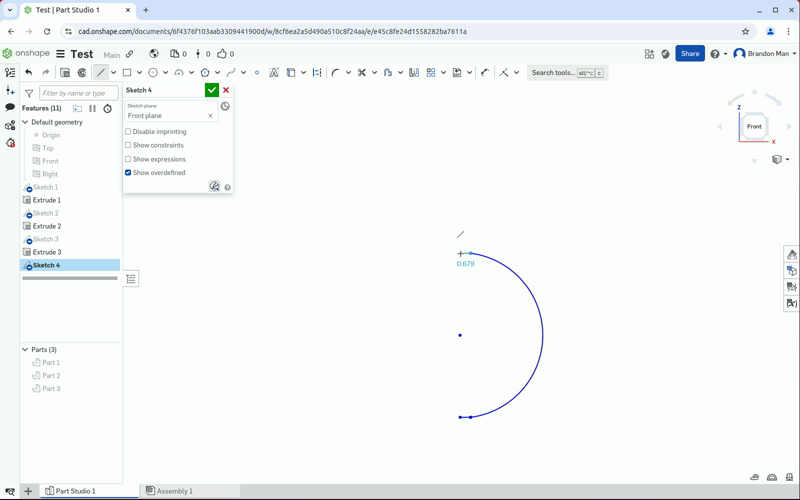
scroll(6)
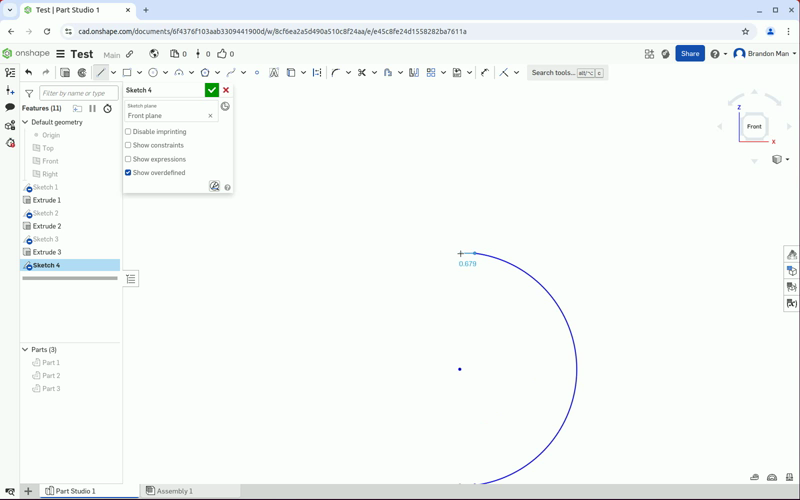
scroll(6)
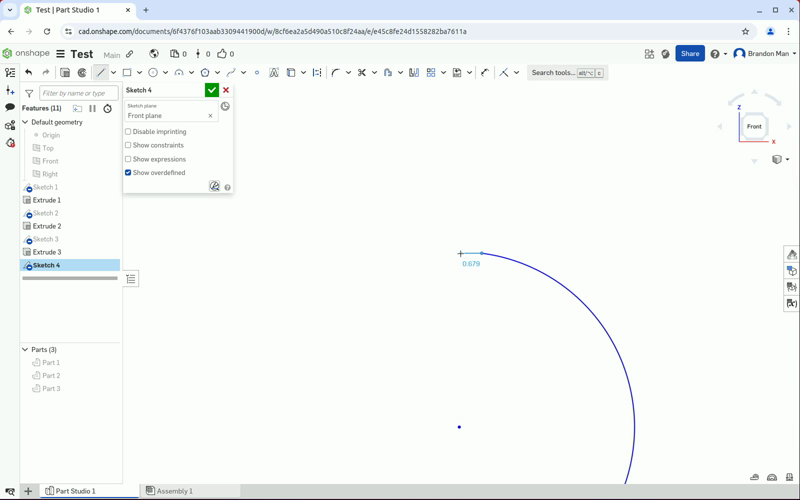
scroll(6)
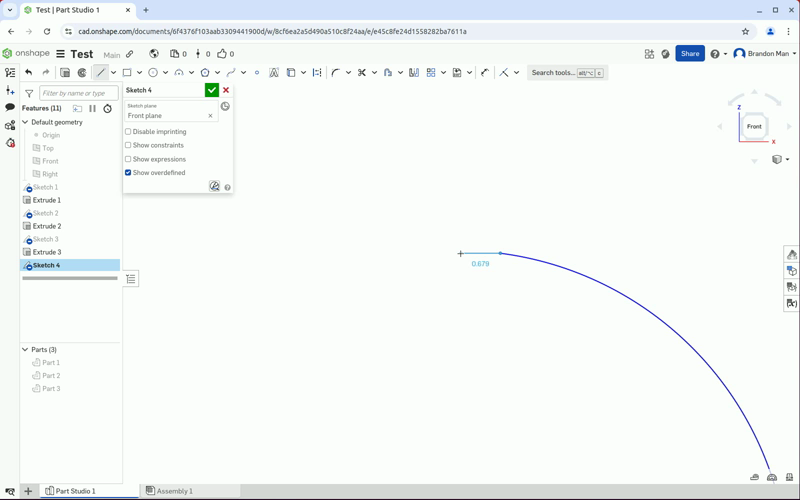
click(460, 253)
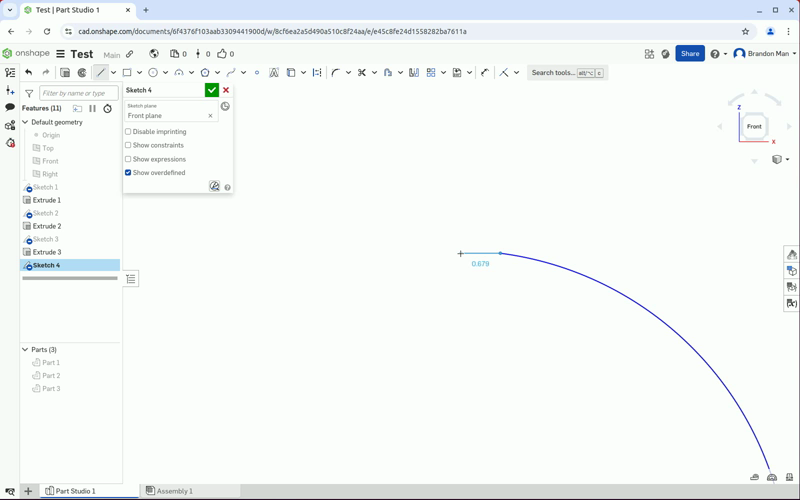
scroll(-6)
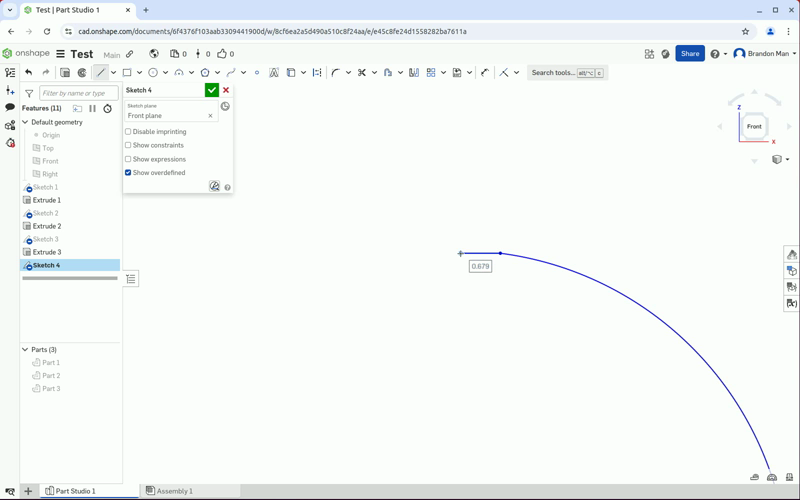
scroll(-6)
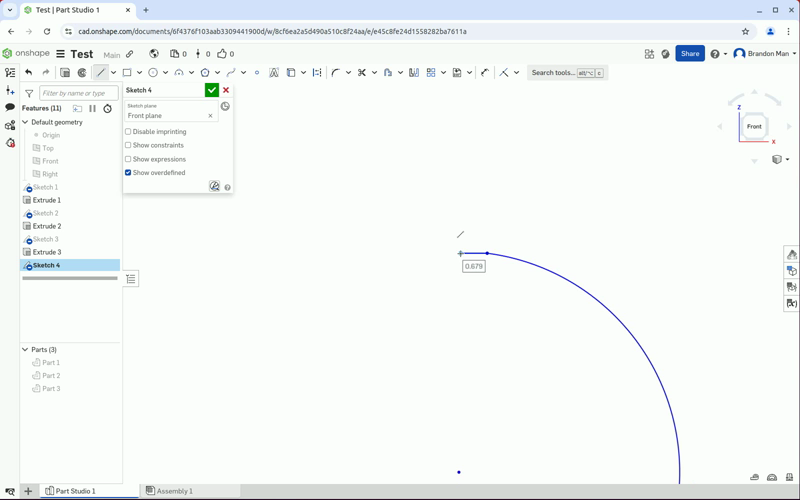
scroll(-6)
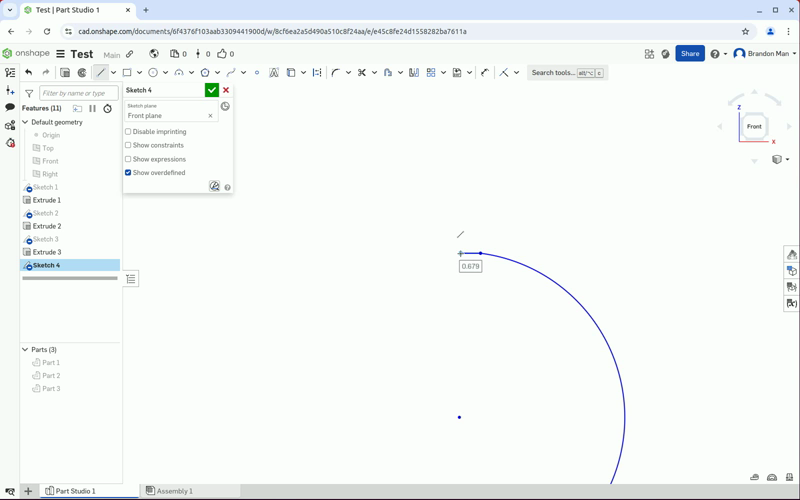
scroll(-6)
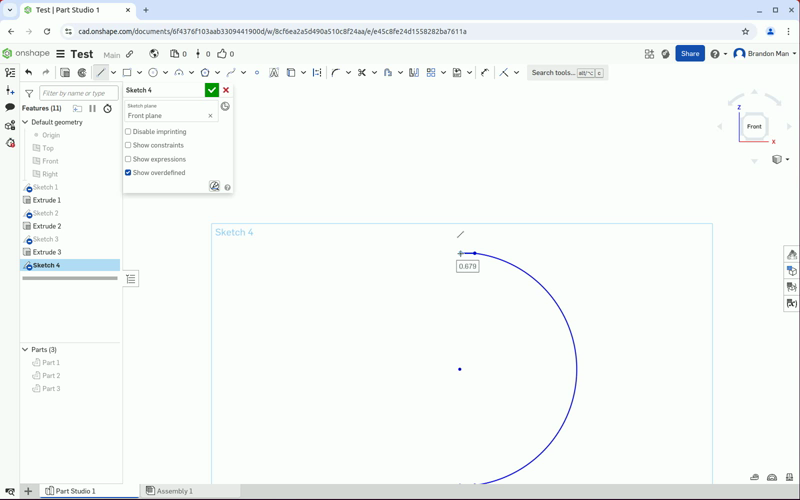
scroll(-6)
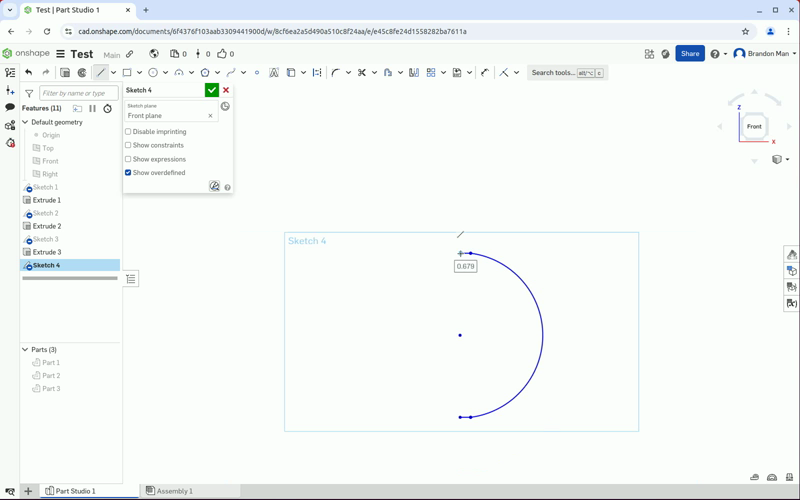
scroll(-6)
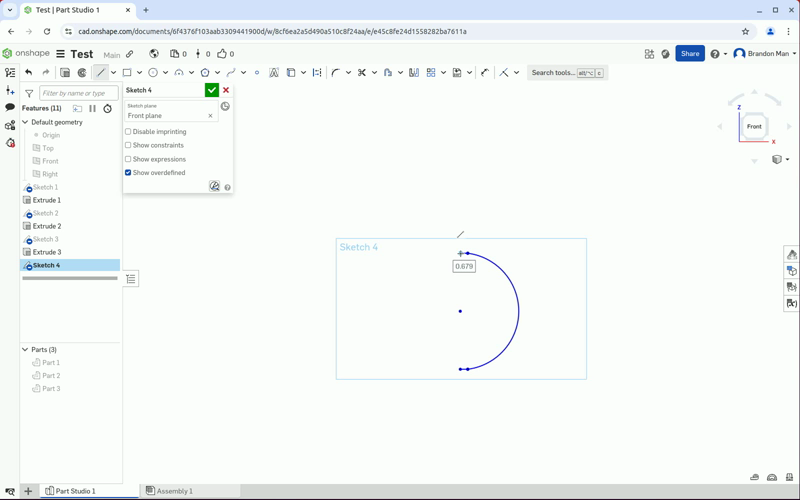
scroll(-6)
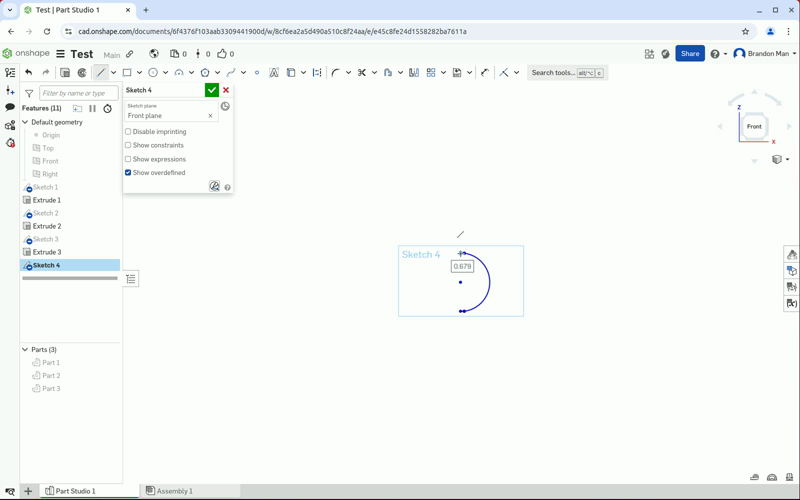
key_up(shift)
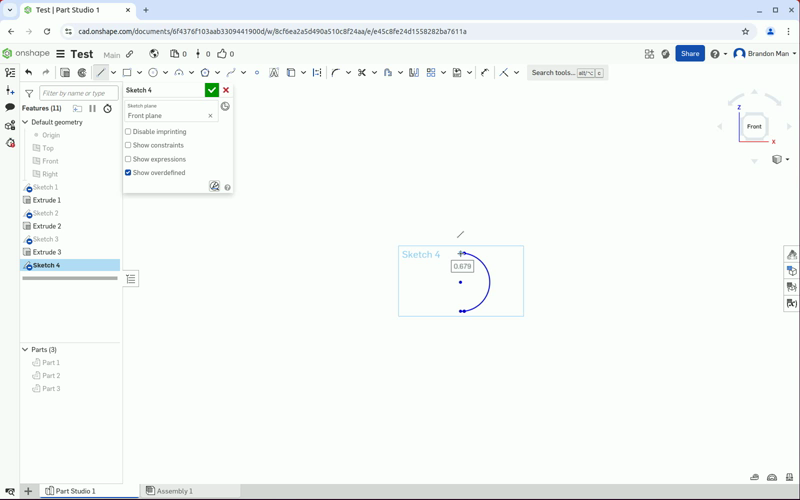
key(esc)
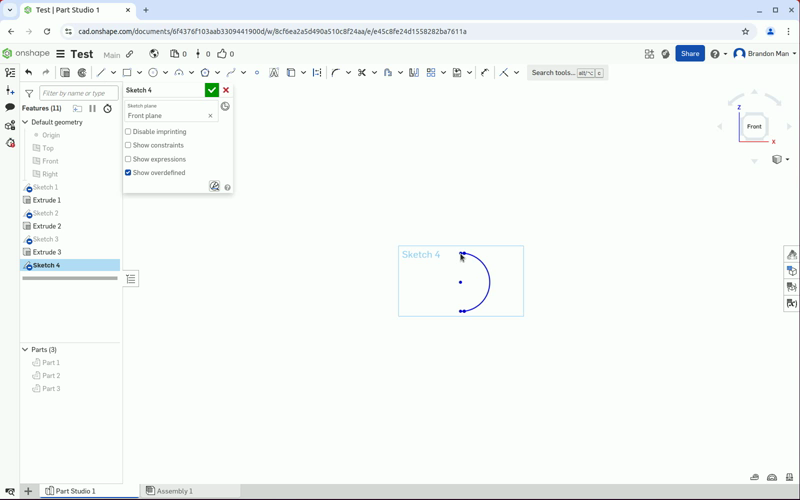
key(a)
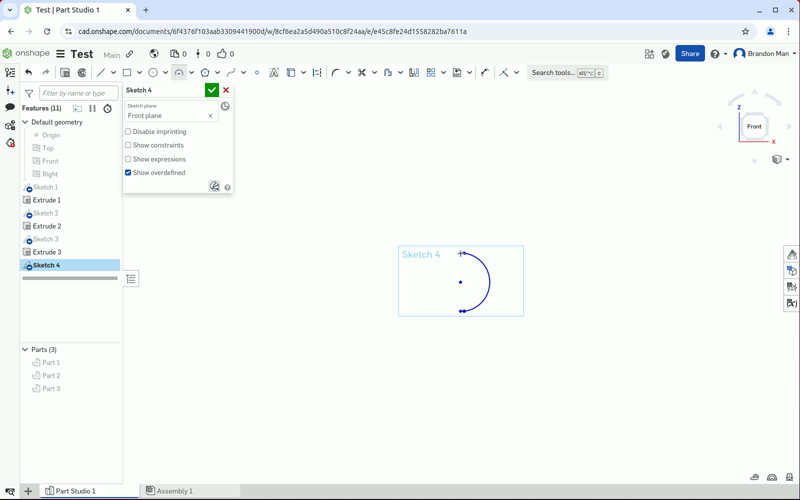
mouse_move(460, 253)
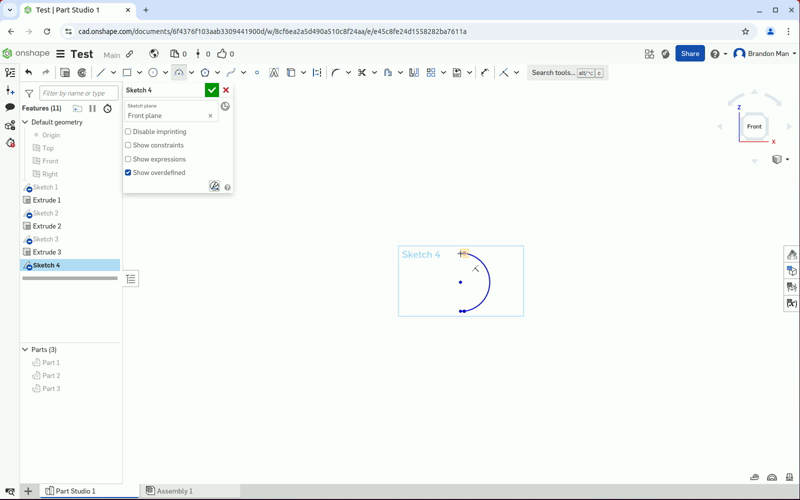
scroll(6)
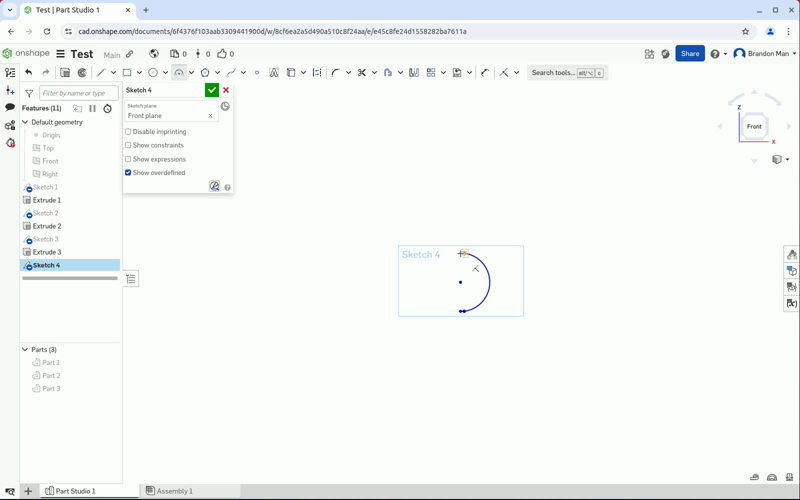
scroll(6)
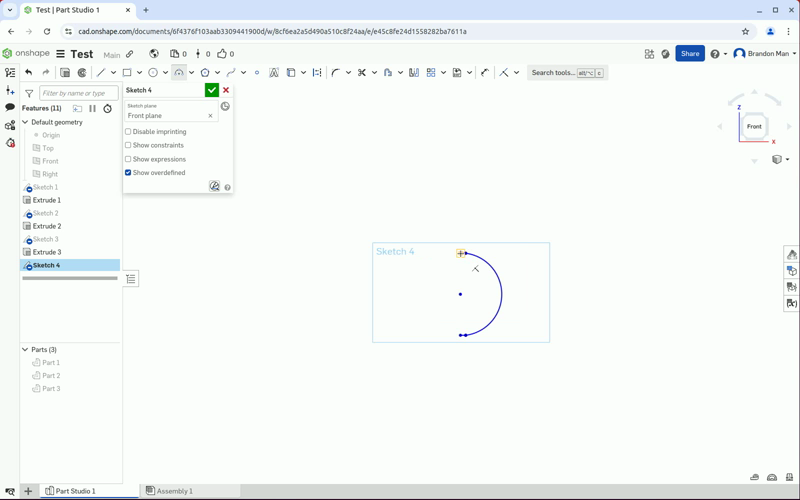
scroll(6)
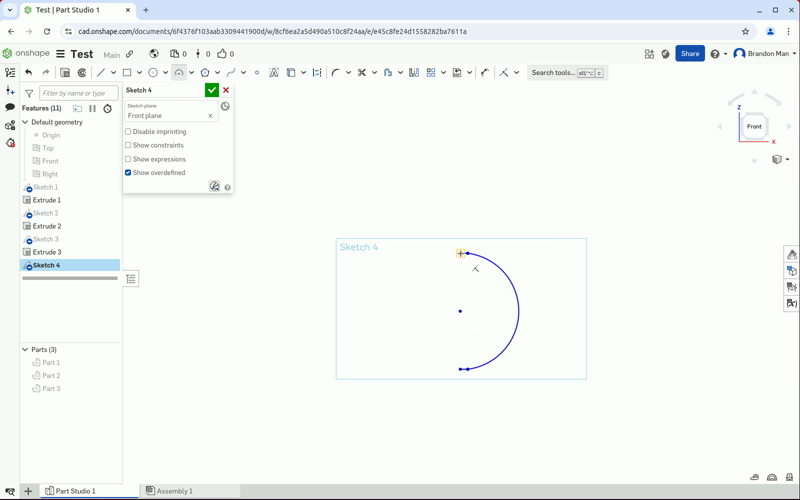
scroll(6)
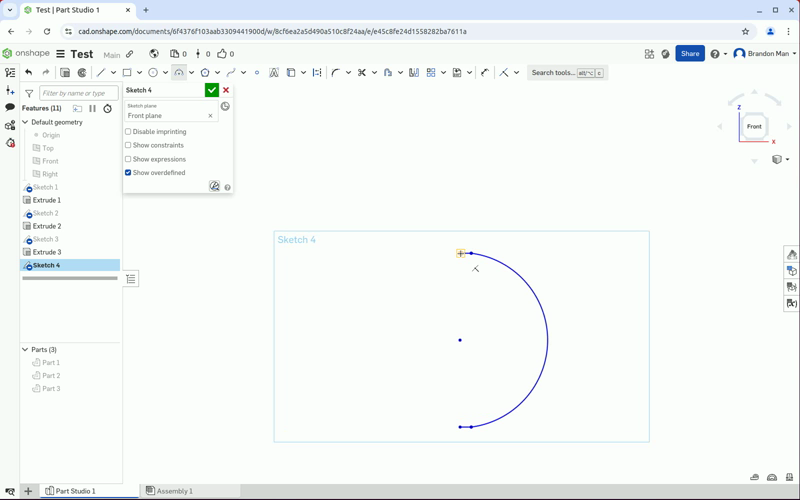
scroll(6)
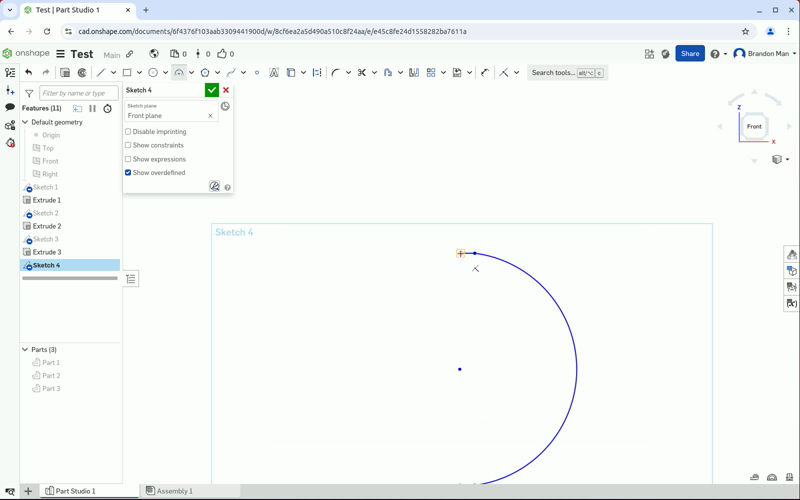
scroll(6)
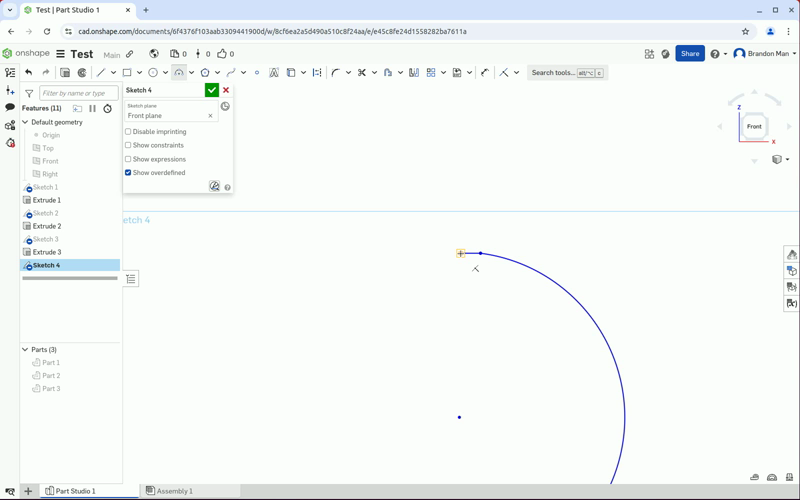
scroll(6)
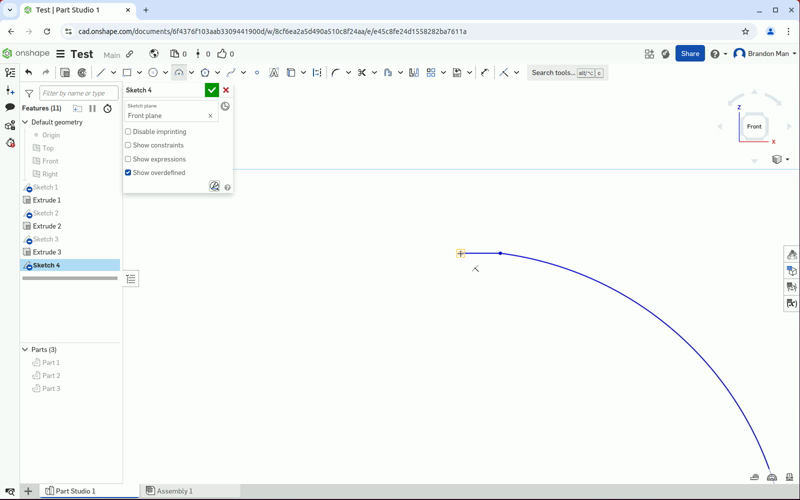
click(460, 253)
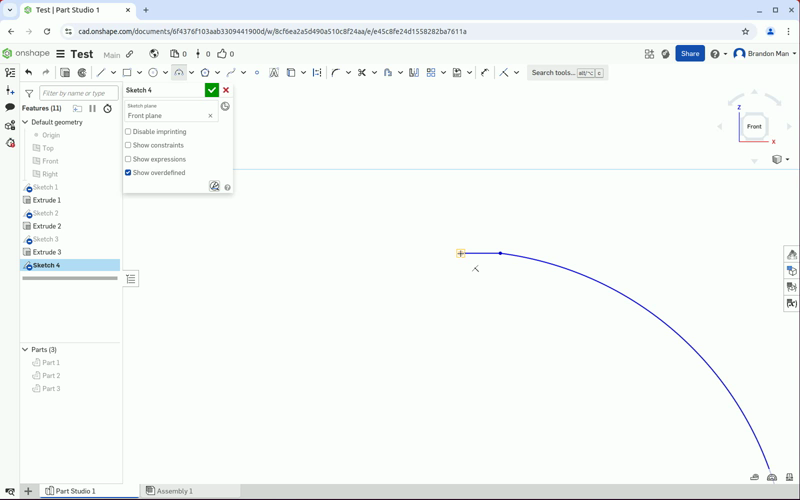
scroll(-6)
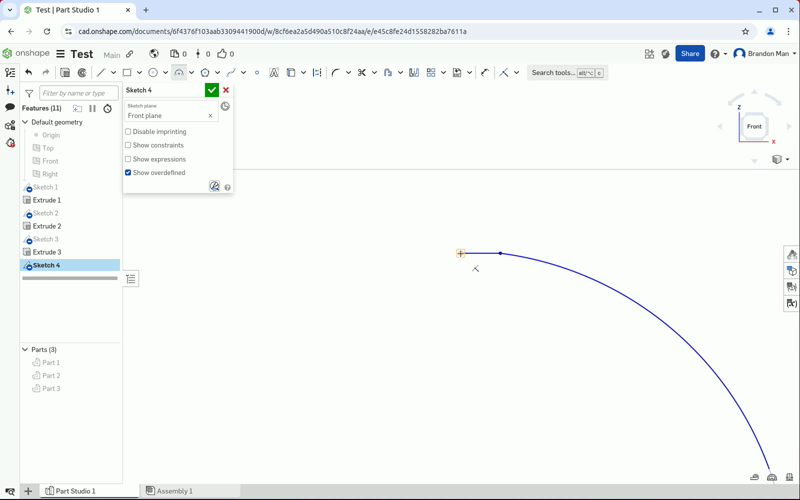
scroll(-6)
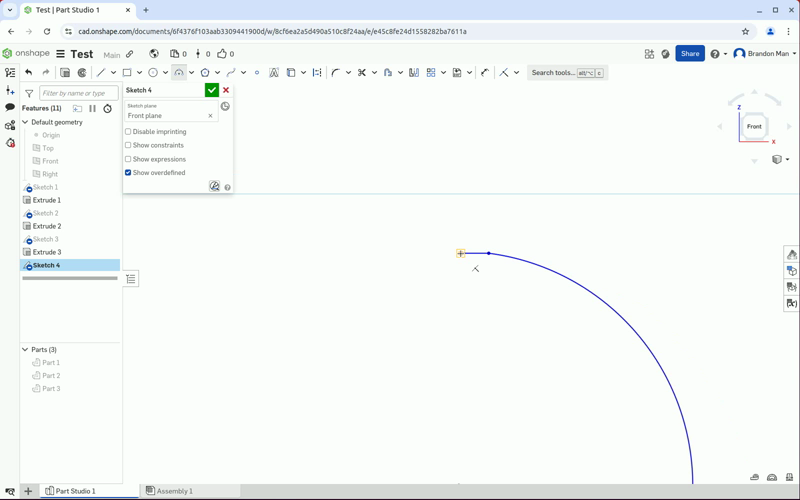
scroll(-6)
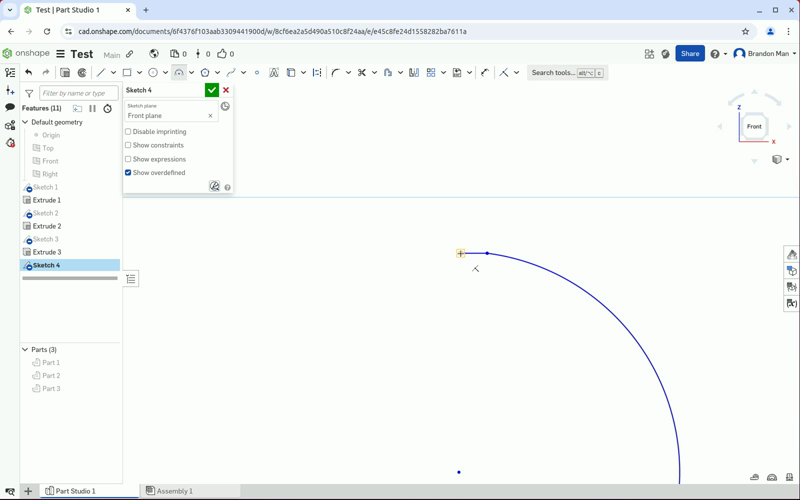
scroll(-6)
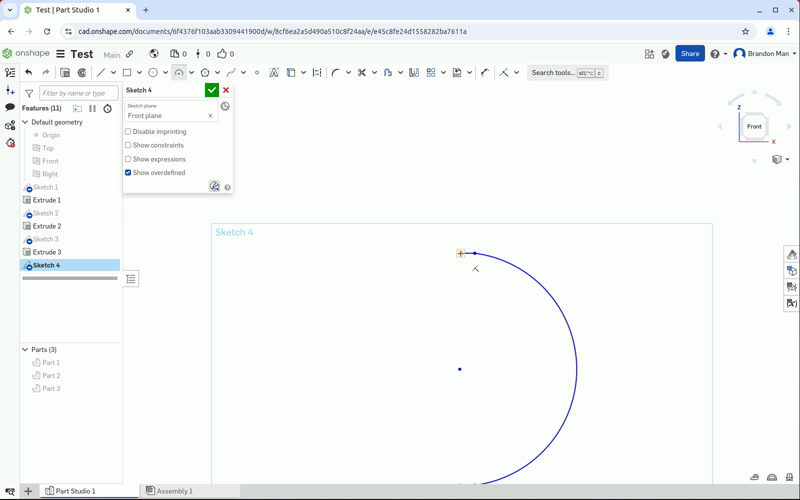
scroll(-6)
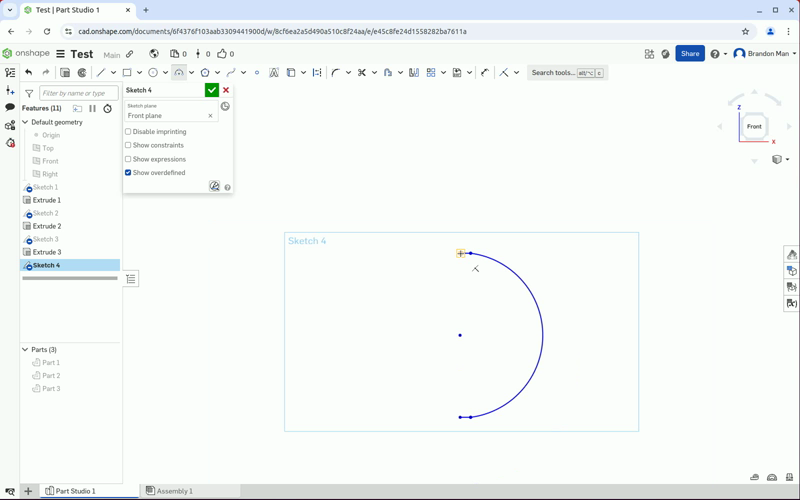
scroll(-6)
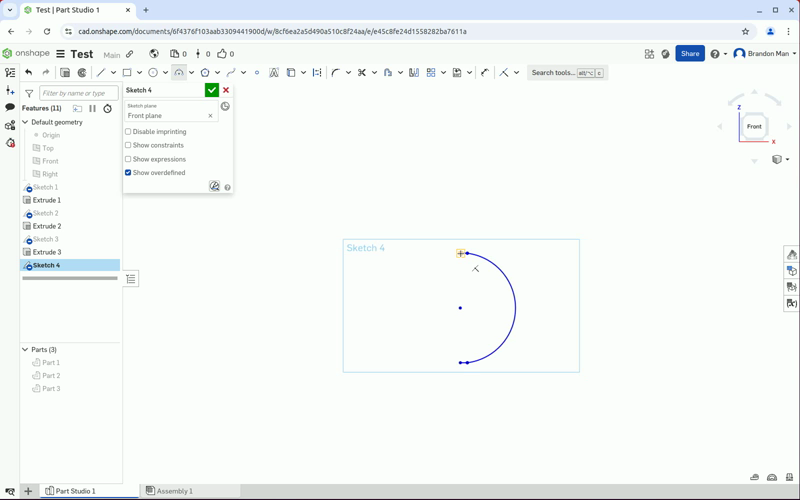
scroll(-6)
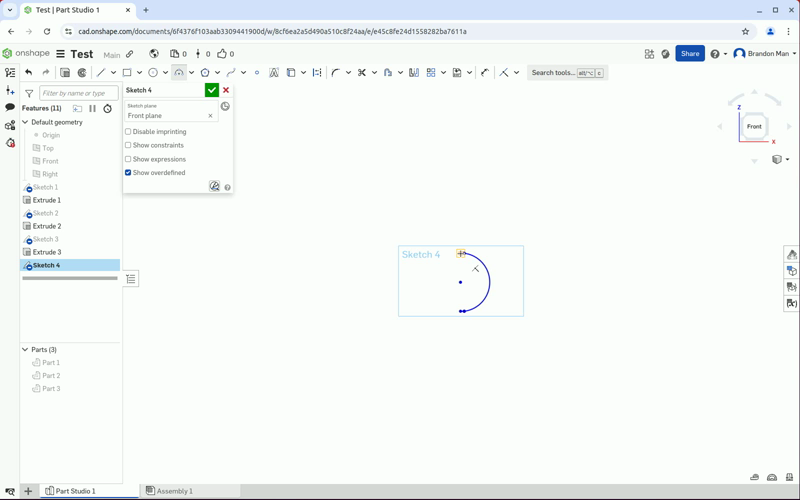
mouse_move(460, 311)
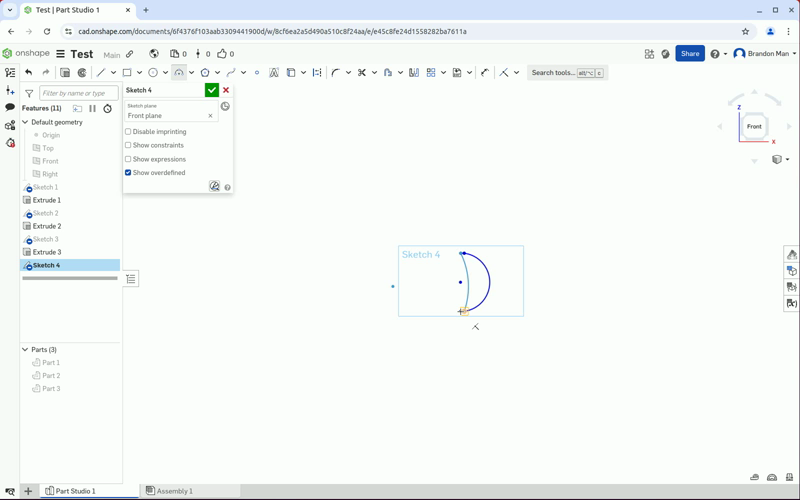
scroll(6)
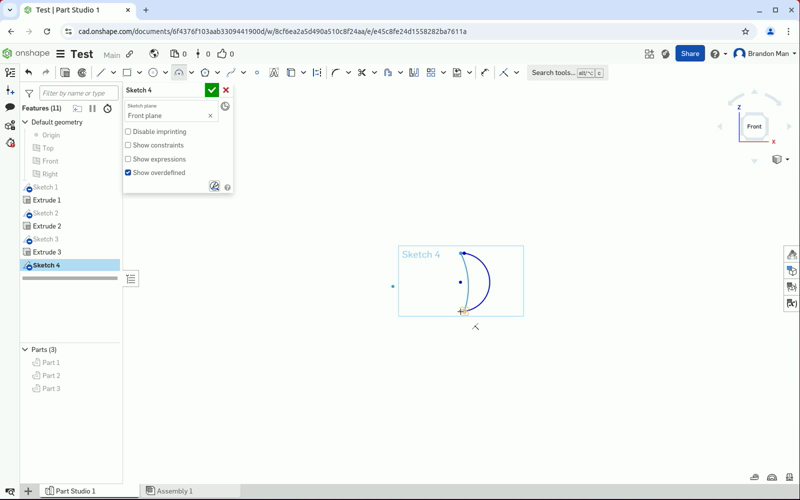
scroll(6)
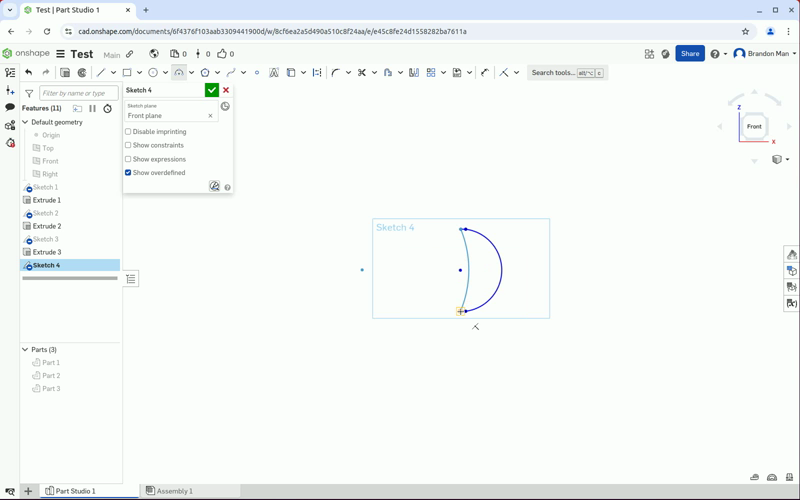
scroll(6)
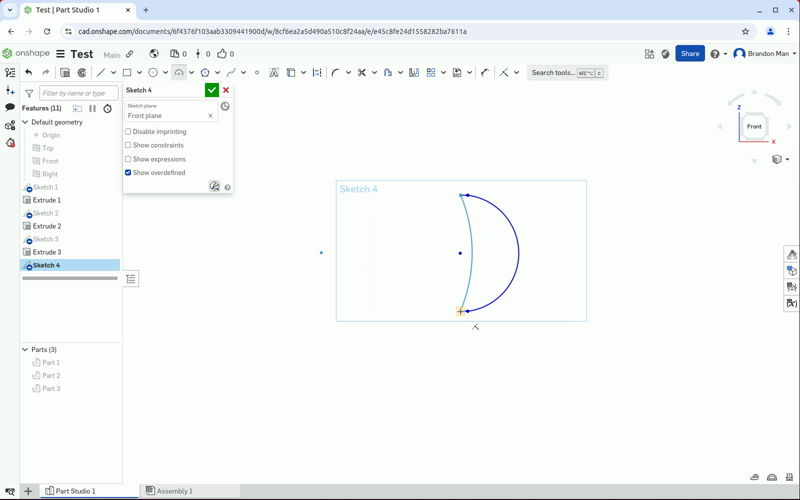
scroll(6)
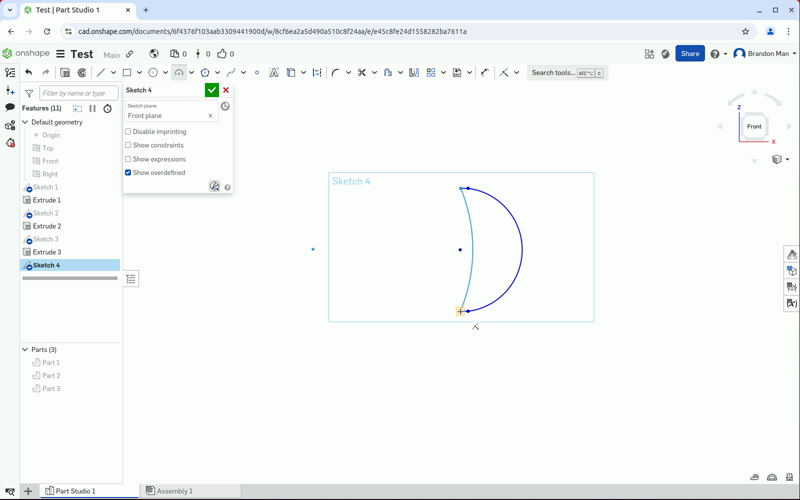
scroll(6)
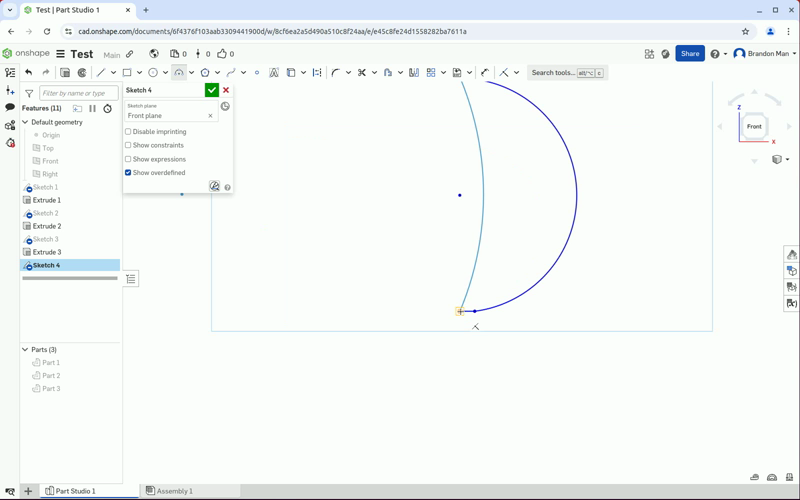
scroll(6)
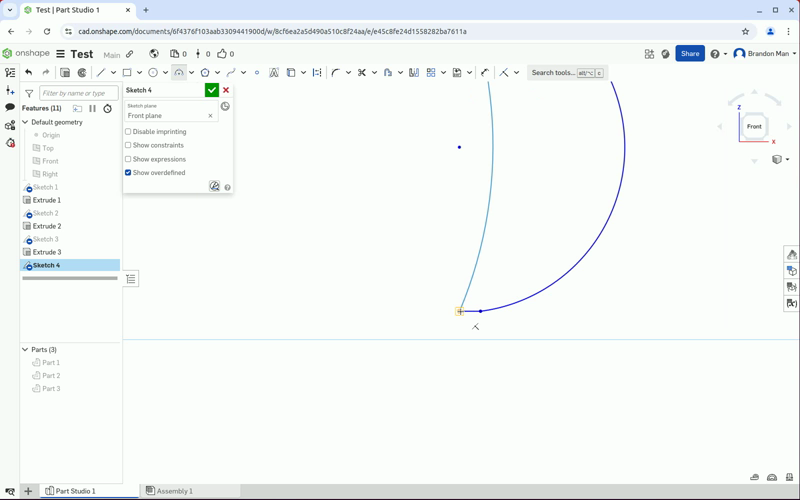
scroll(6)
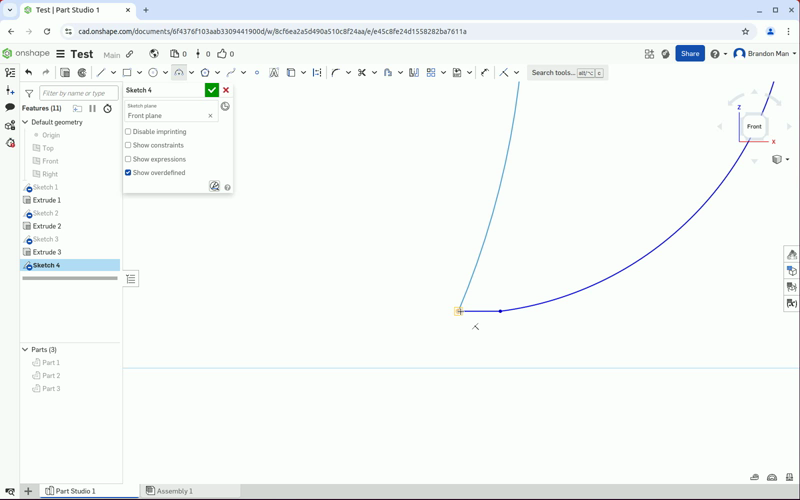
click(460, 311)
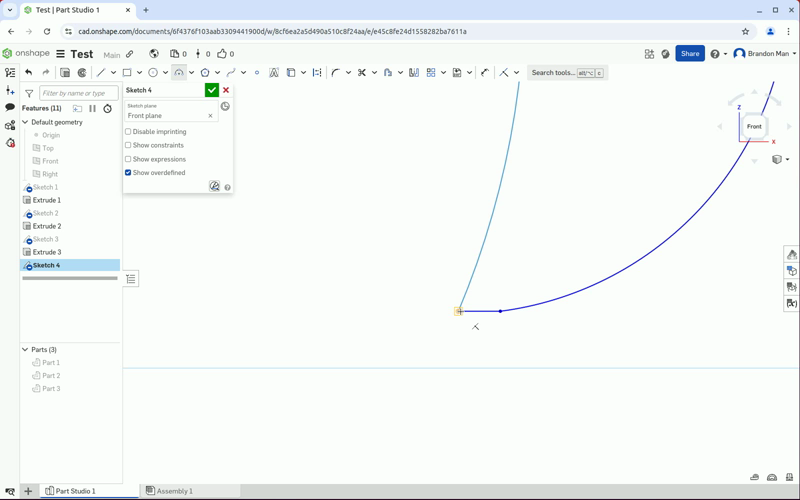
scroll(-6)
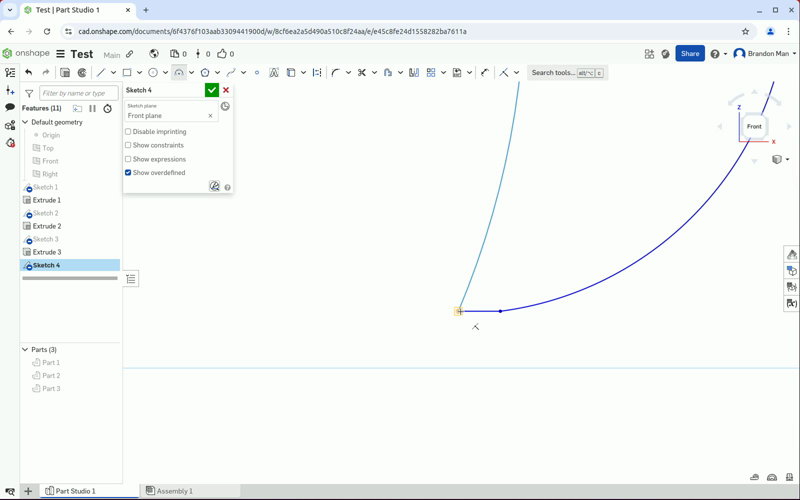
scroll(-6)
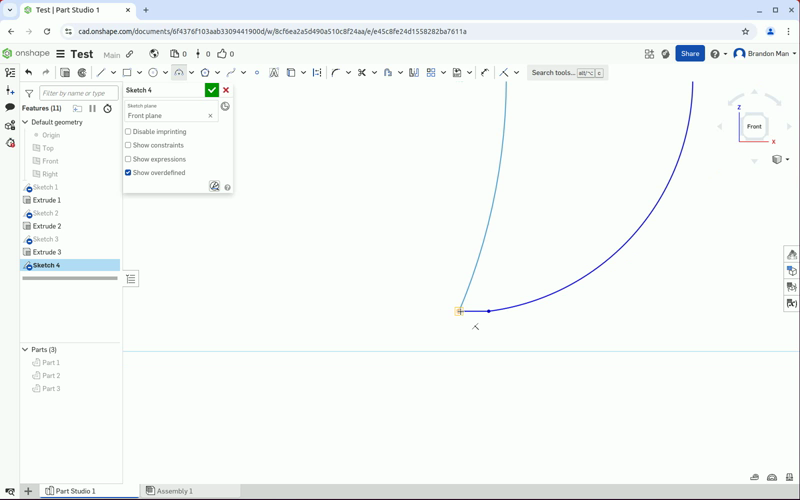
scroll(-6)
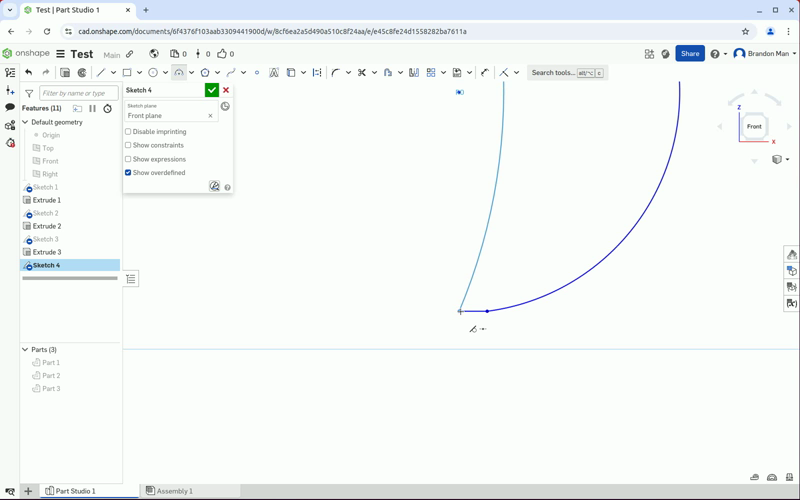
scroll(-6)
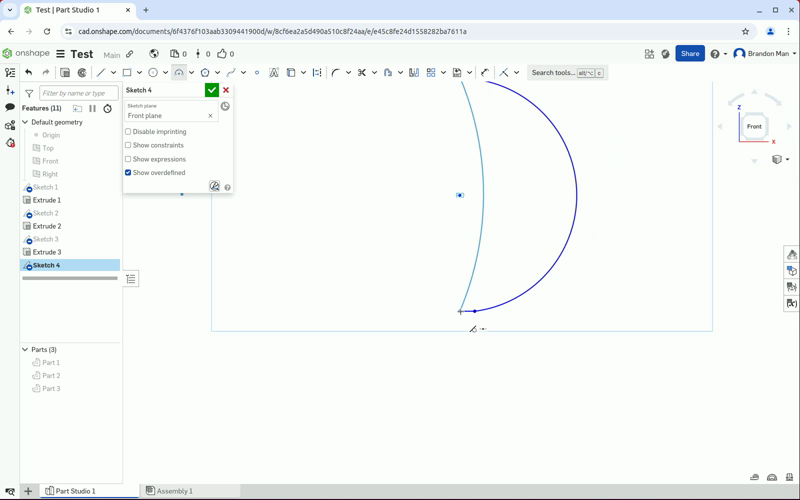
scroll(-6)
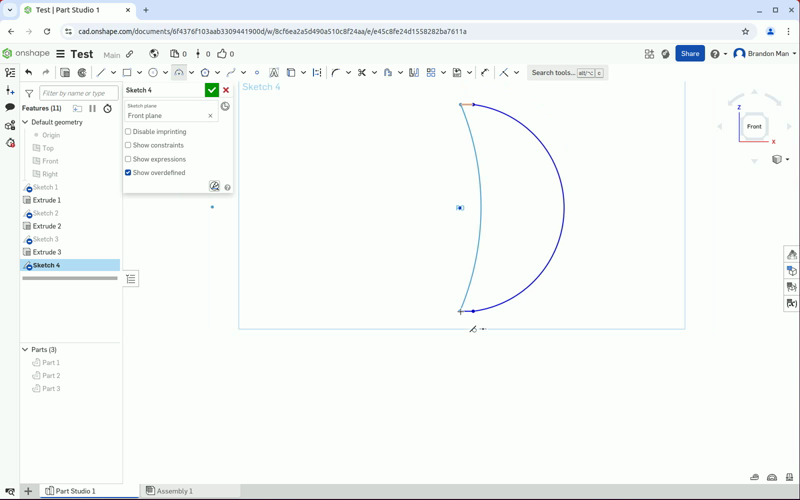
scroll(-6)
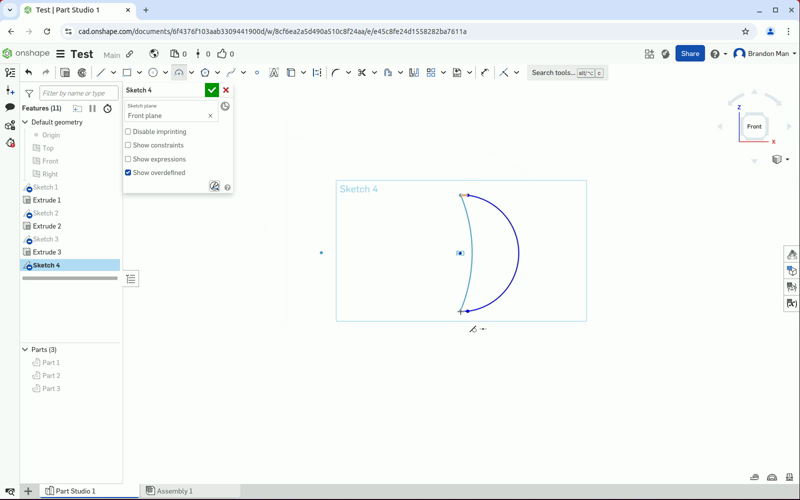
scroll(-6)
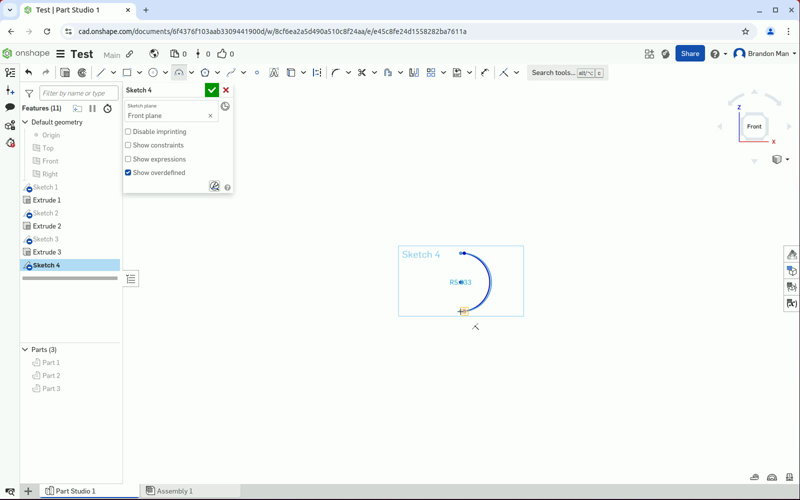
key_down(shift)
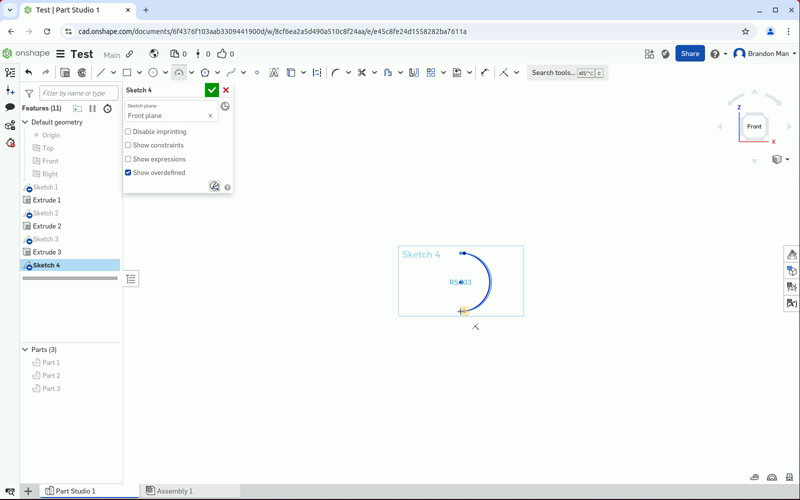
mouse_move(431, 282)
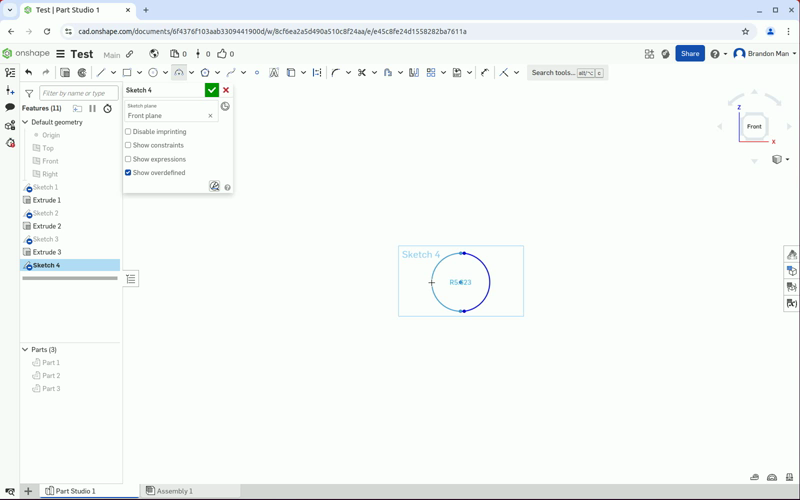
click(431, 282)
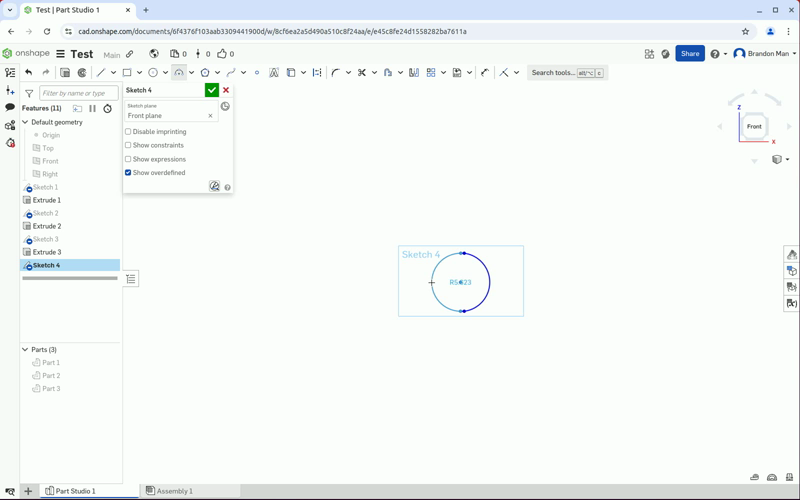
key_up(shift)
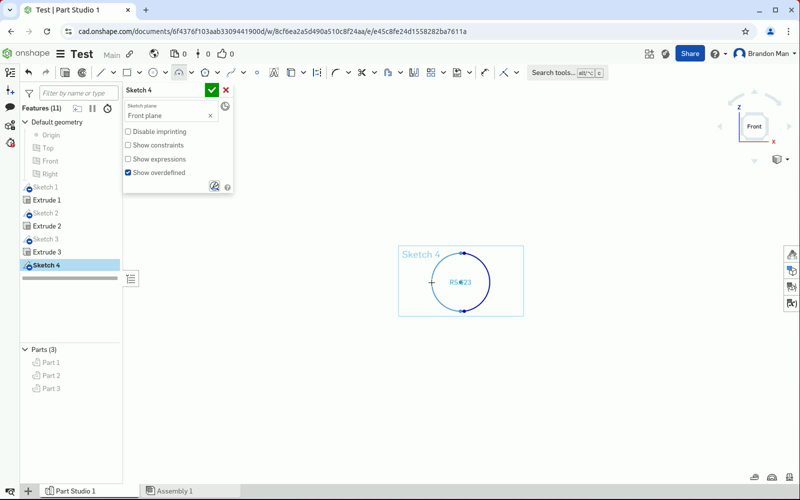
key(esc)
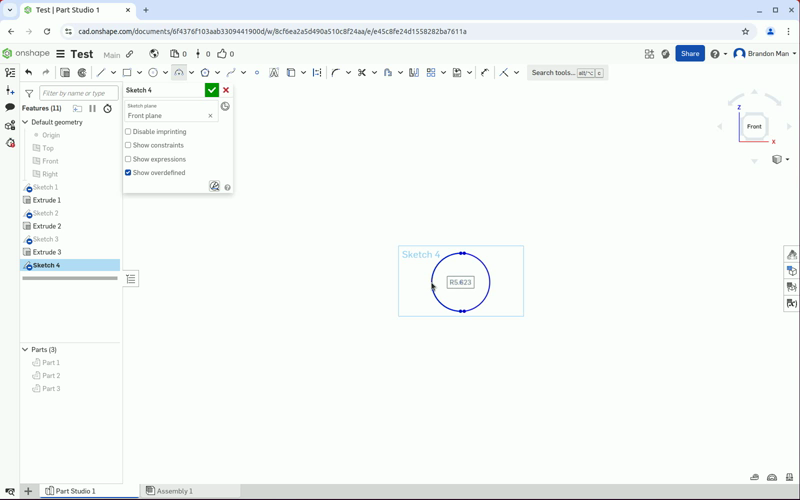
key(c)
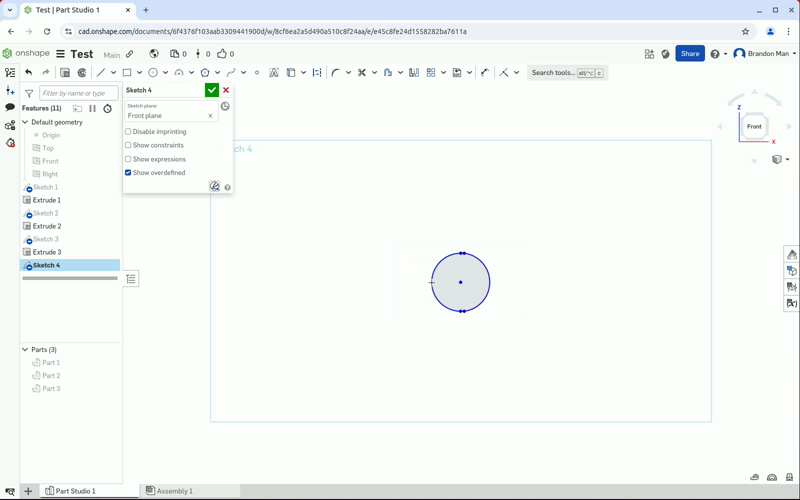
key_down(shift)
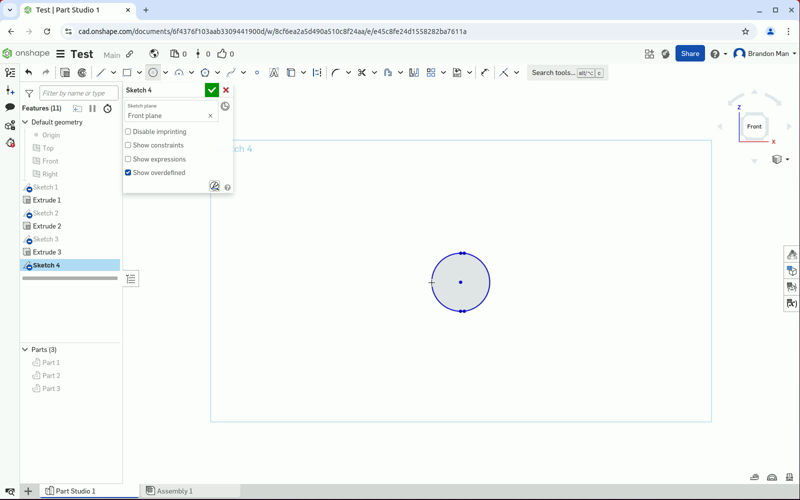
mouse_move(460, 281)
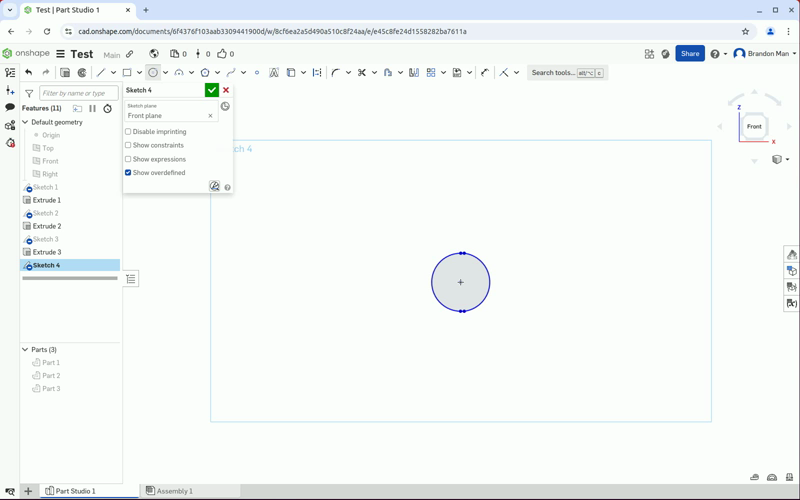
click(460, 281)
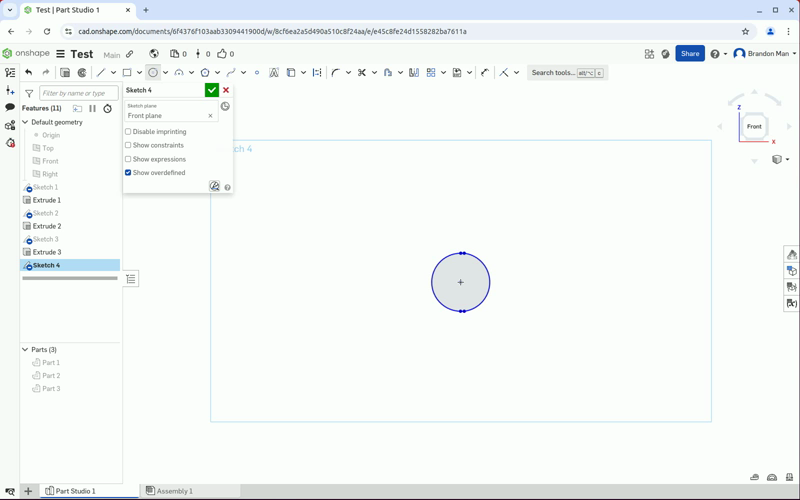
key_up(shift)
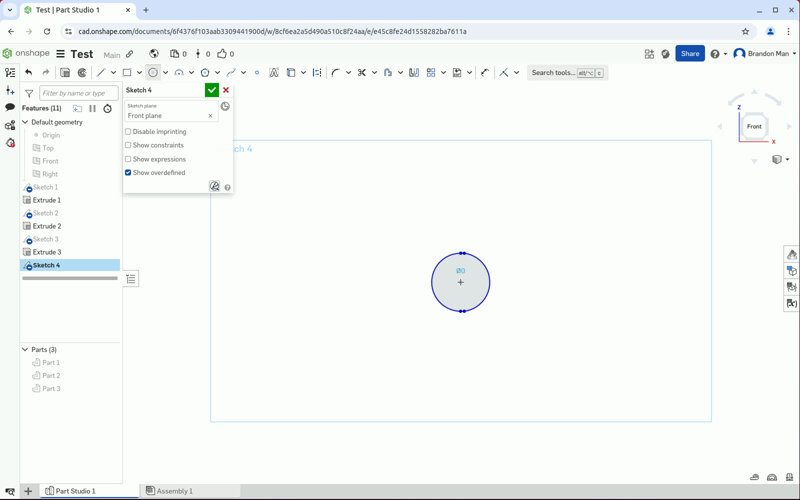
mouse_move(473, 281)
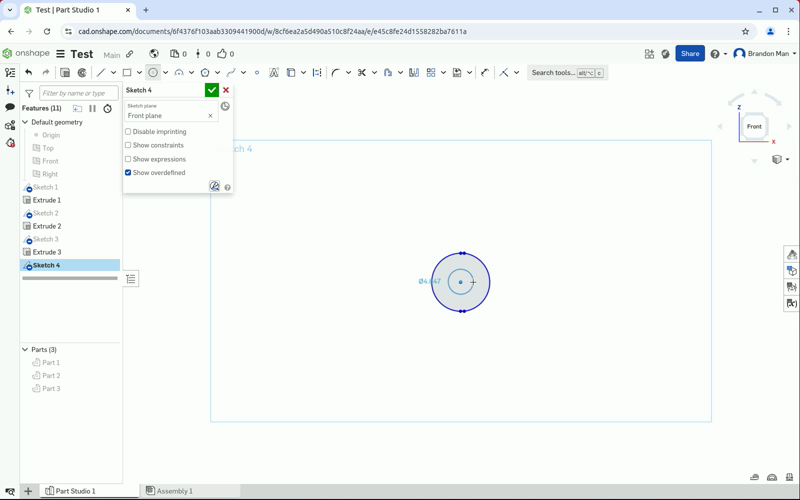
click(473, 281)
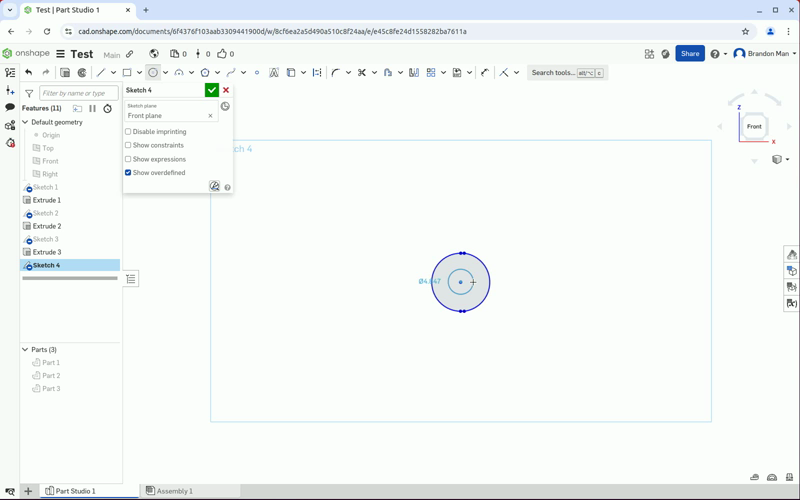
key(esc)
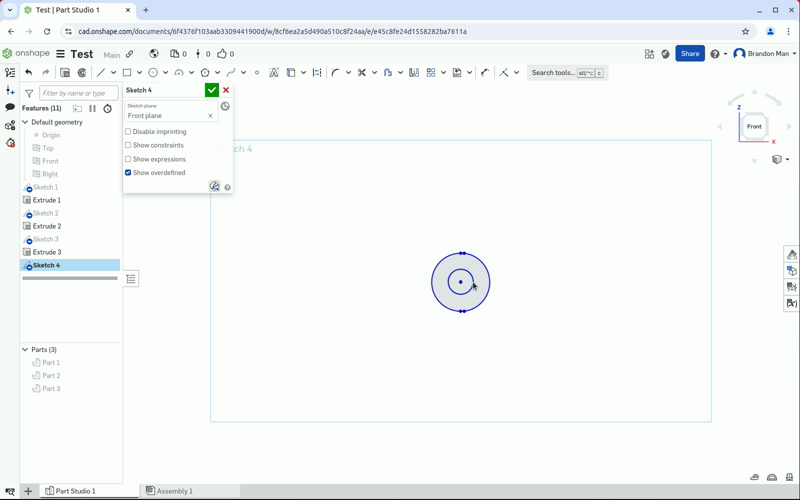
mouse_move(445, 284)
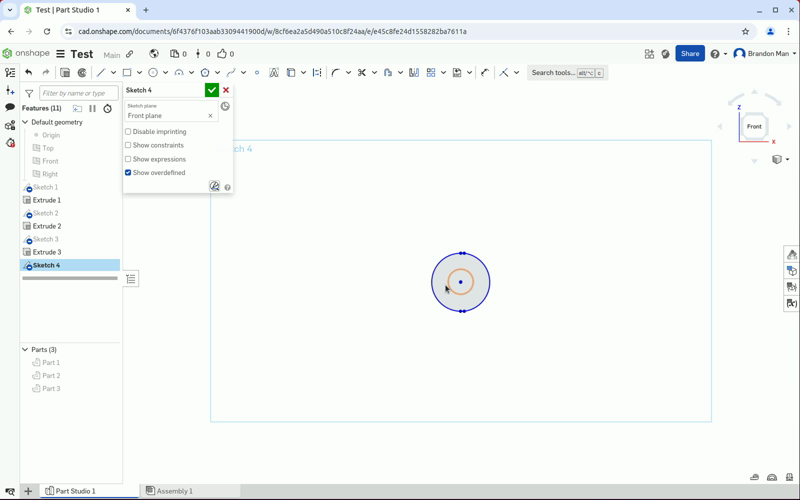
click(445, 284)
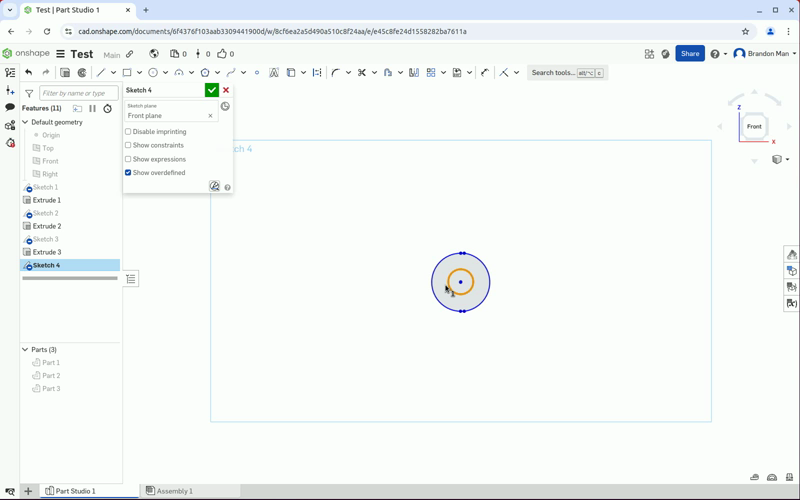
mouse_move(73, 352)
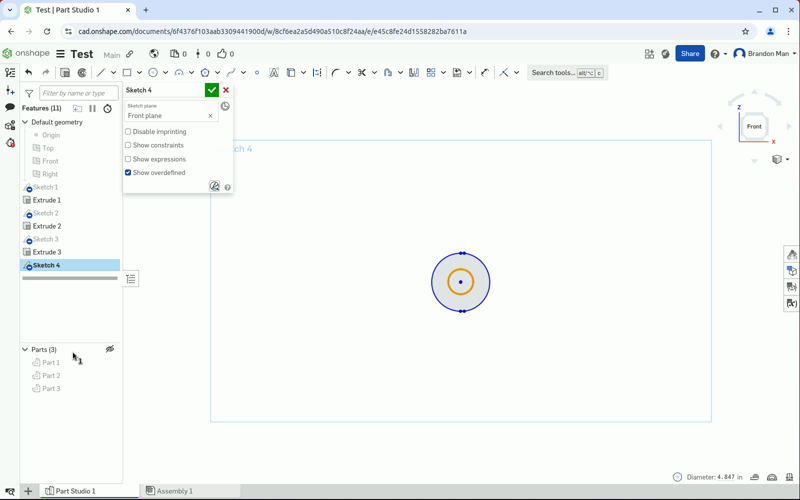
key(shift+y)
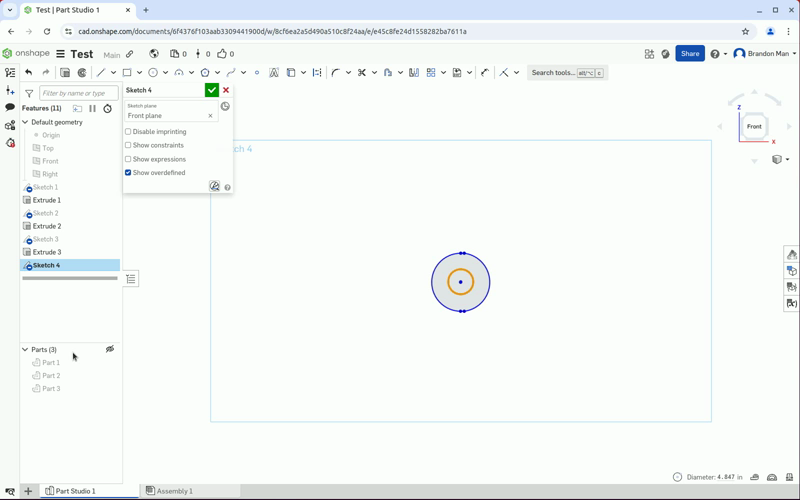
key(shift+e)
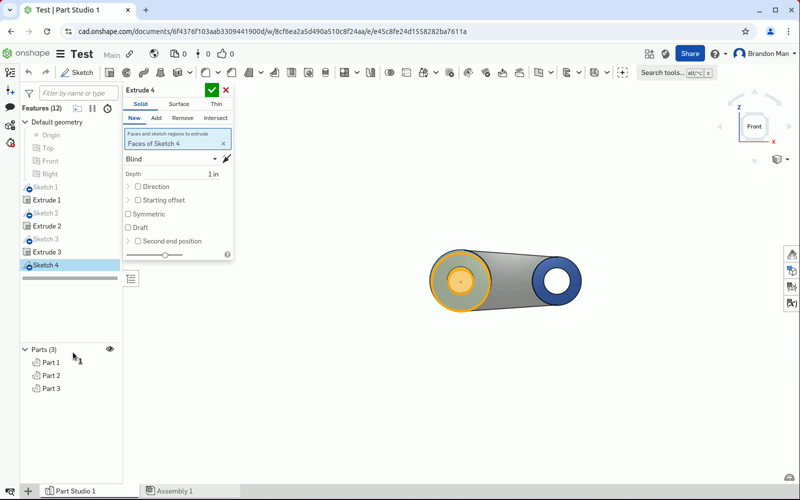
mouse_move(143, 106)
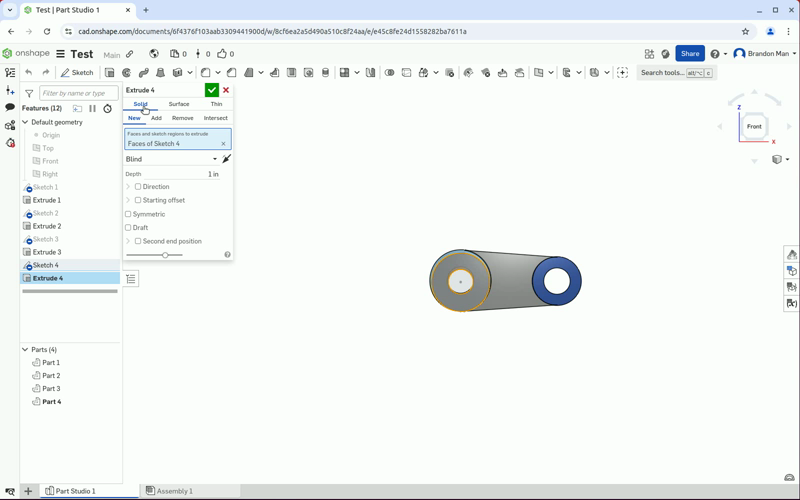
click(143, 106)
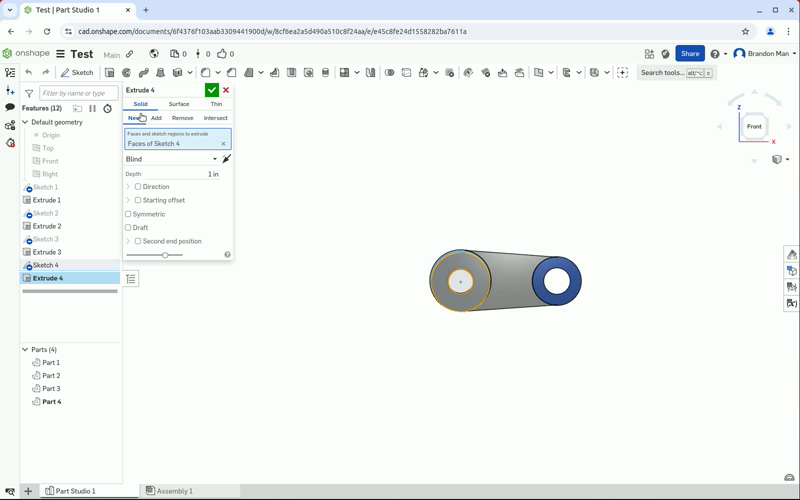
mouse_move(137, 120)
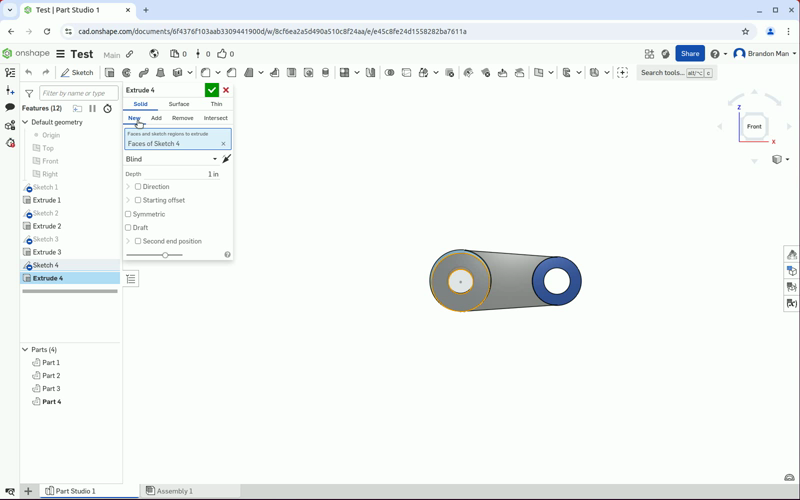
click(137, 120)
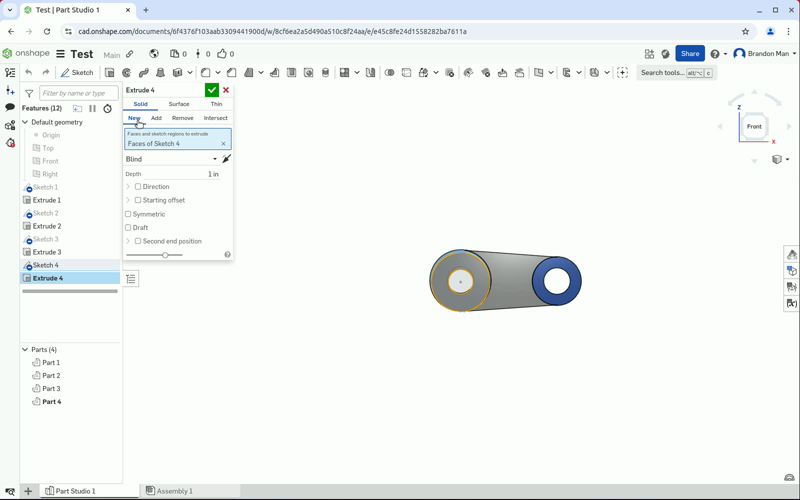
key(tab, 4)
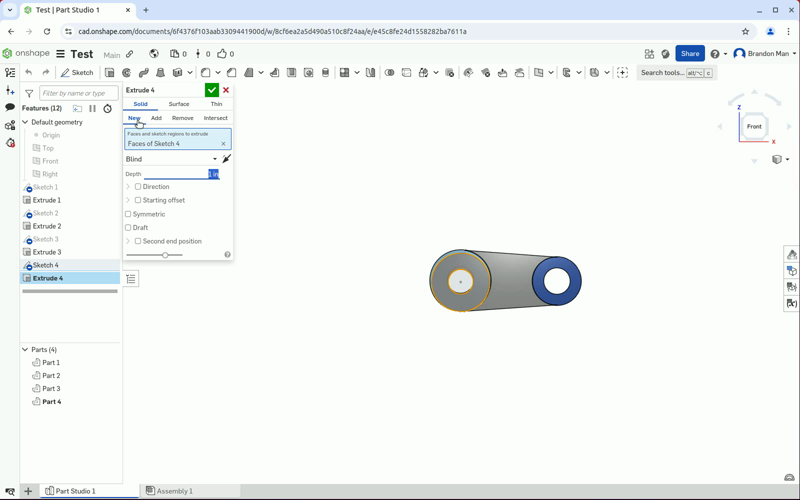
text(-5.296)
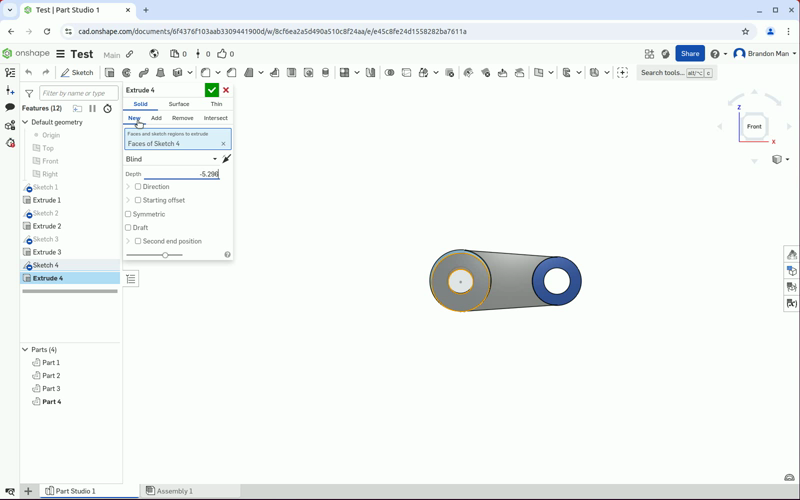
key(enter)
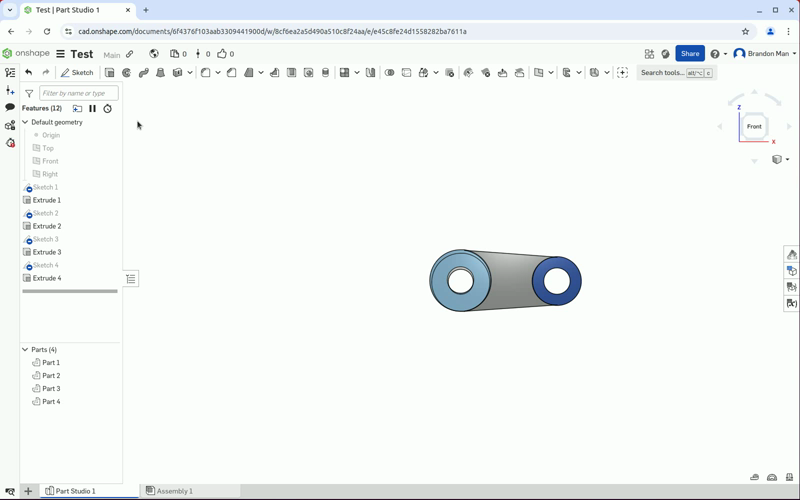
key(shift+h)
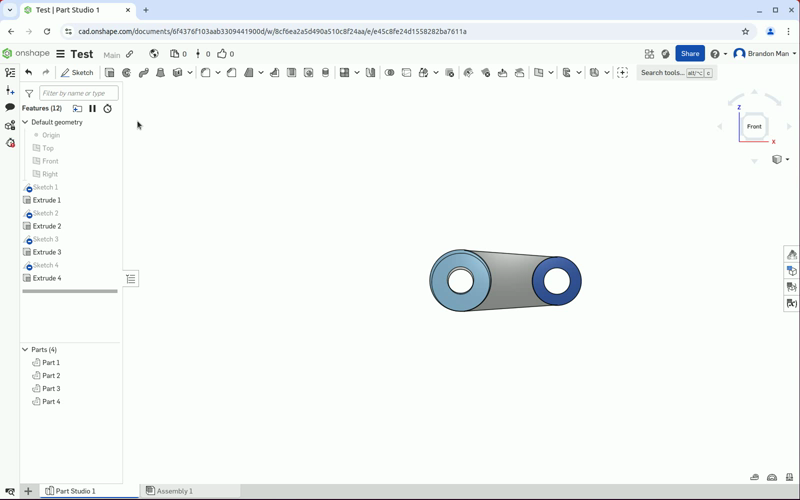
key(shift+h)
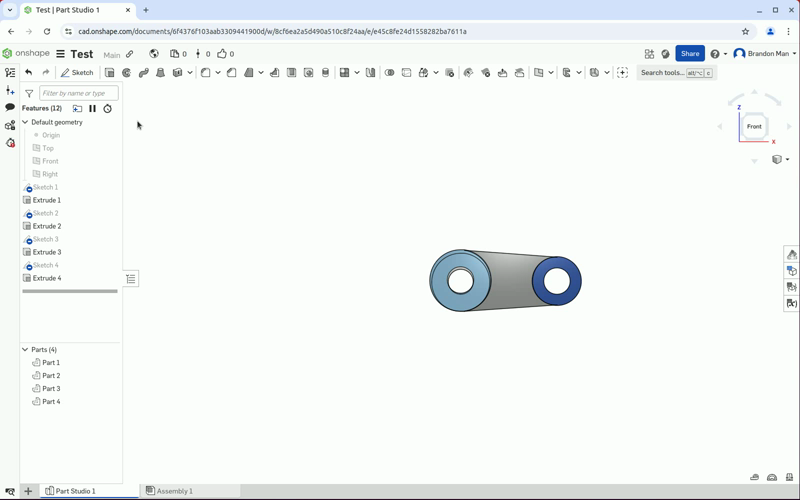
key(shift+7)
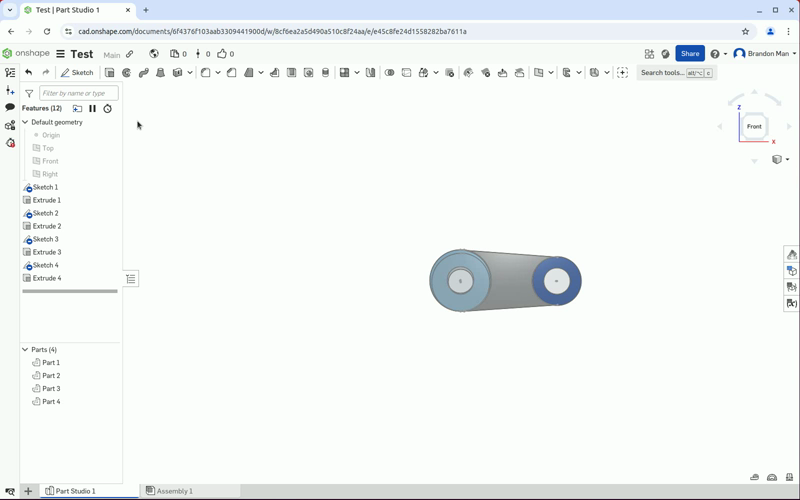
key(left, 2)
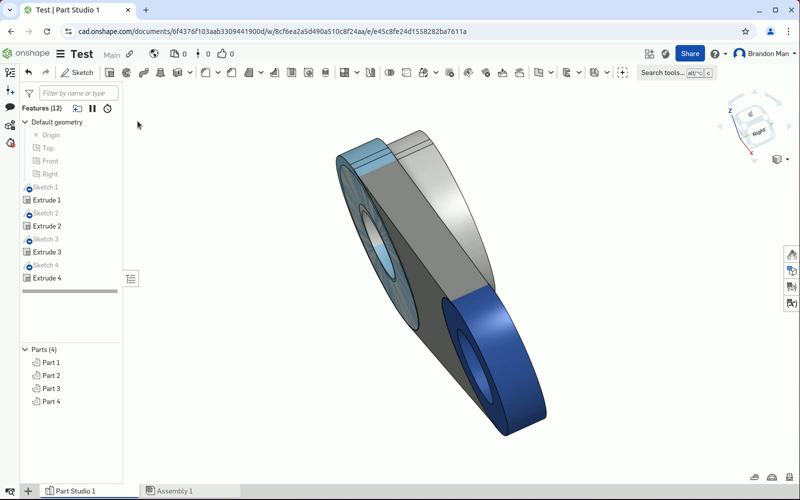
key(down, 2)
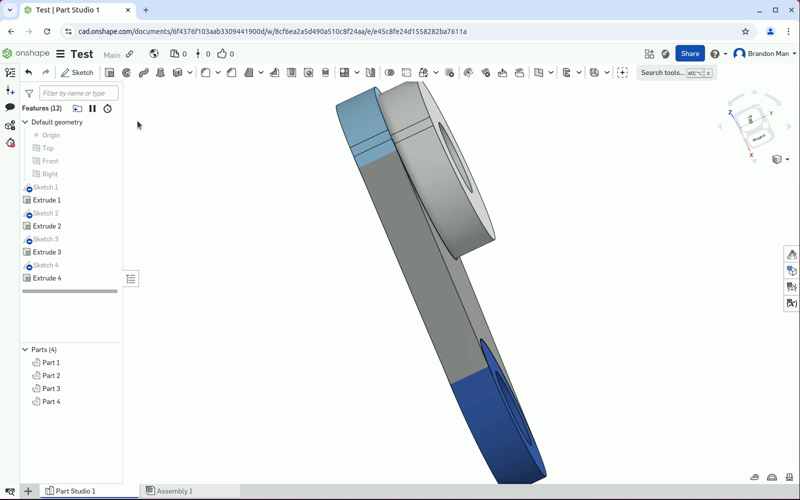
key(up, 2)
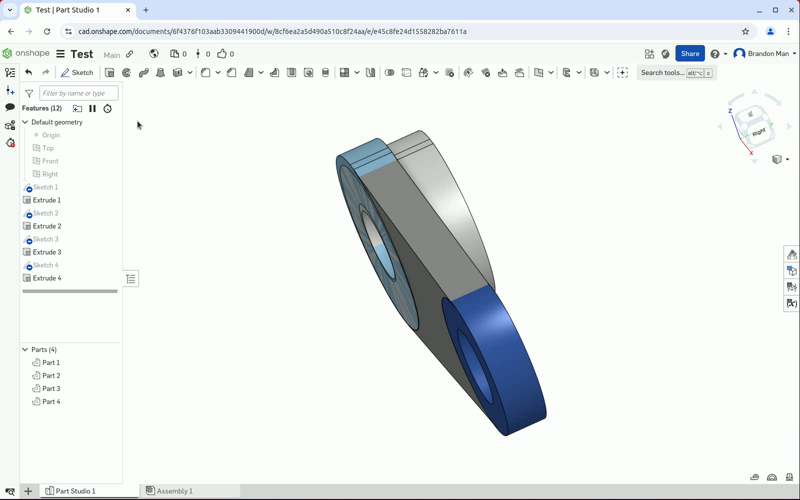
key(right, 2)
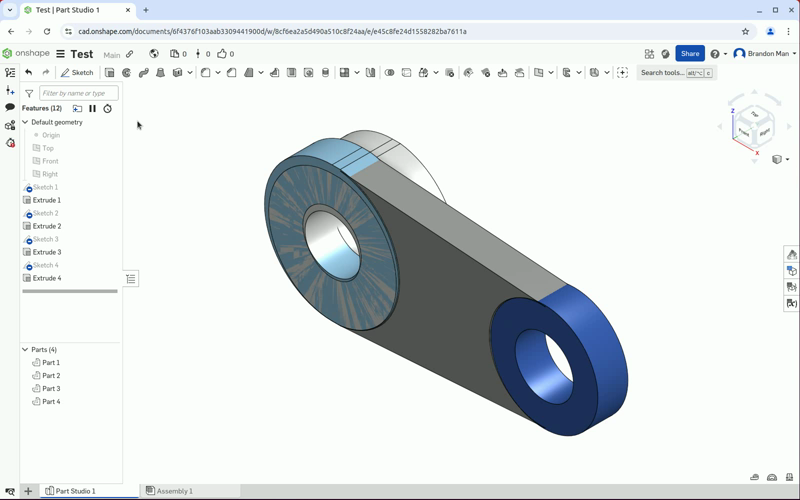
mouse_move(73, 189)
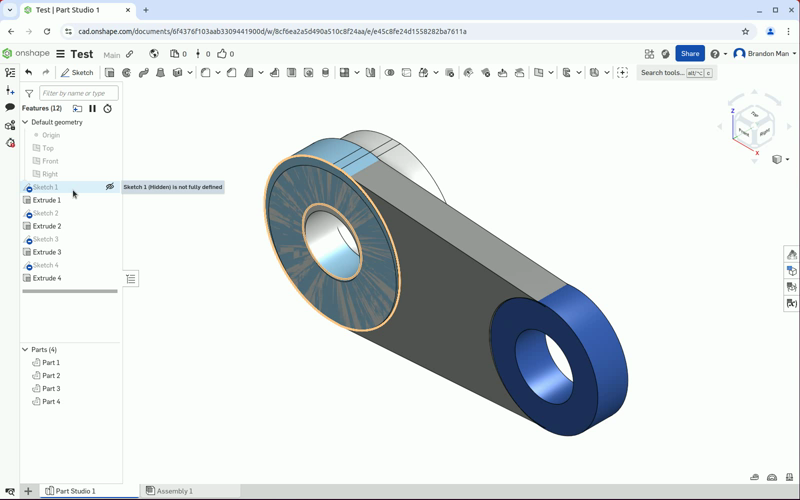
click(73, 189)